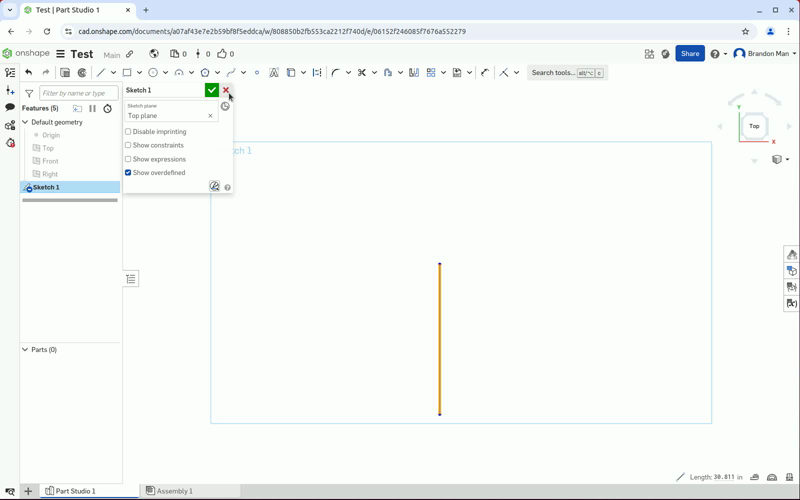
key(shift+h)
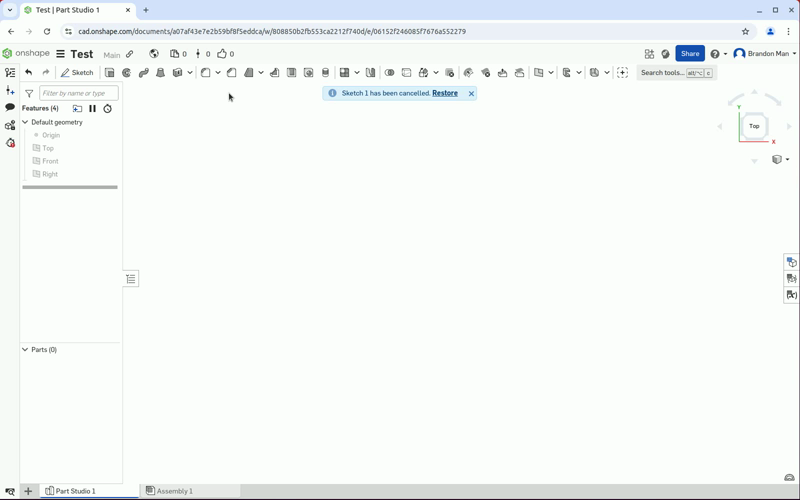
mouse_move(73, 352)
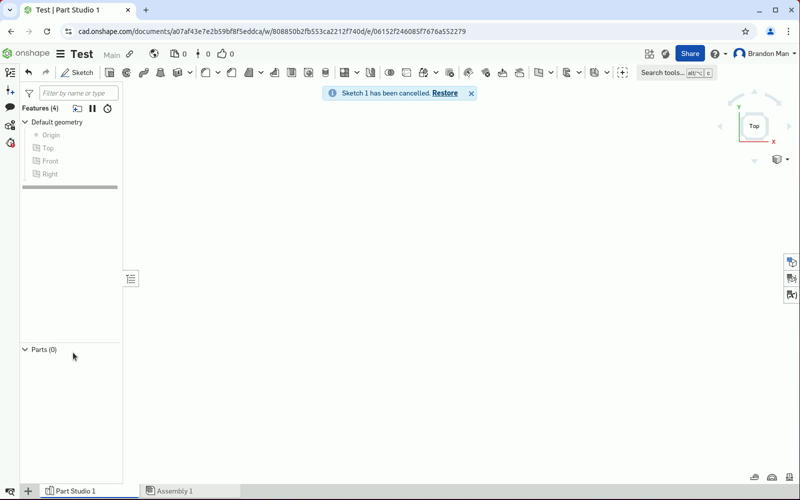
key(y)
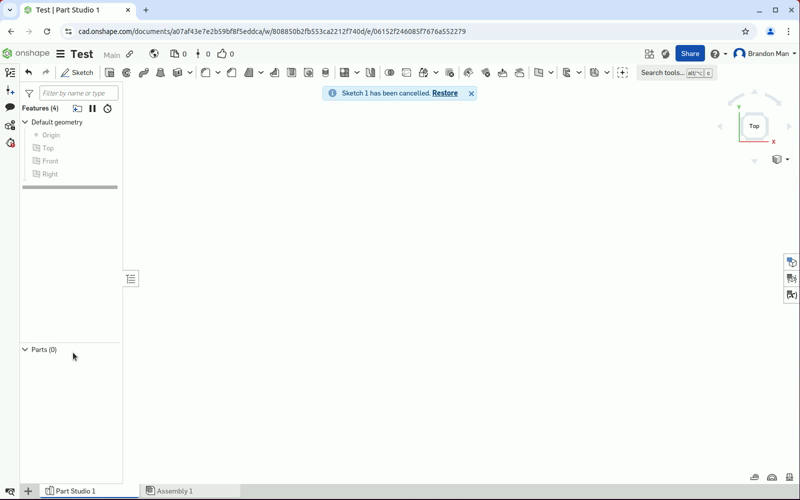
key(shift+p)
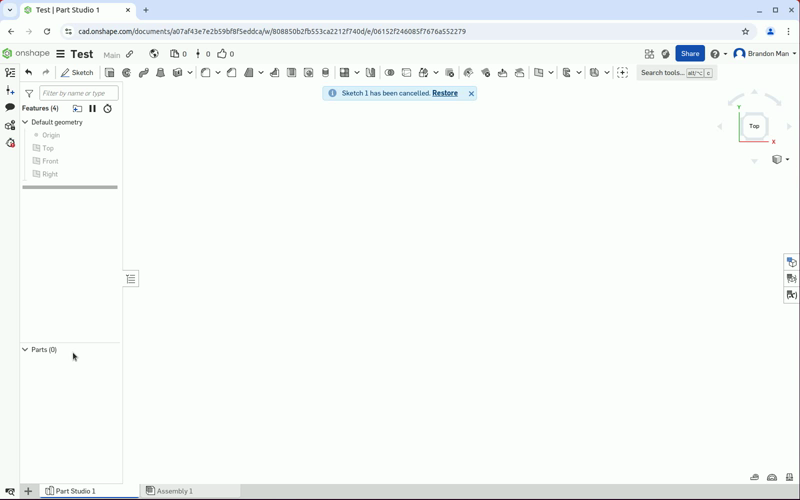
key(space)
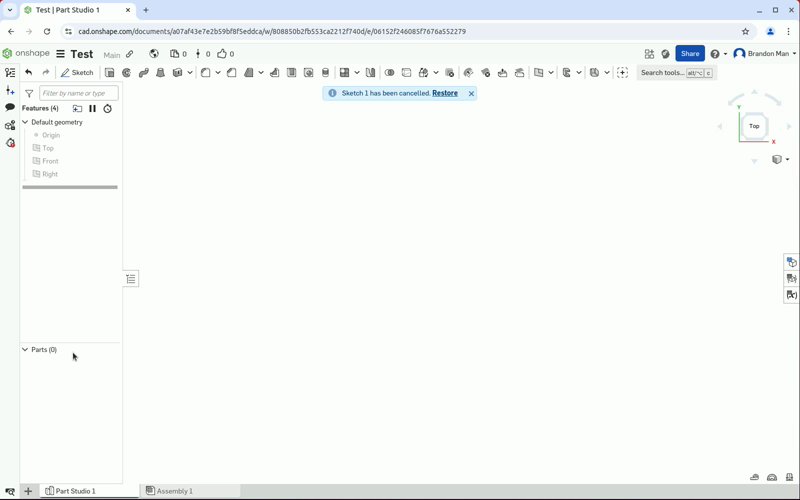
key_down(shift)
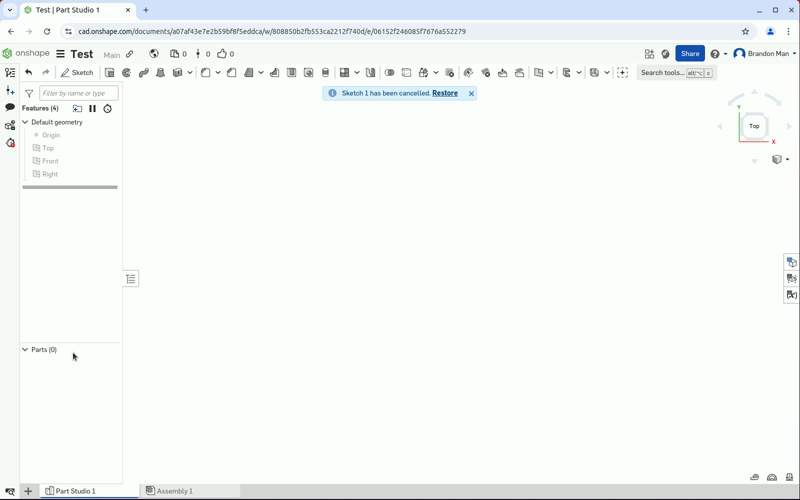
key(up)
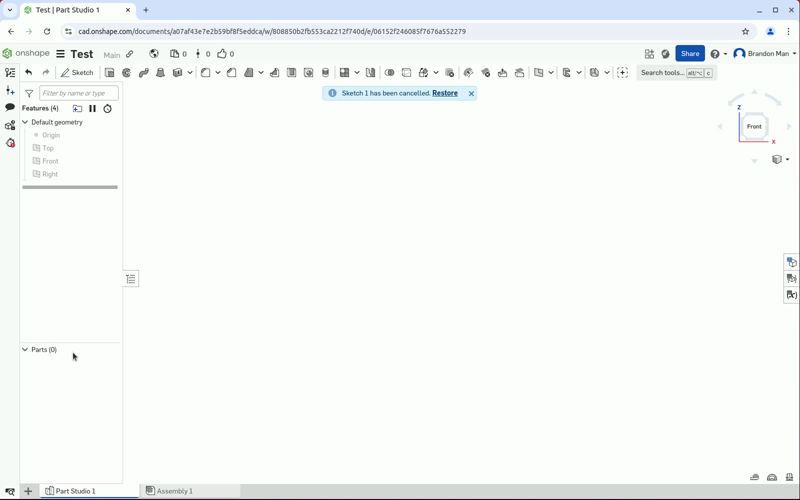
key_up(shift)
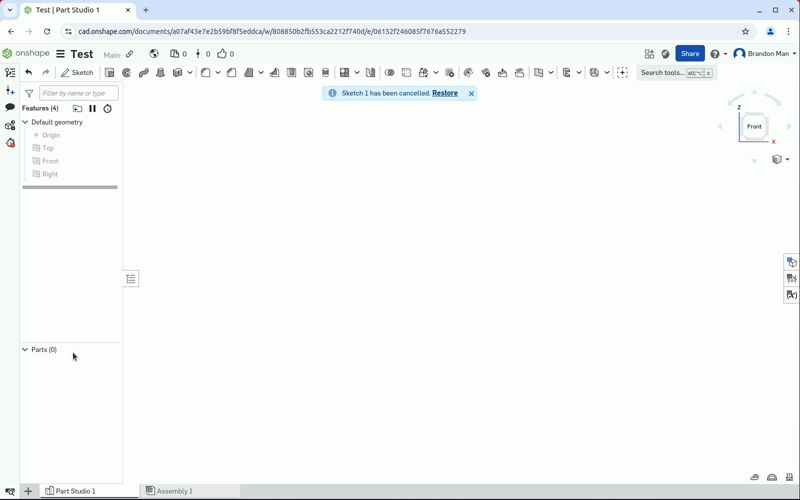
mouse_move(73, 352)
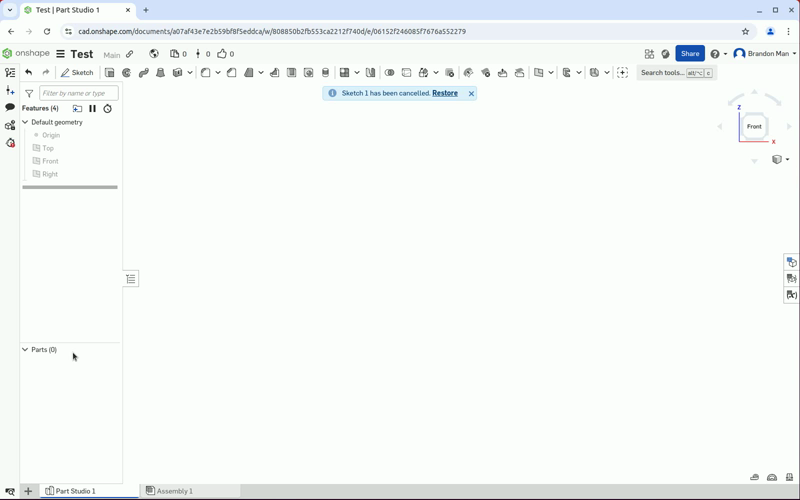
key(shift+y)
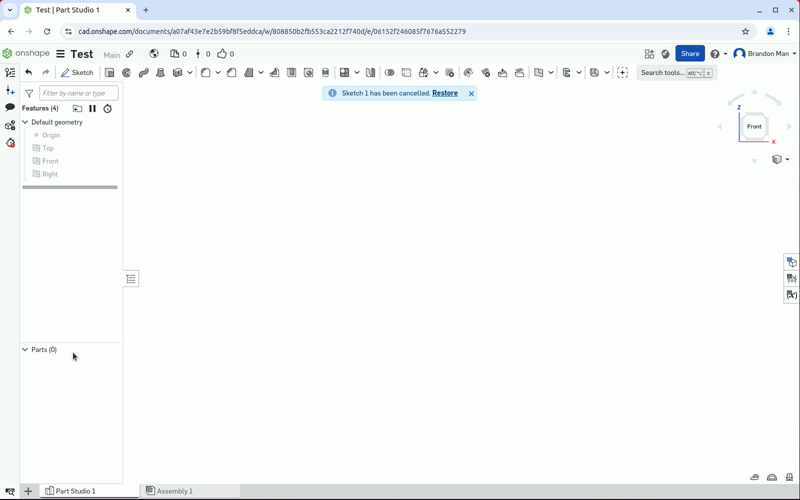
key(shift+s)
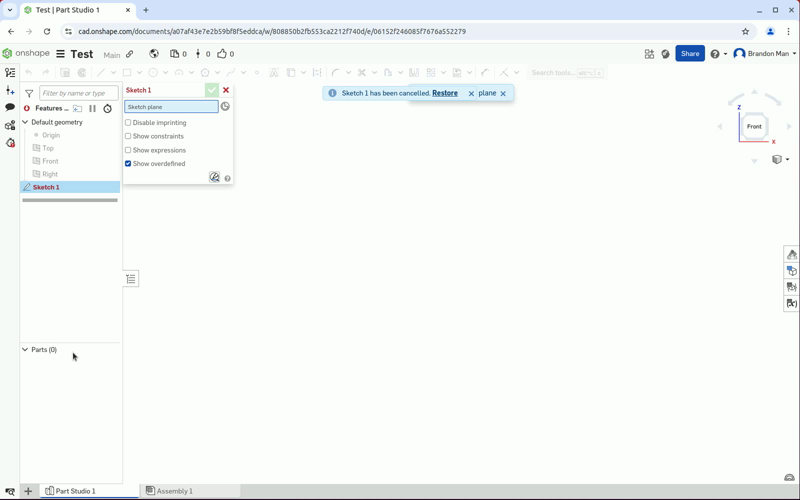
mouse_move(73, 163)
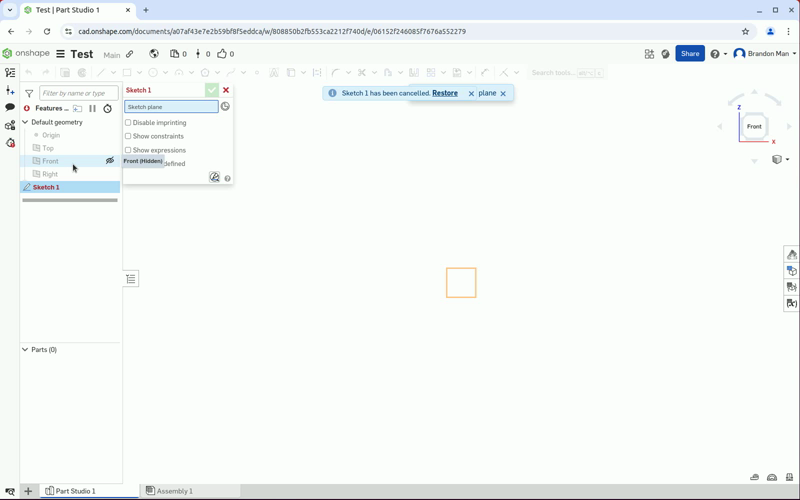
click(73, 163)
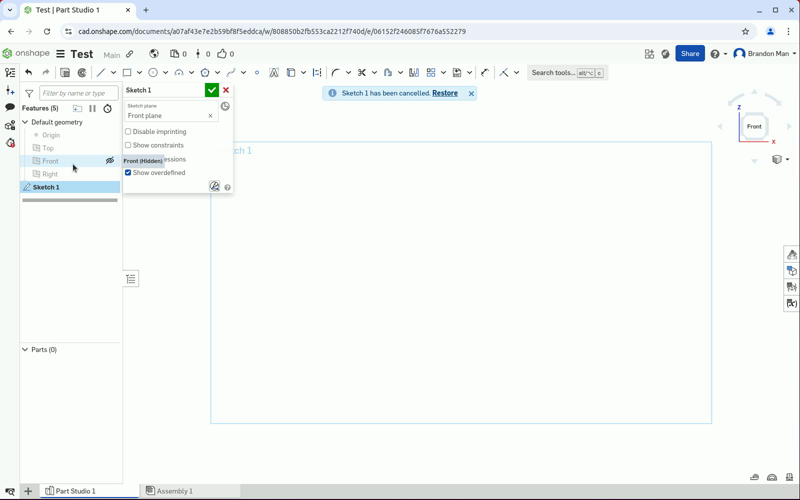
mouse_move(73, 352)
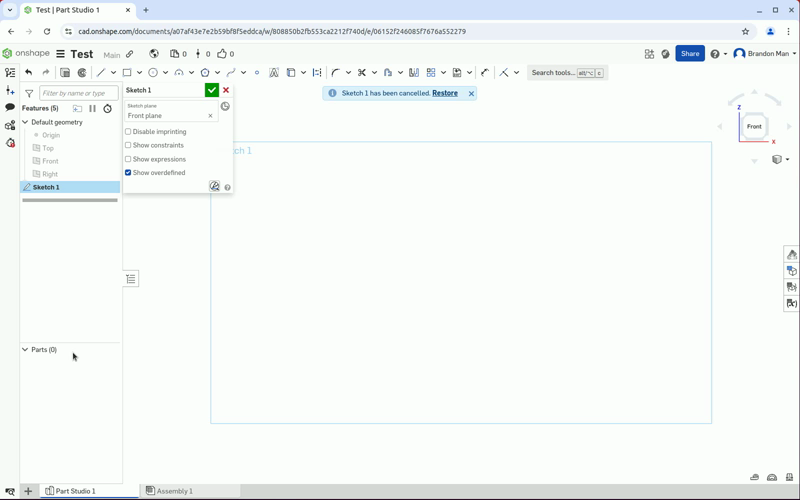
key(y)
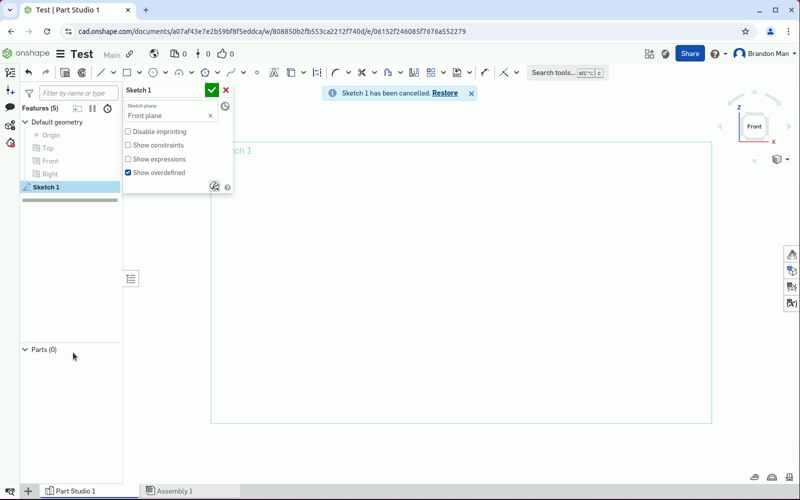
key(l)
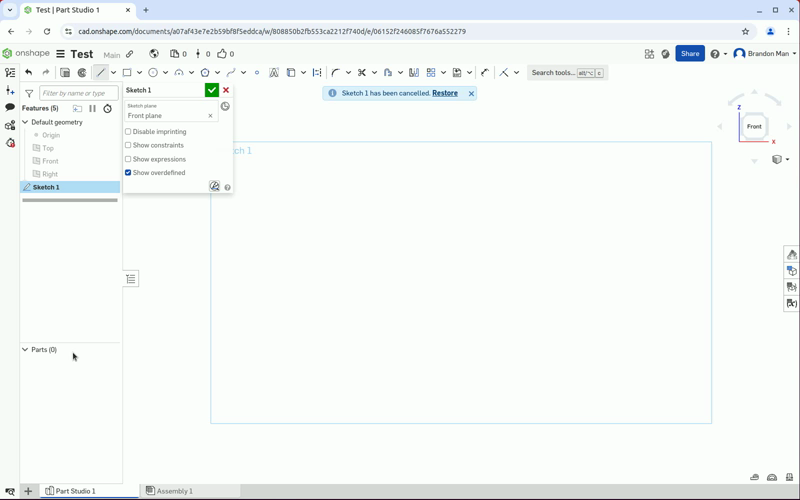
key_down(shift)
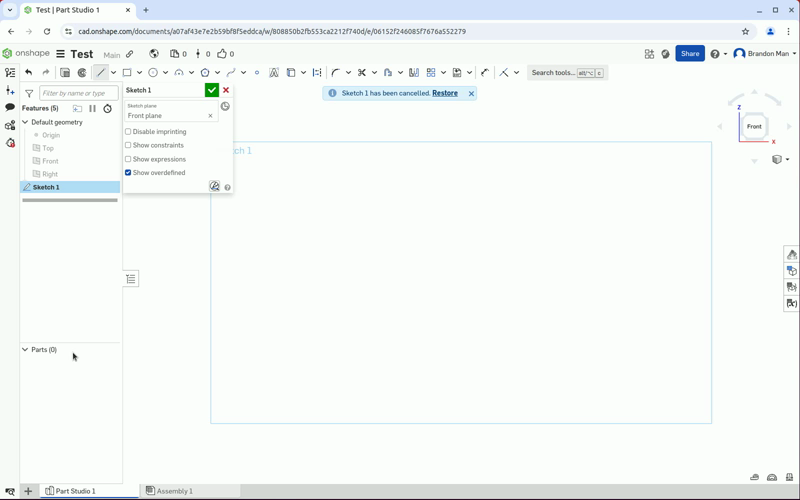
mouse_move(460, 282)
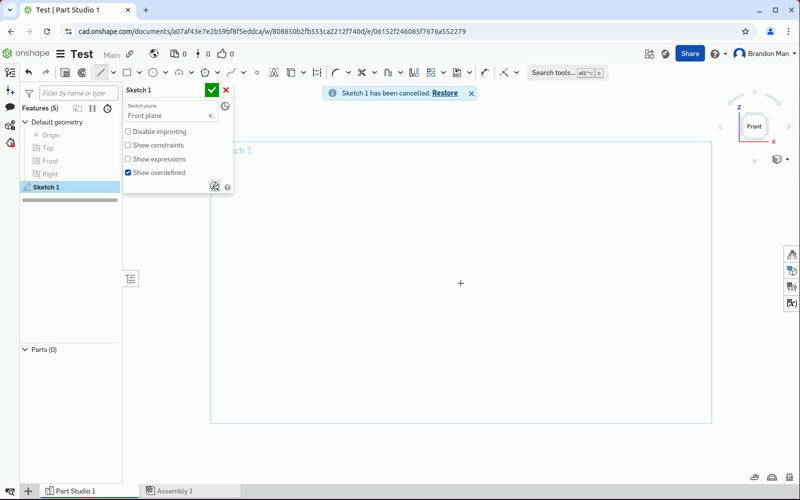
click(460, 282)
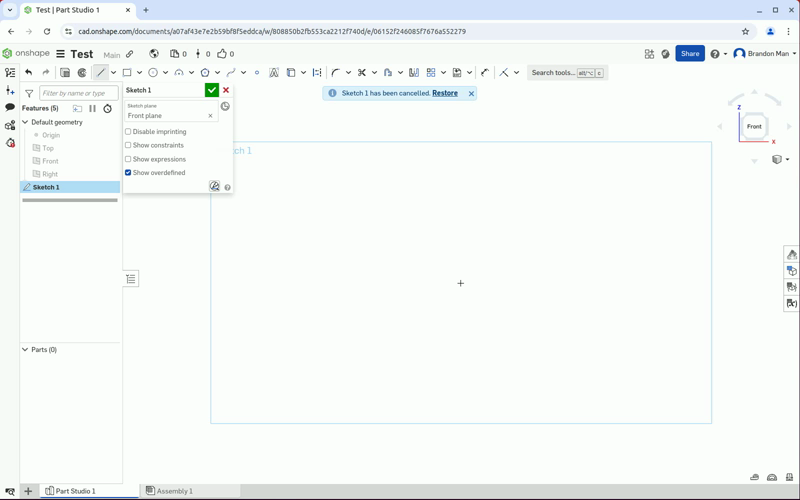
key_up(shift)
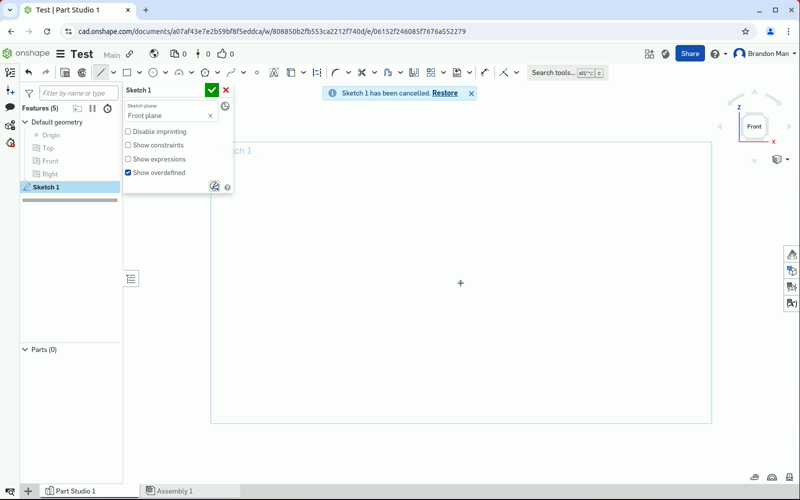
key_down(shift)
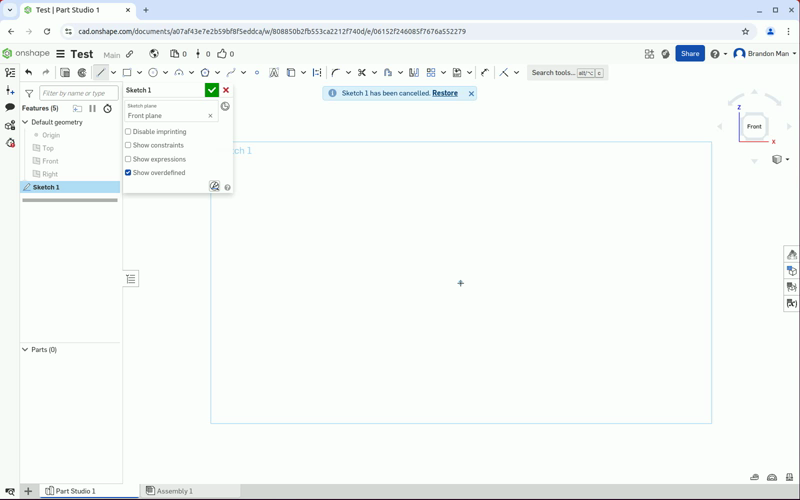
mouse_move(490, 282)
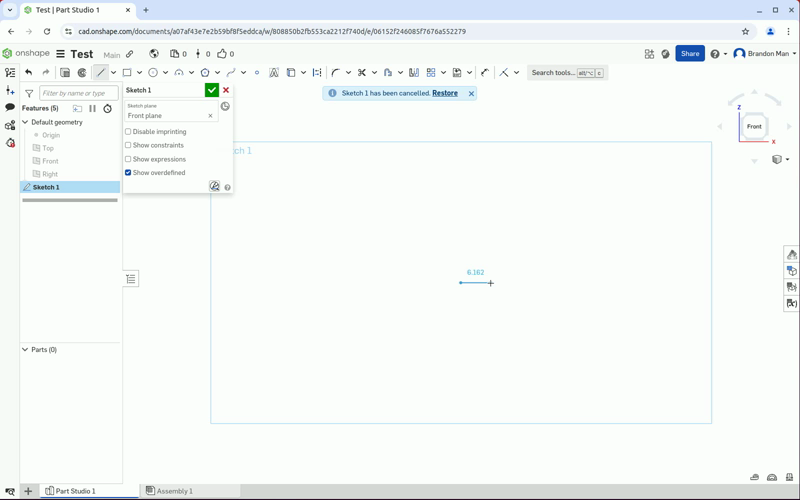
mouse_move(486, 282)
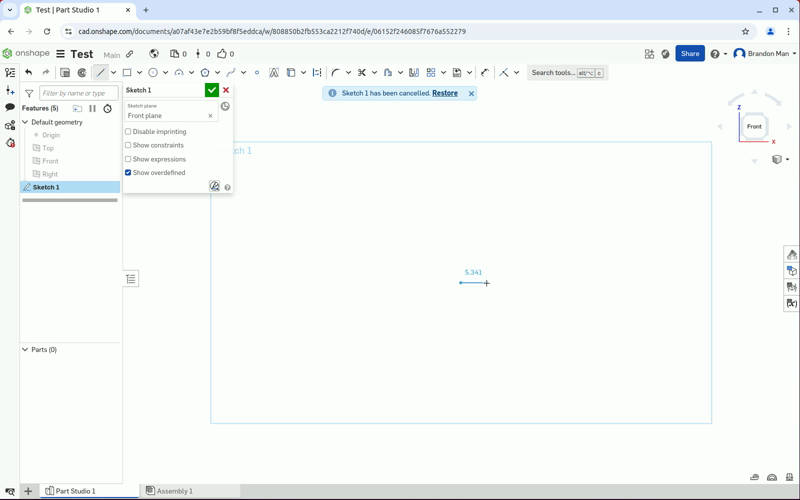
click(486, 282)
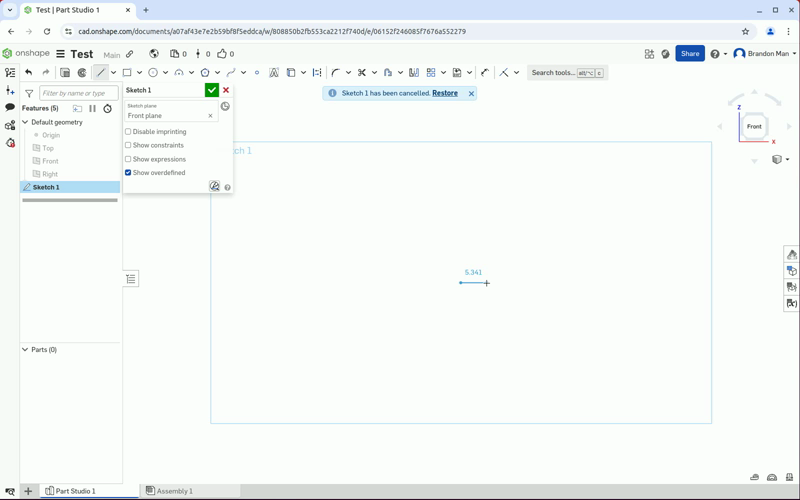
key_up(shift)
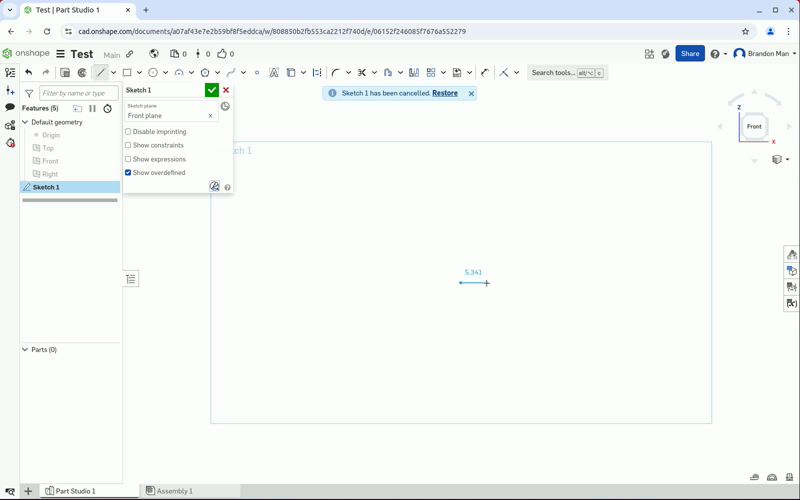
key_down(shift)
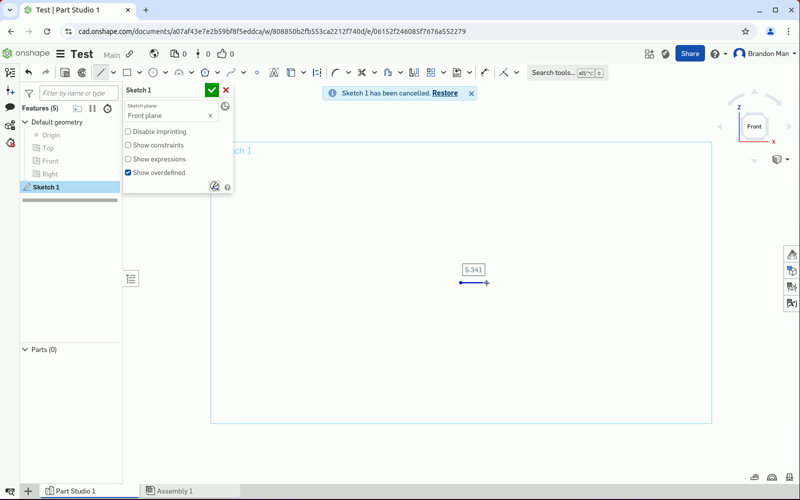
mouse_move(486, 222)
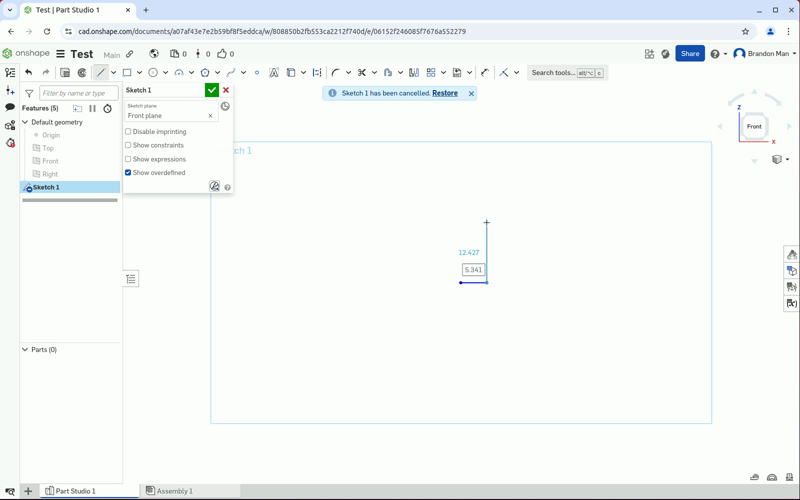
click(486, 222)
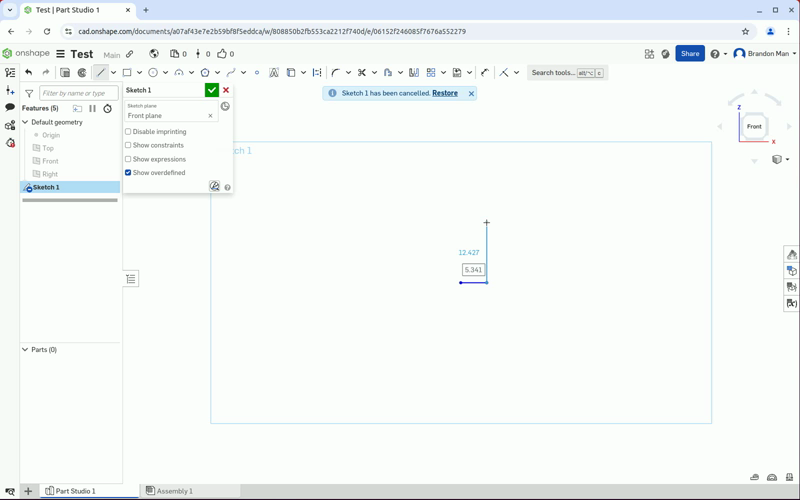
key_up(shift)
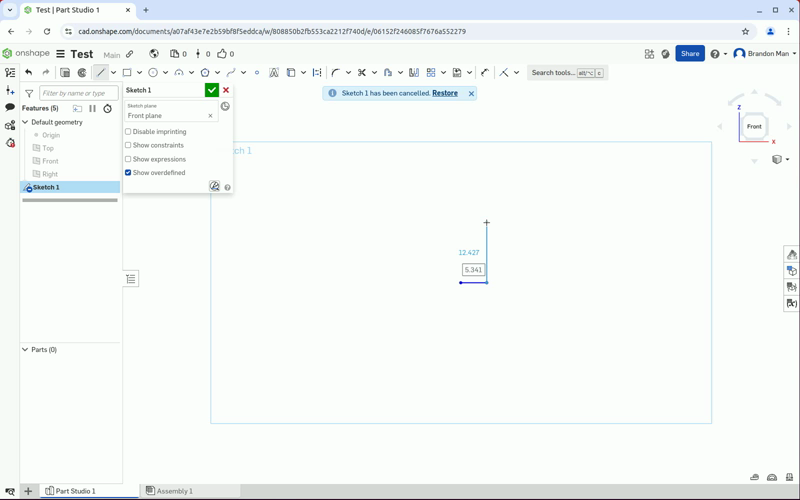
key_down(shift)
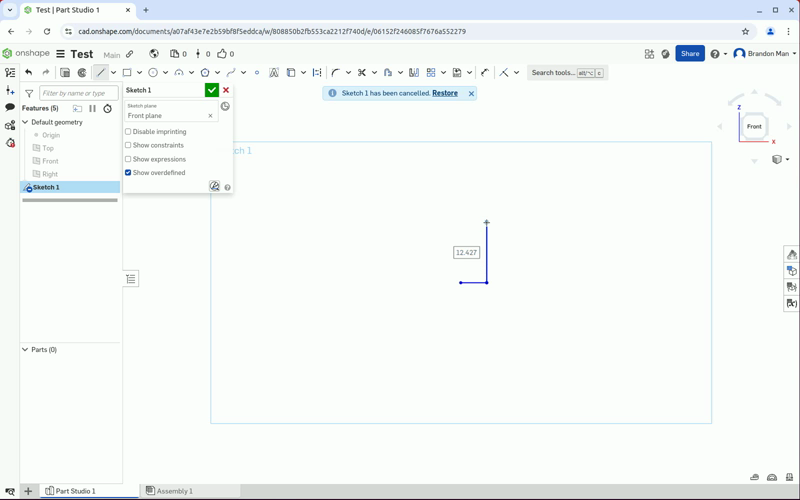
mouse_move(516, 222)
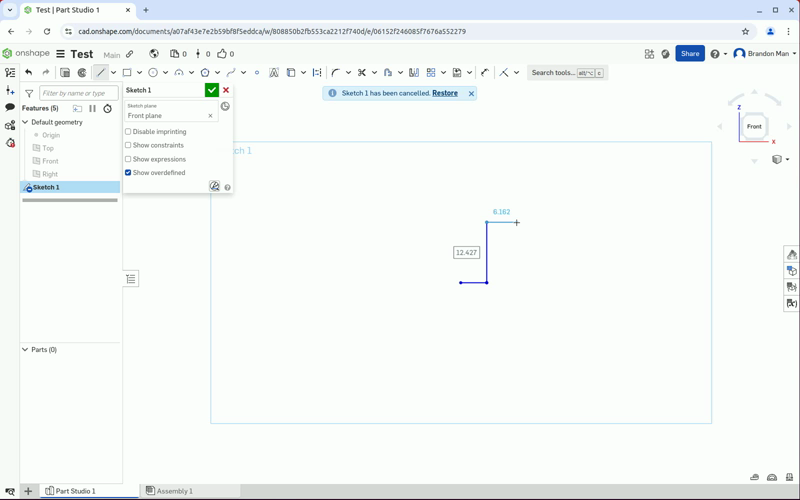
mouse_move(486, 205)
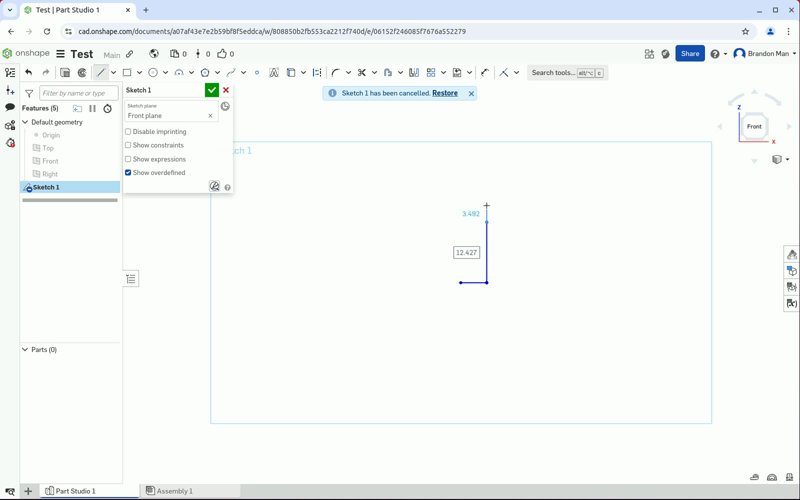
click(486, 205)
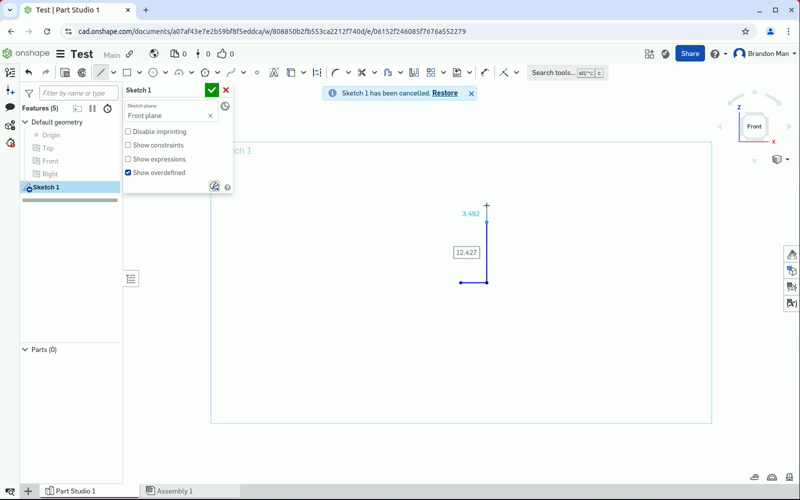
key_up(shift)
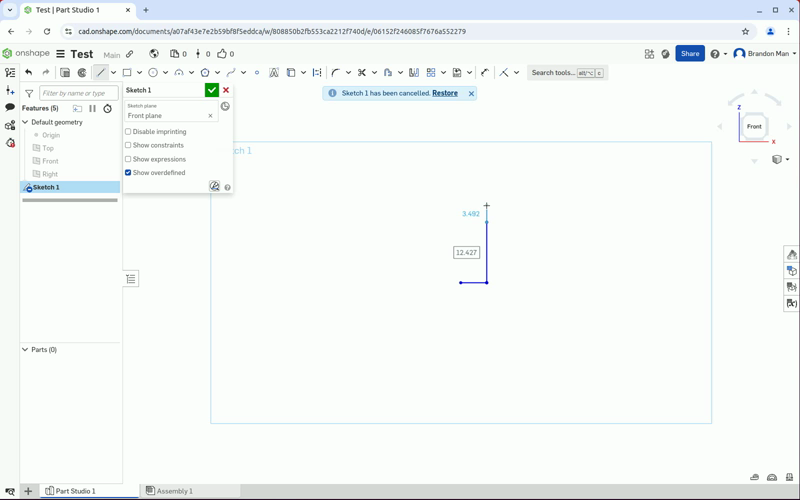
key_down(shift)
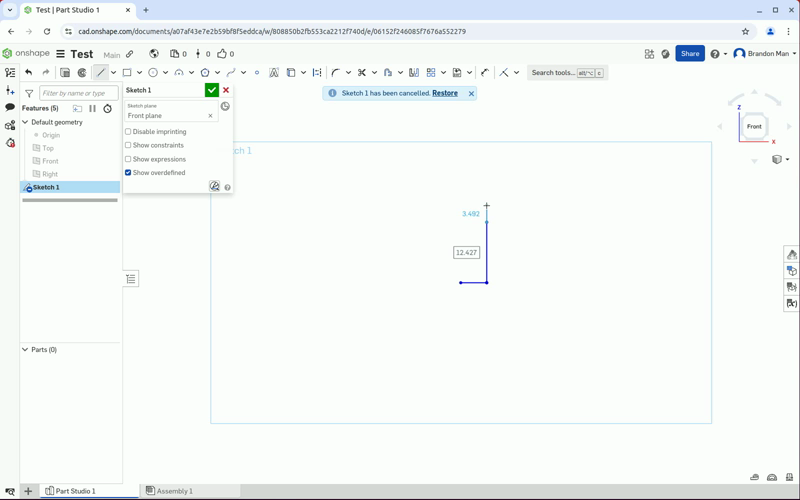
mouse_move(516, 205)
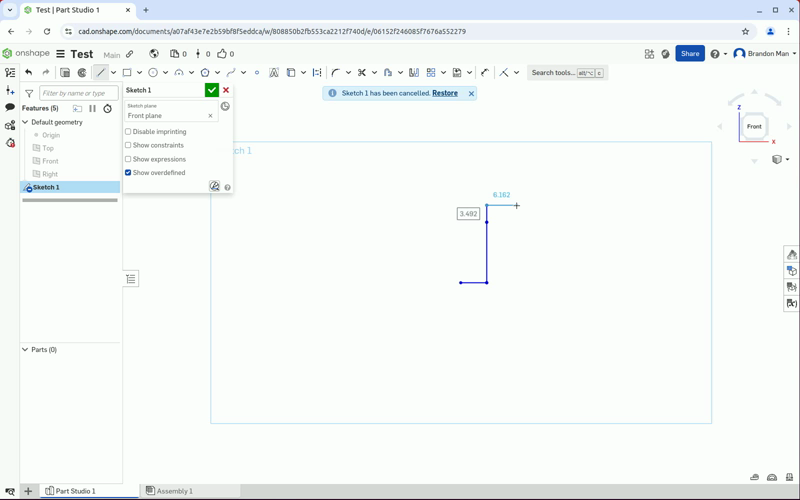
mouse_move(460, 205)
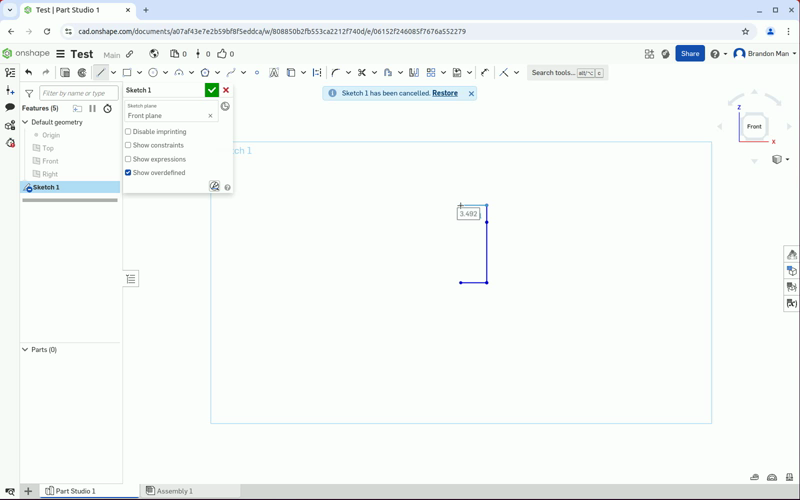
click(460, 205)
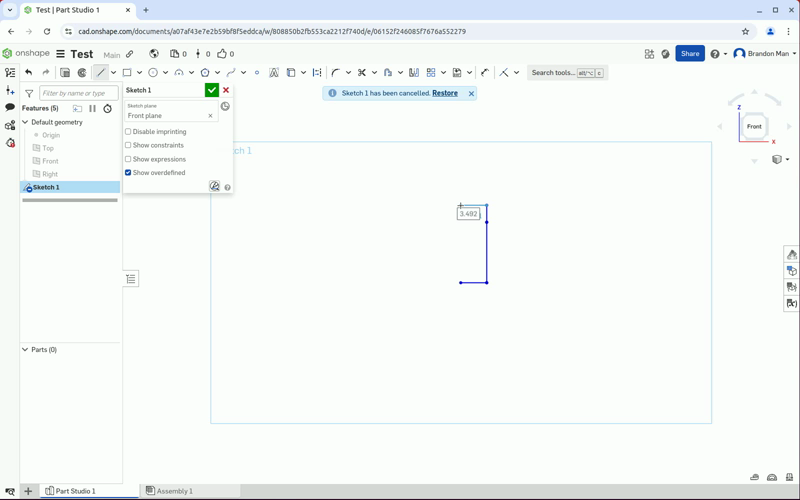
key_up(shift)
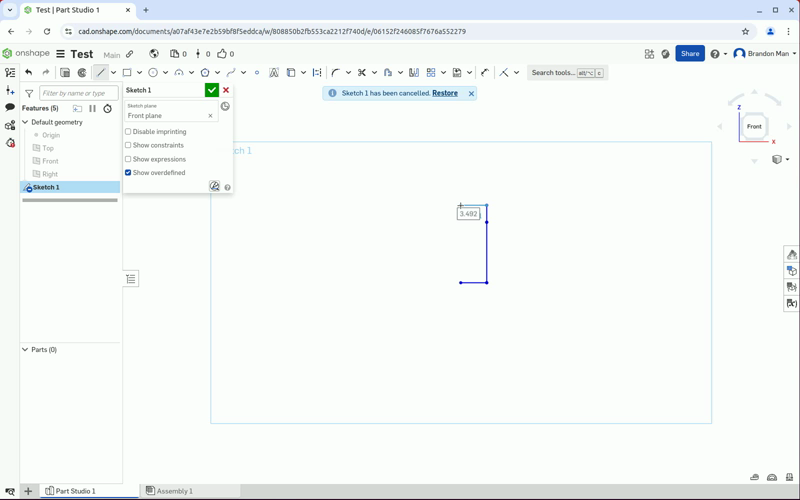
key_down(shift)
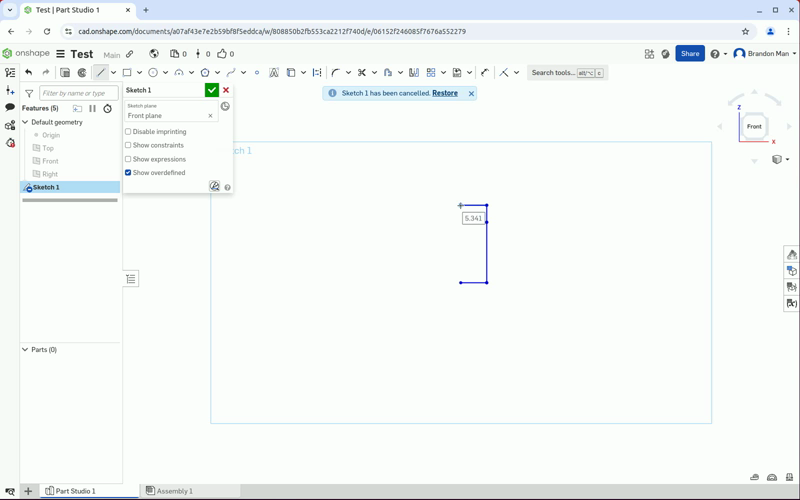
mouse_move(460, 282)
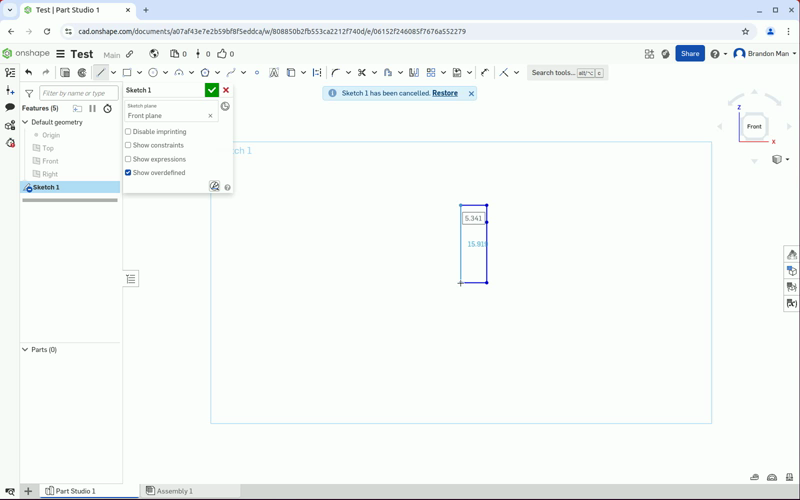
key_up(shift)
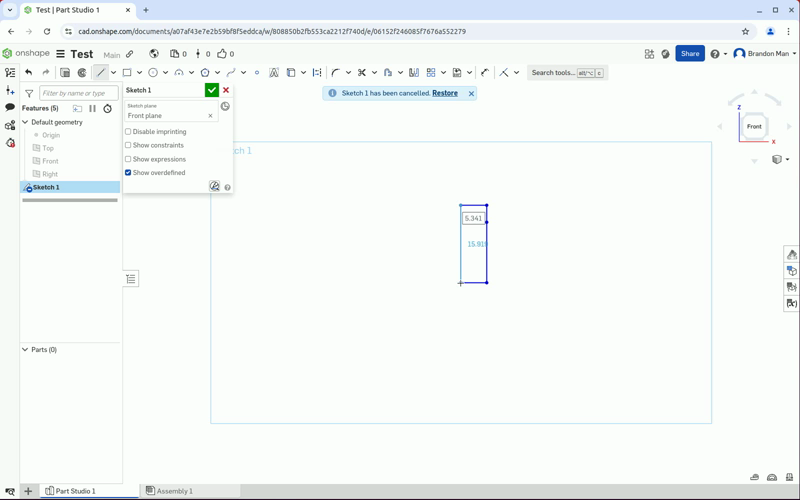
click(460, 282)
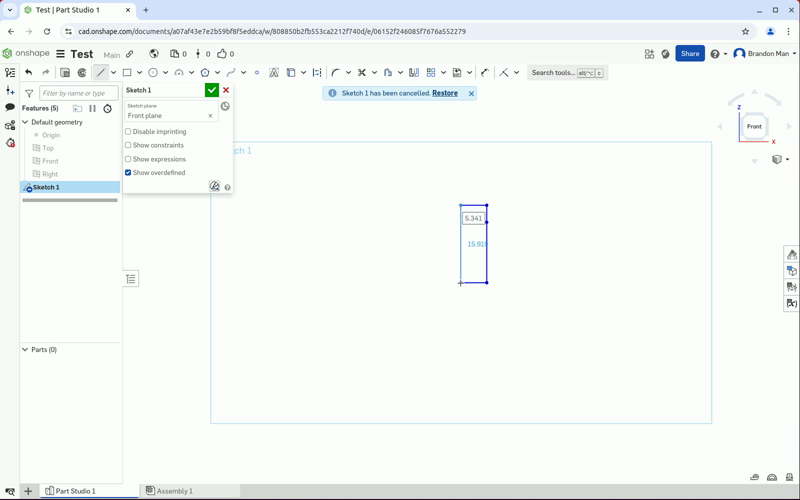
key(esc)
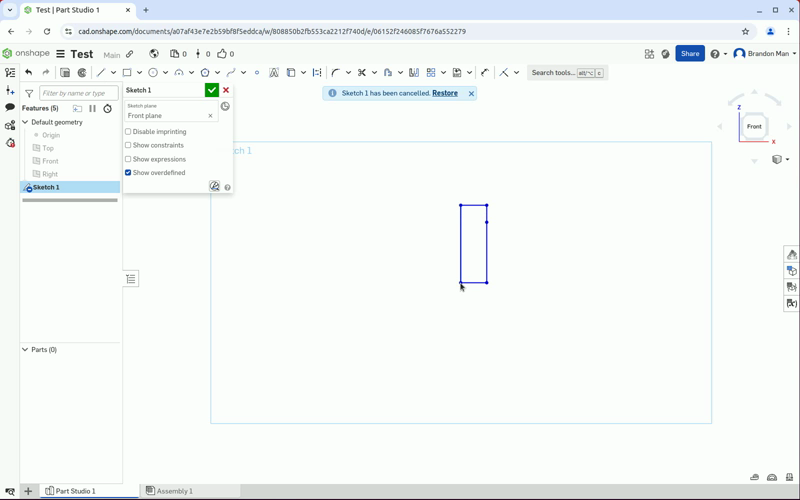
mouse_move(475, 273)
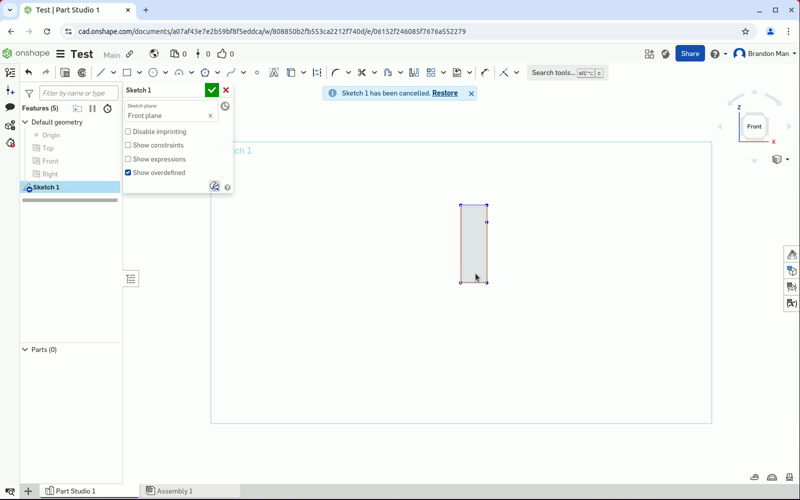
click(475, 273)
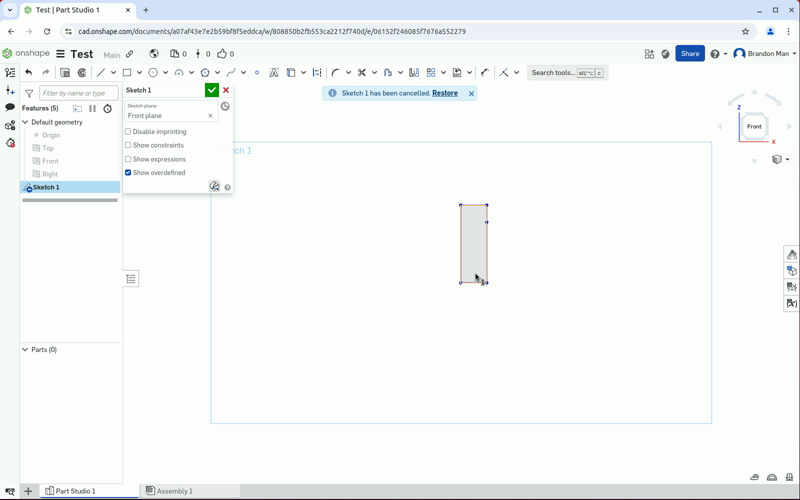
mouse_move(73, 352)
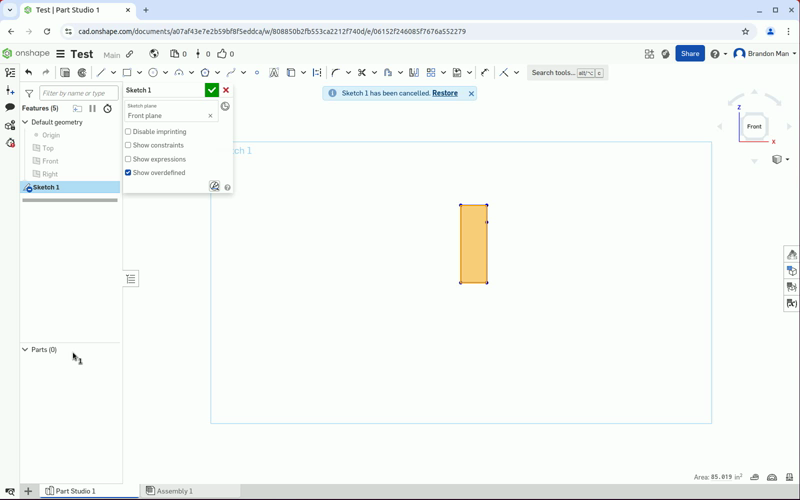
key(shift+y)
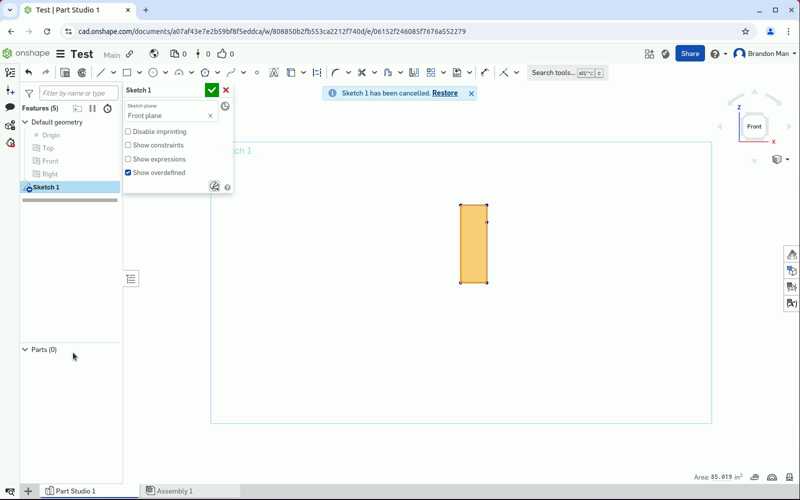
key(shift+e)
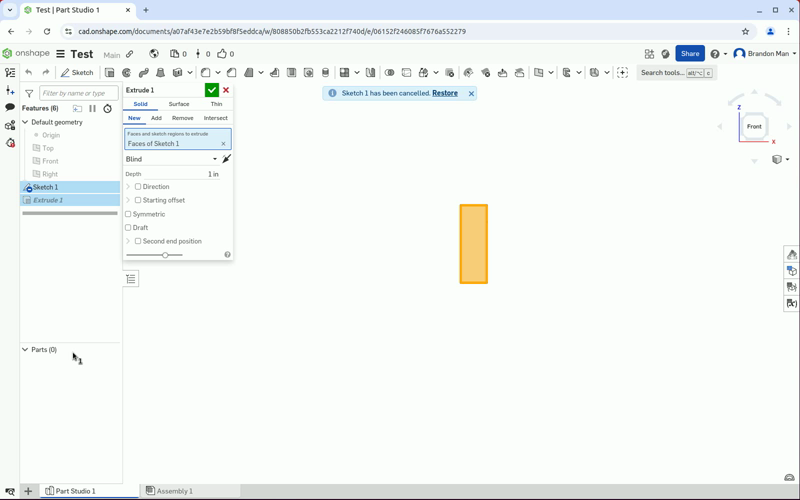
mouse_move(143, 106)
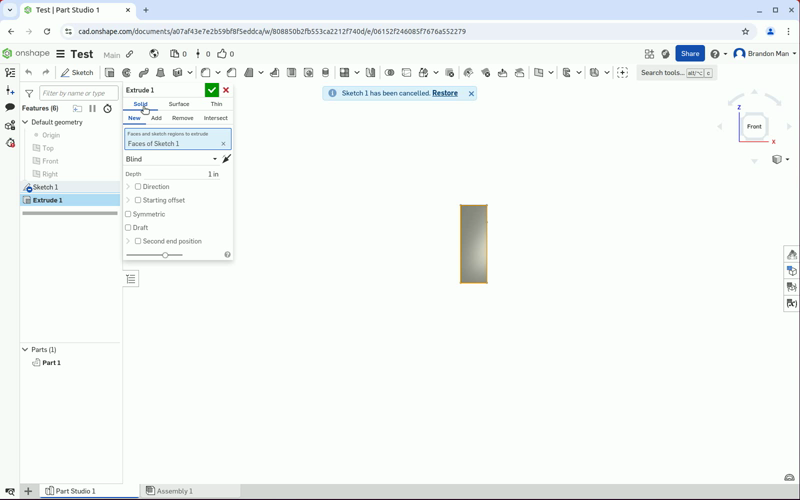
click(143, 106)
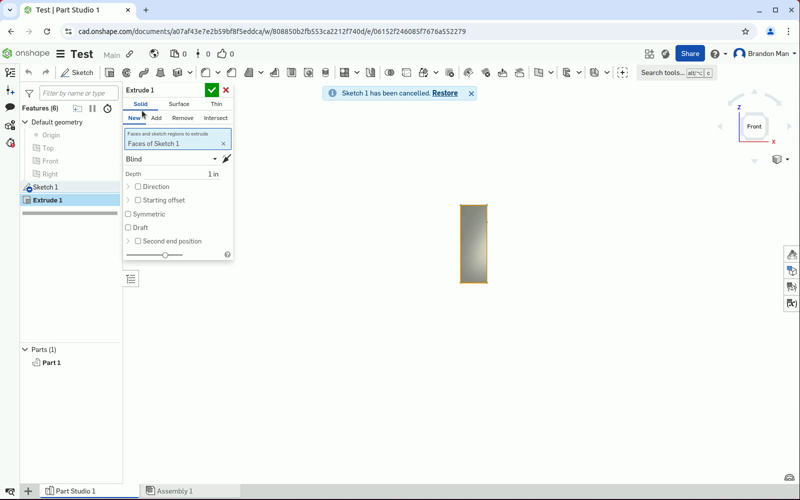
mouse_move(137, 120)
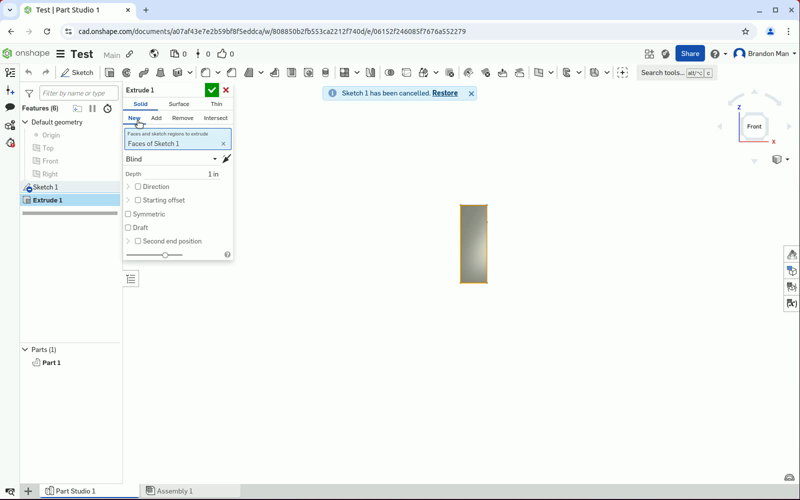
click(137, 120)
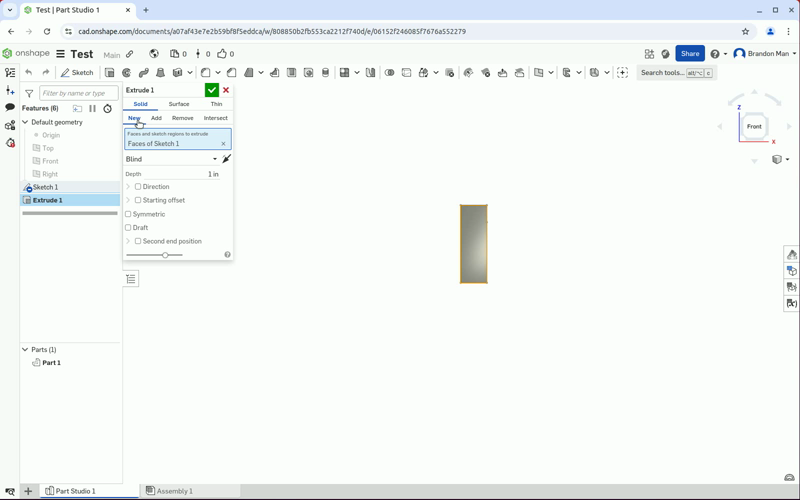
key(tab, 4)
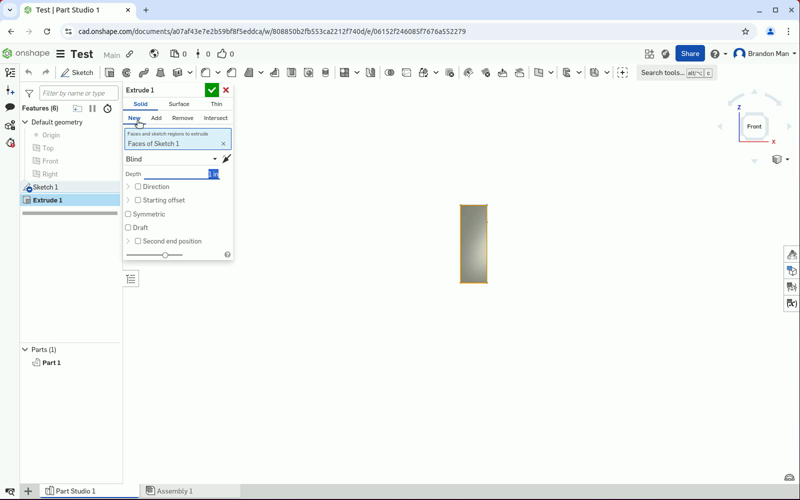
text(7.221)
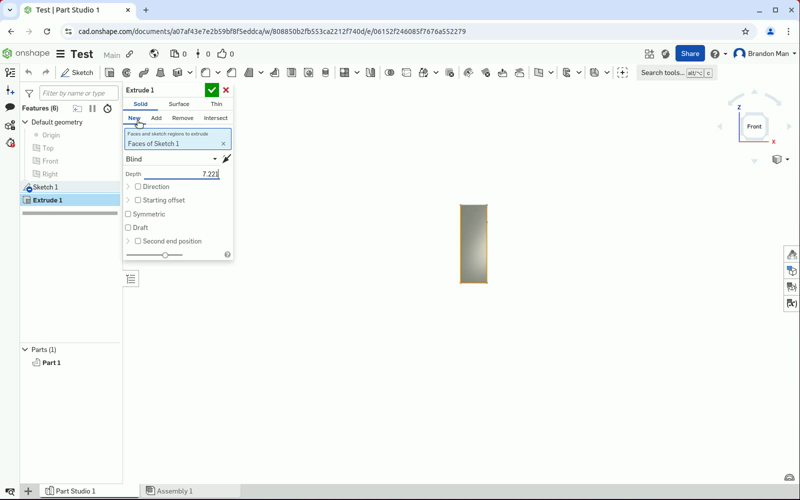
key(enter)
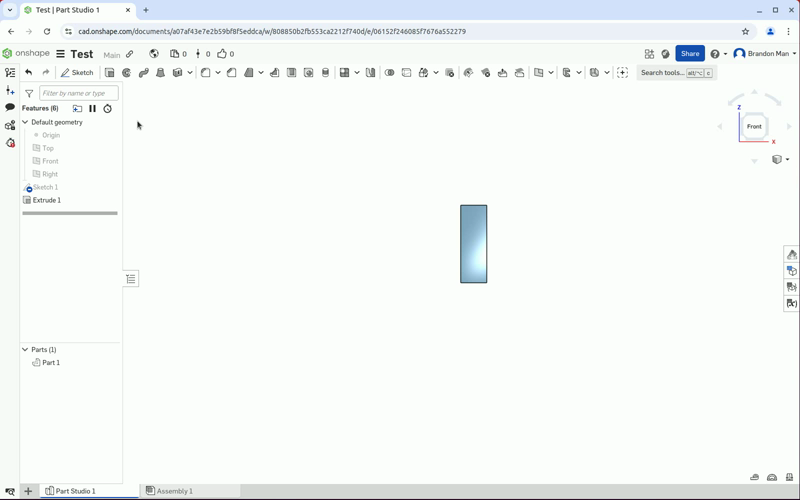
key(shift+h)
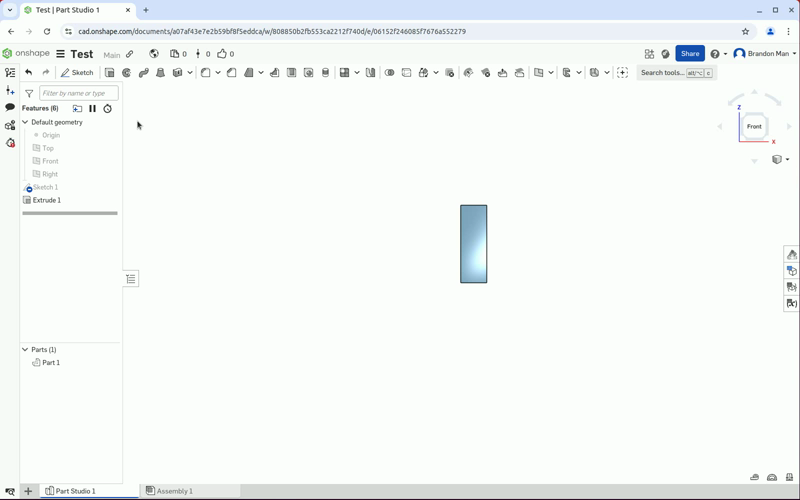
key(shift+h)
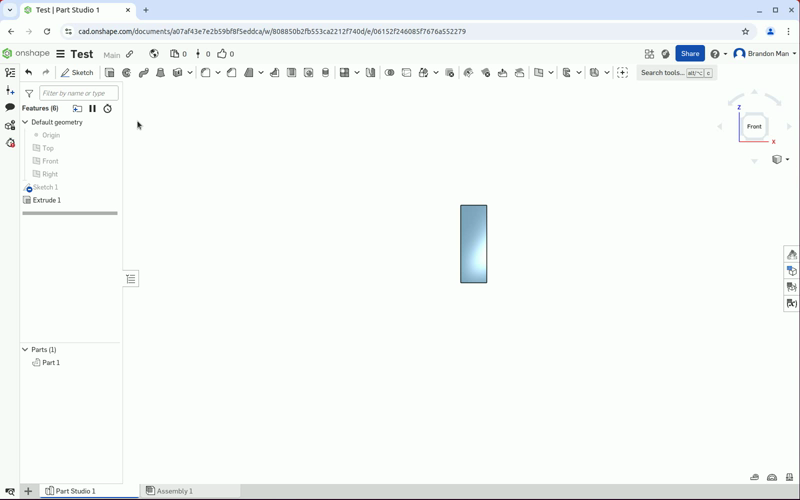
mouse_move(73, 189)
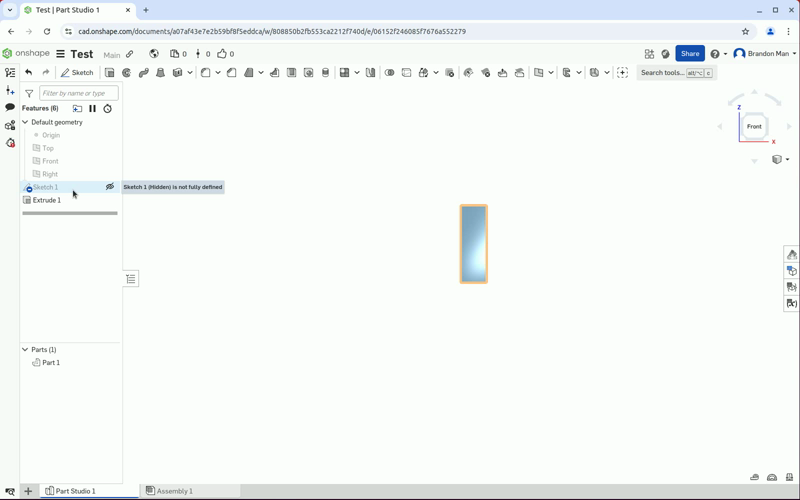
click(73, 189)
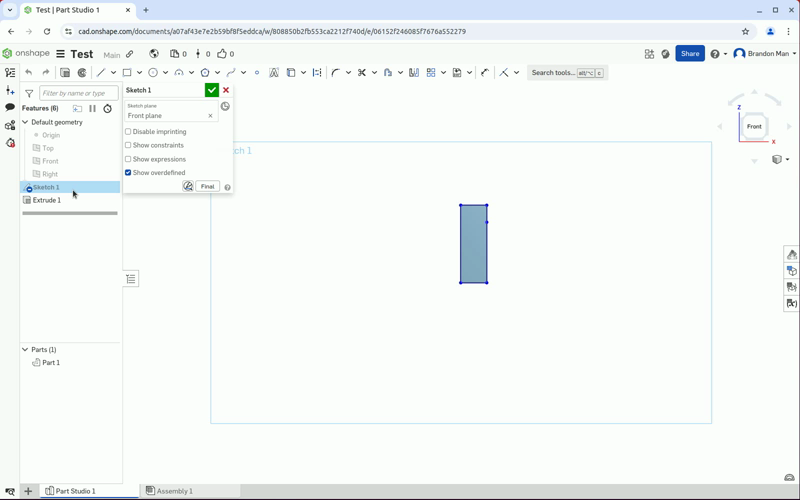
mouse_move(229, 92)
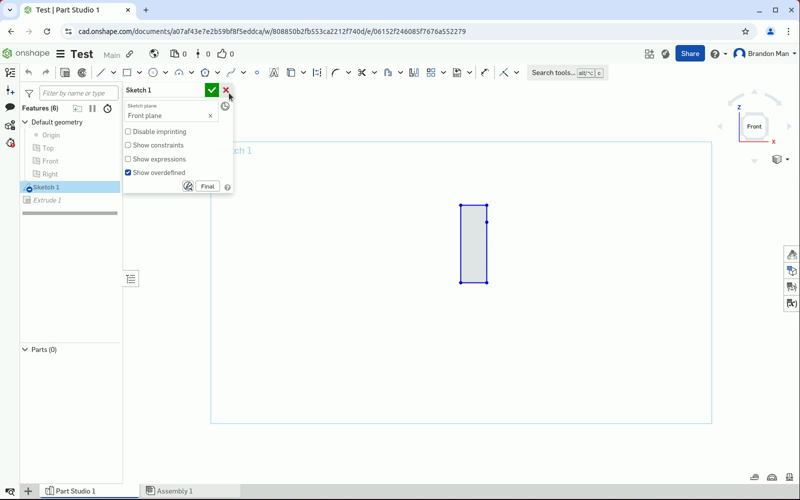
click(229, 92)
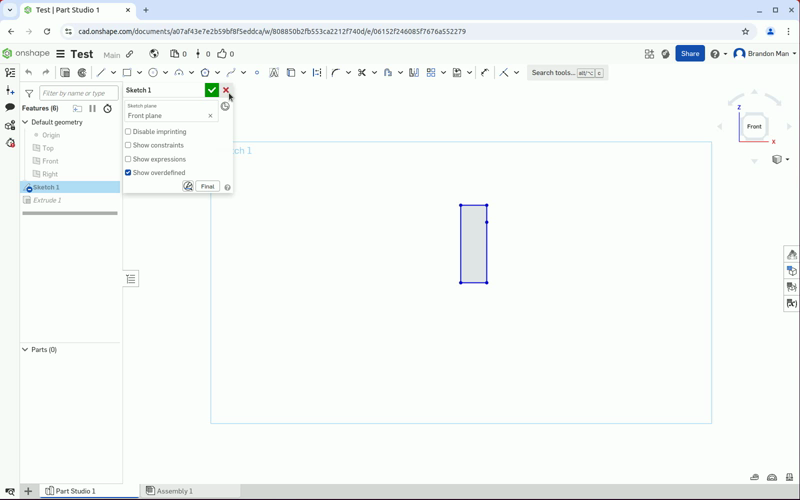
key(shift+s)
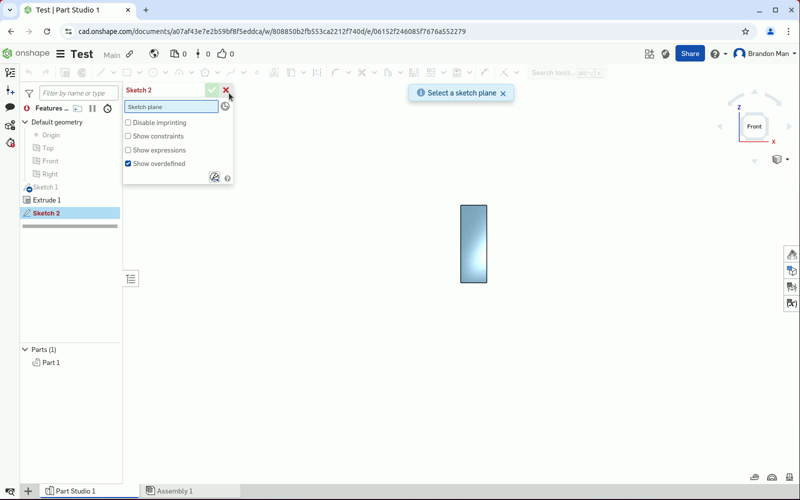
mouse_move(73, 163)
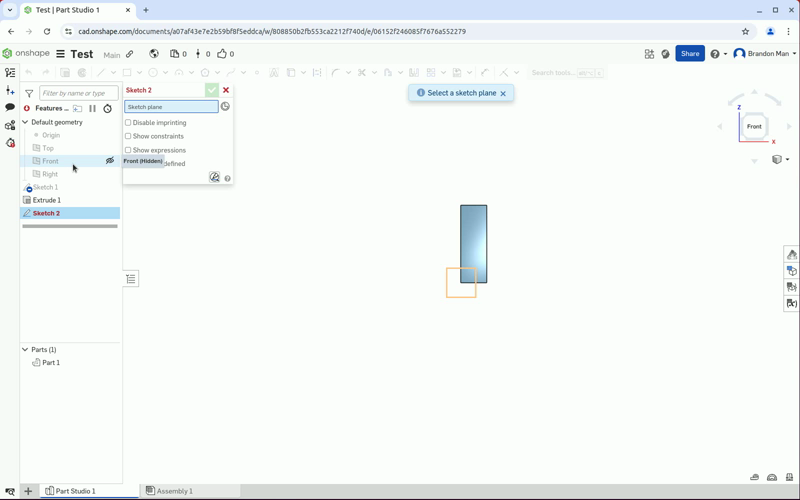
click(73, 163)
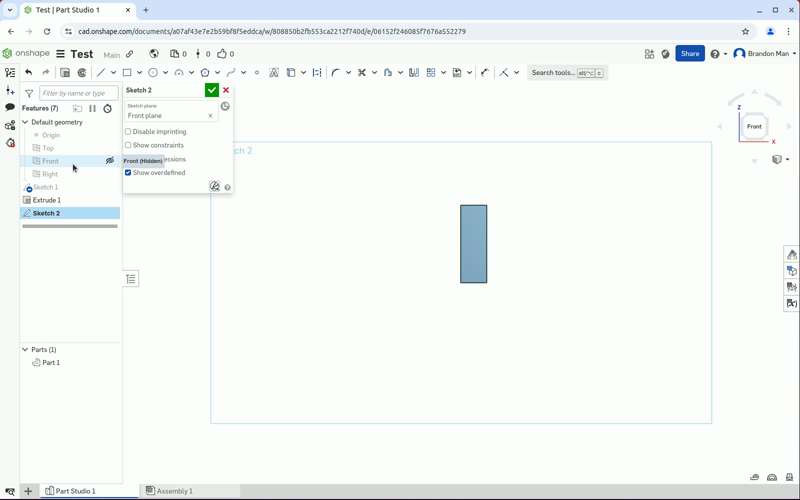
mouse_move(73, 352)
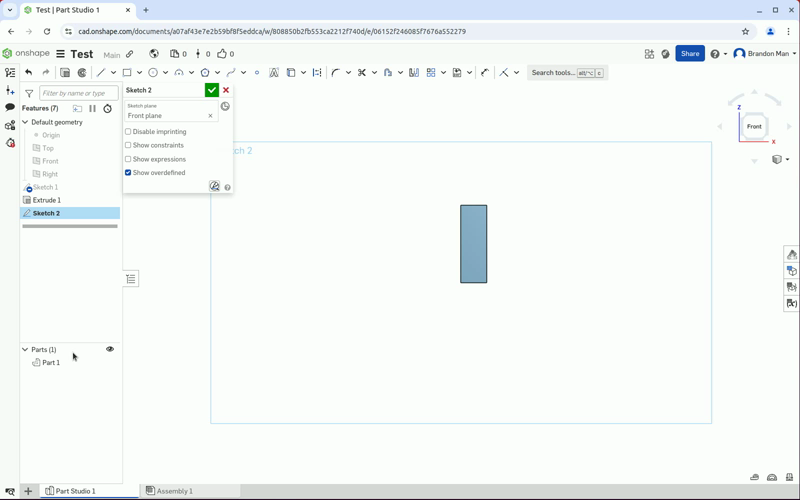
key(y)
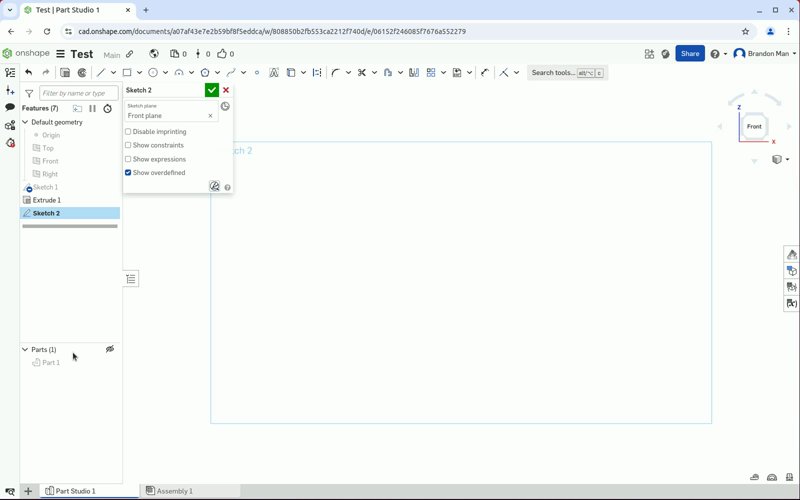
key(l)
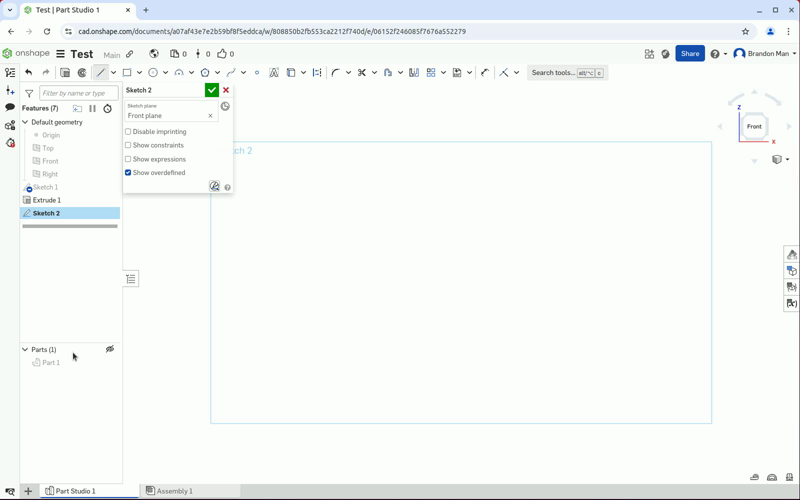
key_down(shift)
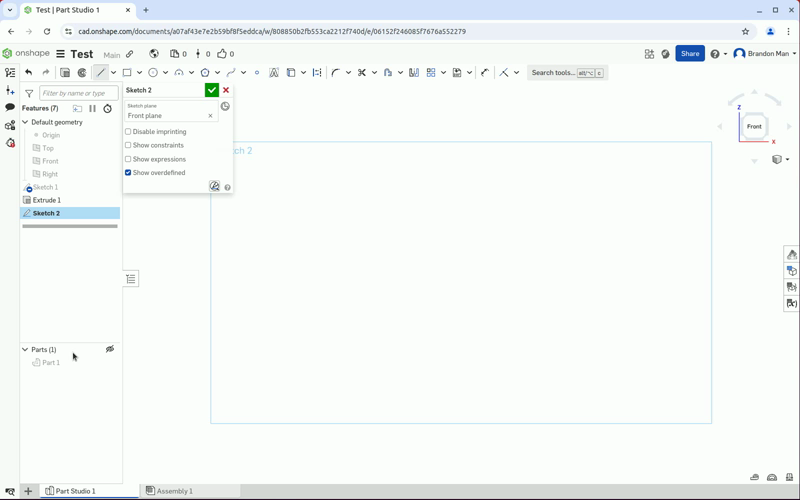
mouse_move(502, 282)
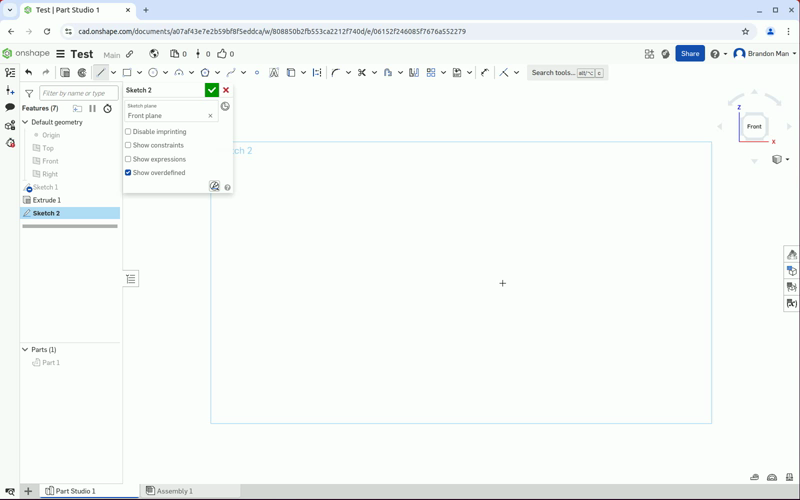
click(502, 282)
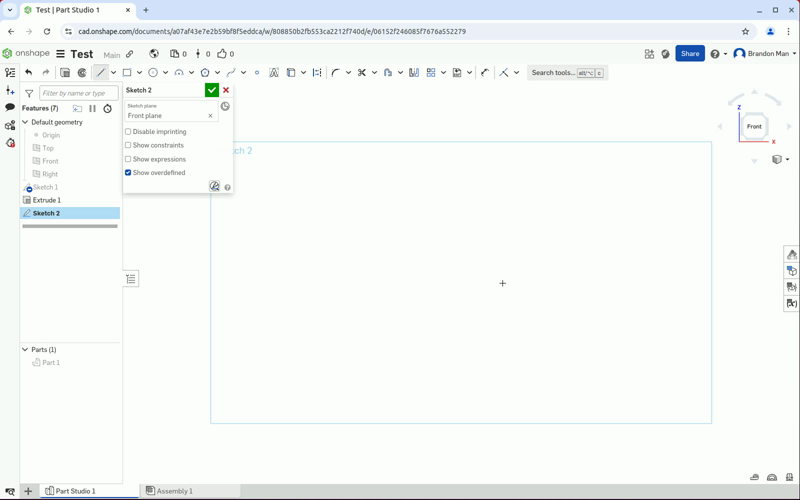
key_up(shift)
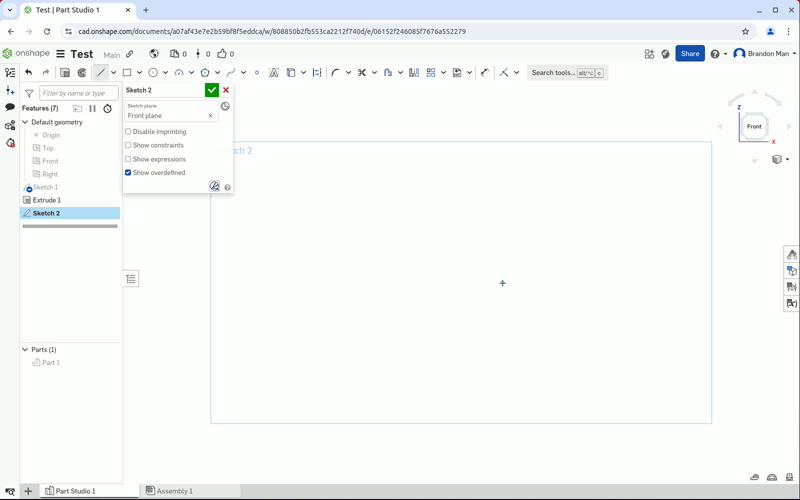
key_down(shift)
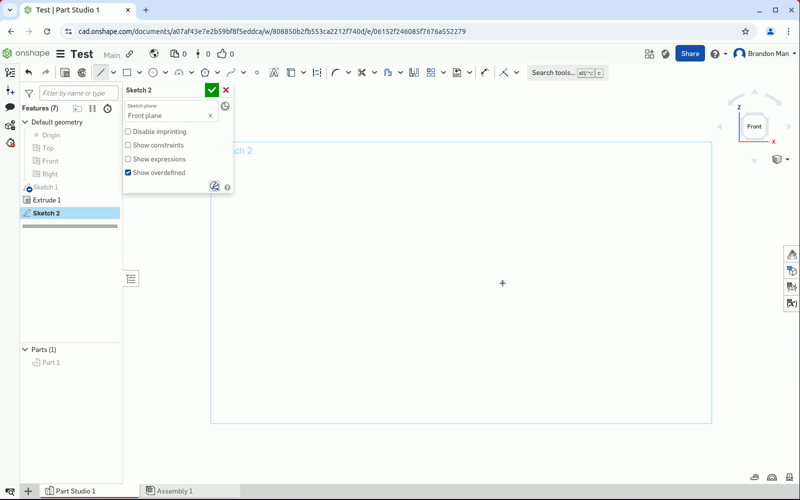
mouse_move(532, 282)
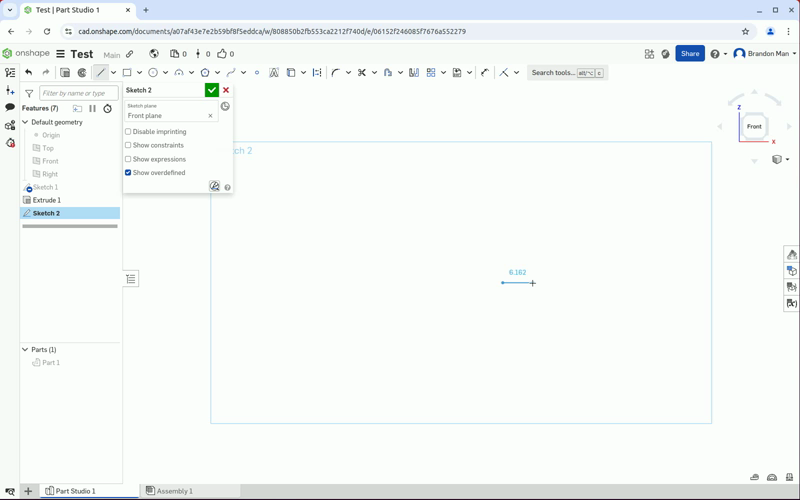
mouse_move(517, 282)
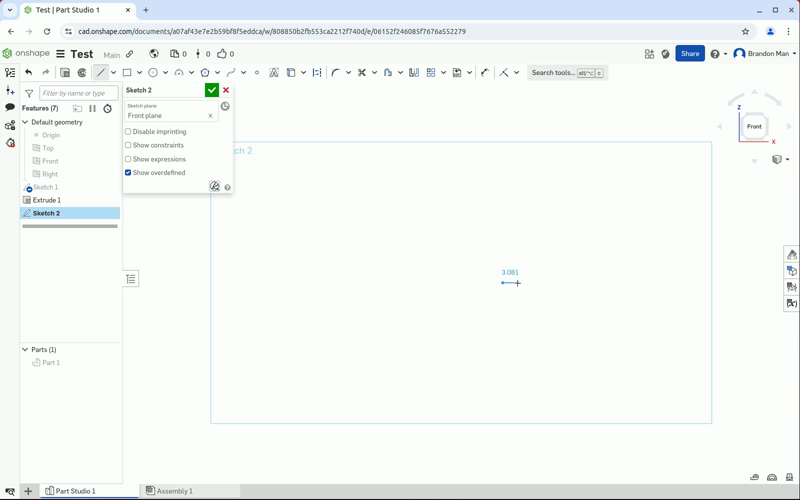
click(517, 282)
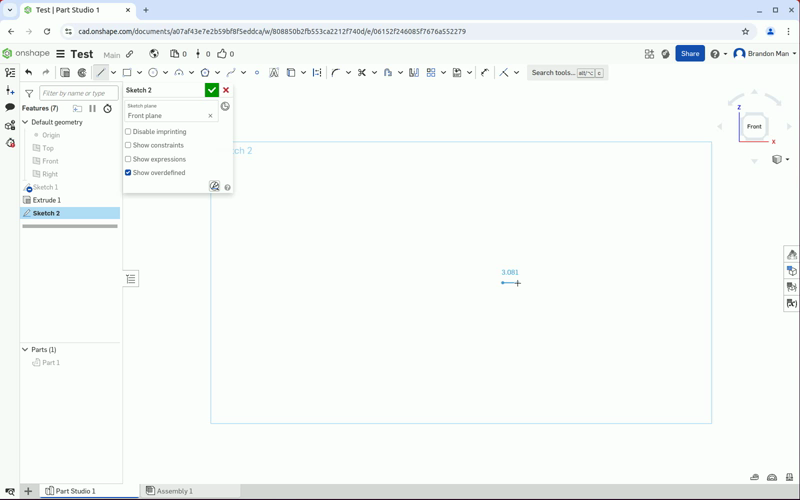
key_up(shift)
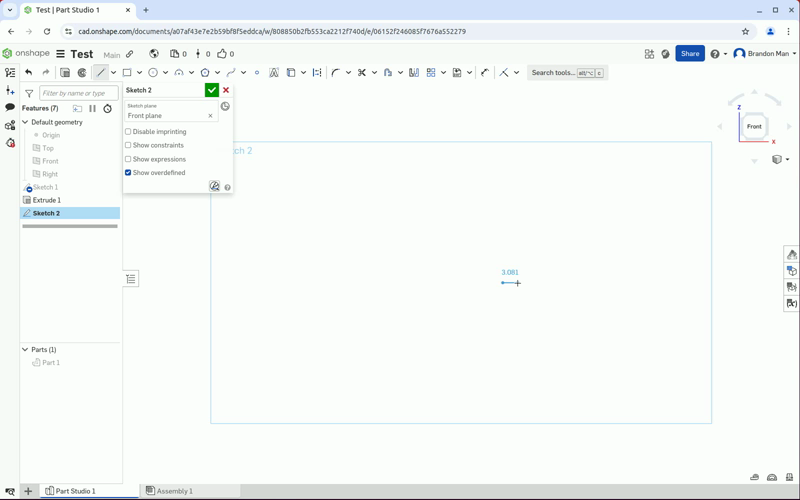
key_down(shift)
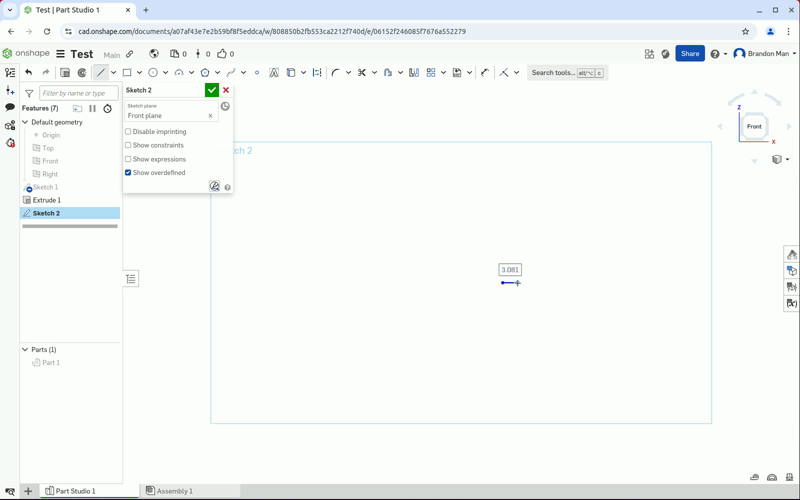
mouse_move(547, 282)
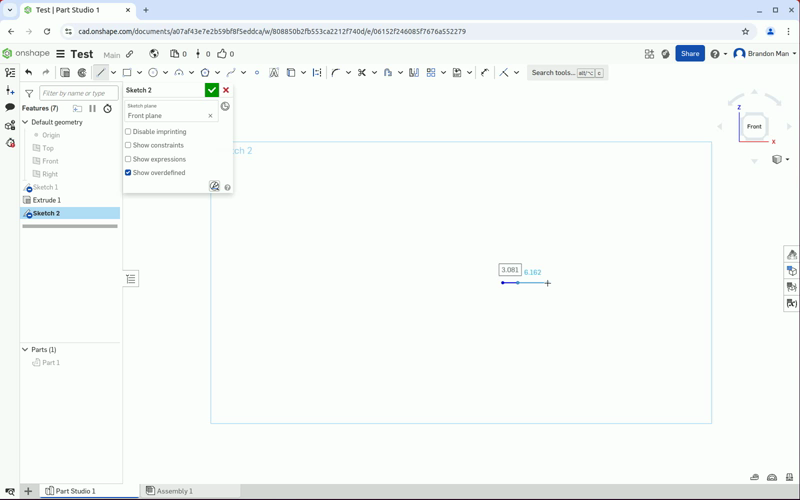
mouse_move(517, 244)
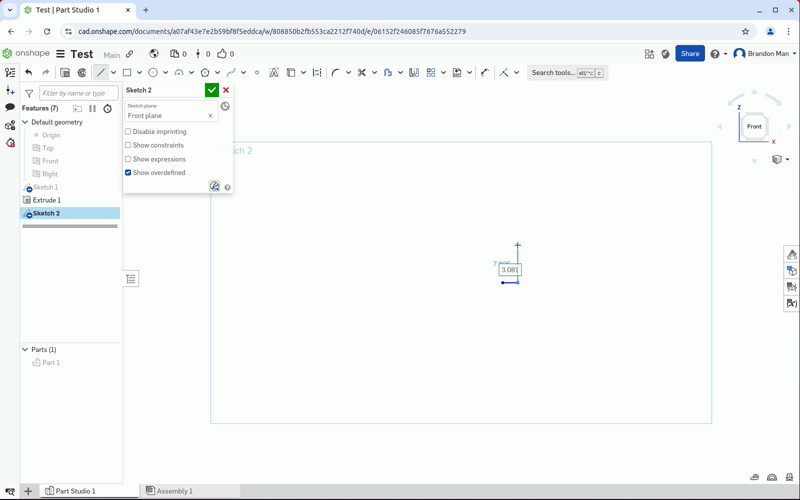
click(517, 244)
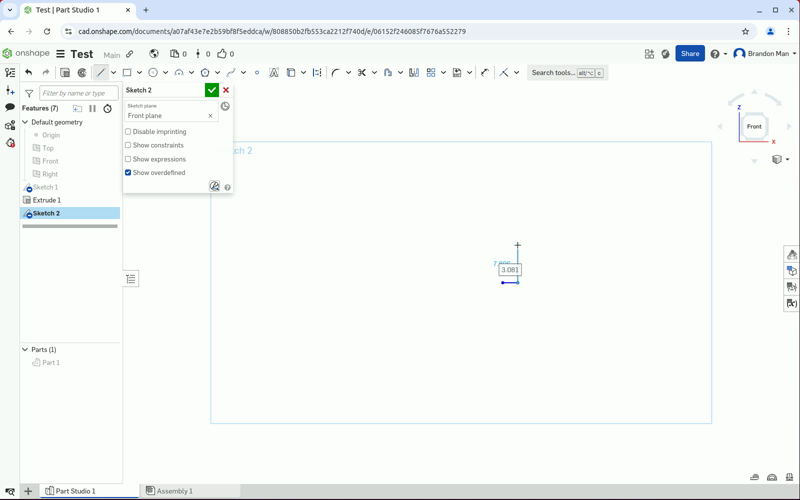
key_up(shift)
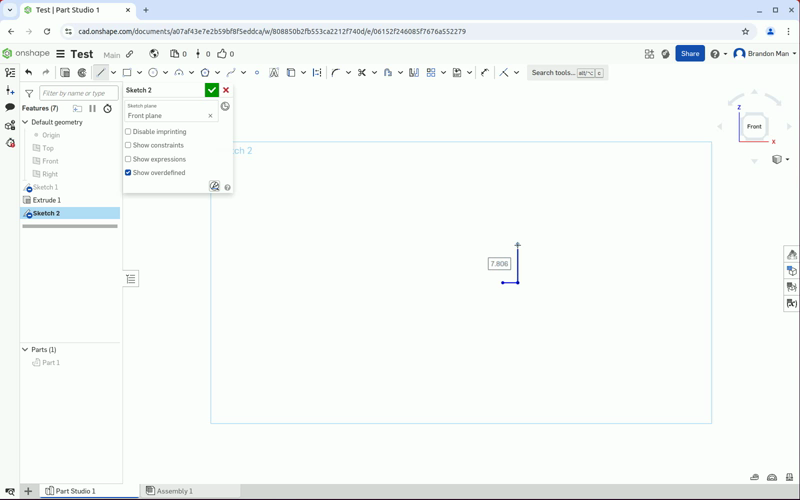
key_down(shift)
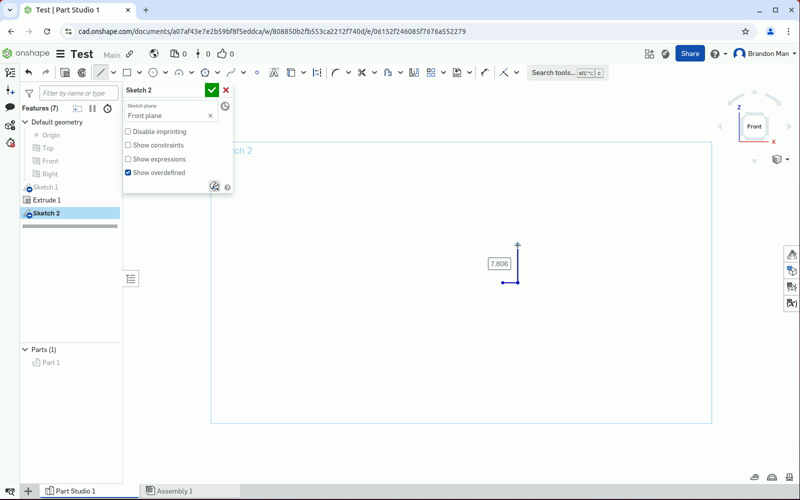
mouse_move(547, 244)
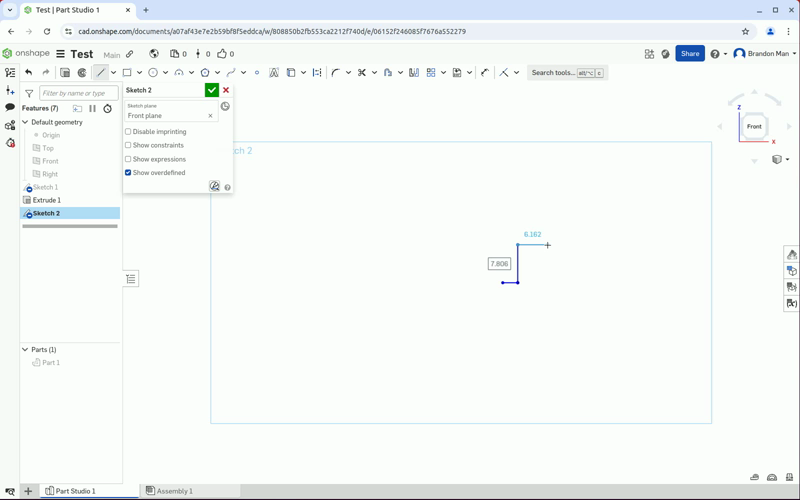
mouse_move(502, 244)
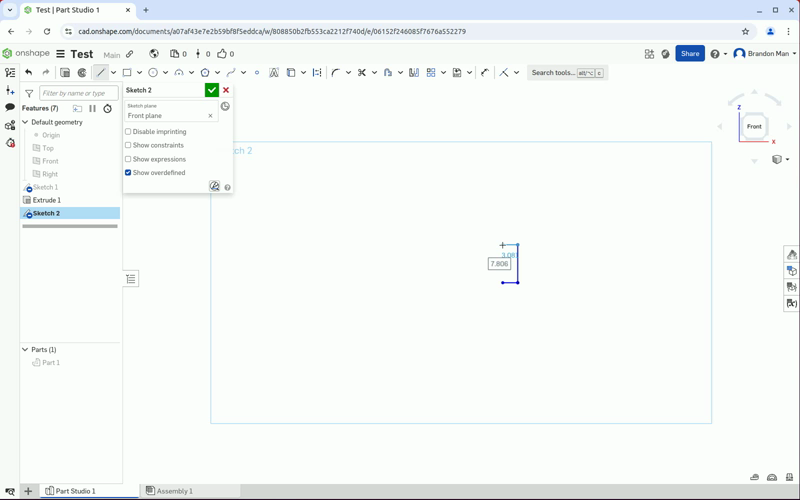
click(502, 244)
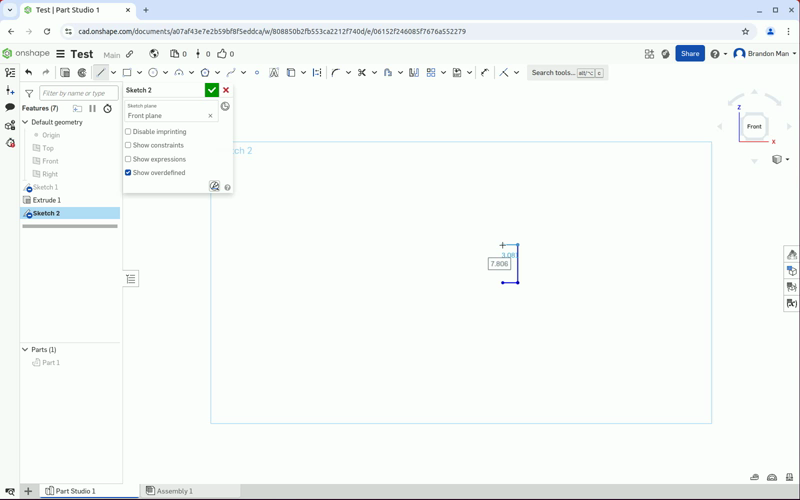
key_up(shift)
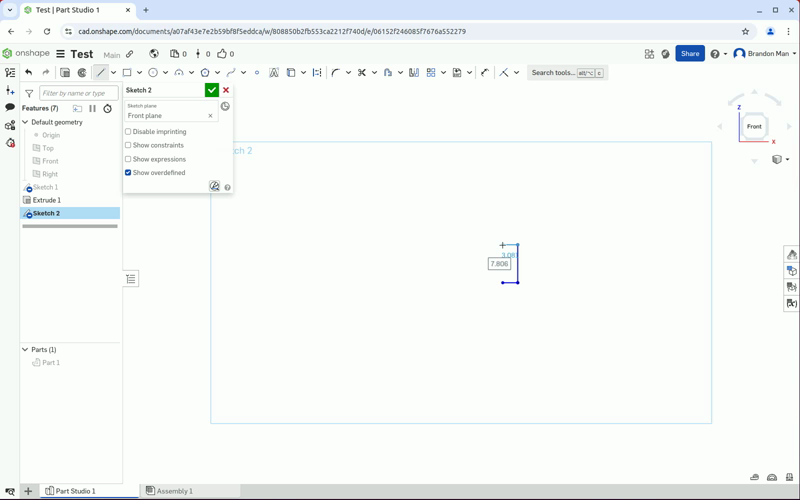
mouse_move(532, 244)
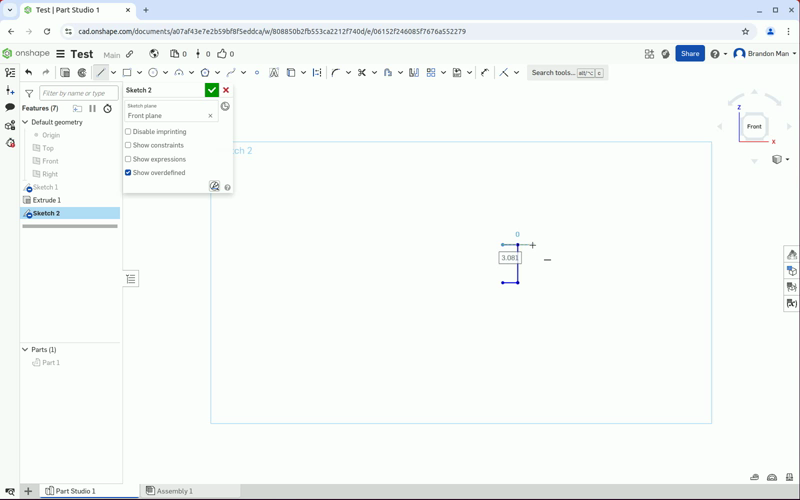
key_down(shift)
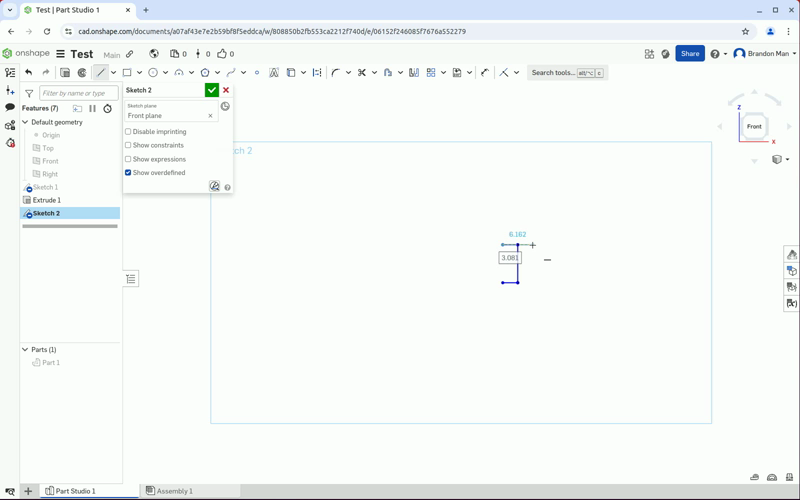
mouse_move(502, 282)
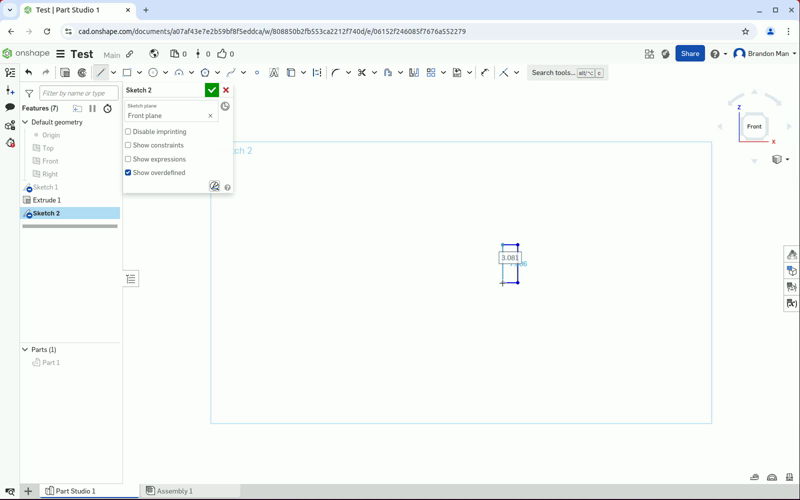
key_up(shift)
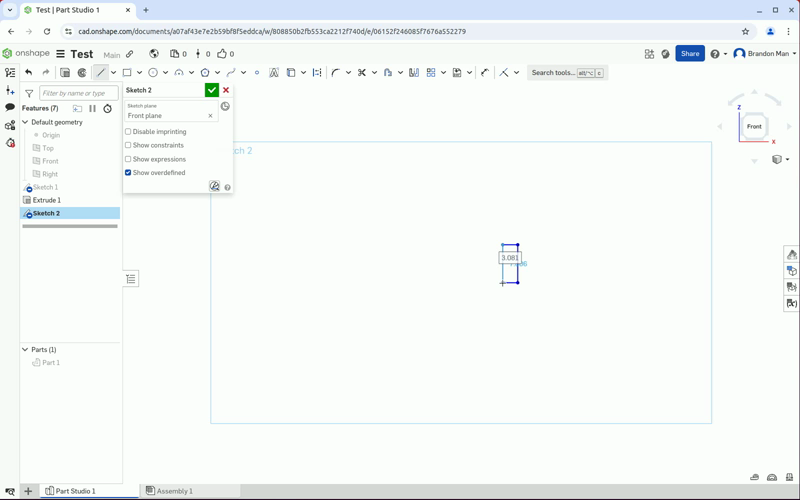
click(502, 282)
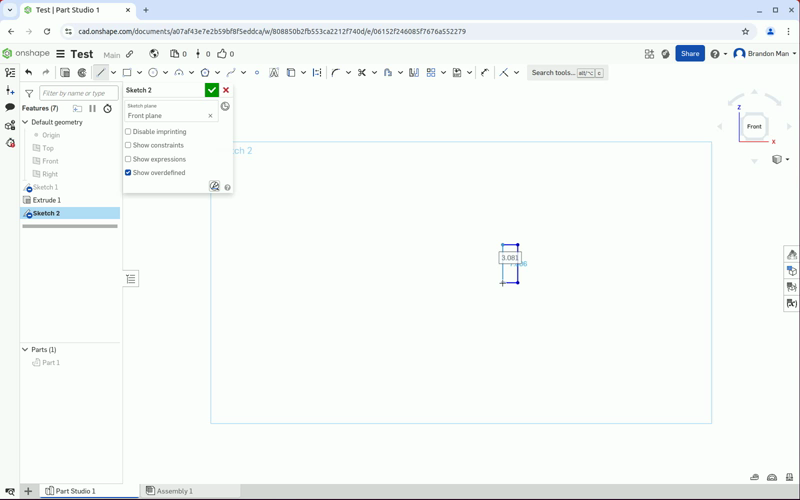
key(esc)
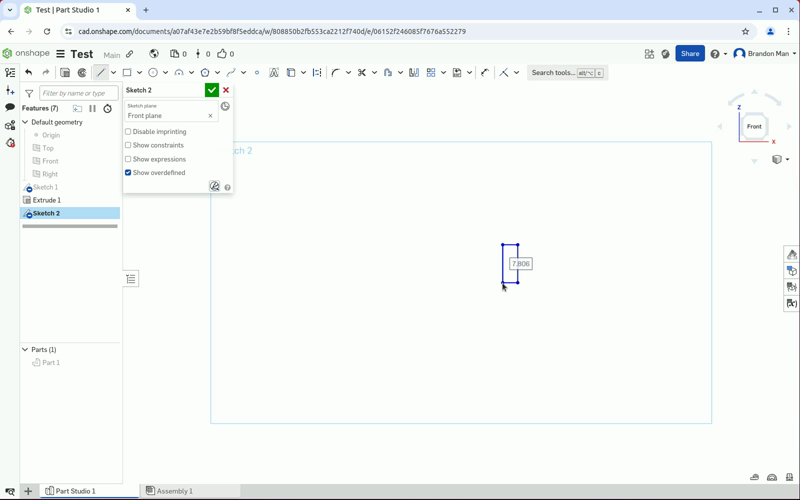
mouse_move(507, 257)
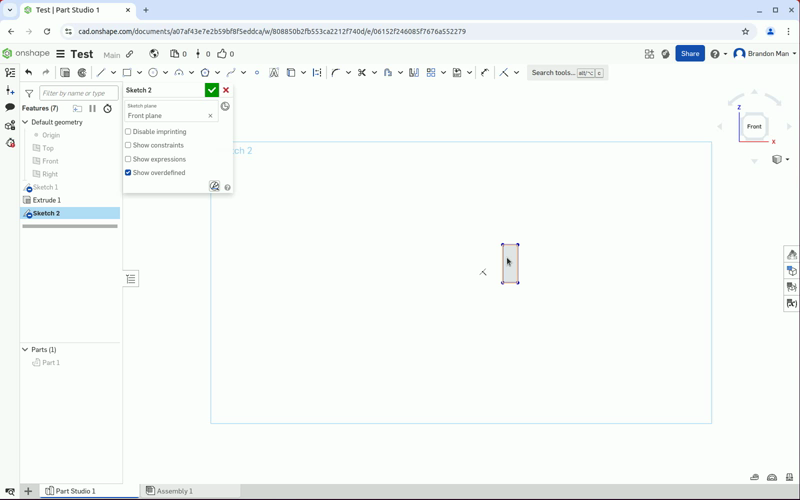
scroll(6)
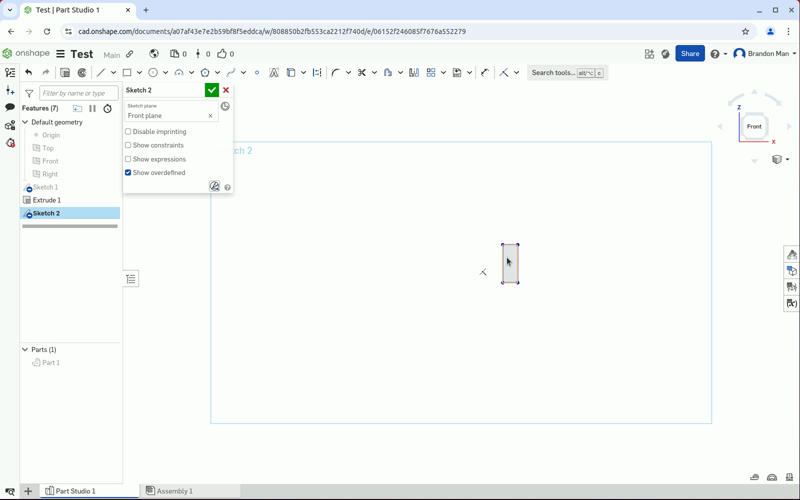
scroll(6)
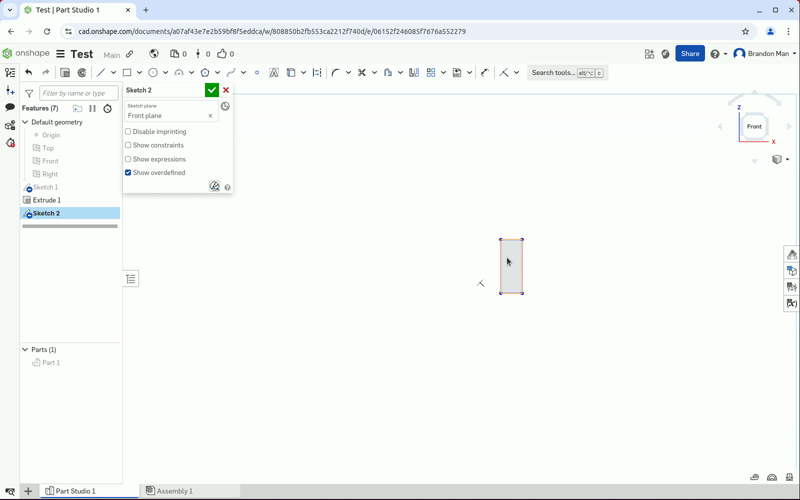
scroll(6)
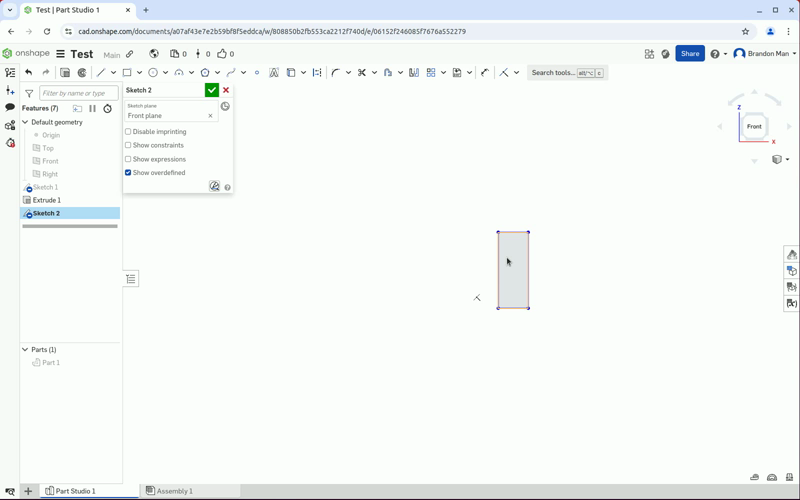
scroll(6)
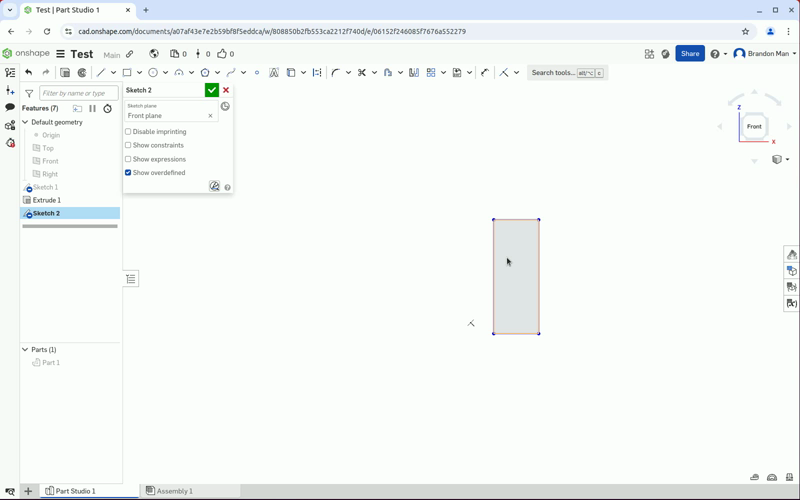
scroll(6)
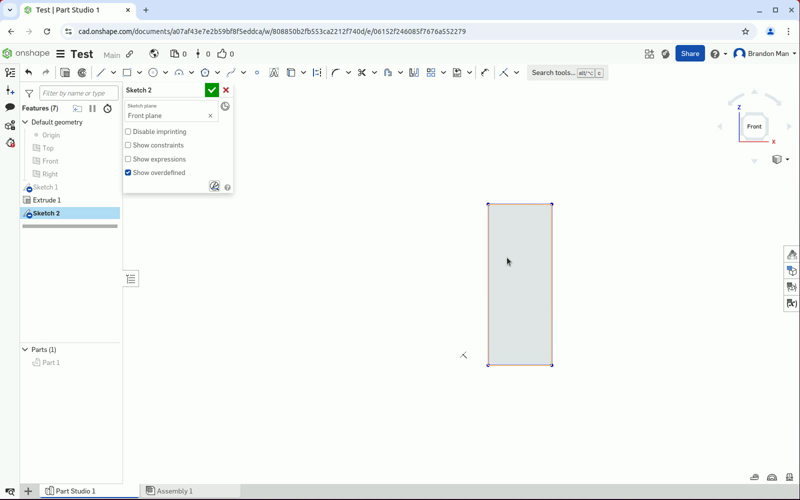
scroll(6)
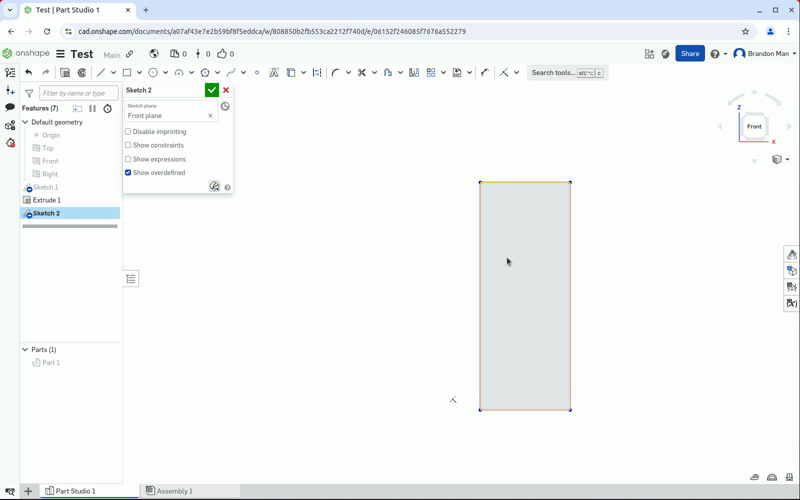
scroll(6)
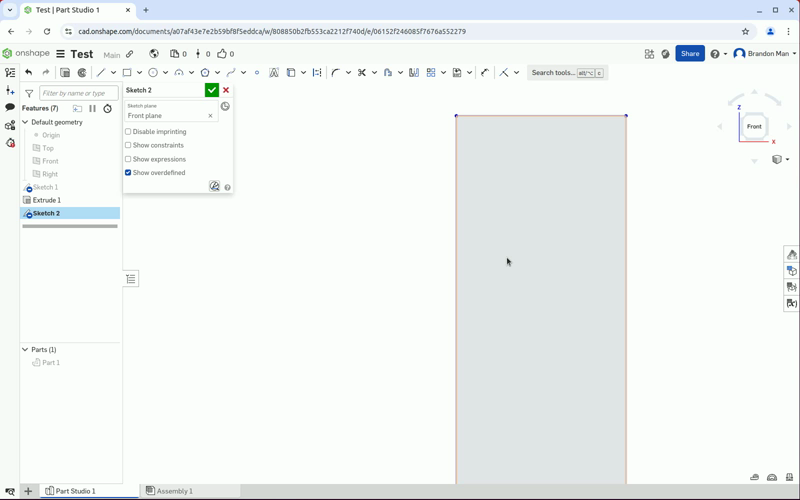
click(507, 257)
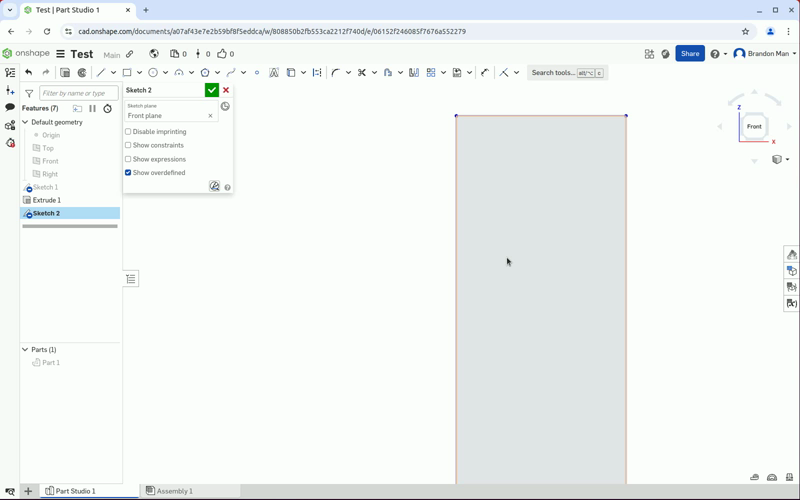
scroll(-6)
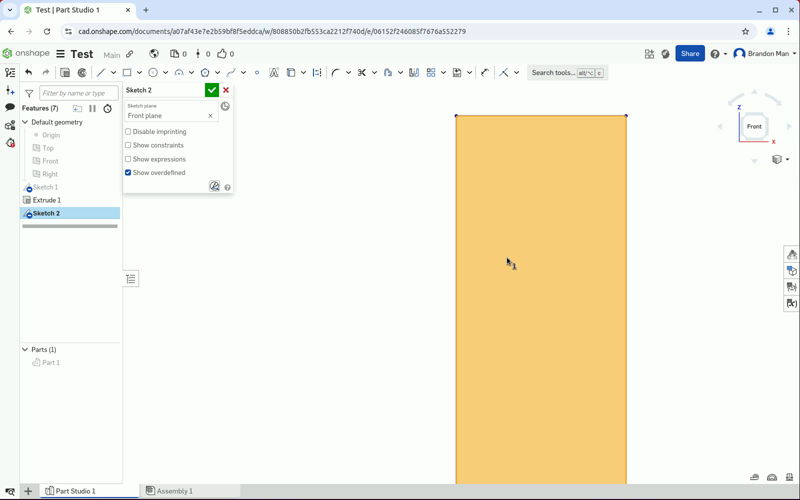
scroll(-6)
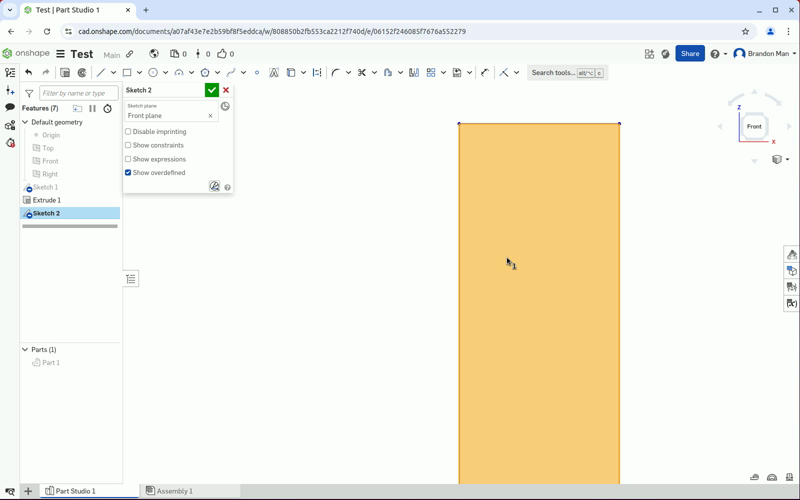
scroll(-6)
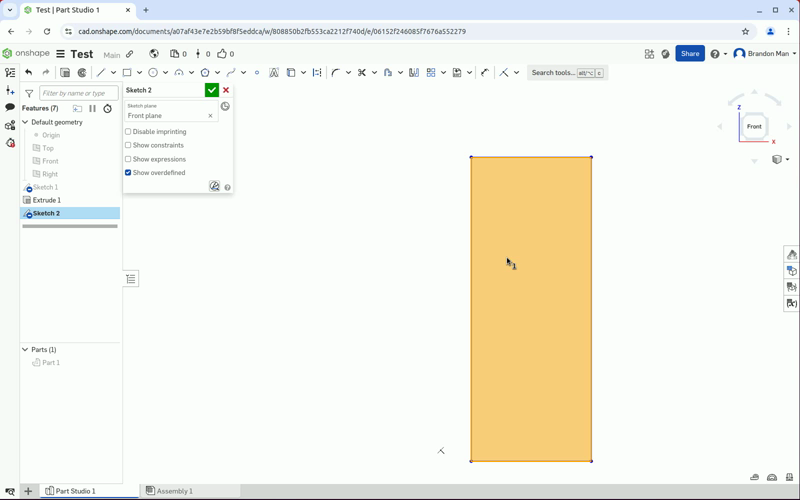
scroll(-6)
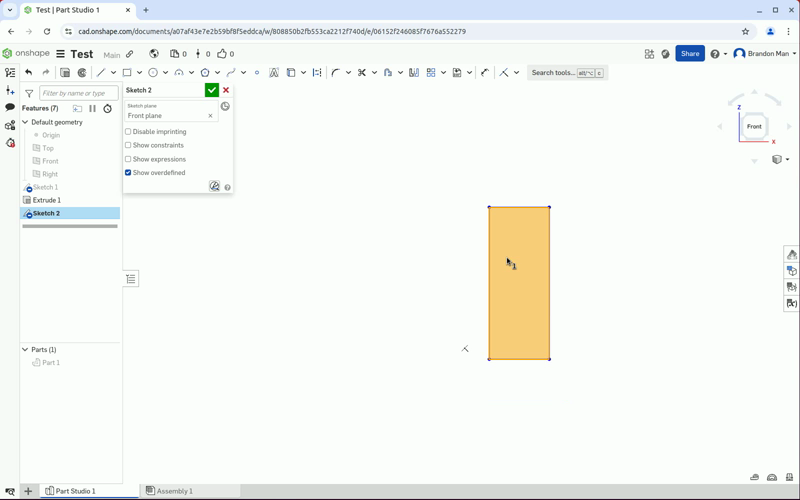
scroll(-6)
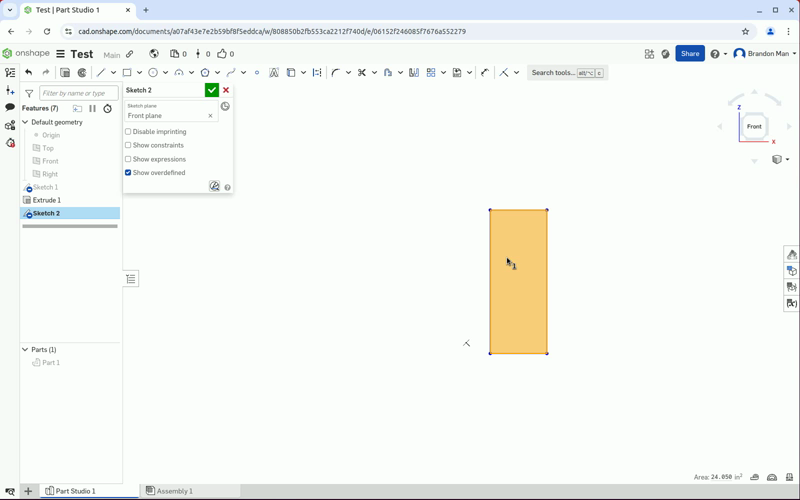
scroll(-6)
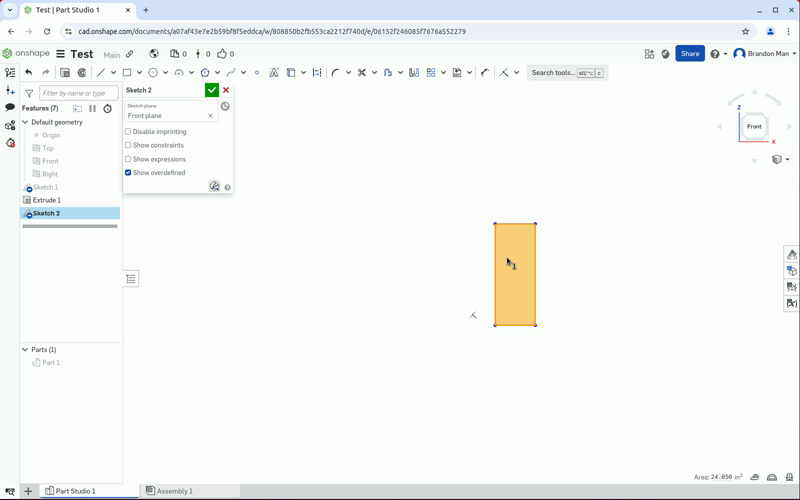
scroll(-6)
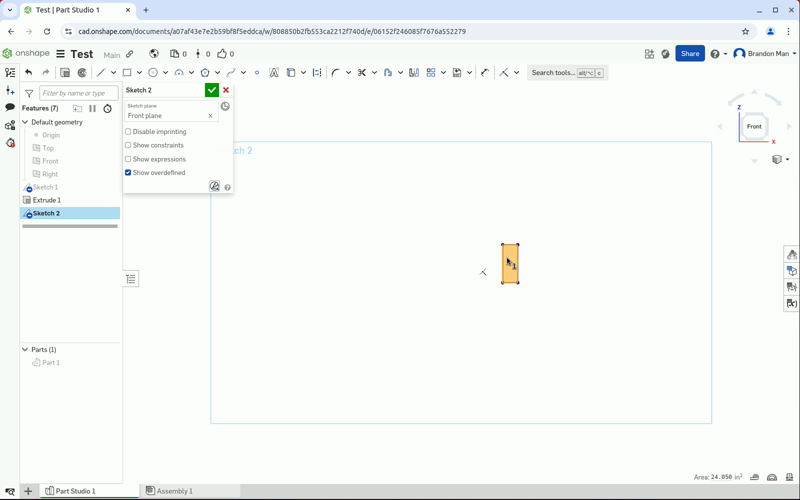
mouse_move(73, 352)
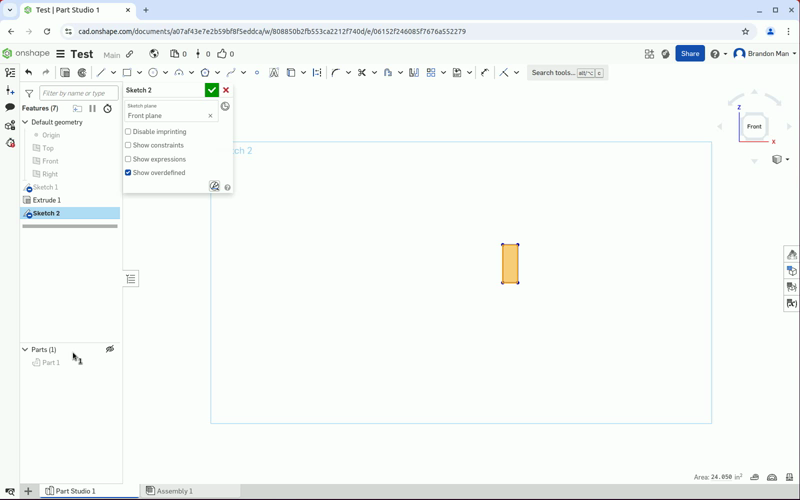
key(shift+y)
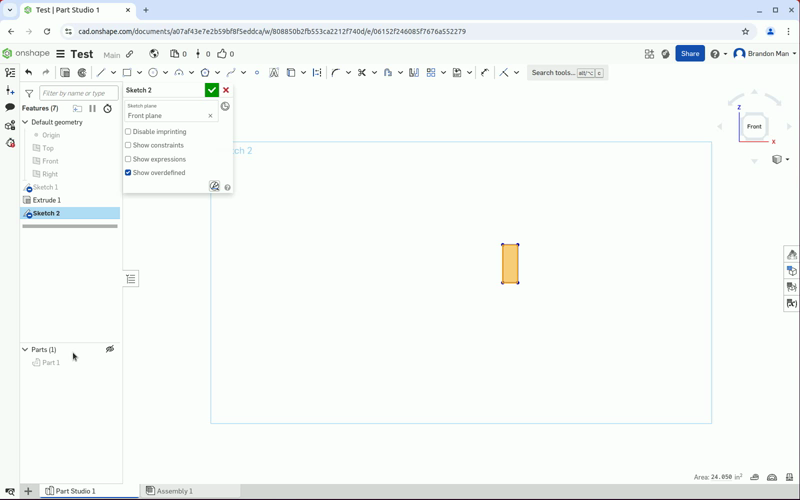
key(shift+e)
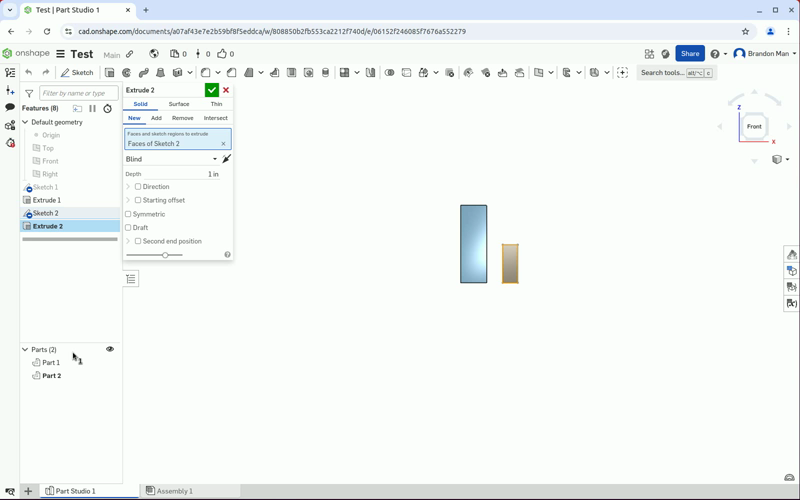
mouse_move(143, 106)
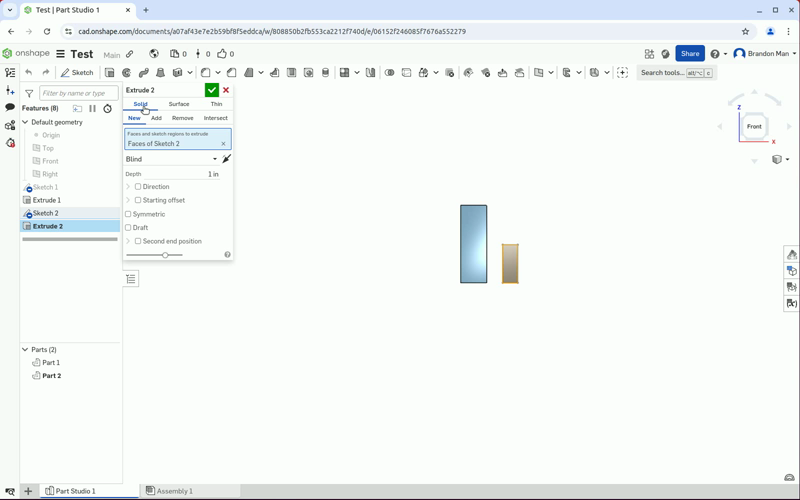
click(143, 106)
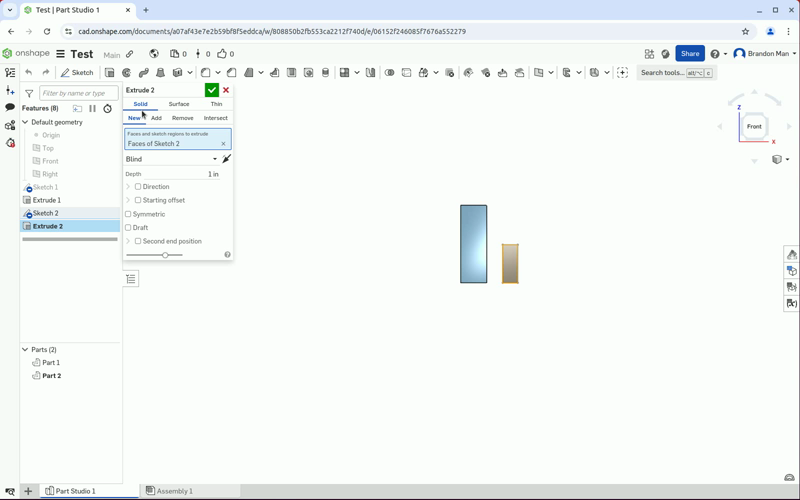
mouse_move(137, 120)
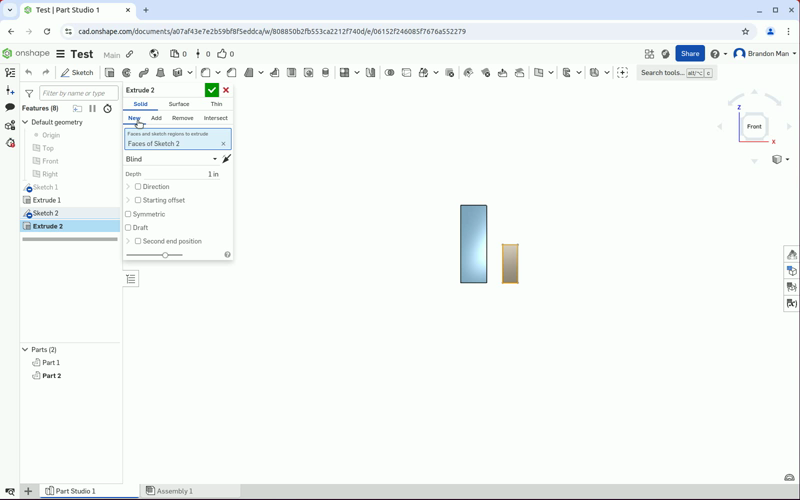
click(137, 120)
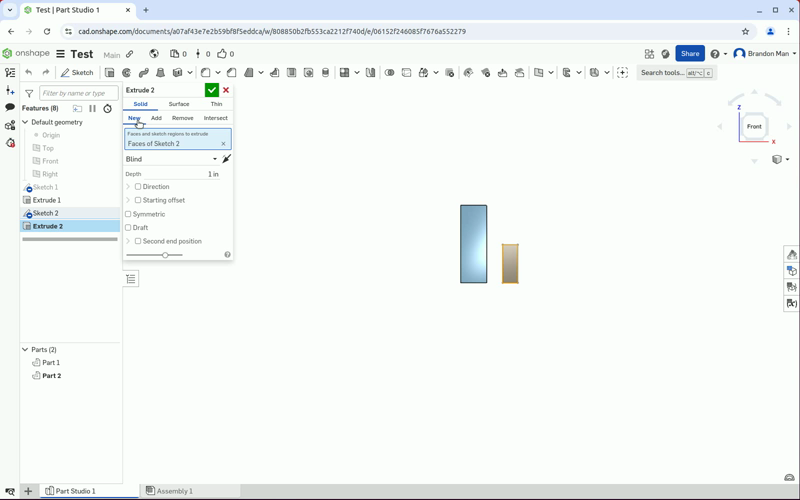
key(tab, 4)
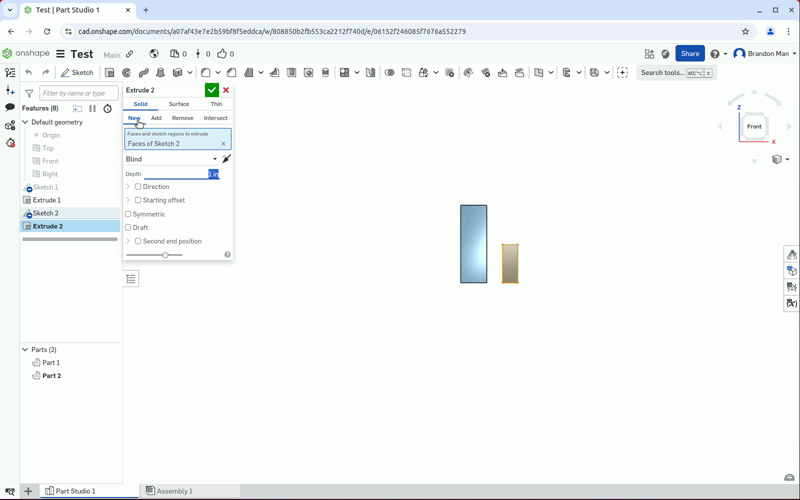
text(7.221)
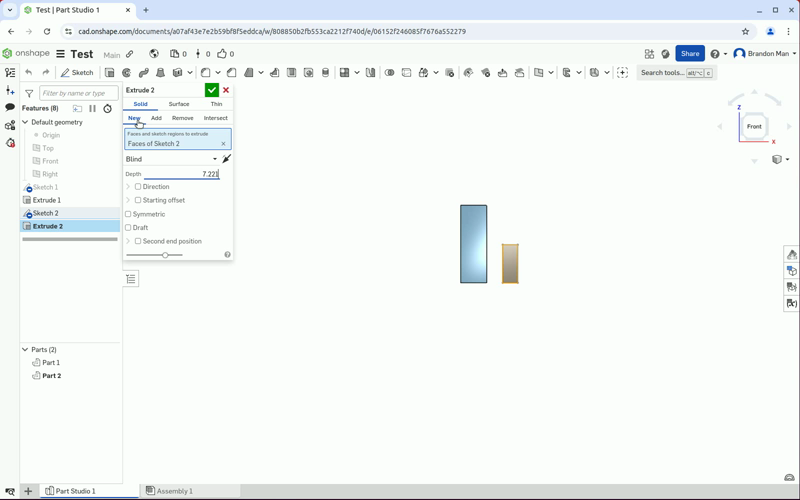
key(enter)
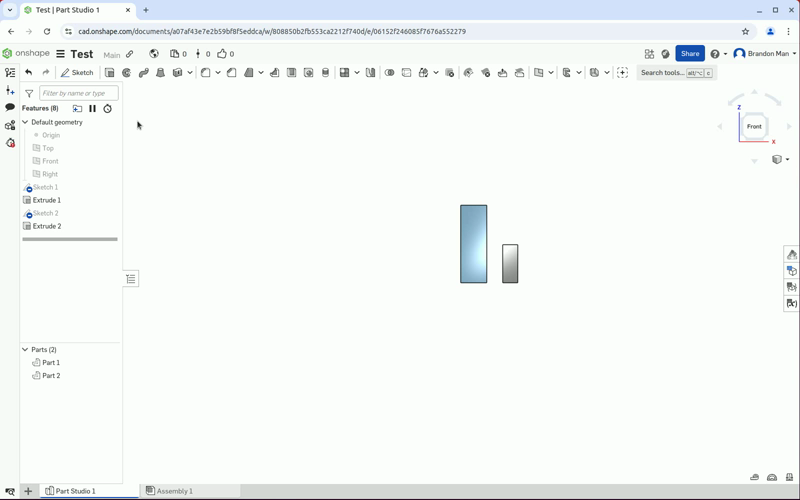
key(shift+h)
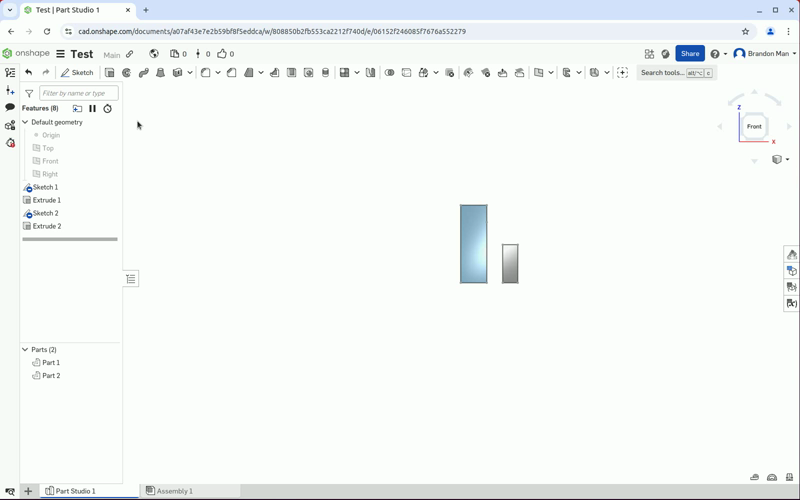
key(shift+h)
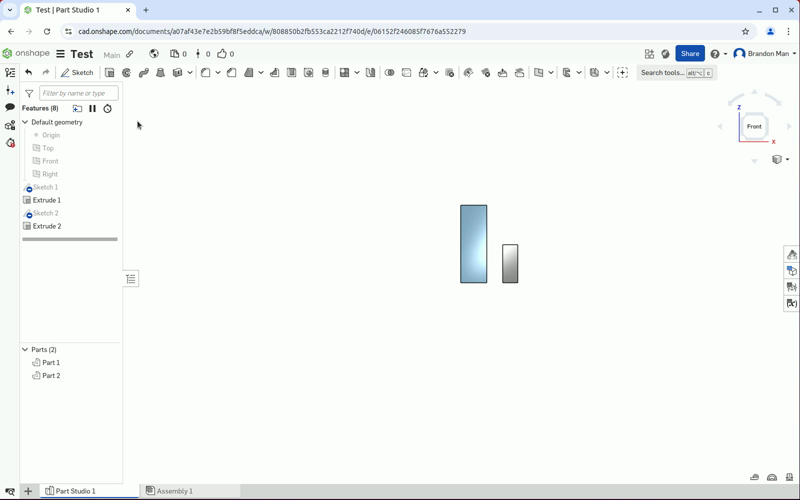
mouse_move(73, 189)
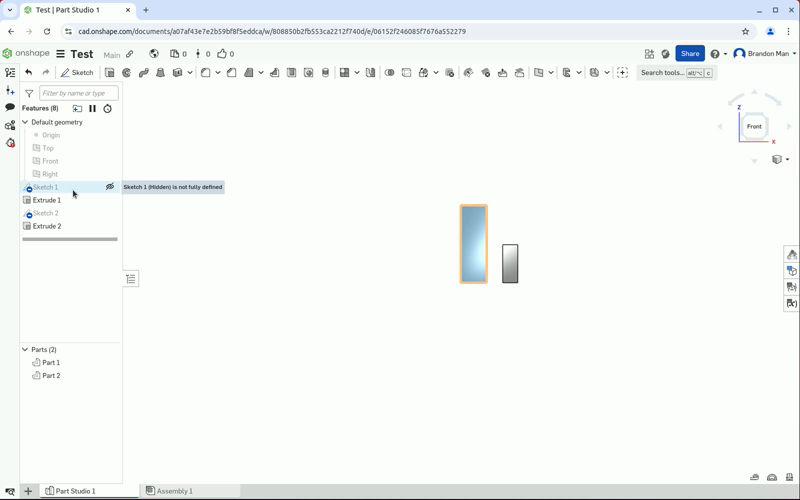
click(73, 189)
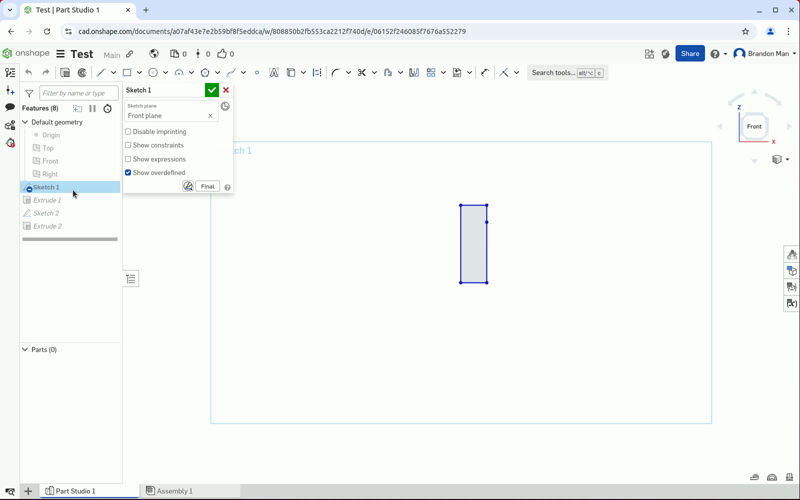
mouse_move(229, 92)
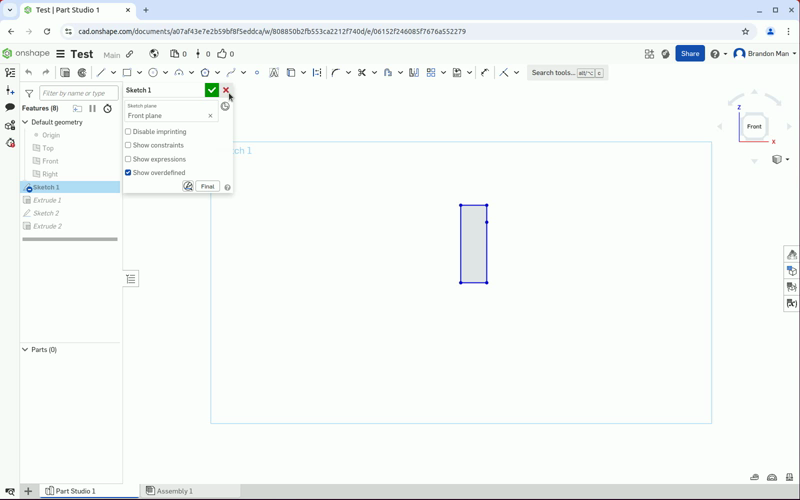
click(229, 92)
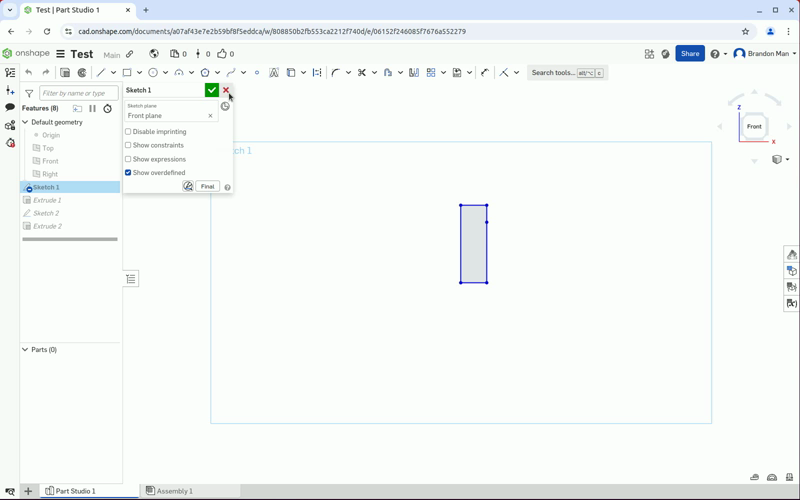
key(shift+s)
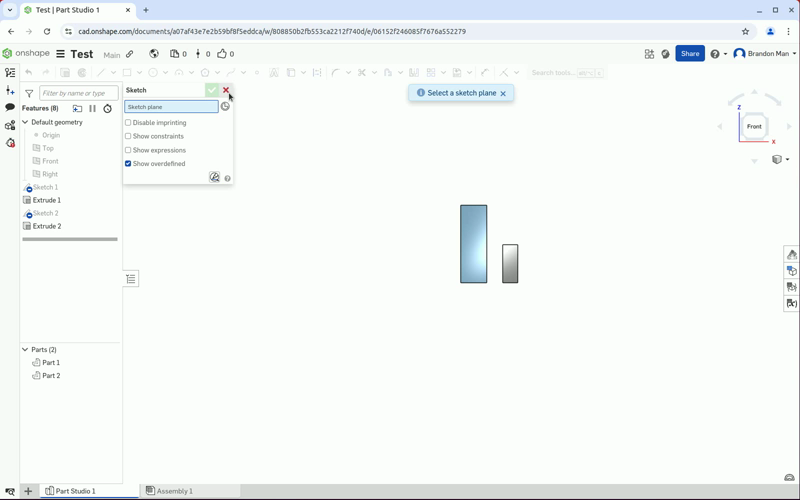
mouse_move(73, 163)
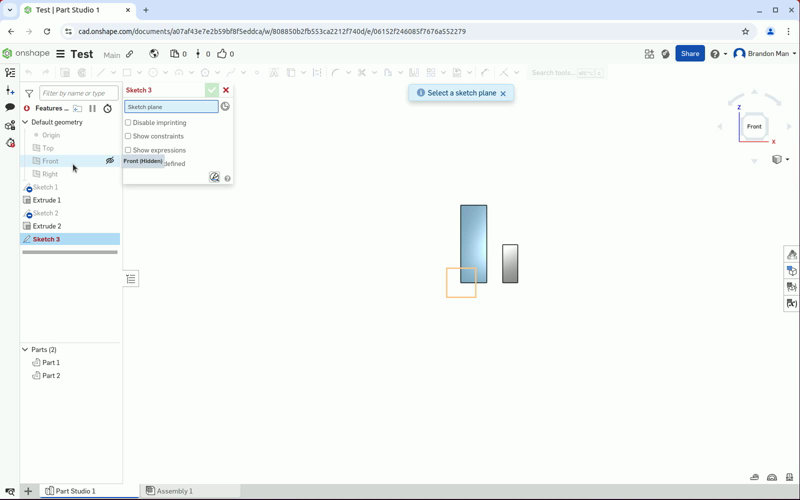
click(73, 163)
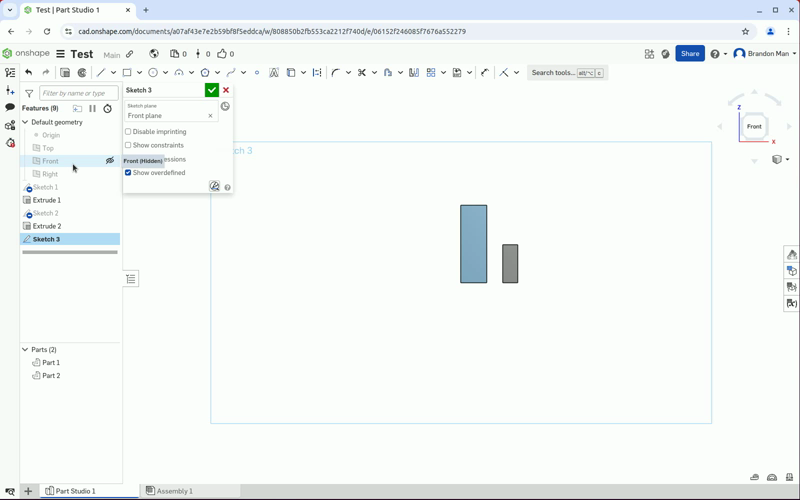
mouse_move(73, 352)
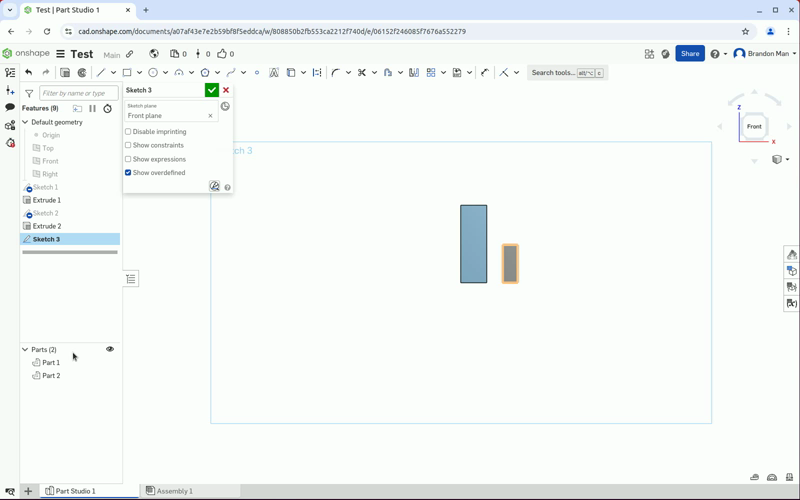
key(y)
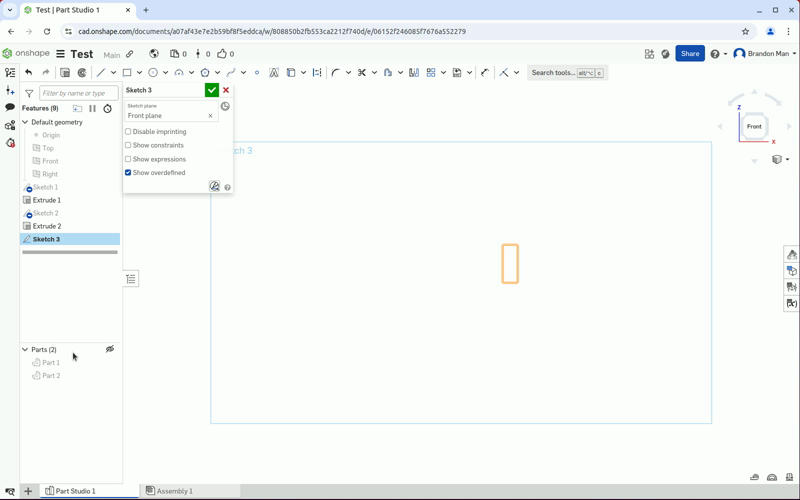
key(l)
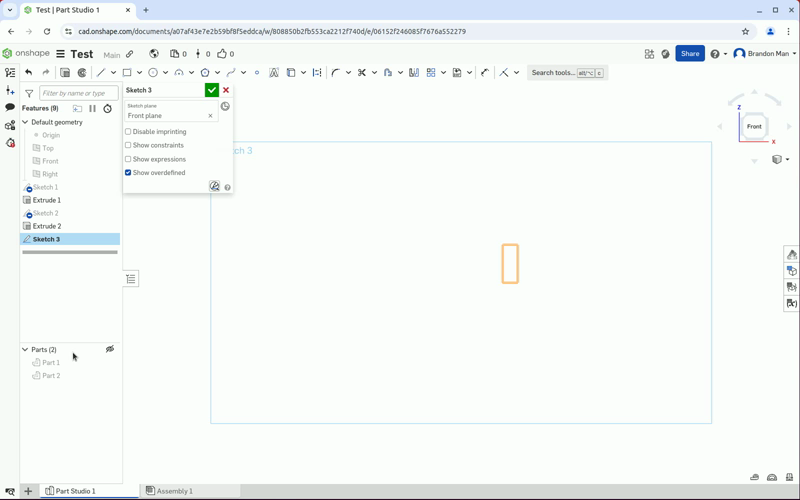
key_down(shift)
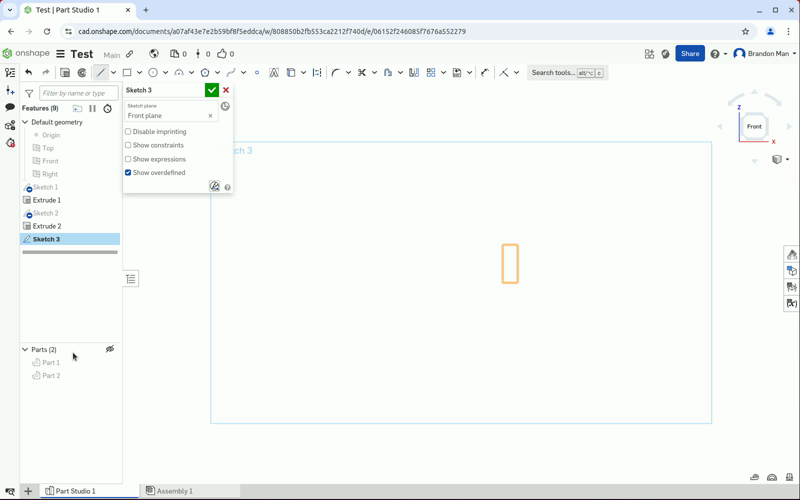
mouse_move(516, 282)
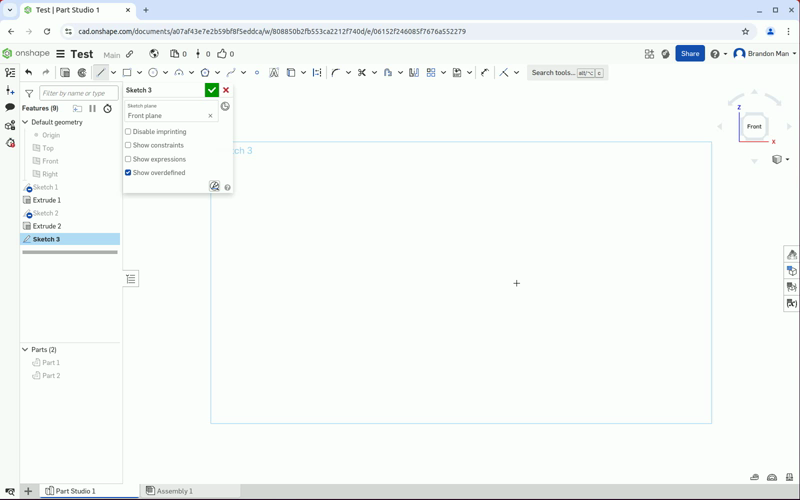
click(516, 282)
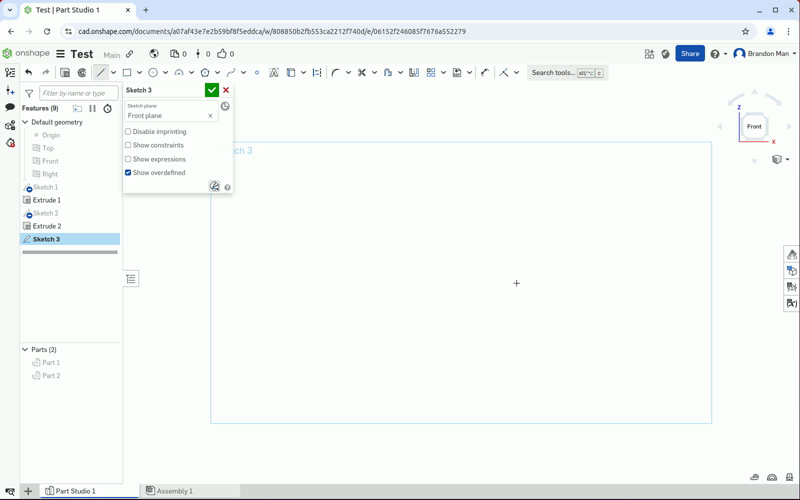
key_up(shift)
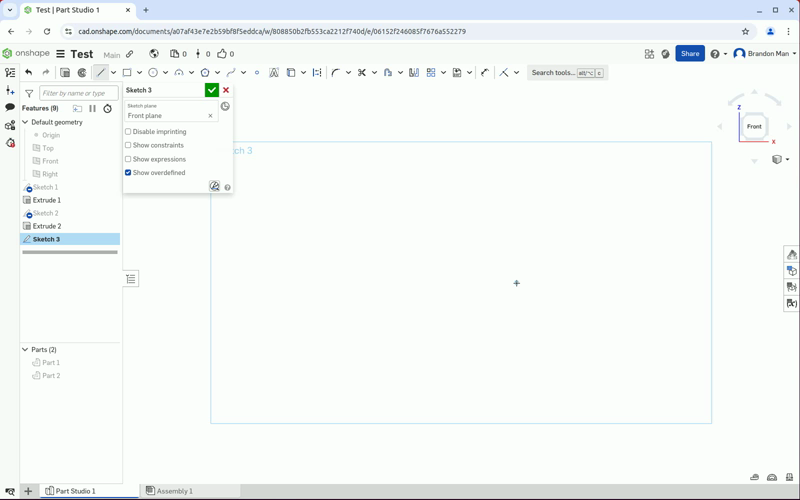
key_down(shift)
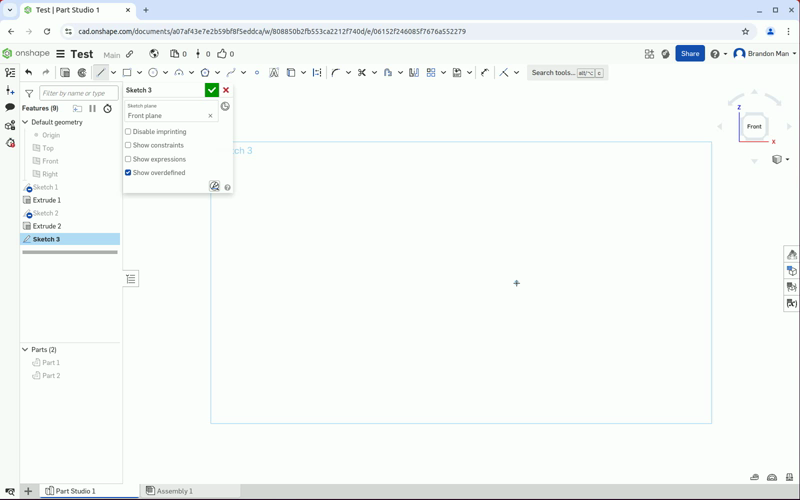
mouse_move(546, 282)
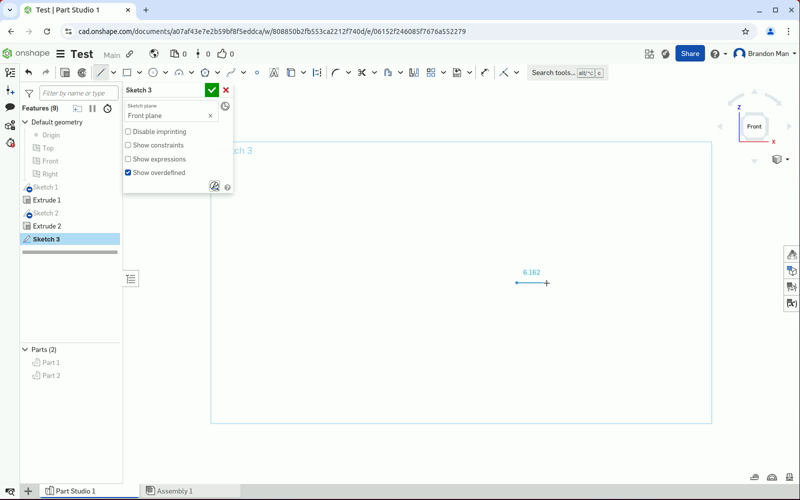
mouse_move(533, 282)
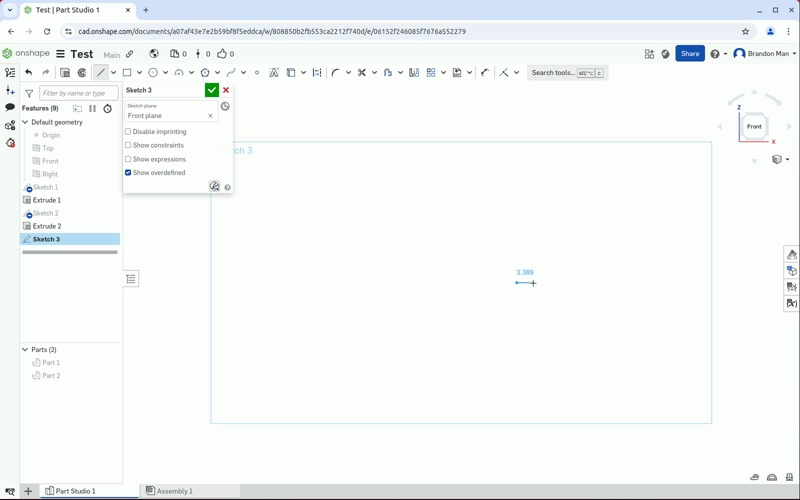
click(533, 282)
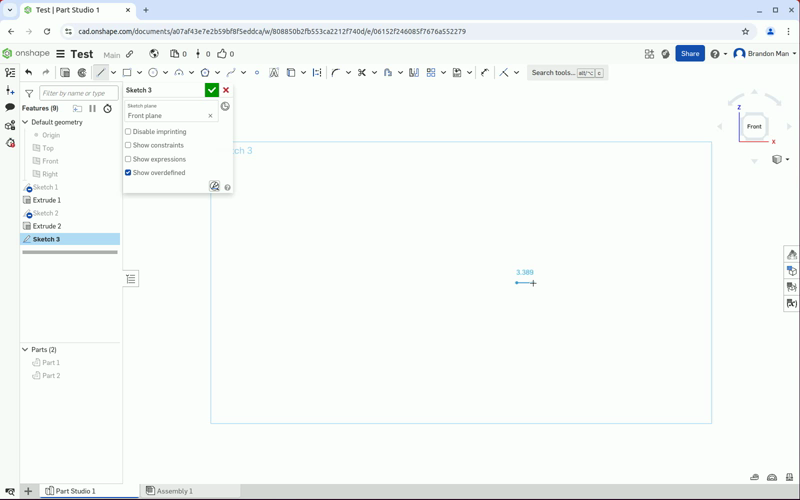
key_up(shift)
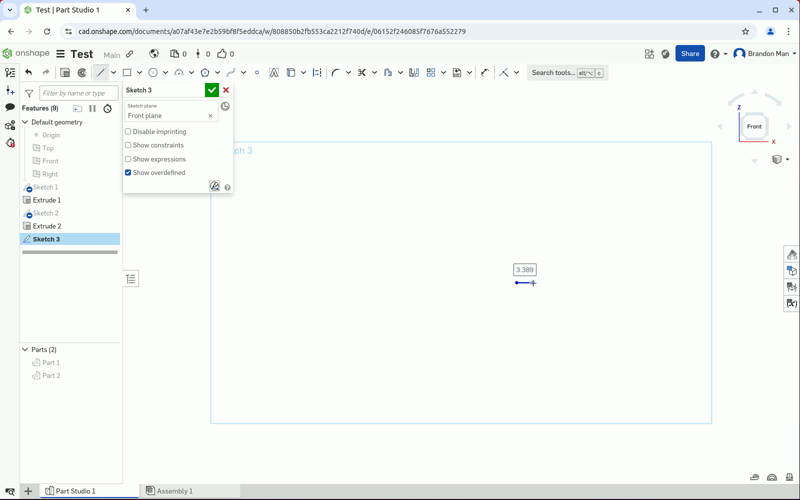
key_down(shift)
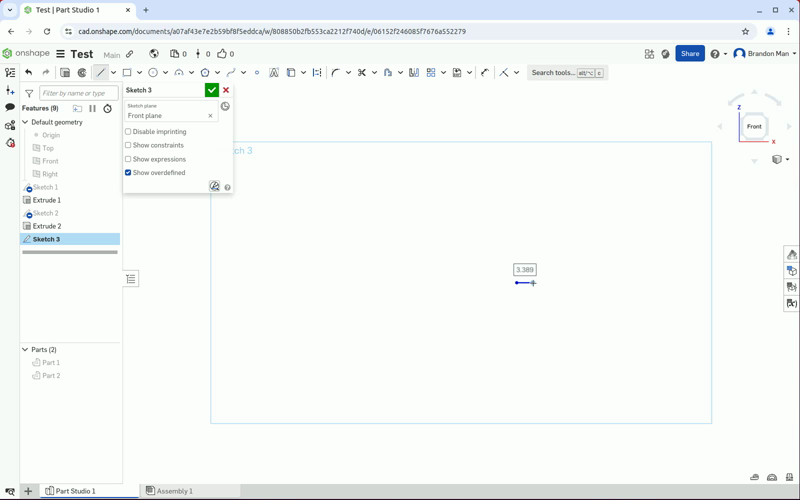
mouse_move(563, 282)
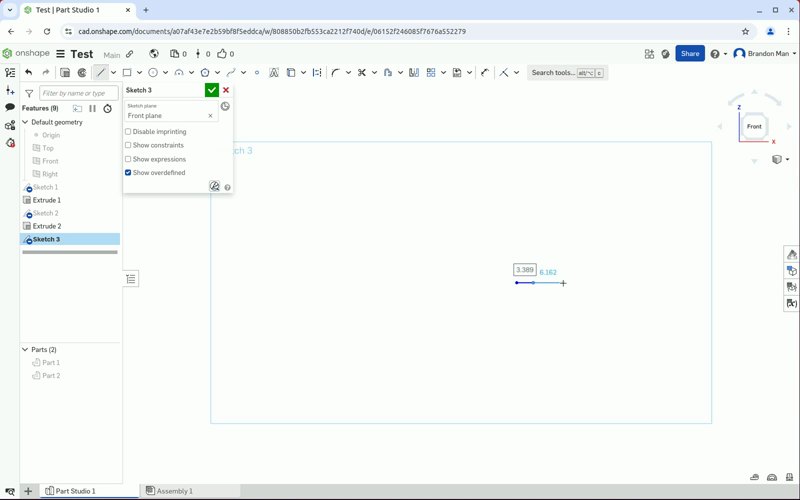
mouse_move(533, 225)
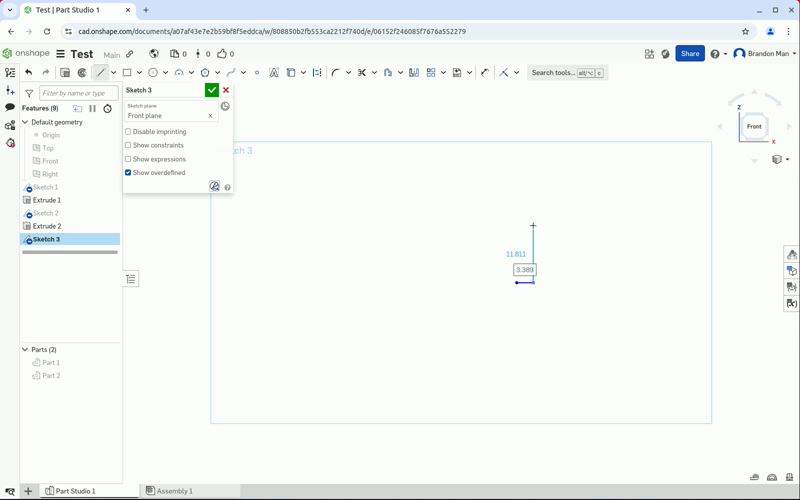
click(533, 225)
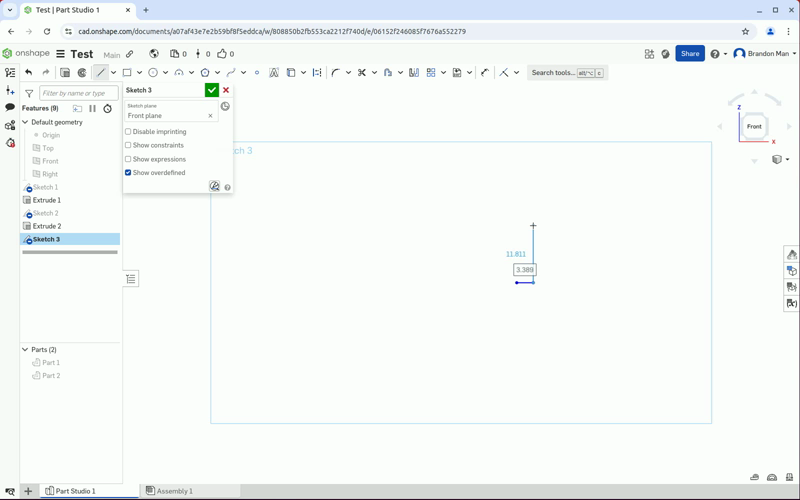
key_up(shift)
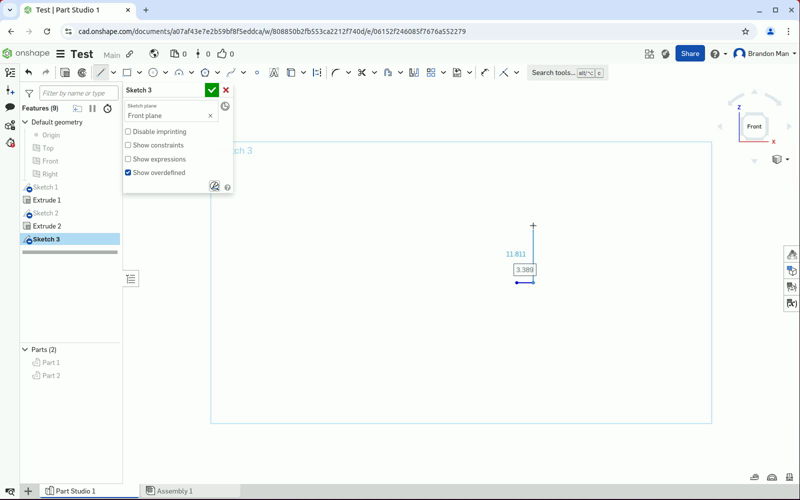
key_down(shift)
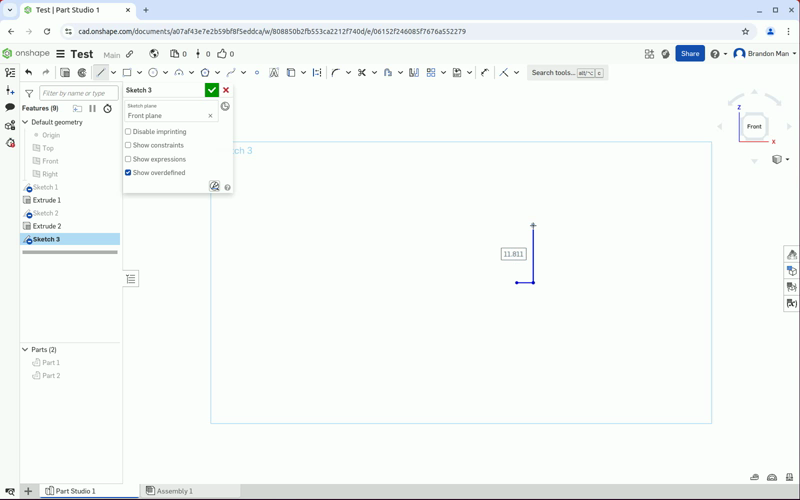
mouse_move(563, 225)
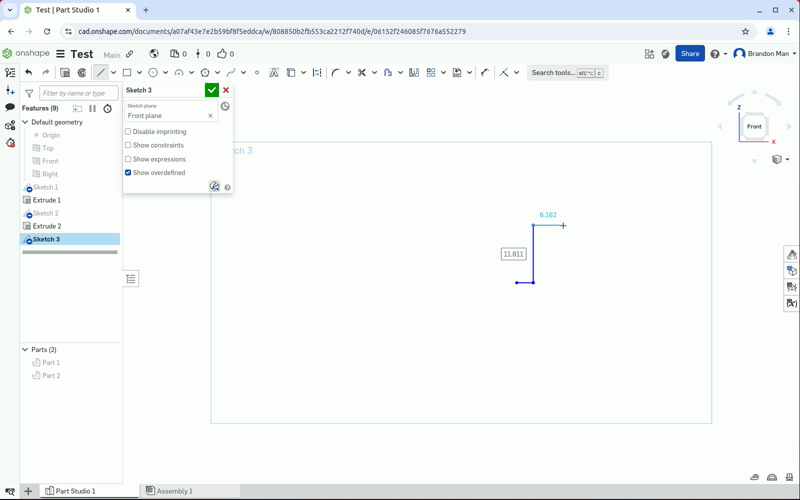
mouse_move(533, 208)
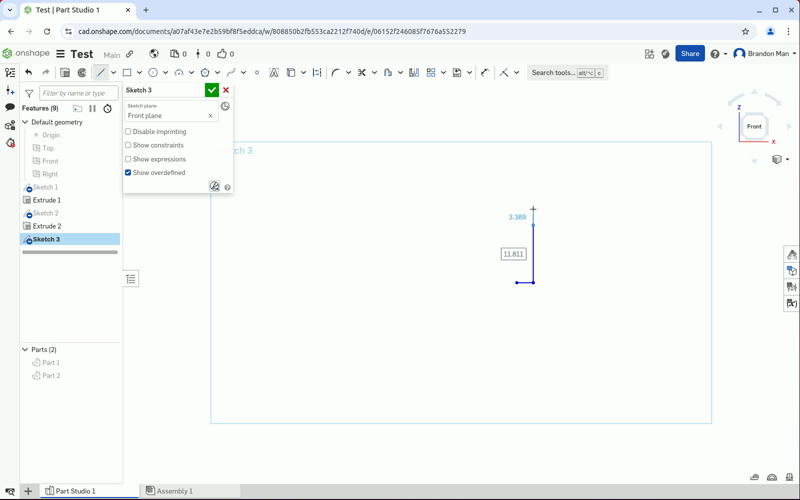
click(533, 208)
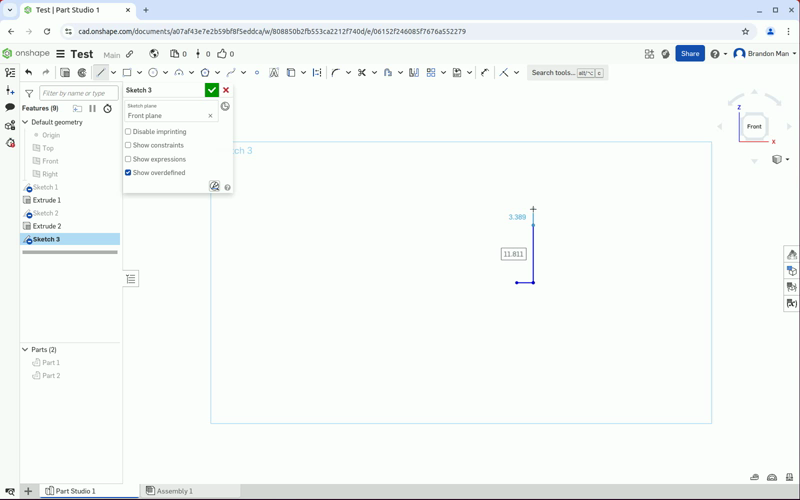
key_up(shift)
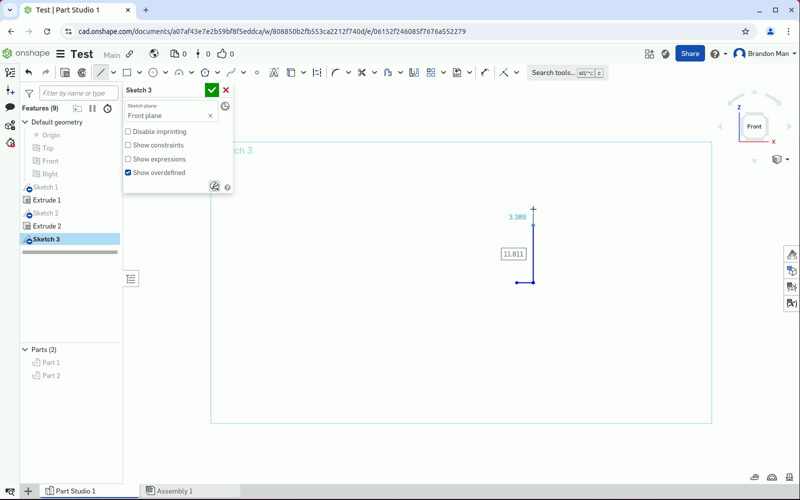
key_down(shift)
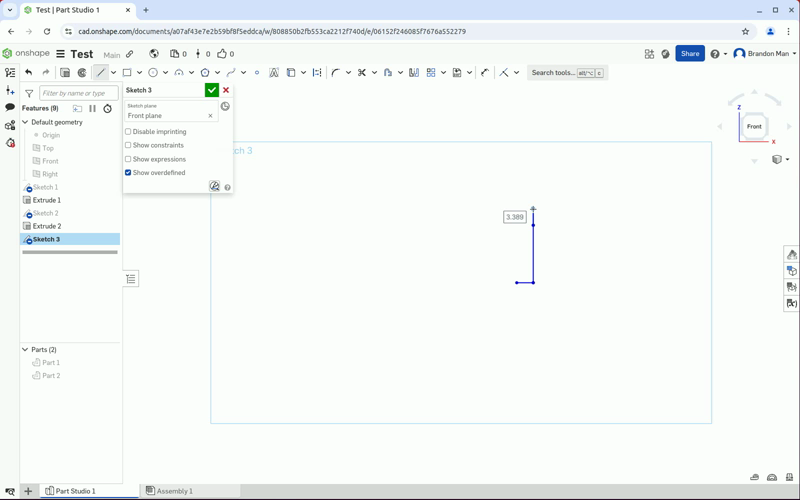
mouse_move(563, 208)
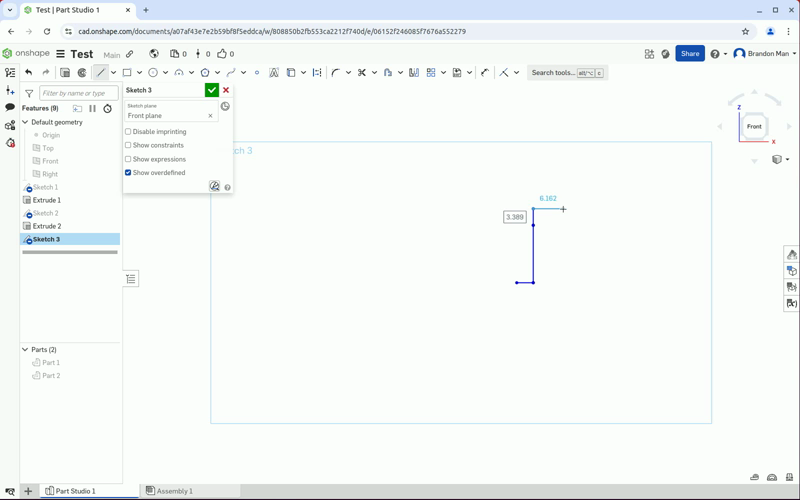
mouse_move(516, 208)
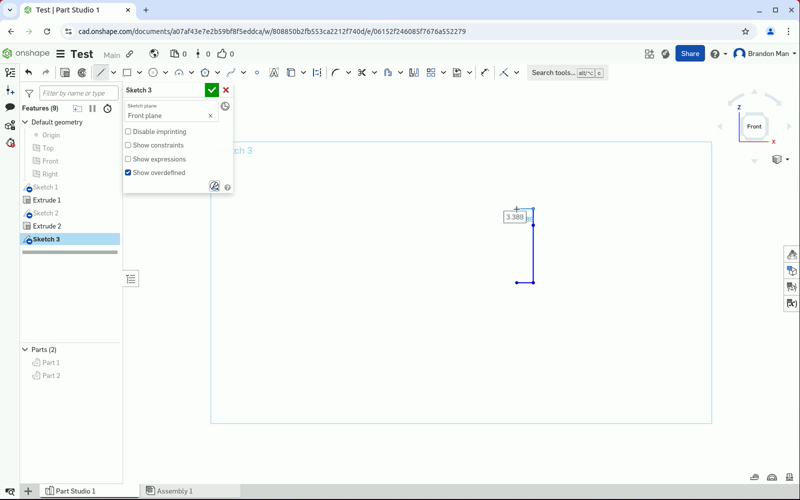
click(516, 208)
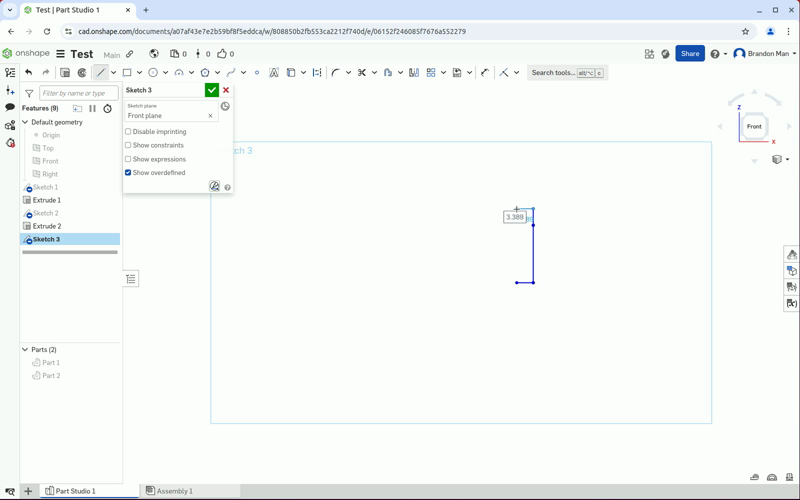
key_up(shift)
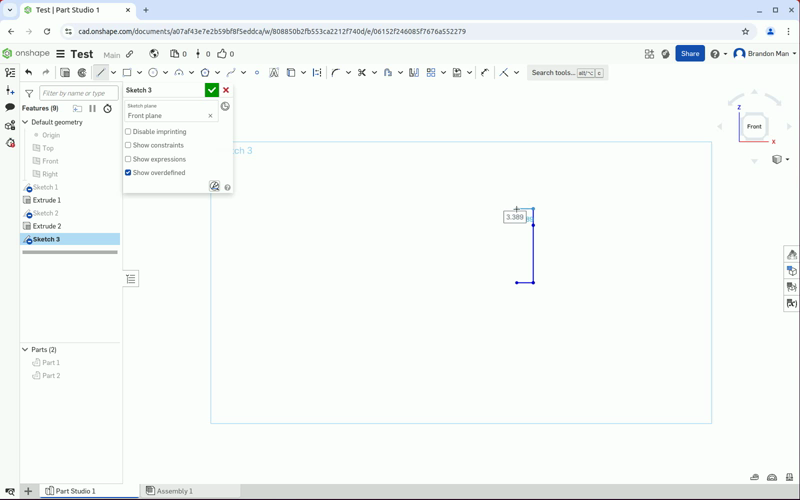
key_down(shift)
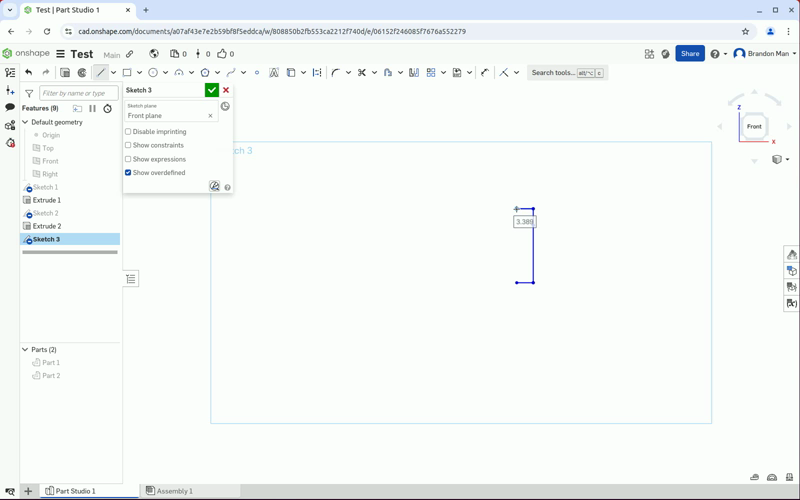
mouse_move(516, 282)
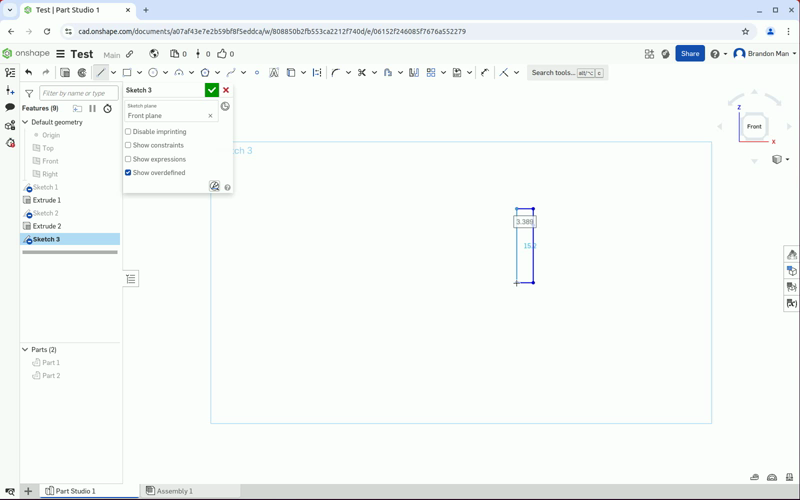
key_up(shift)
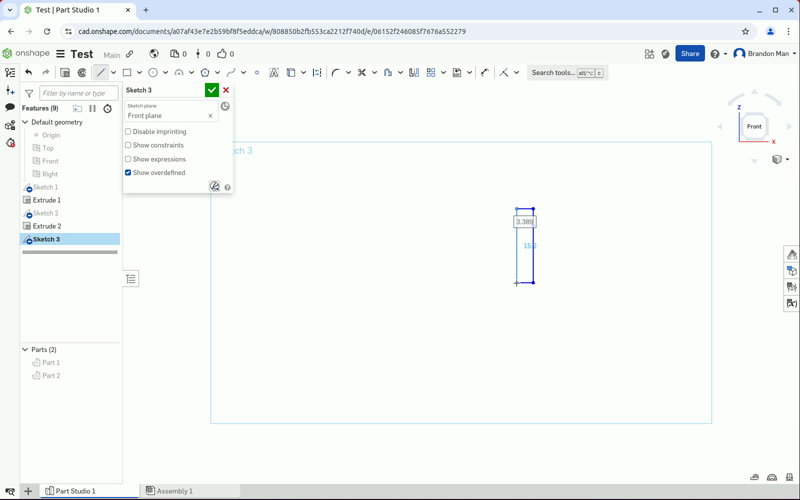
click(516, 282)
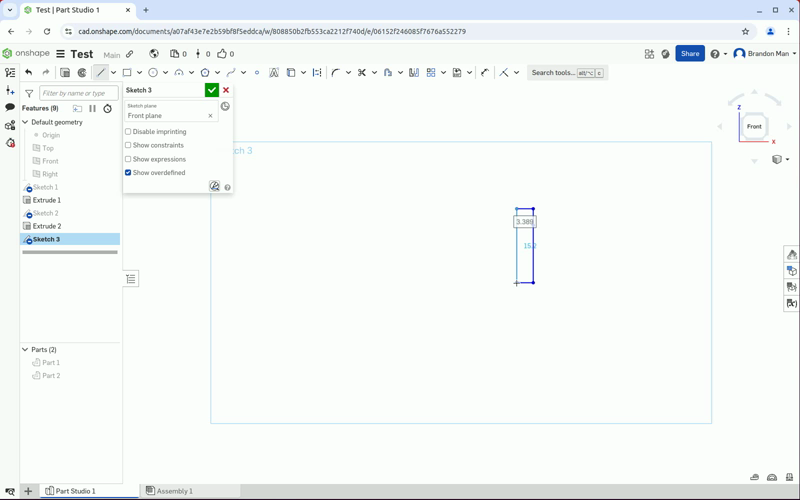
key(esc)
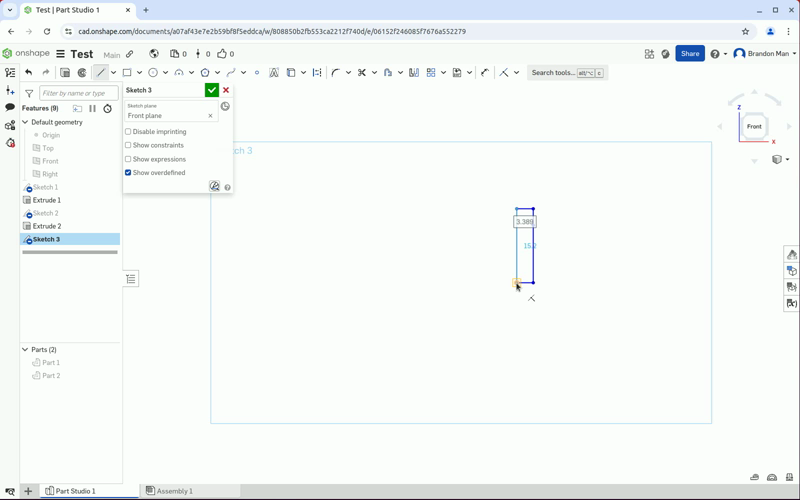
mouse_move(531, 279)
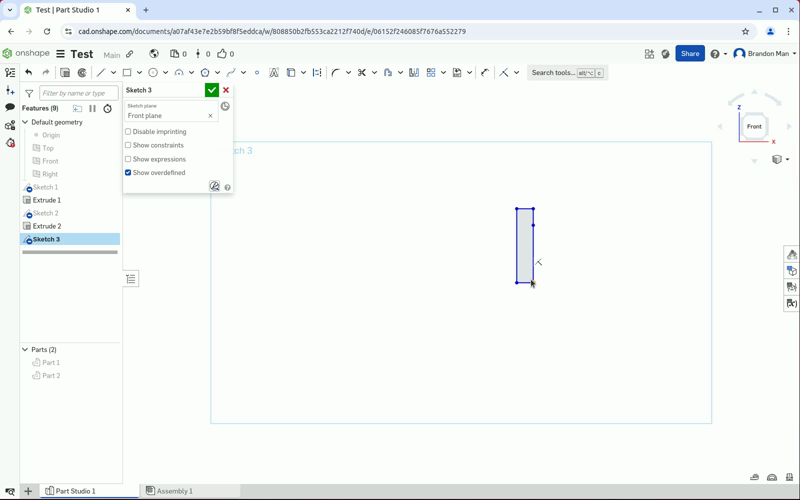
scroll(6)
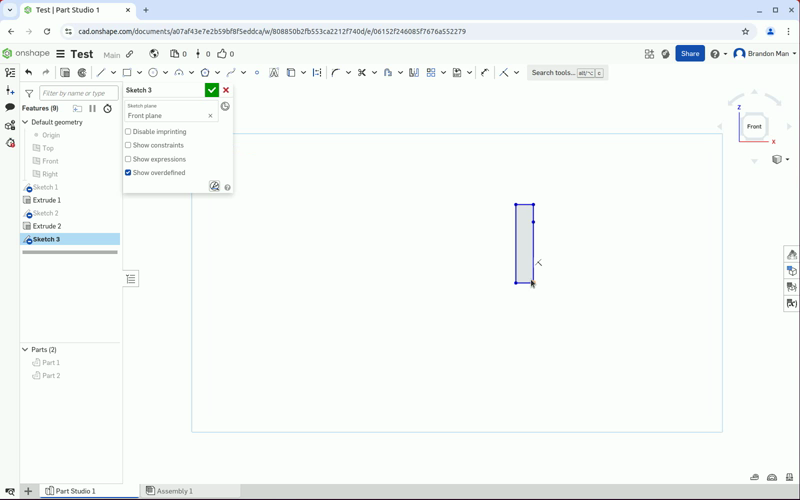
scroll(6)
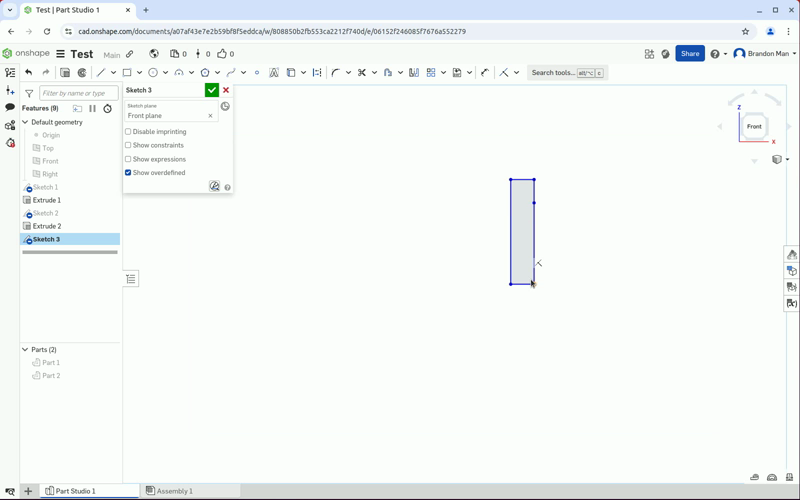
scroll(6)
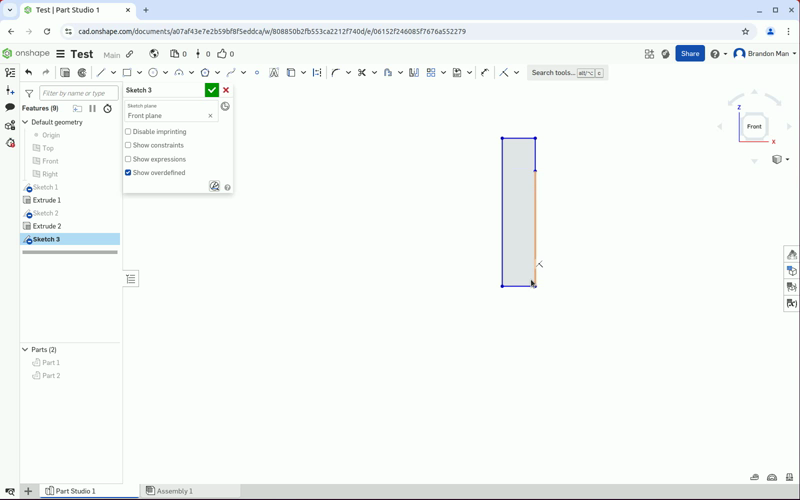
scroll(6)
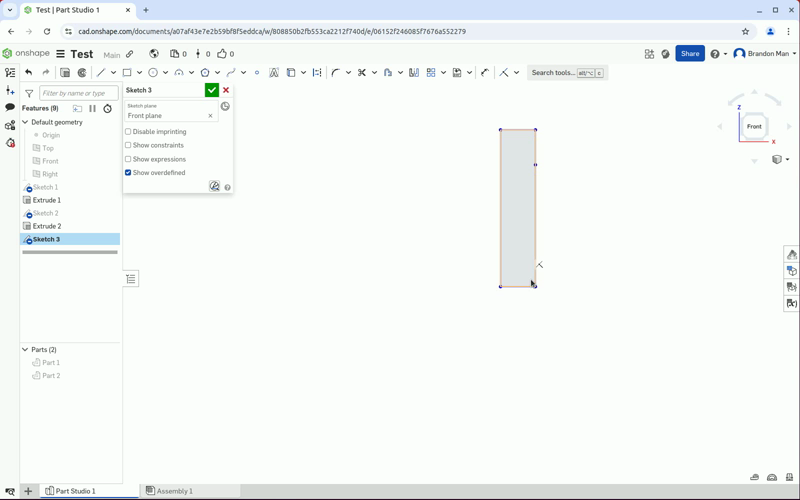
scroll(6)
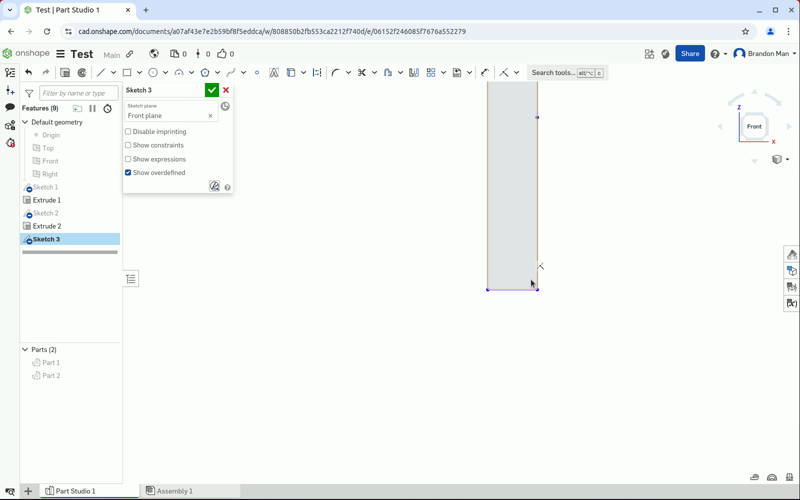
scroll(6)
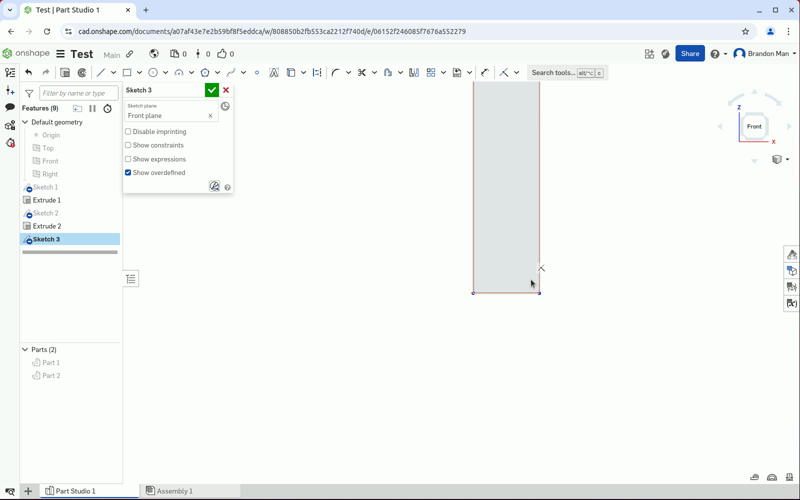
scroll(6)
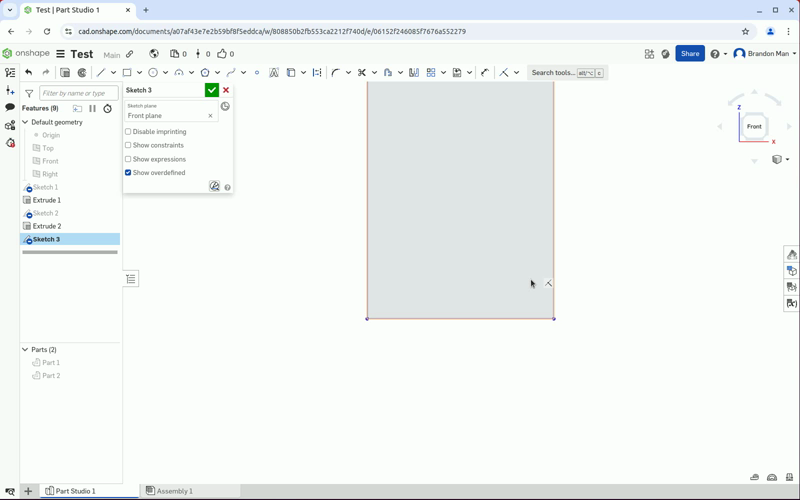
click(531, 279)
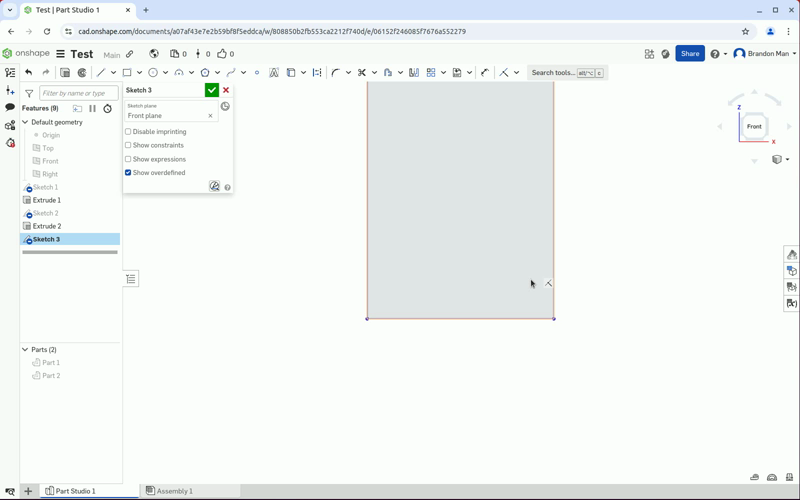
scroll(-6)
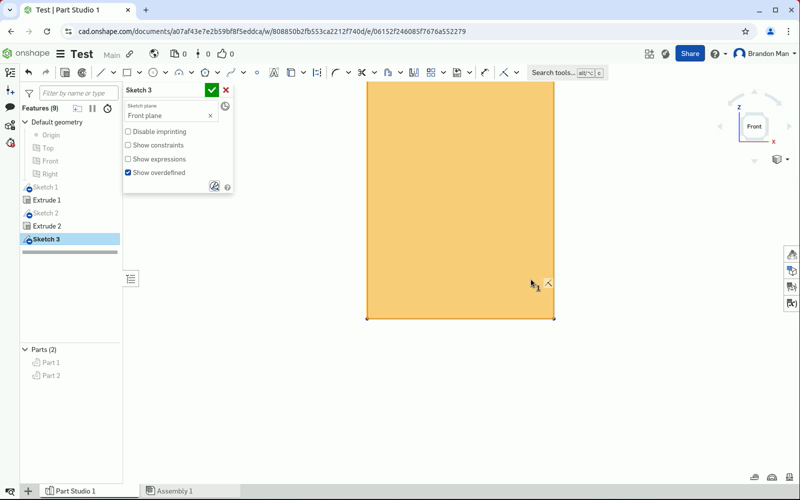
scroll(-6)
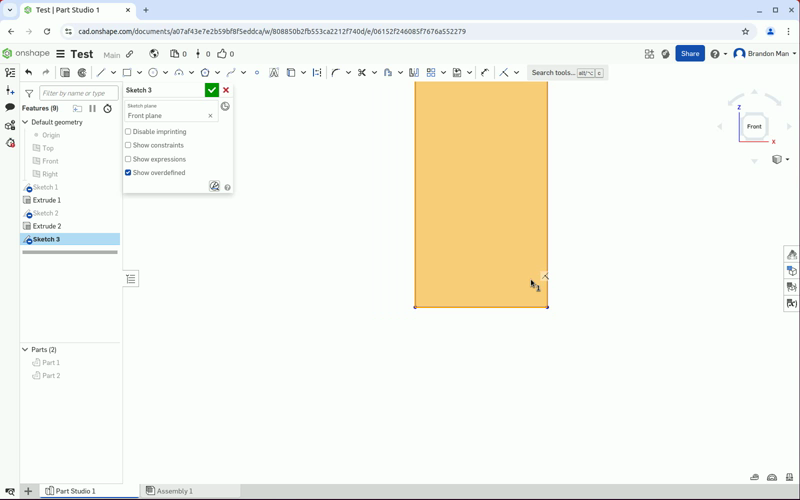
scroll(-6)
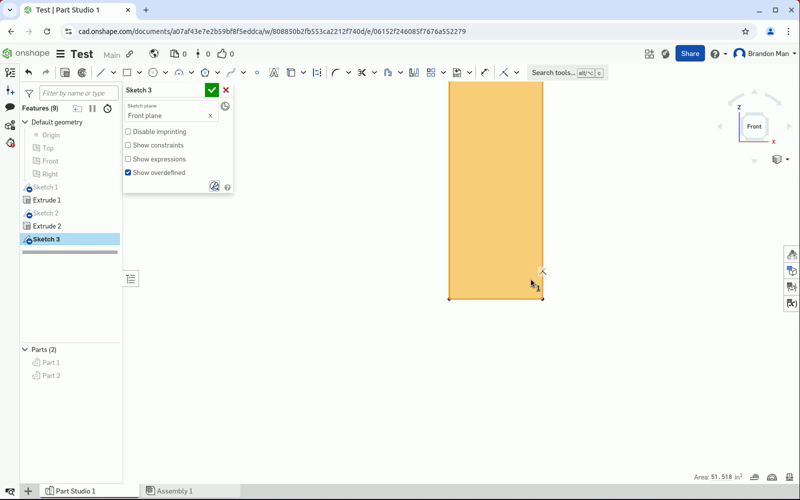
scroll(-6)
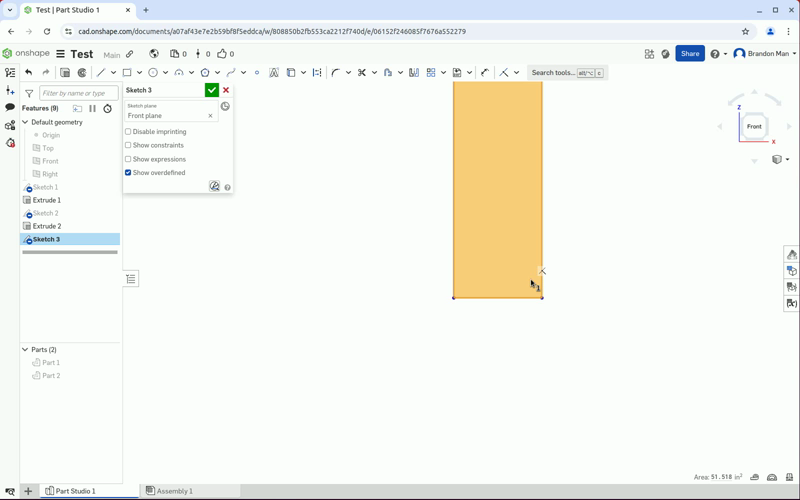
scroll(-6)
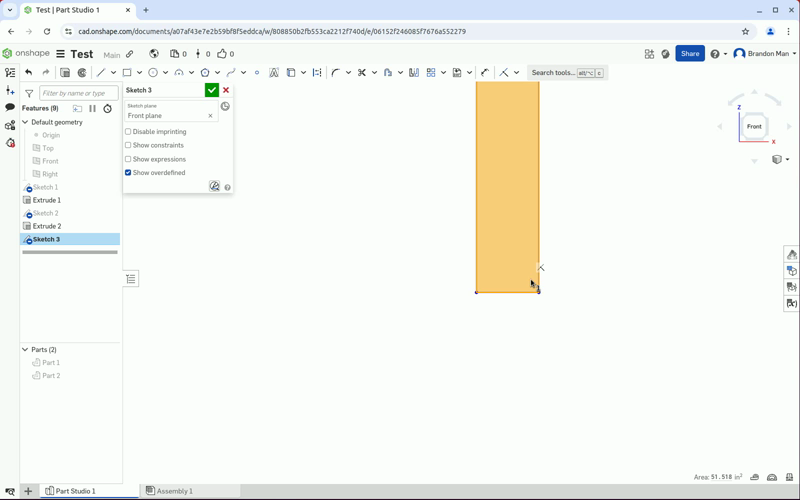
scroll(-6)
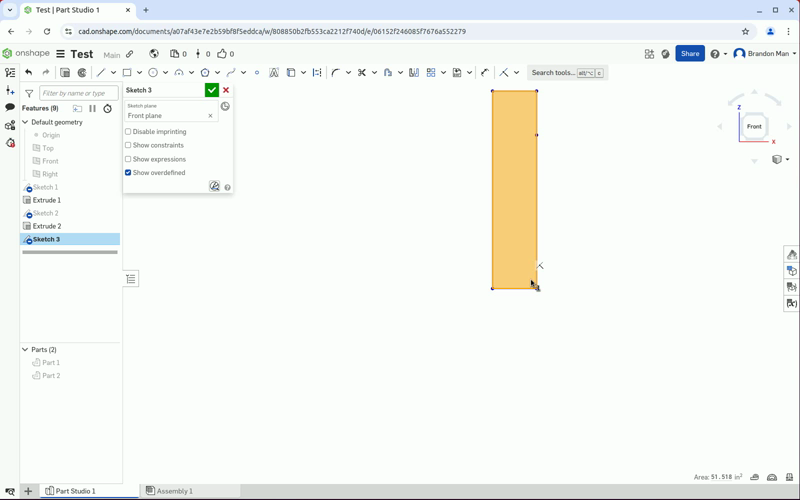
scroll(-6)
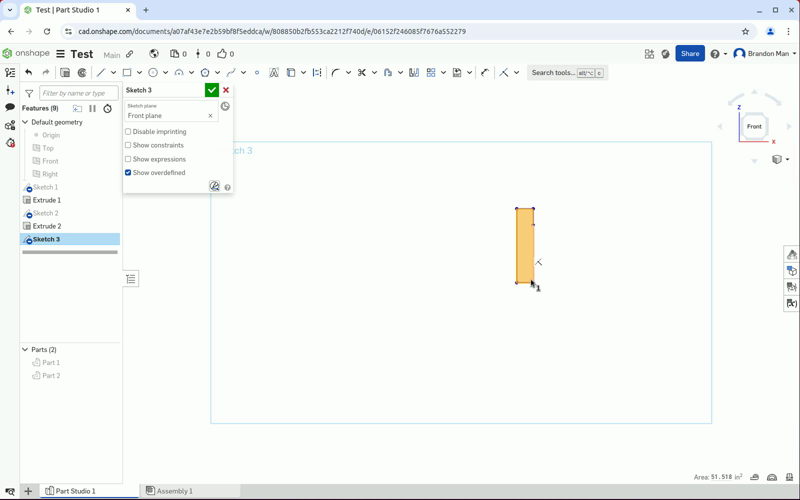
mouse_move(73, 352)
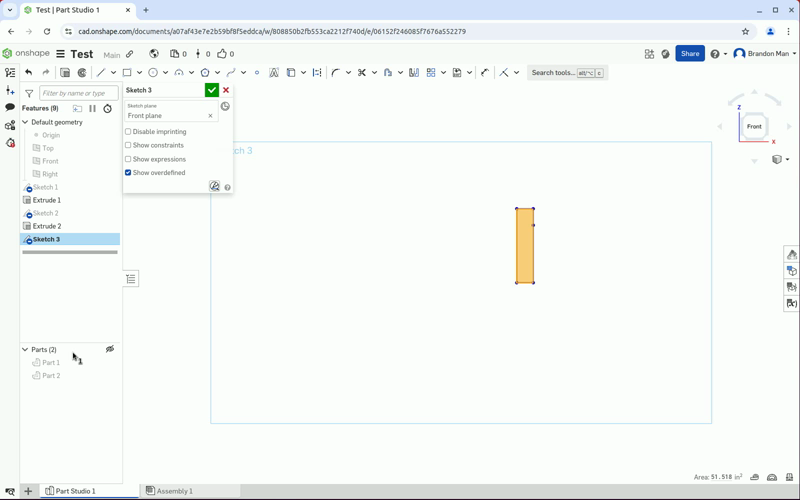
key(shift+y)
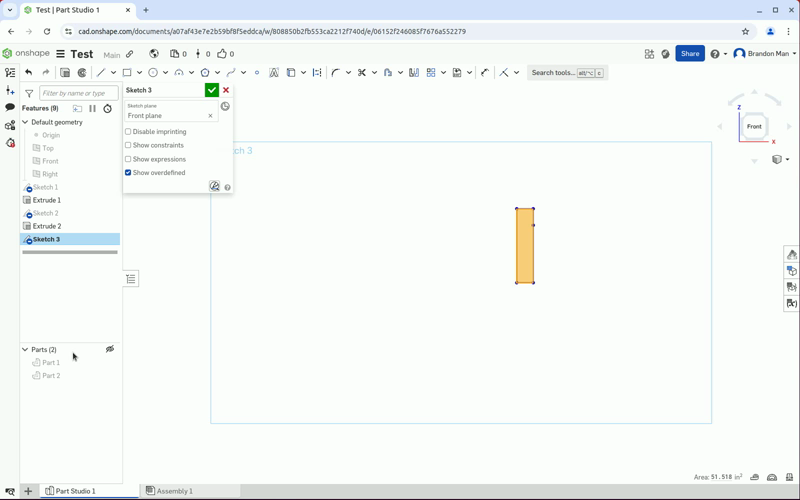
key(shift+e)
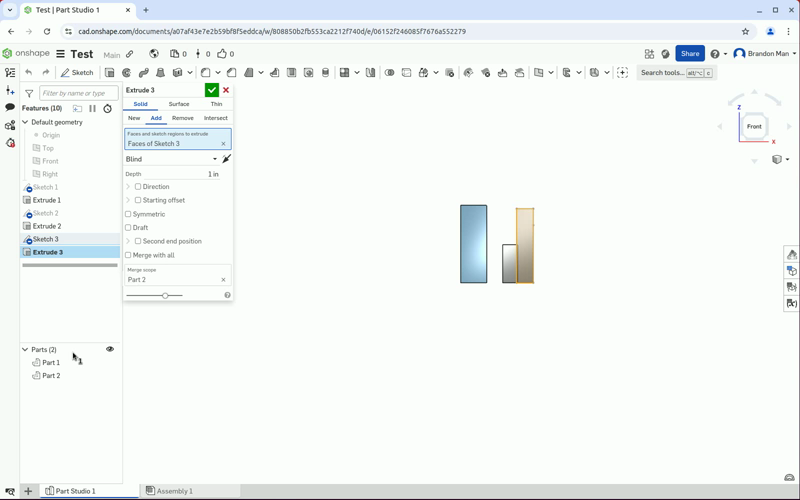
mouse_move(143, 106)
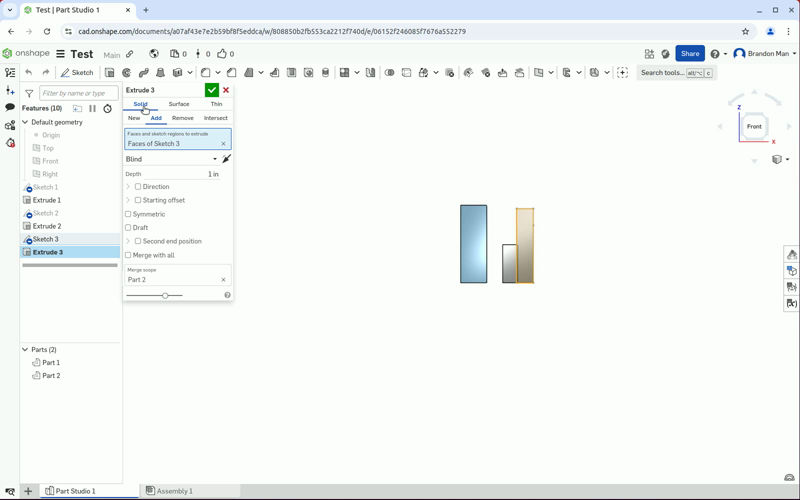
click(143, 106)
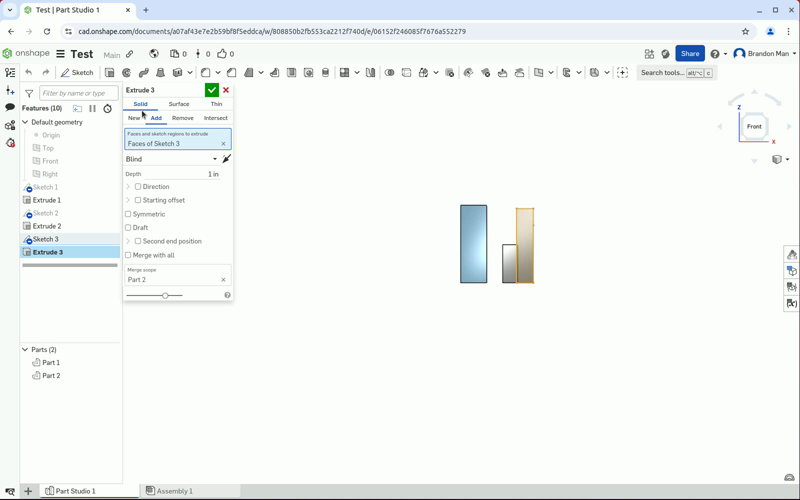
mouse_move(137, 120)
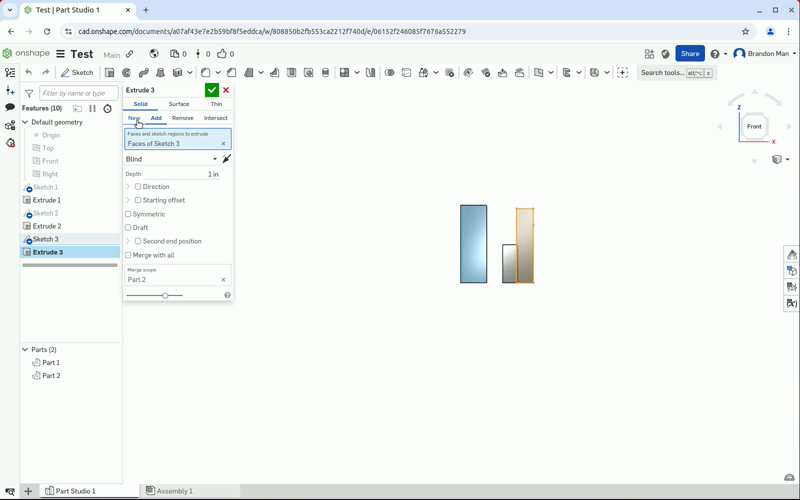
click(137, 120)
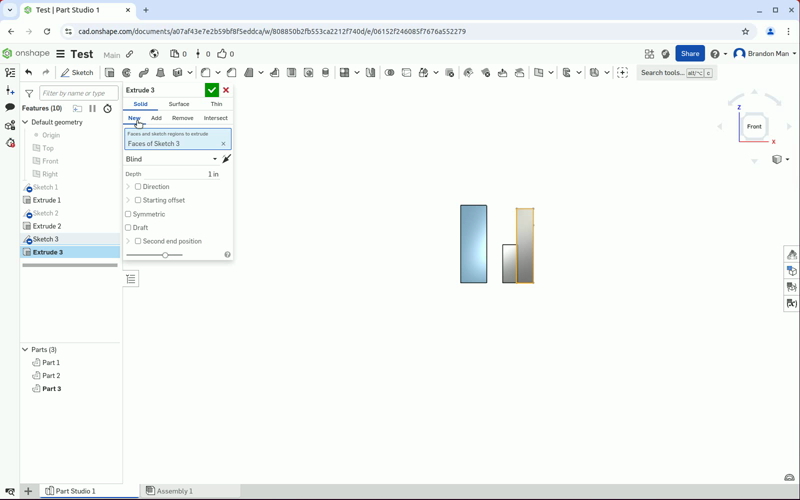
key(tab, 4)
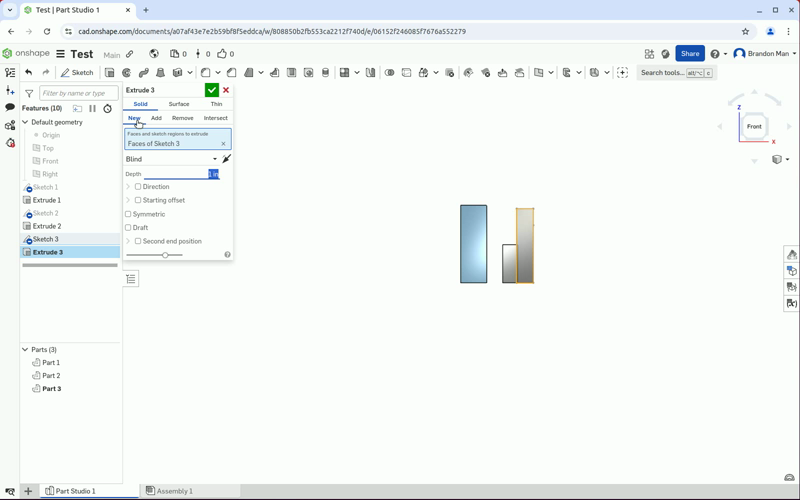
text(7.221)
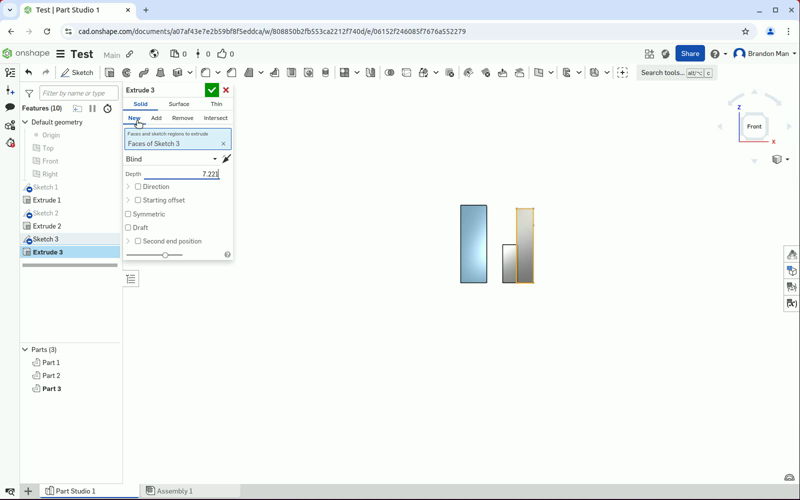
key(enter)
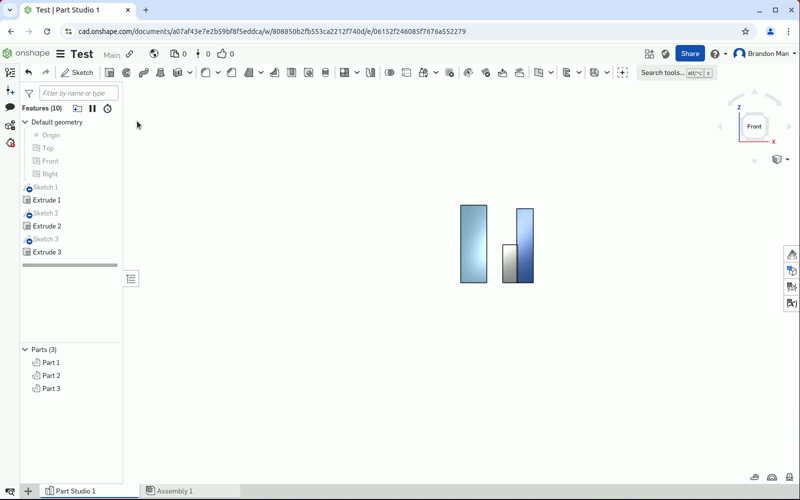
key(shift+h)
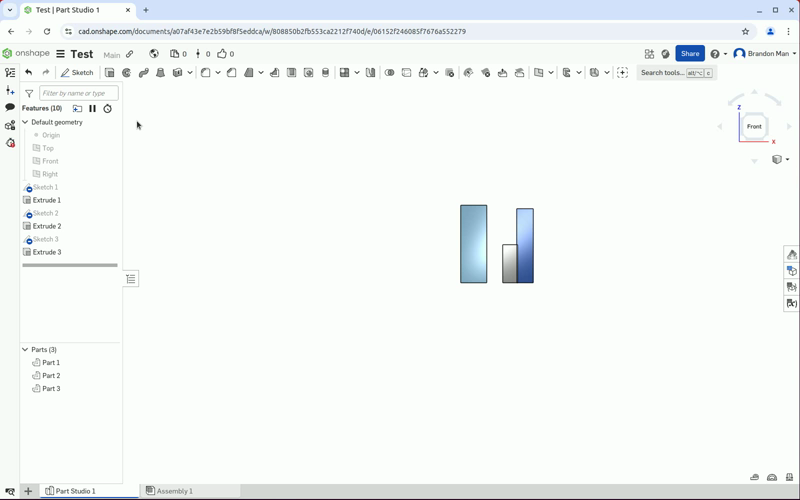
key(shift+h)
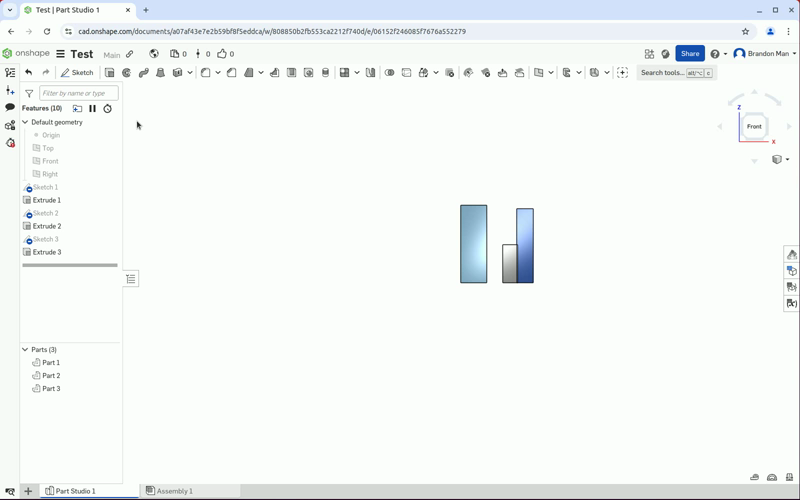
mouse_move(73, 189)
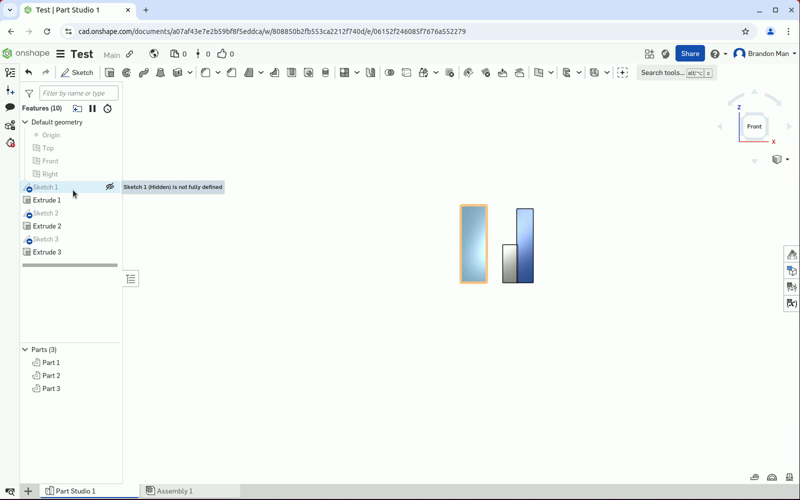
click(73, 189)
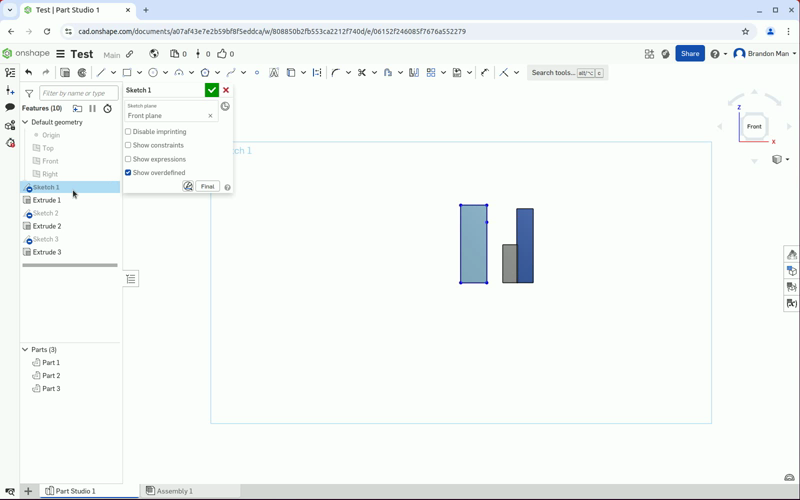
mouse_move(229, 92)
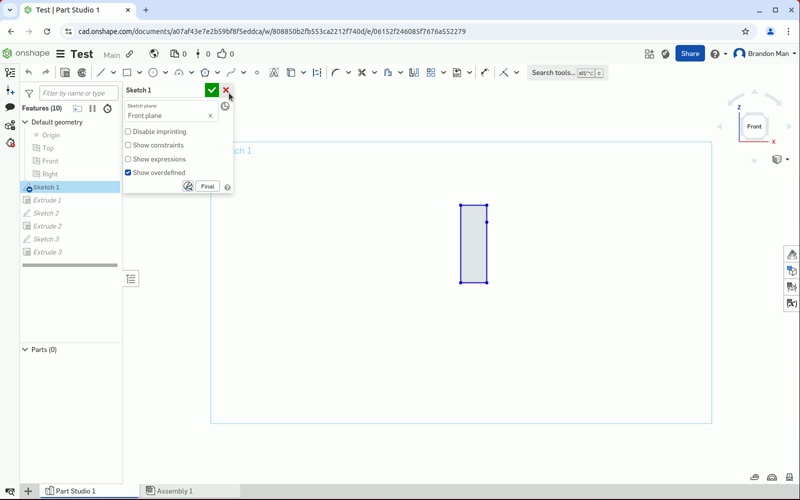
click(229, 92)
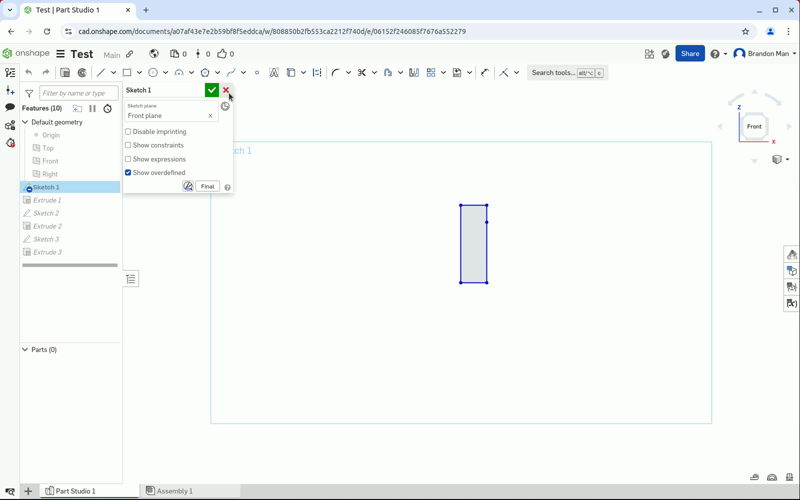
key(shift+s)
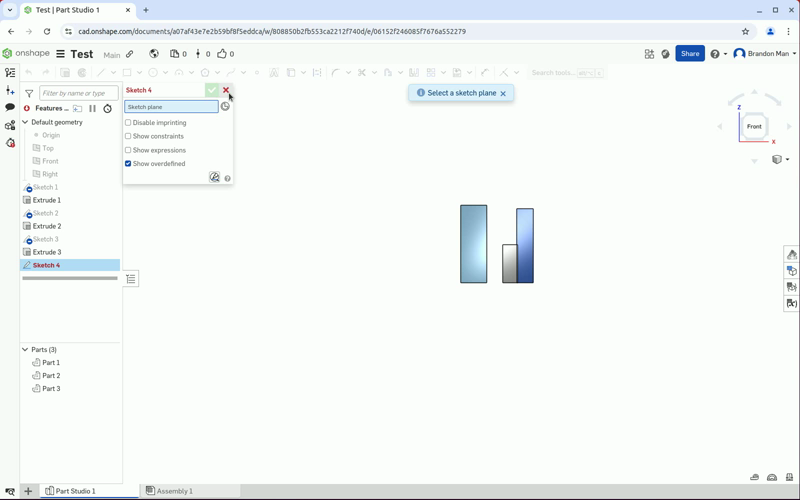
mouse_move(73, 163)
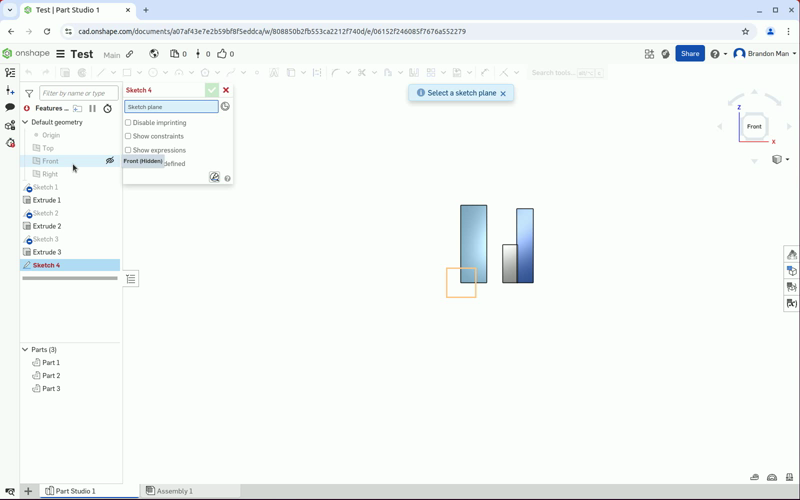
click(73, 163)
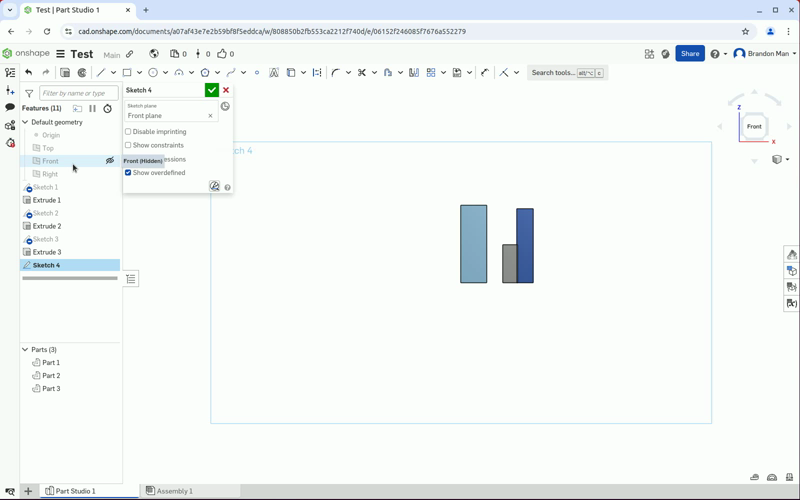
mouse_move(73, 352)
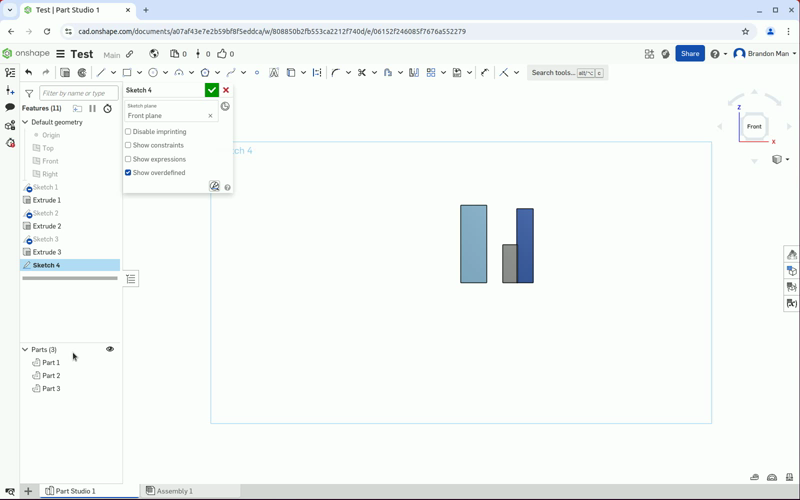
key(y)
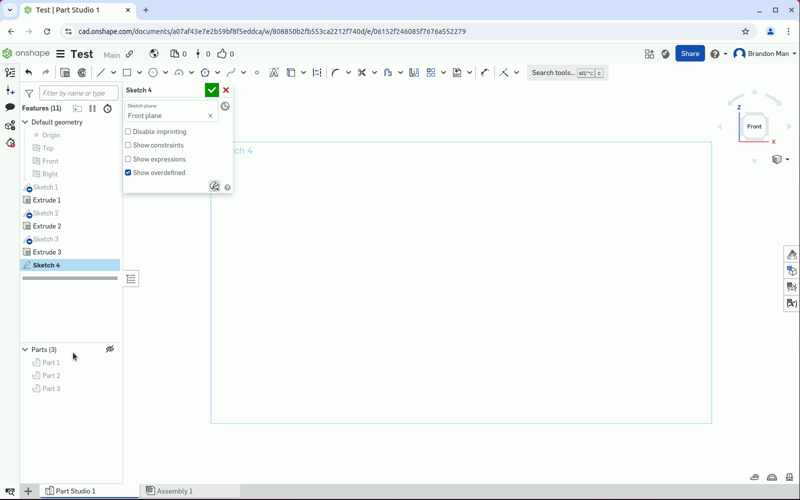
key(l)
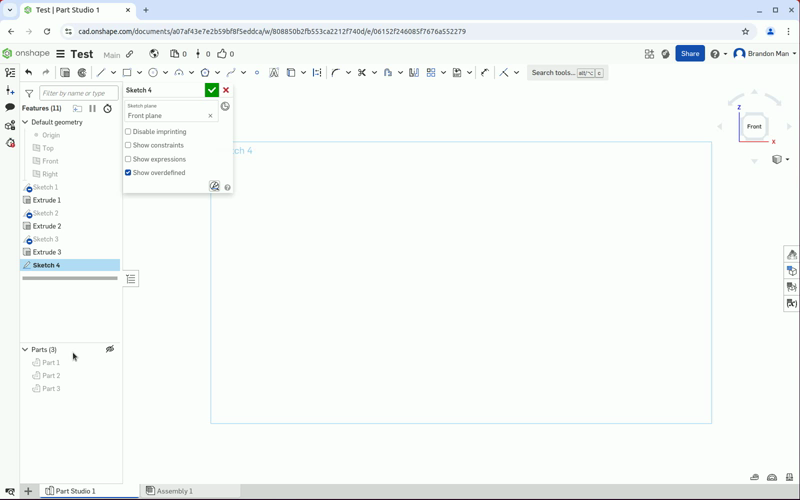
key_down(shift)
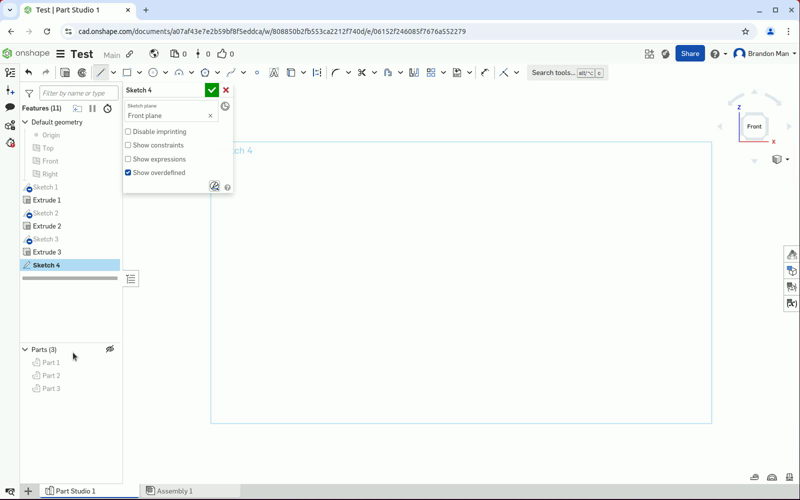
mouse_move(554, 282)
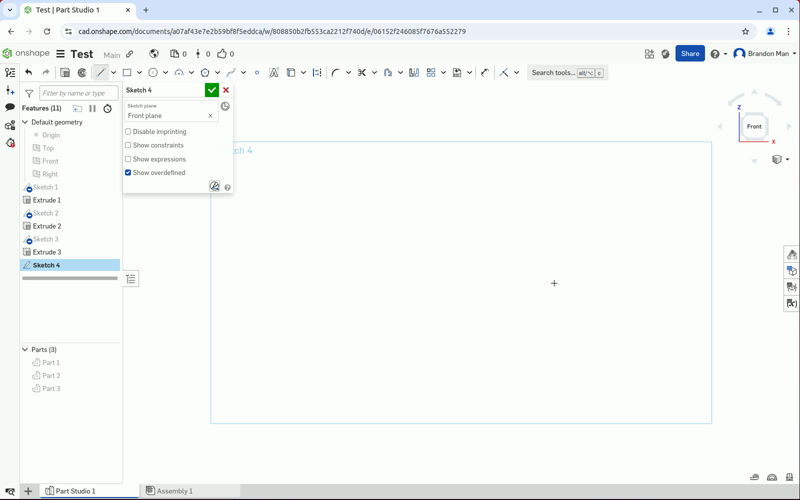
click(554, 282)
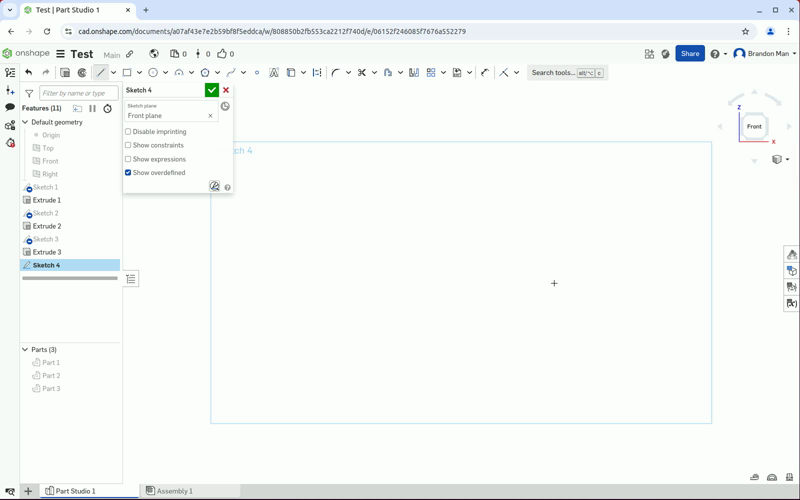
key_up(shift)
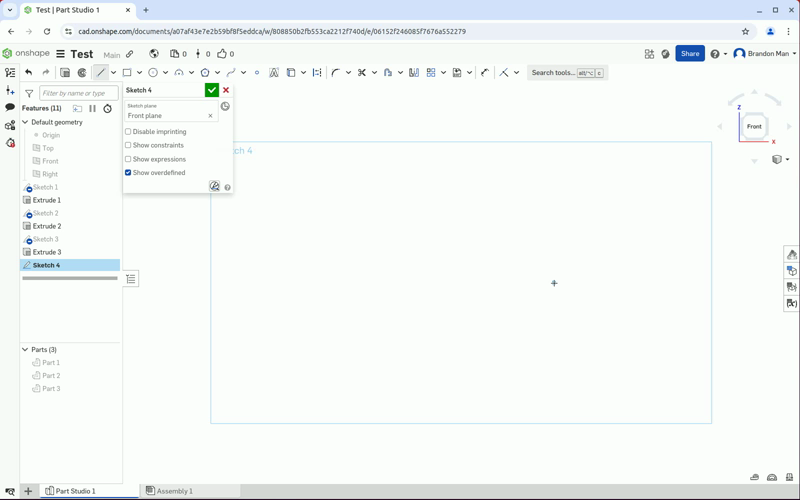
key_down(shift)
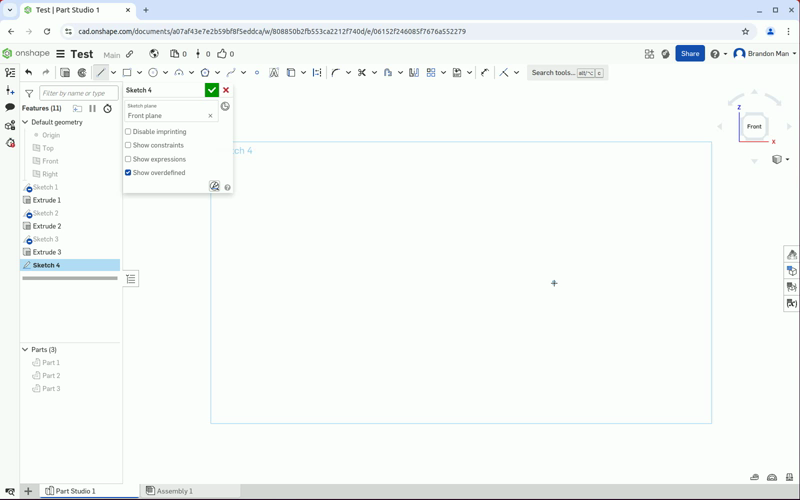
mouse_move(584, 282)
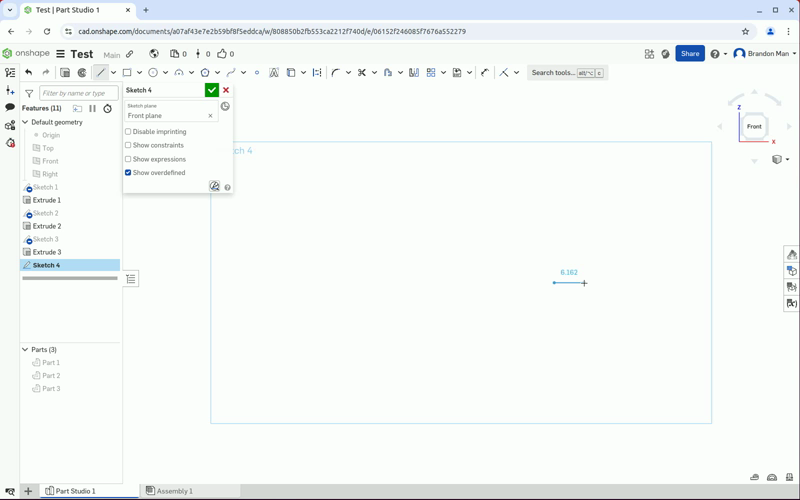
mouse_move(573, 282)
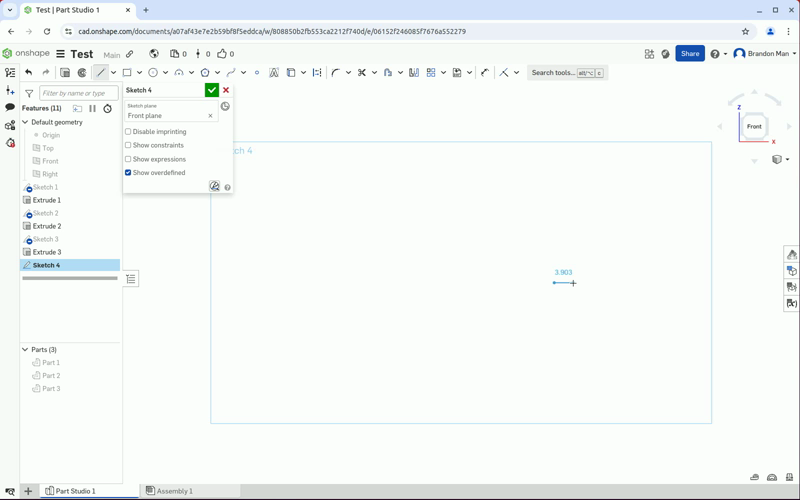
click(573, 282)
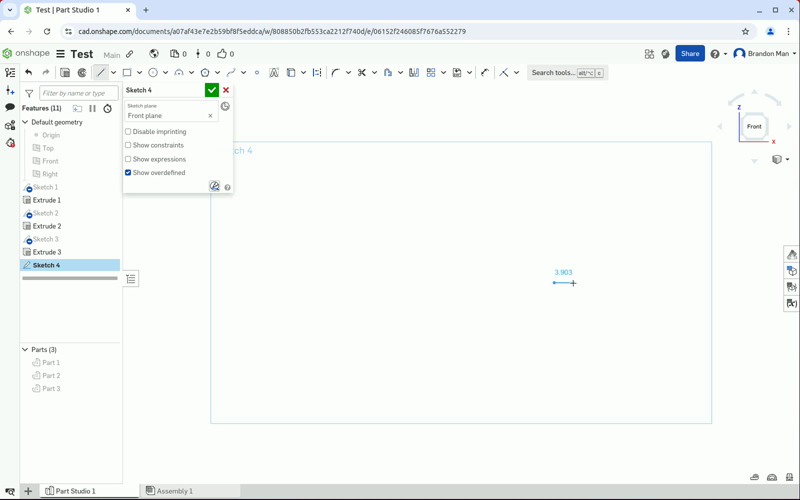
key_up(shift)
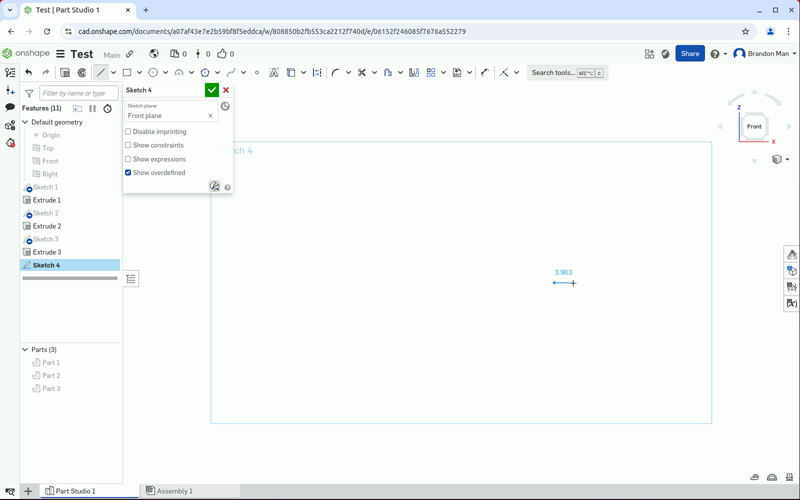
key_down(shift)
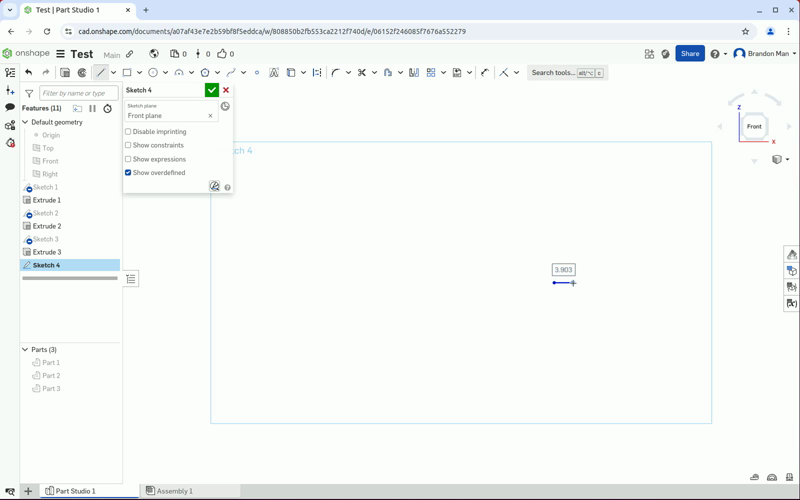
mouse_move(589, 282)
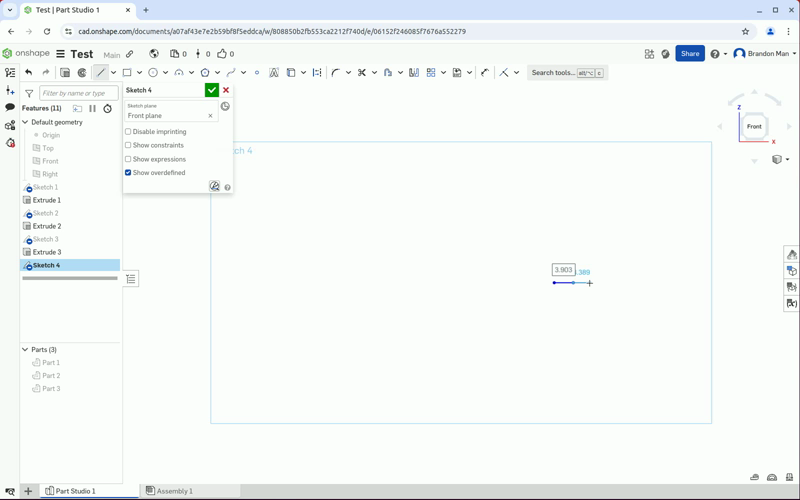
mouse_move(573, 242)
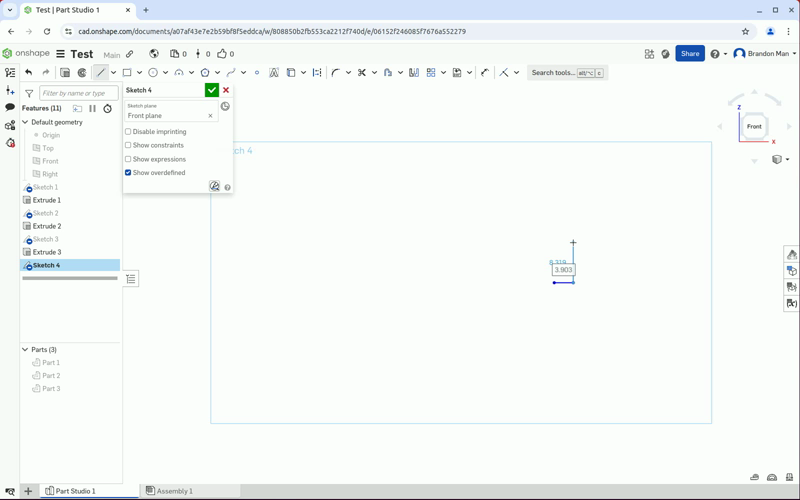
click(573, 242)
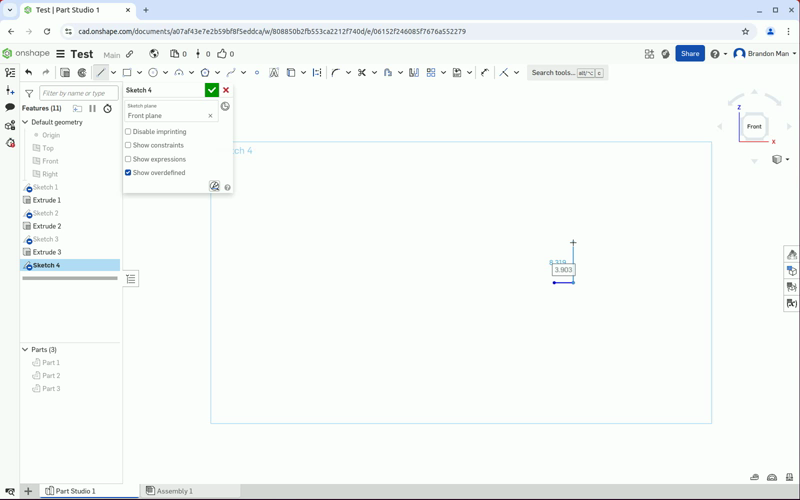
key_up(shift)
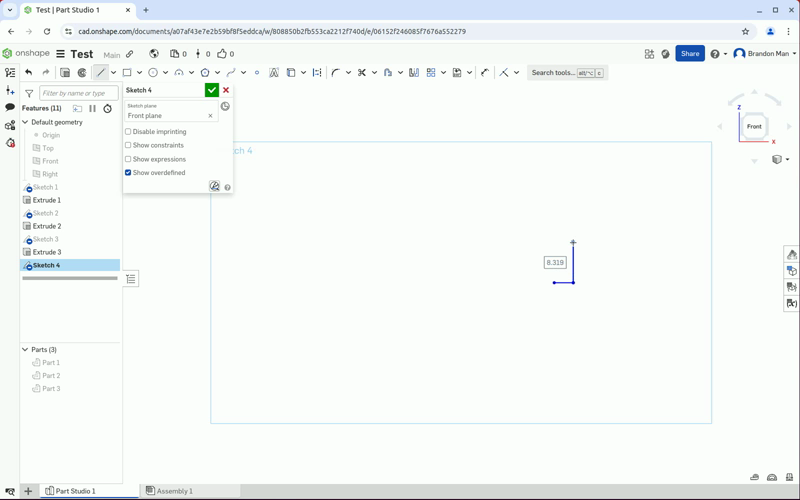
key_down(shift)
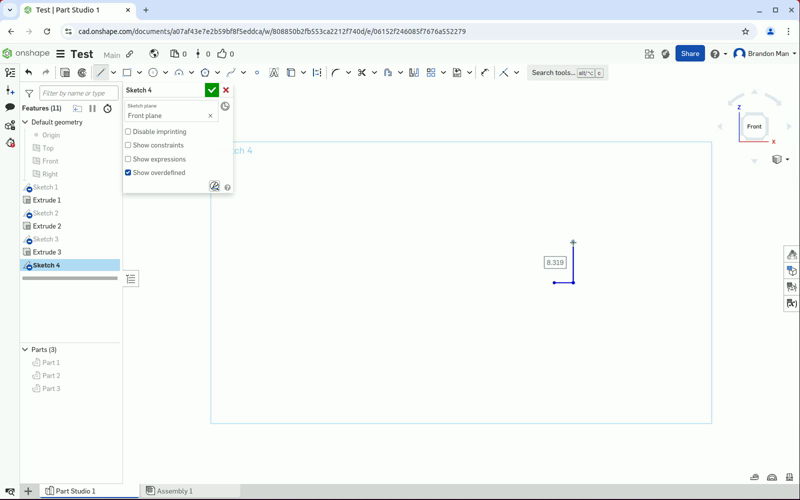
mouse_move(589, 242)
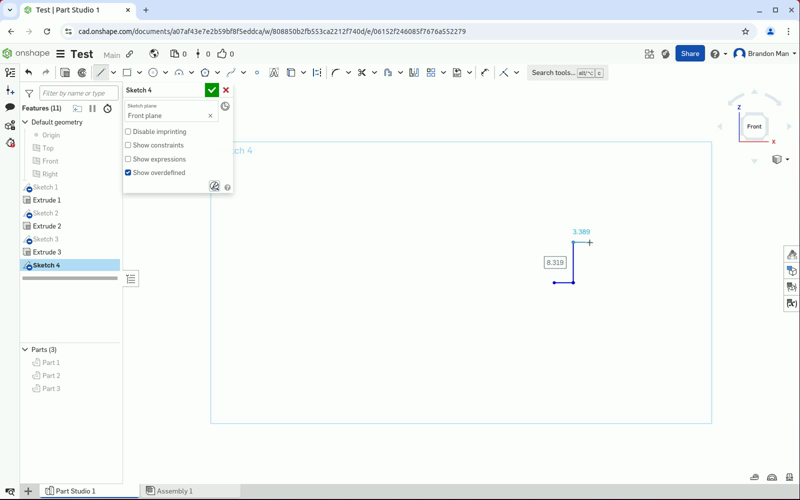
mouse_move(554, 242)
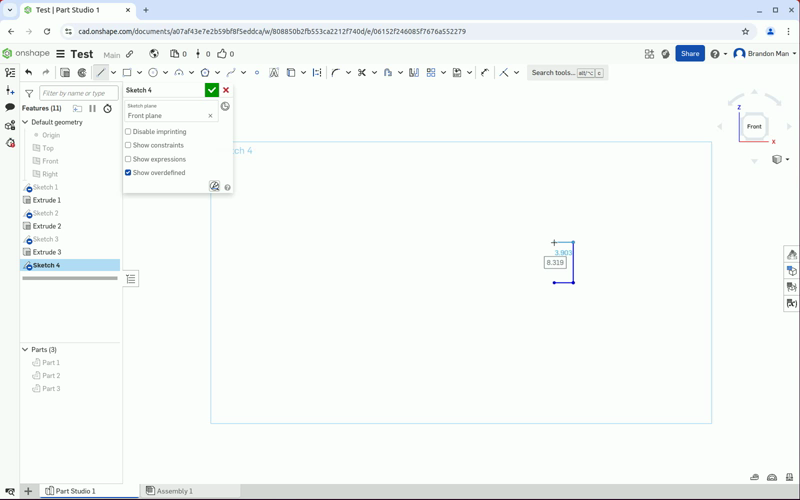
click(554, 242)
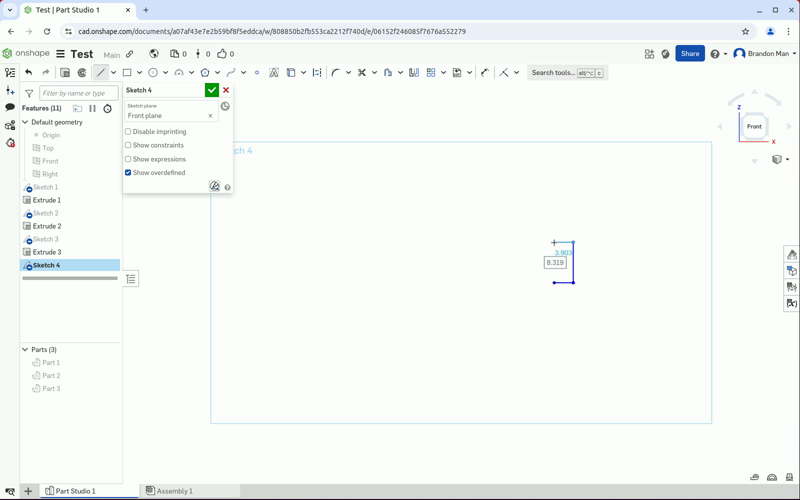
key_up(shift)
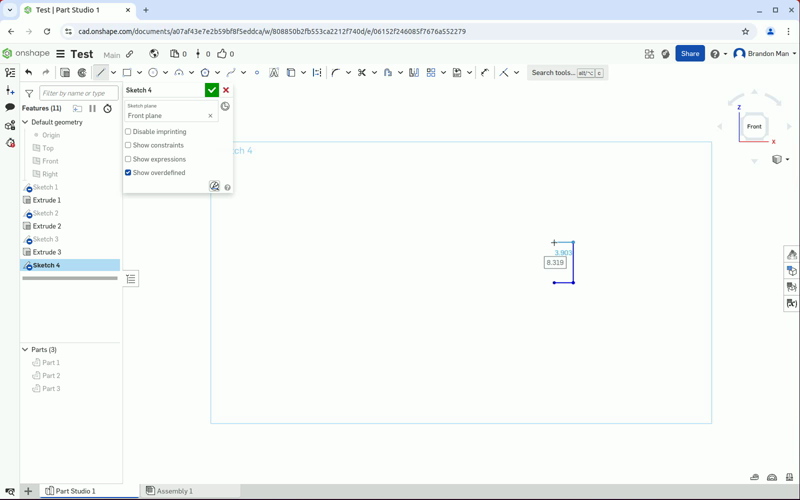
mouse_move(584, 242)
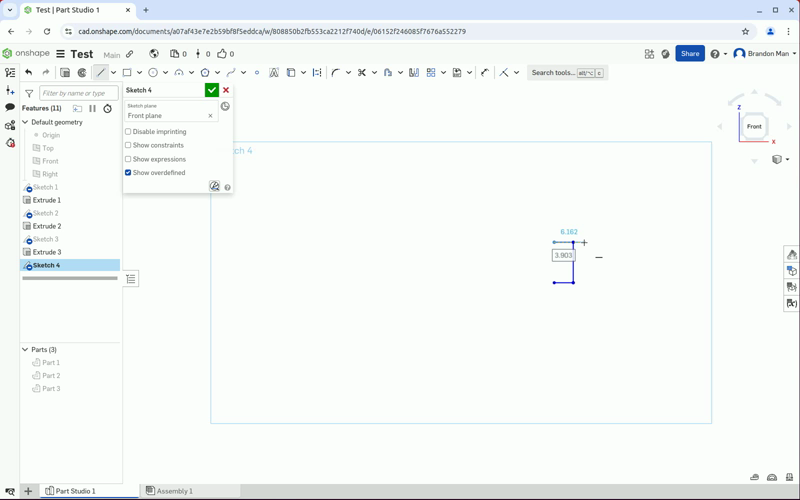
key_down(shift)
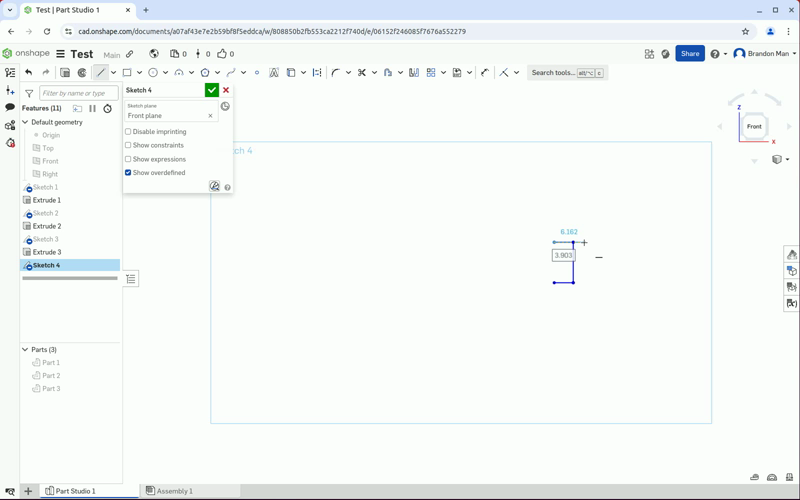
mouse_move(554, 282)
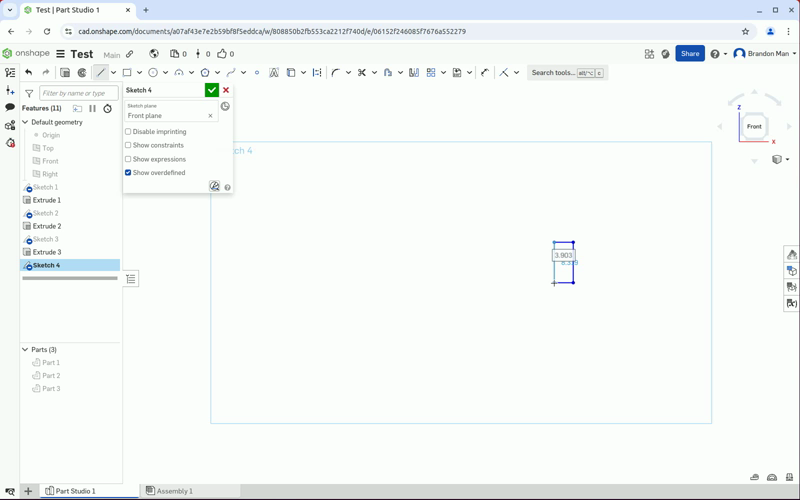
key_up(shift)
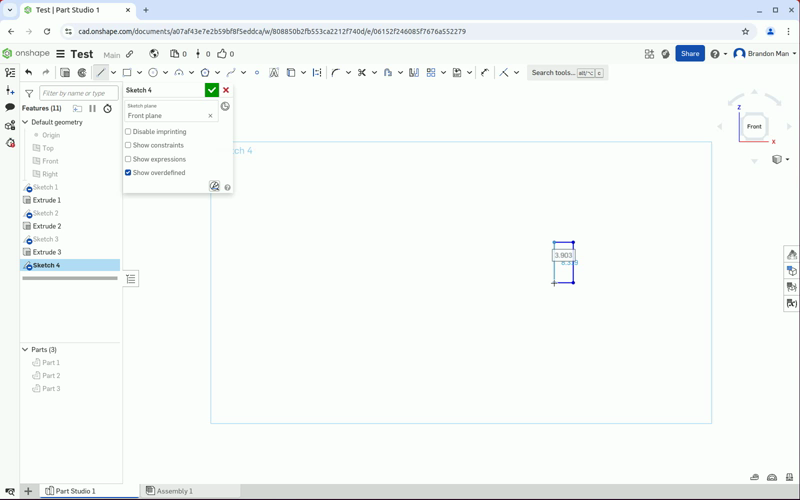
click(554, 282)
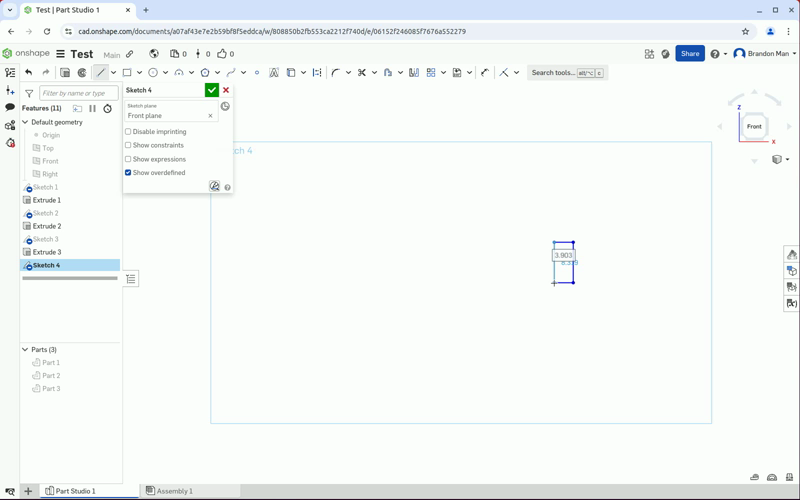
key(esc)
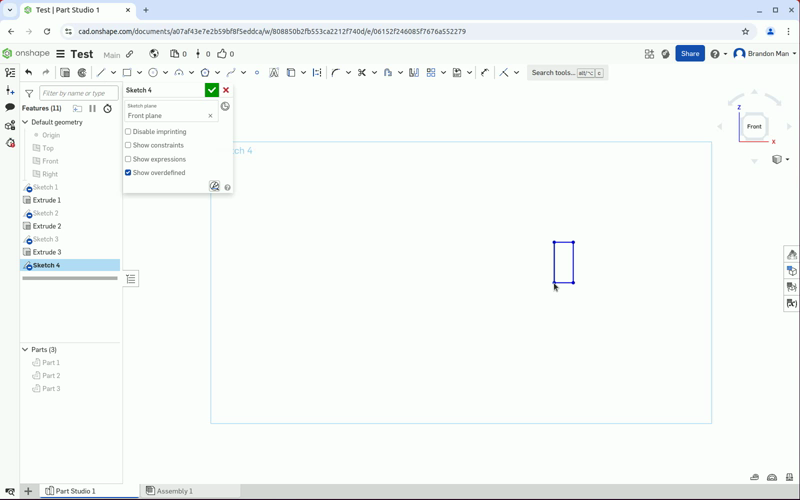
mouse_move(568, 274)
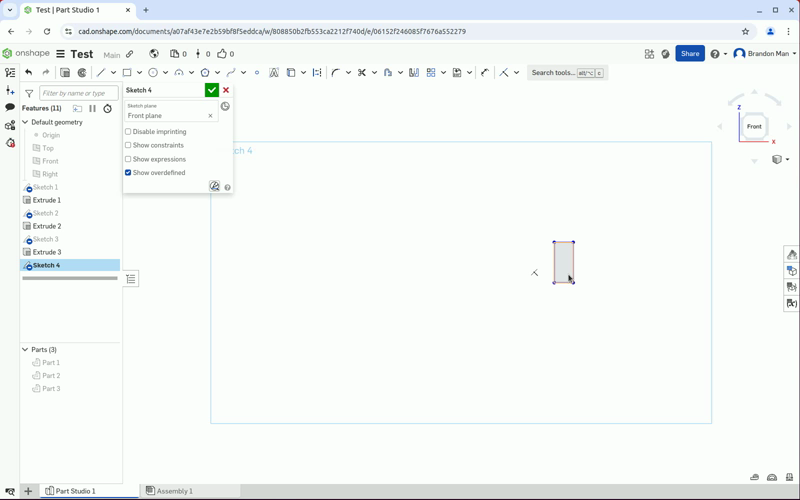
scroll(6)
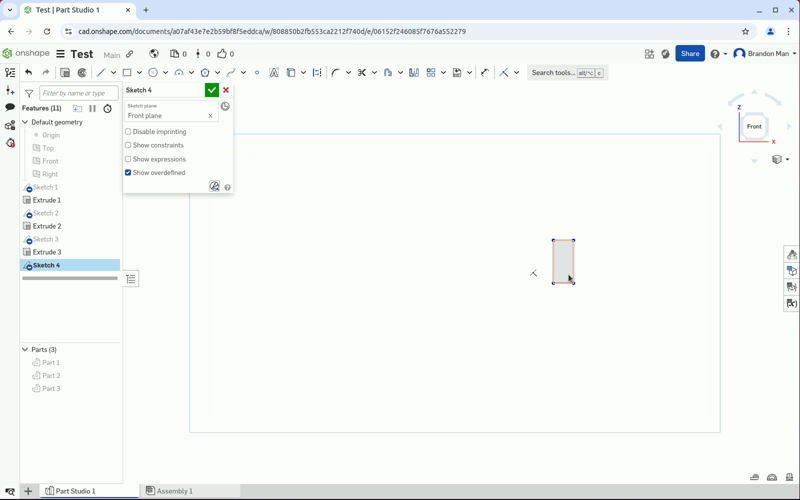
scroll(6)
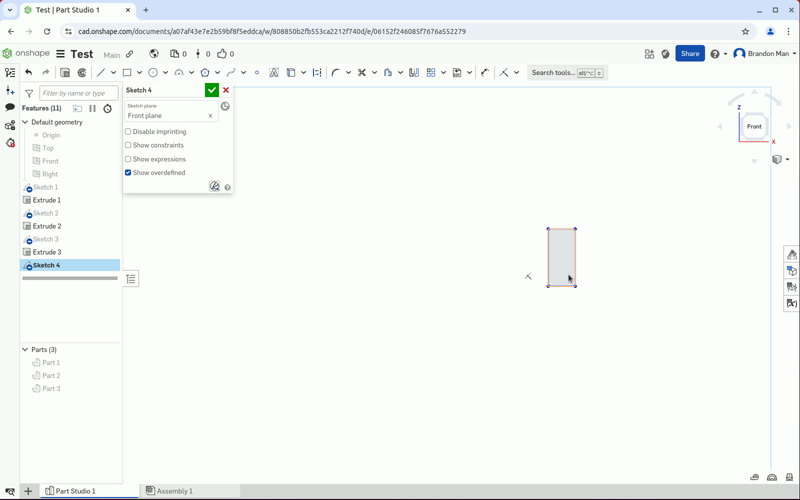
scroll(6)
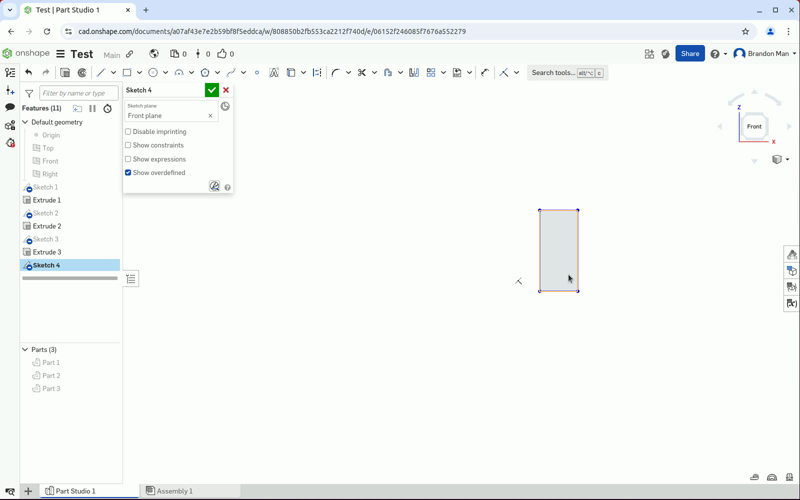
scroll(6)
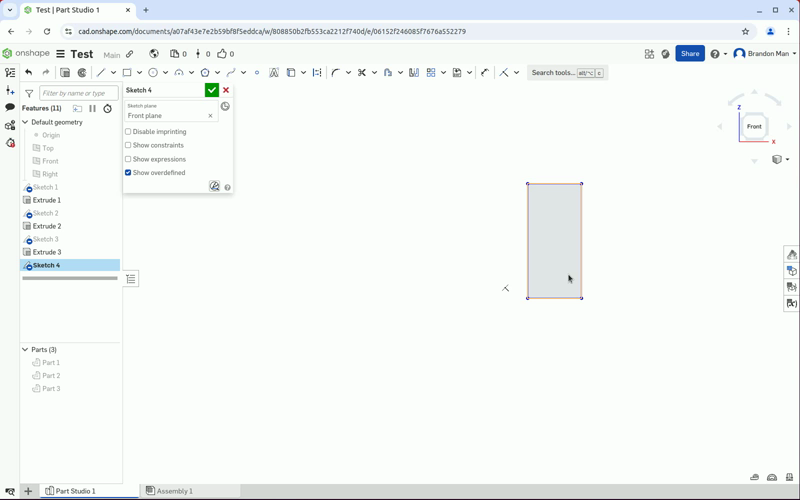
scroll(6)
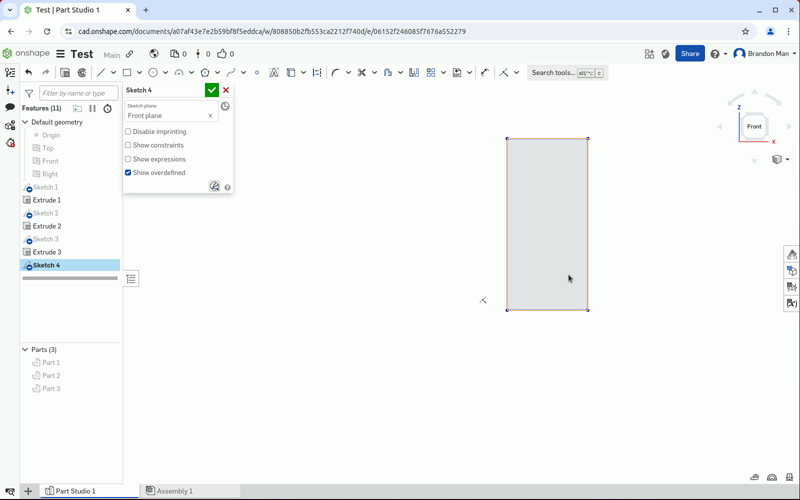
scroll(6)
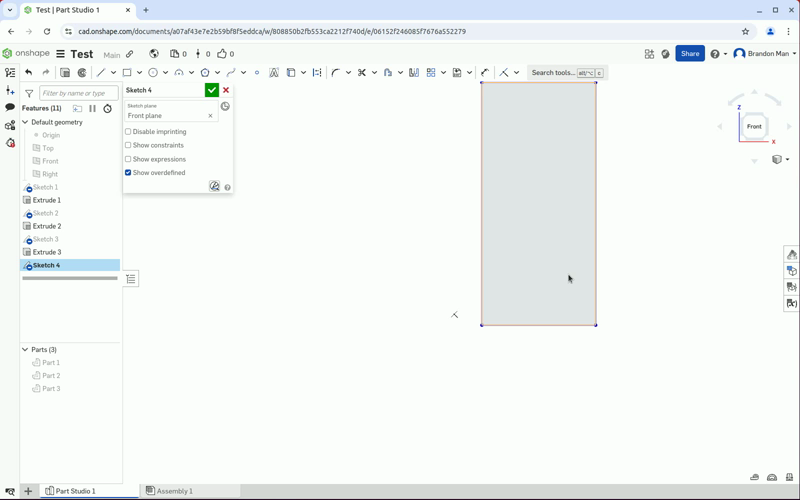
scroll(6)
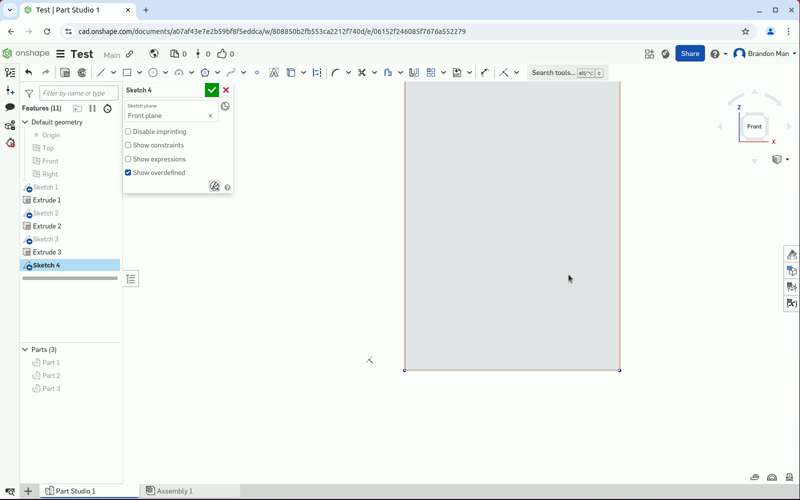
click(568, 274)
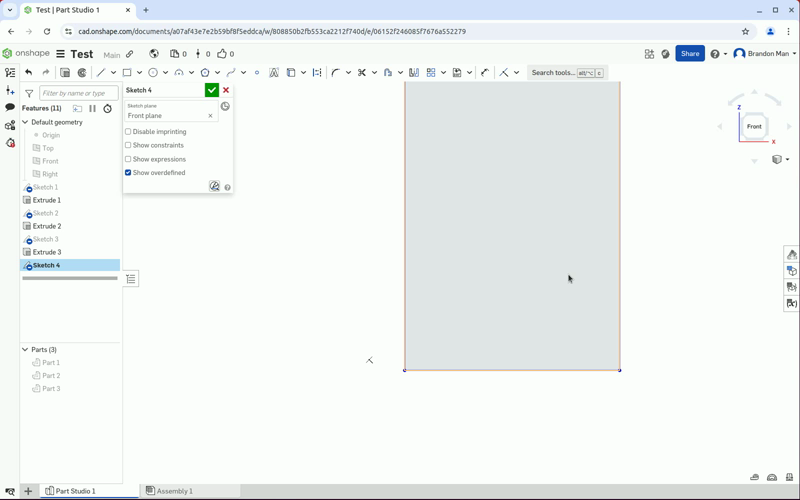
scroll(-6)
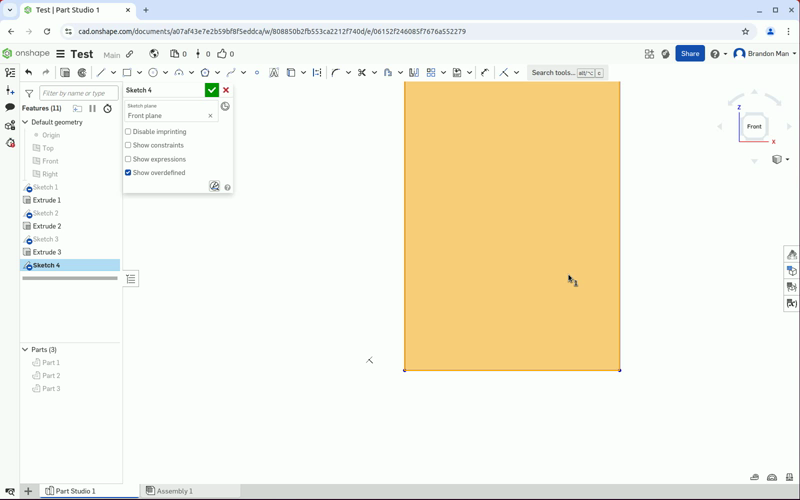
scroll(-6)
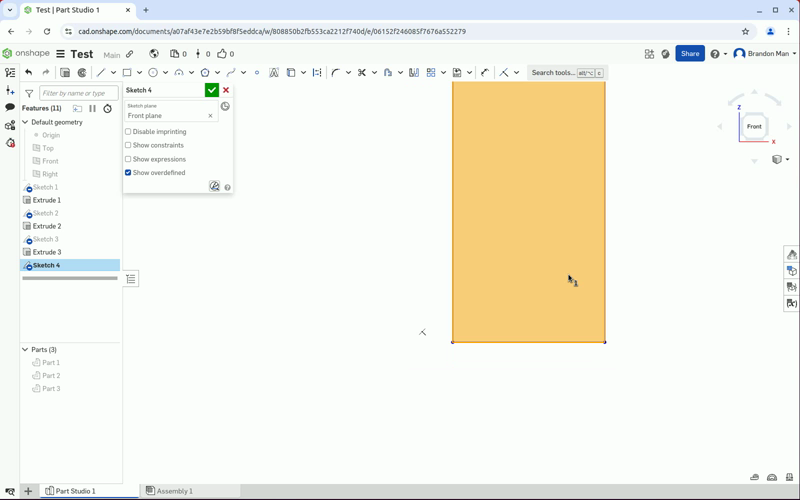
scroll(-6)
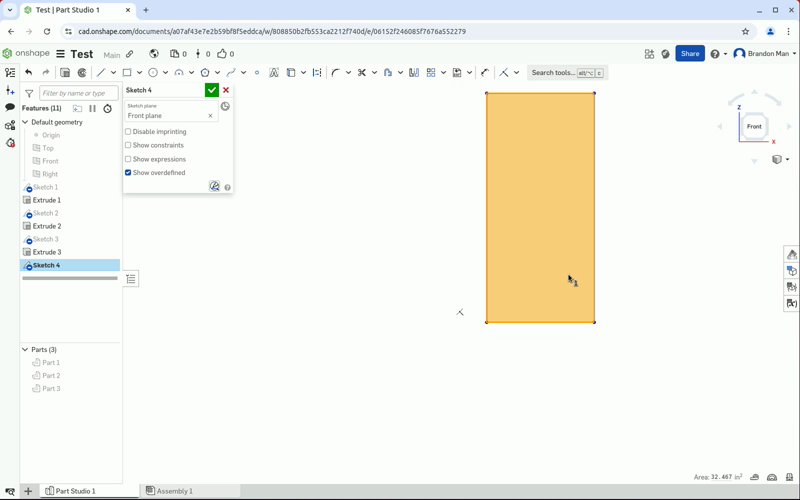
scroll(-6)
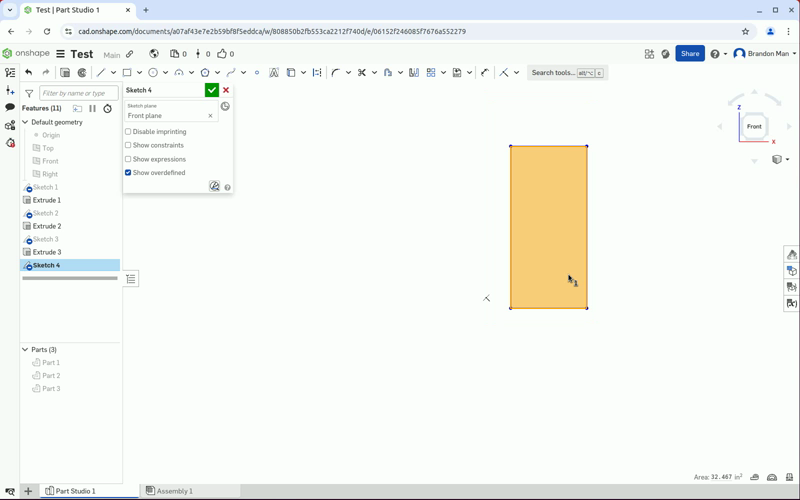
scroll(-6)
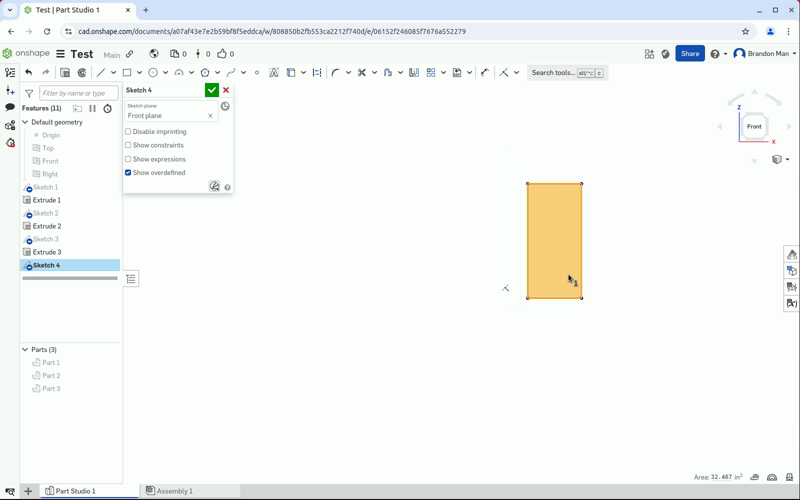
scroll(-6)
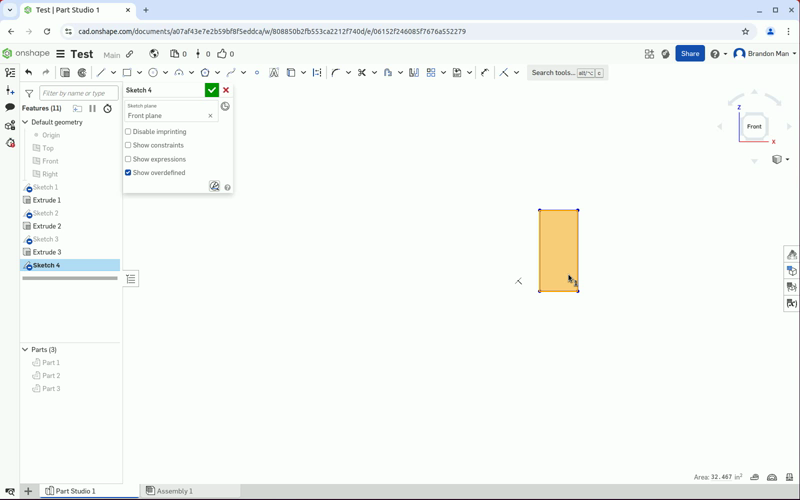
scroll(-6)
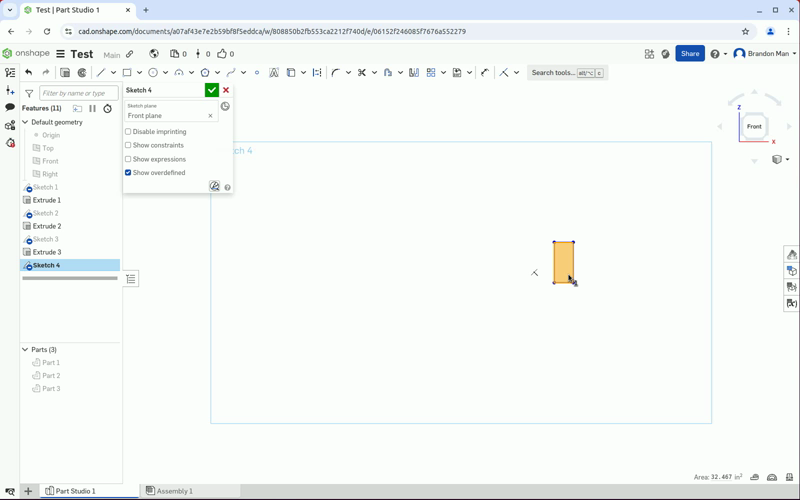
mouse_move(73, 352)
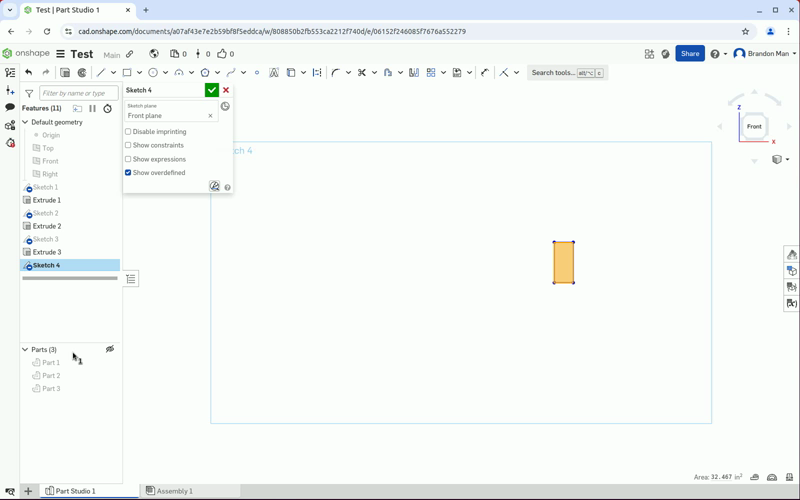
key(shift+y)
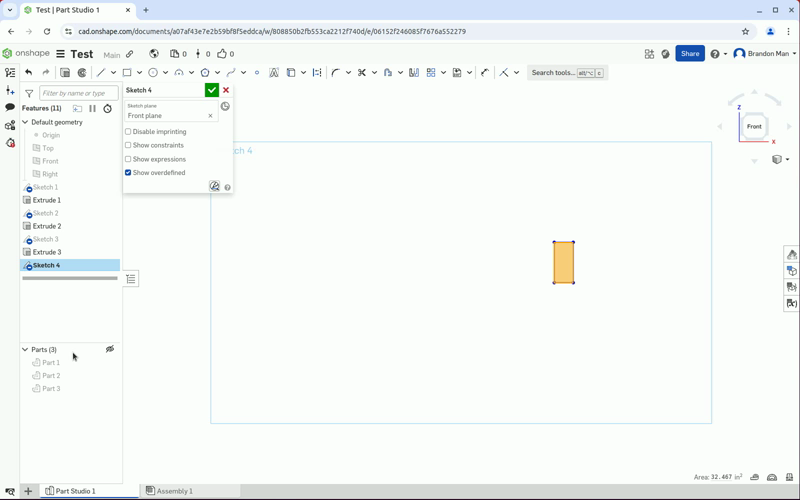
key(shift+e)
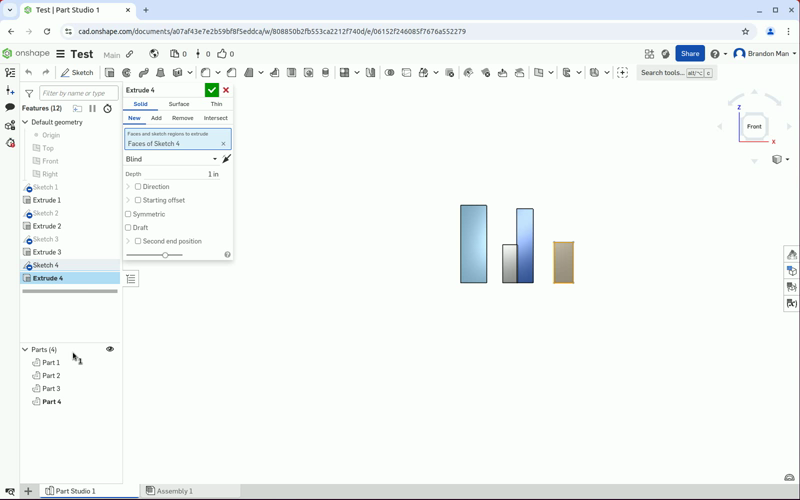
mouse_move(143, 106)
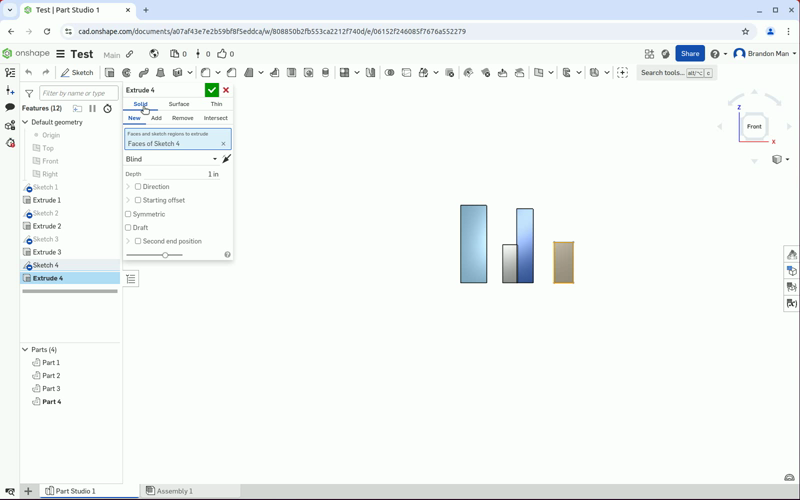
click(143, 106)
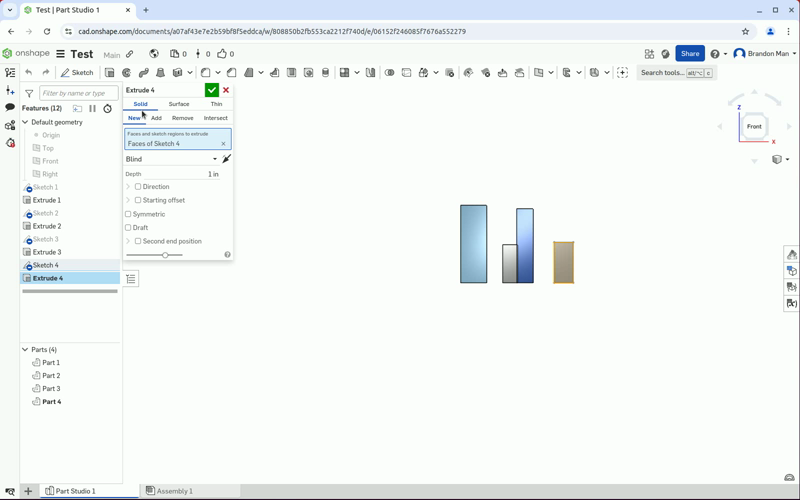
mouse_move(137, 120)
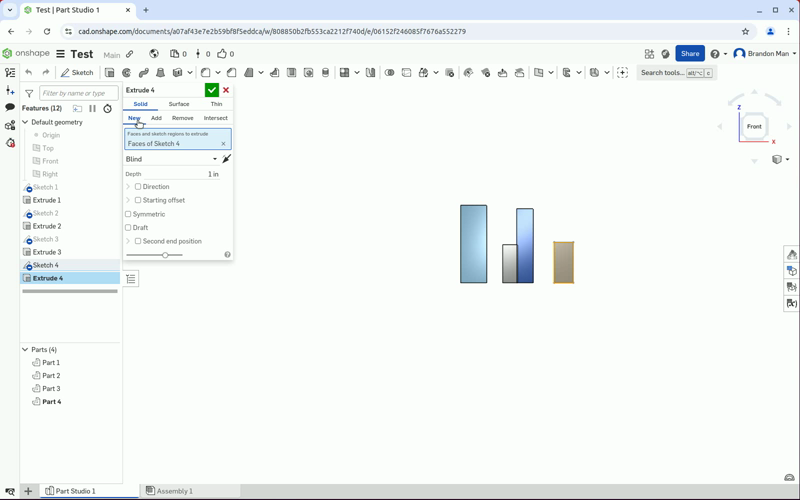
click(137, 120)
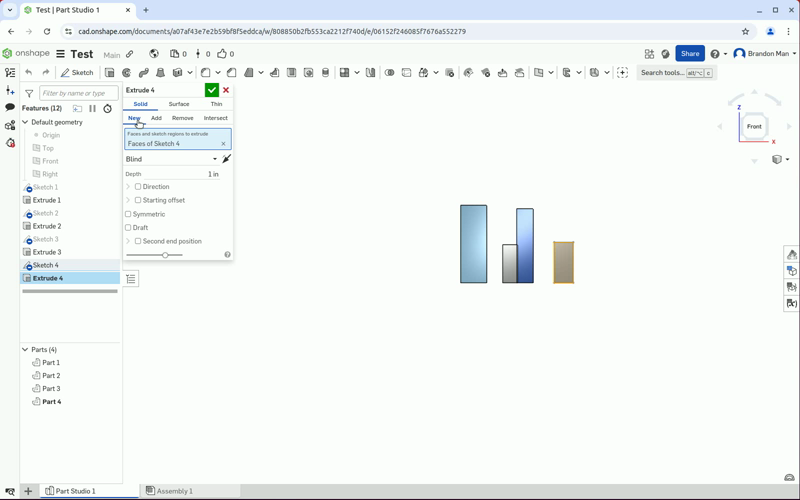
key(tab, 4)
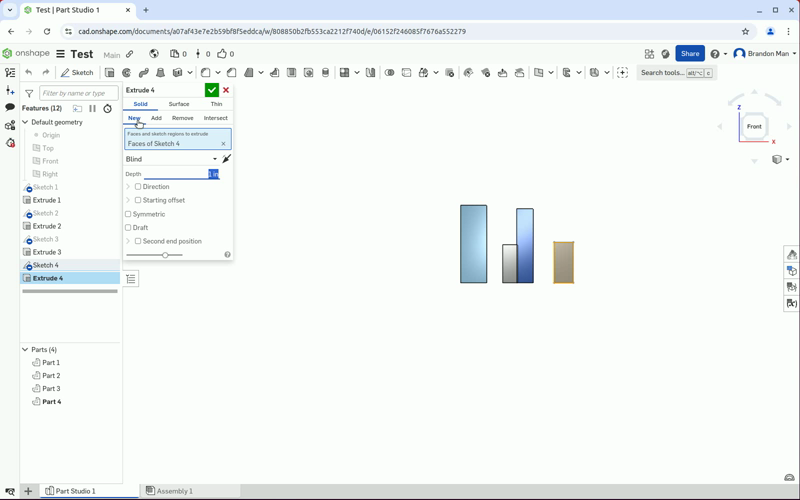
text(7.221)
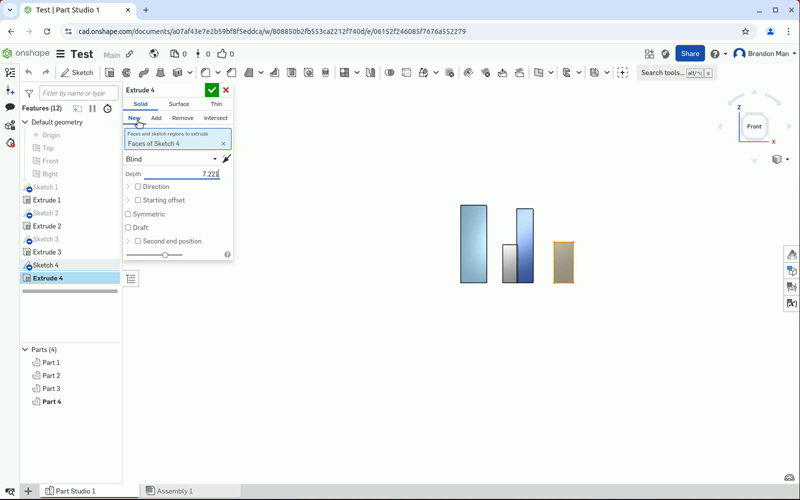
key(enter)
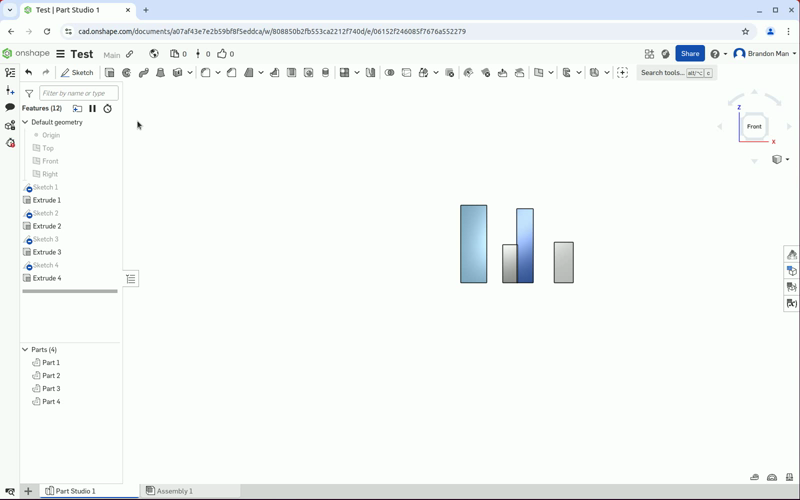
key(shift+h)
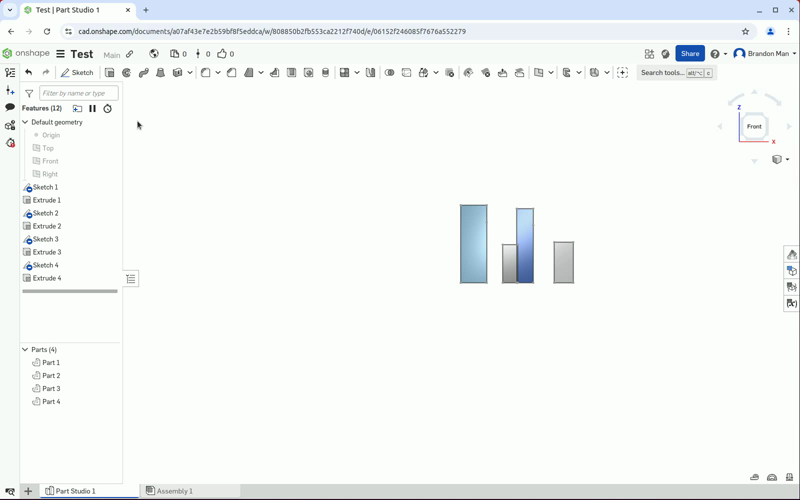
key(shift+h)
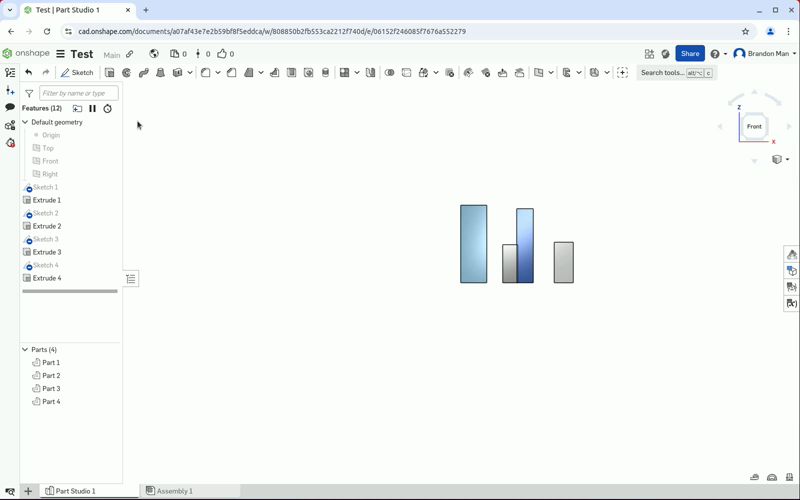
mouse_move(73, 189)
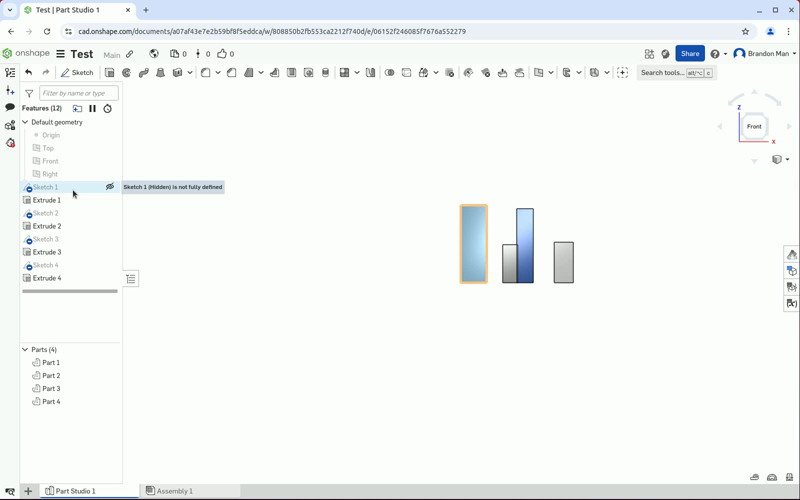
click(73, 189)
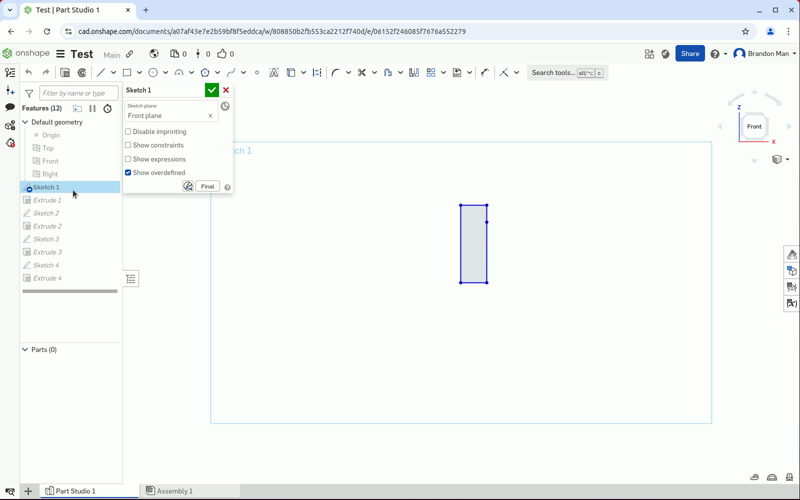
mouse_move(229, 92)
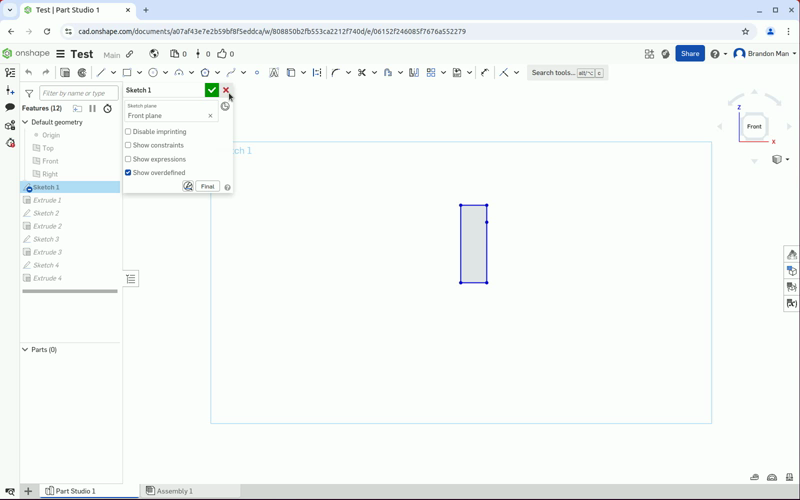
click(229, 92)
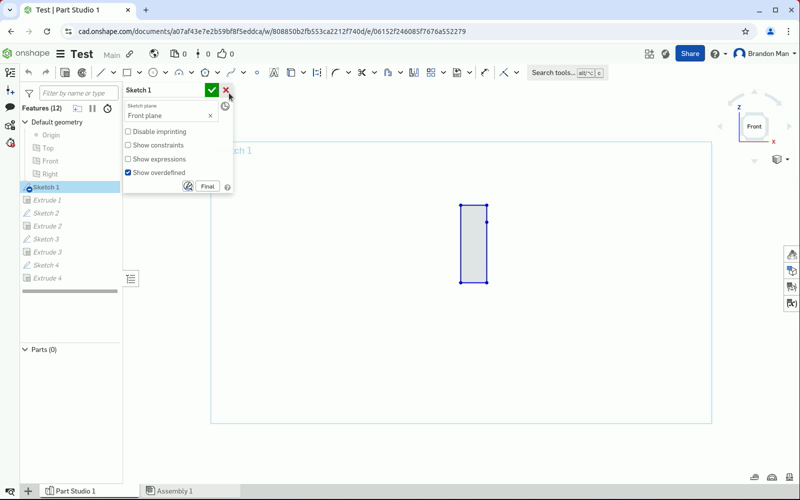
key(shift+s)
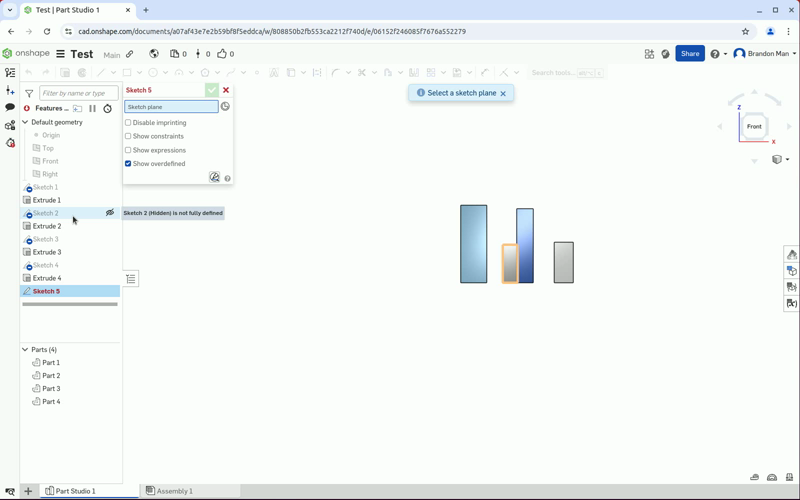
scroll(3)
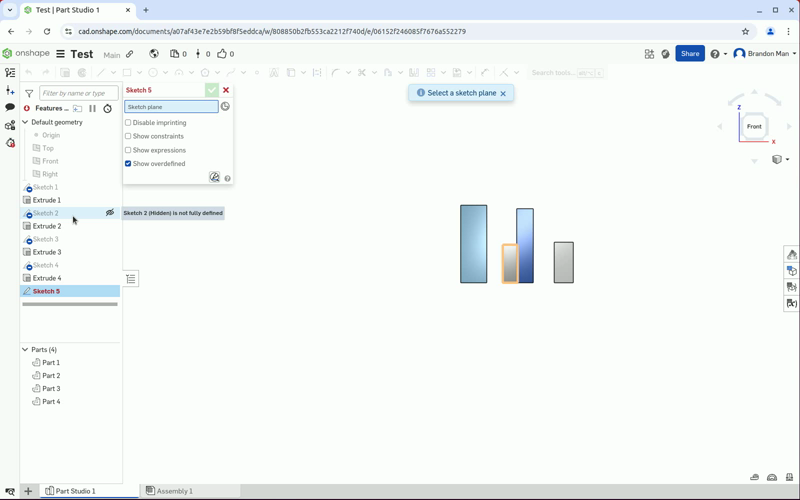
mouse_move(73, 163)
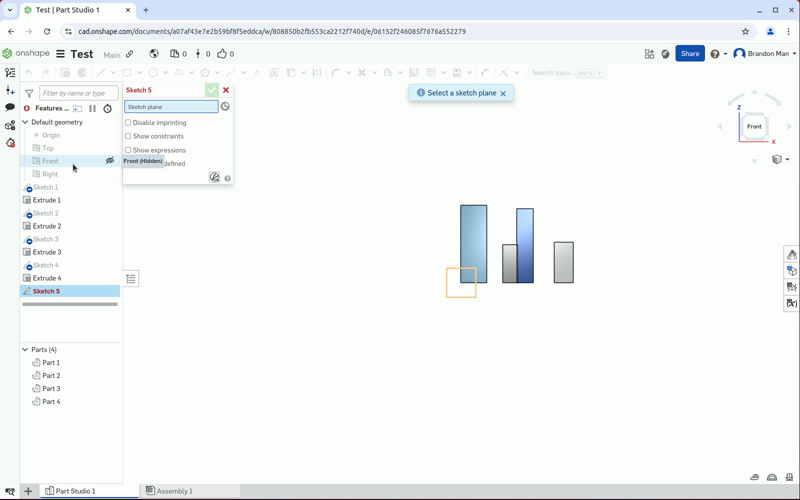
click(73, 163)
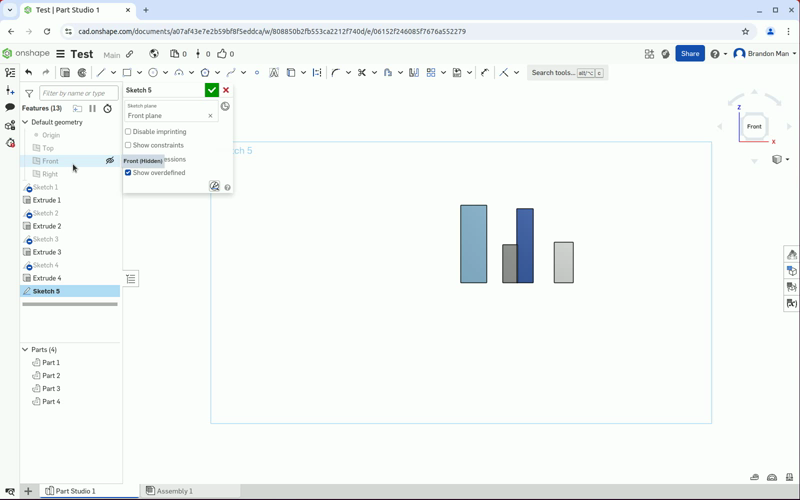
mouse_move(73, 352)
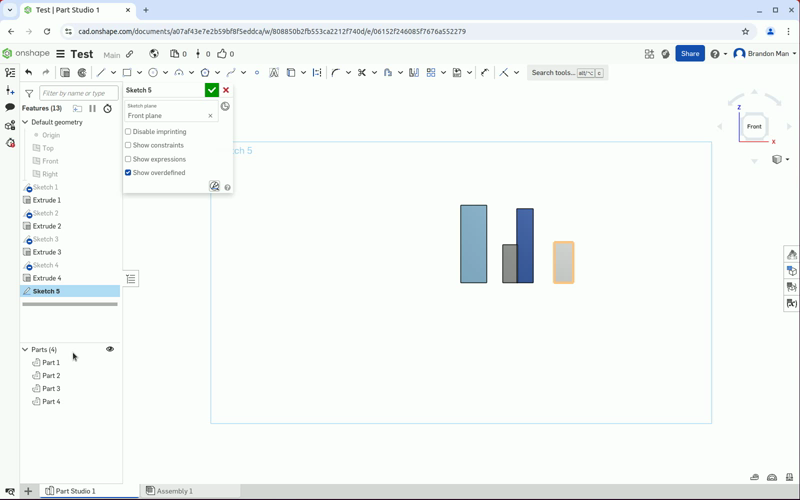
key(y)
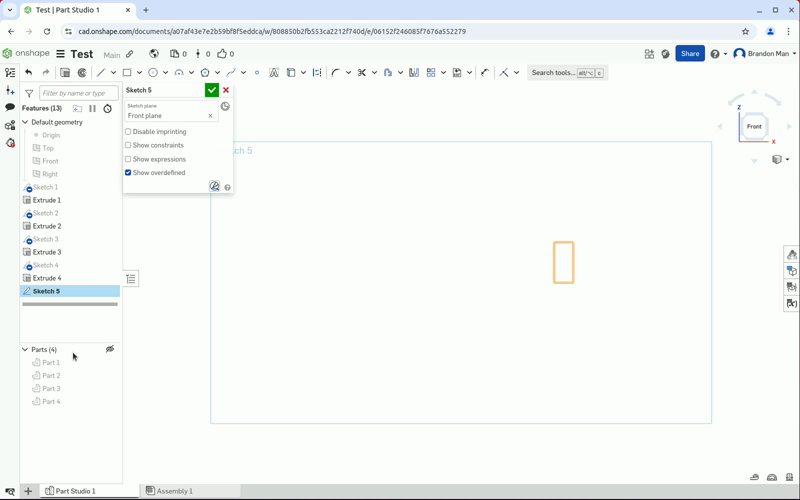
key(l)
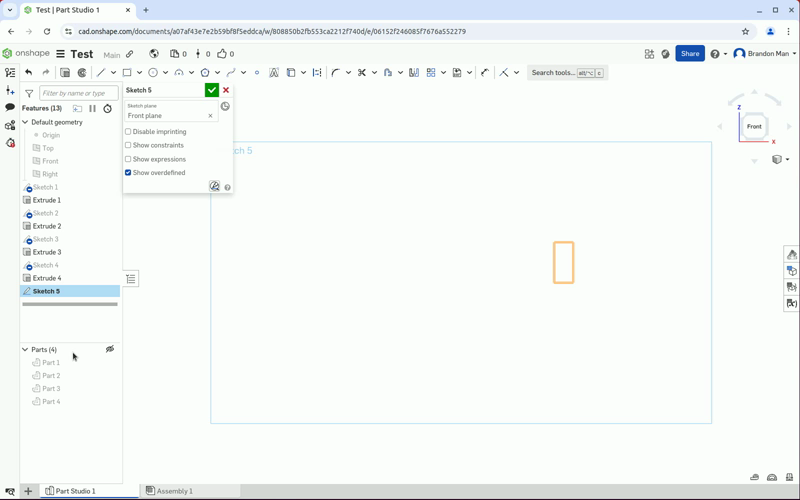
key_down(shift)
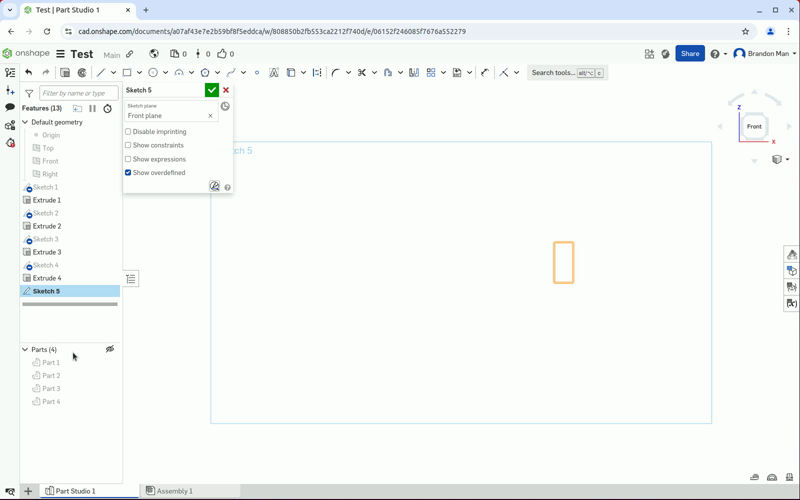
mouse_move(486, 282)
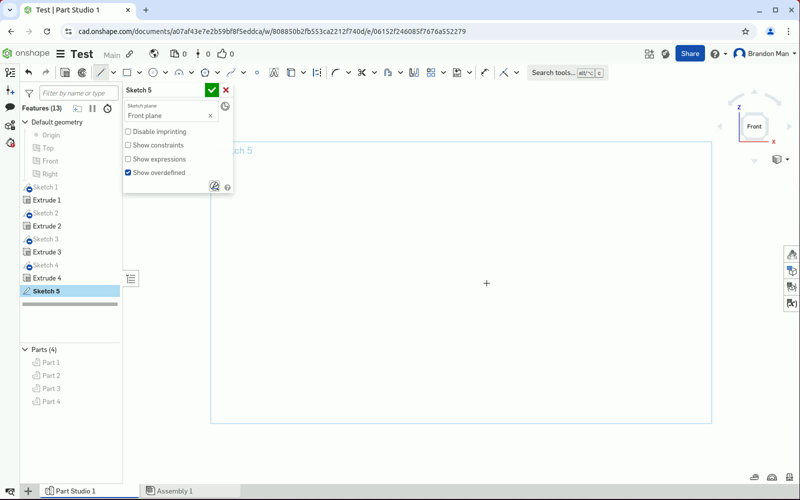
click(486, 282)
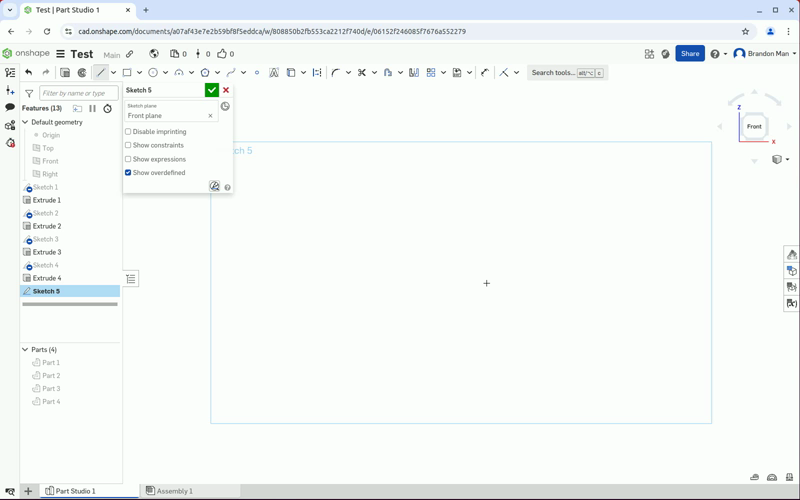
key_up(shift)
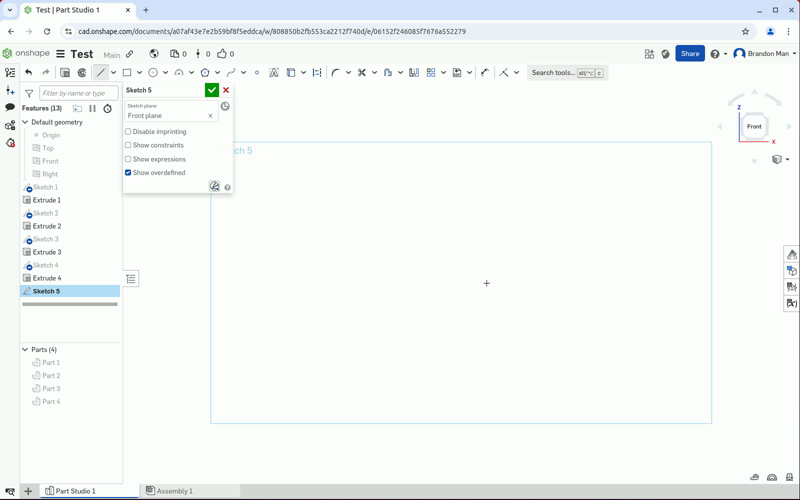
key_down(shift)
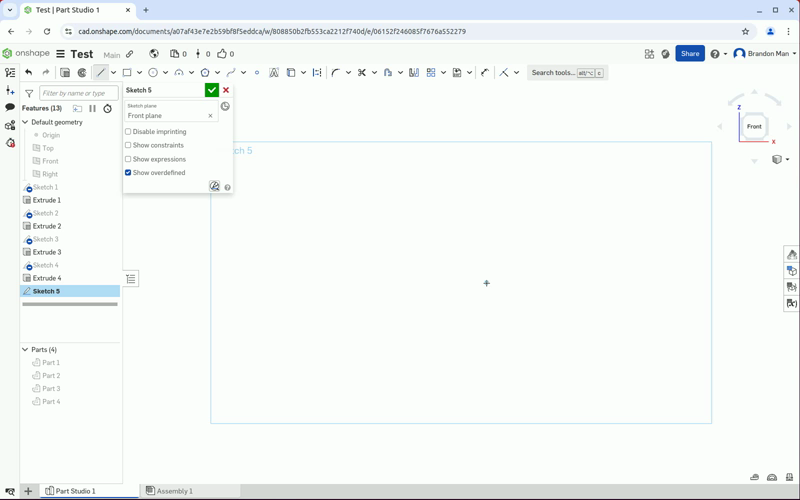
mouse_move(516, 282)
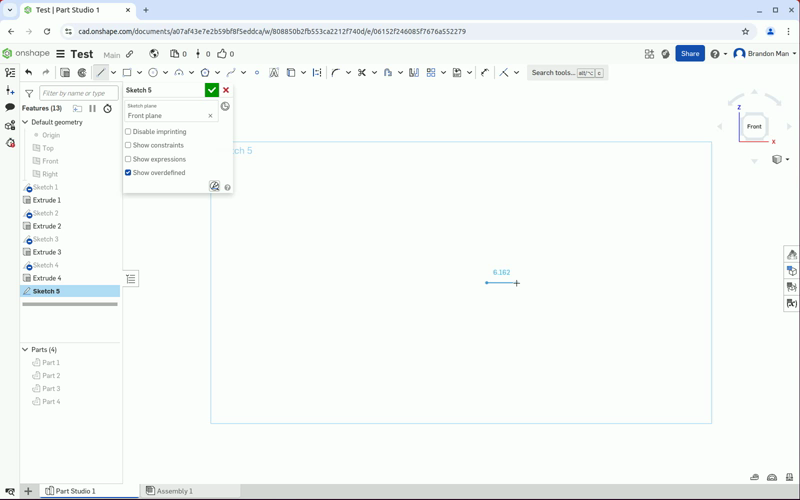
mouse_move(502, 282)
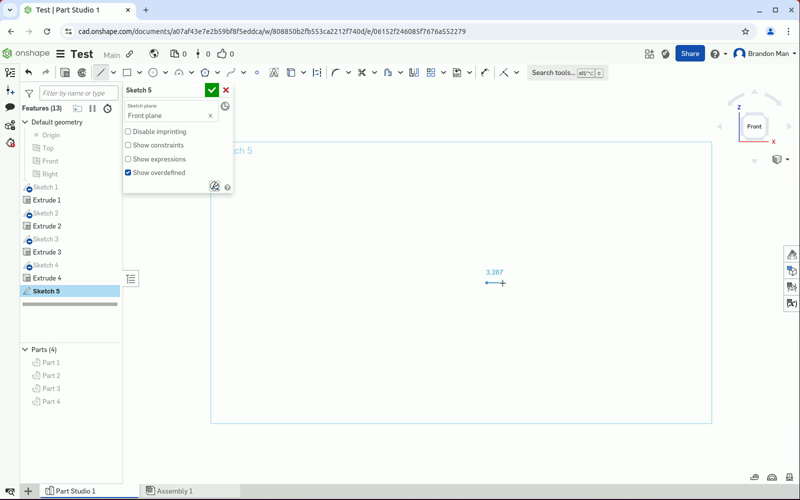
click(502, 282)
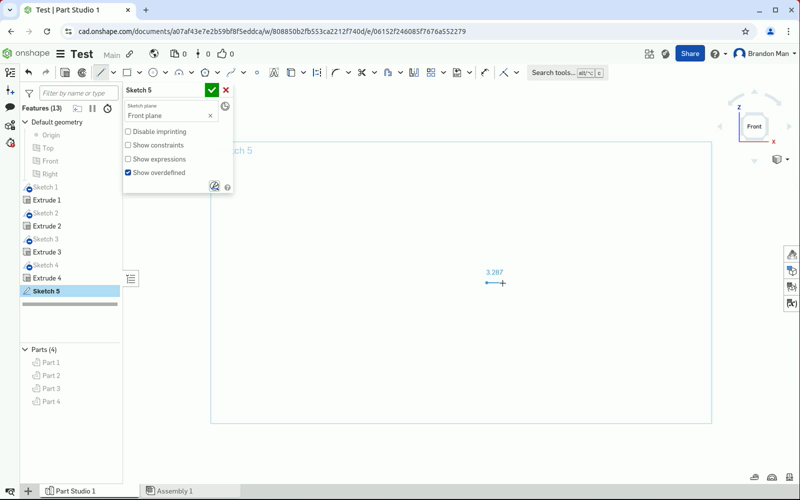
key_up(shift)
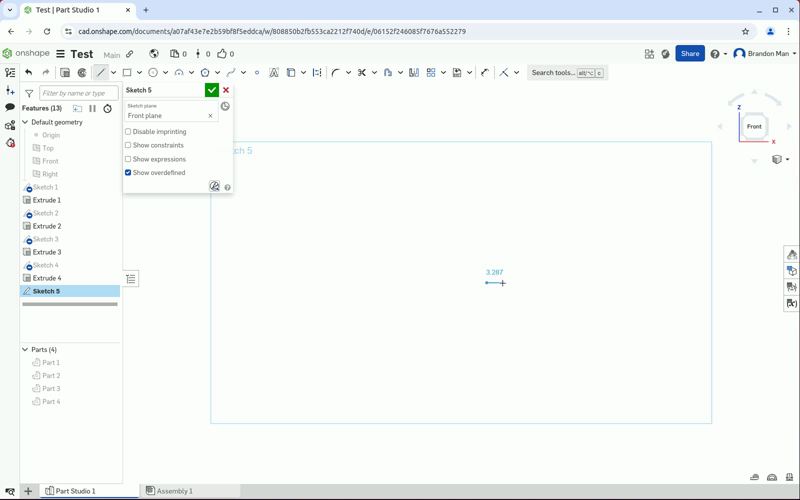
key_down(shift)
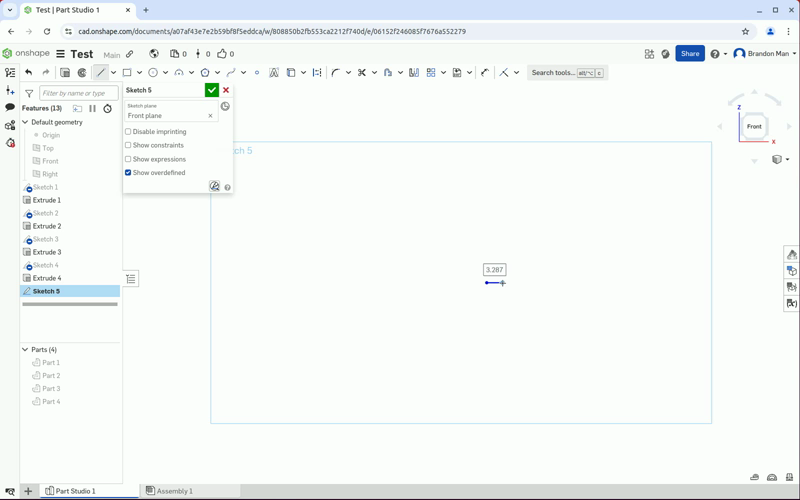
mouse_move(532, 282)
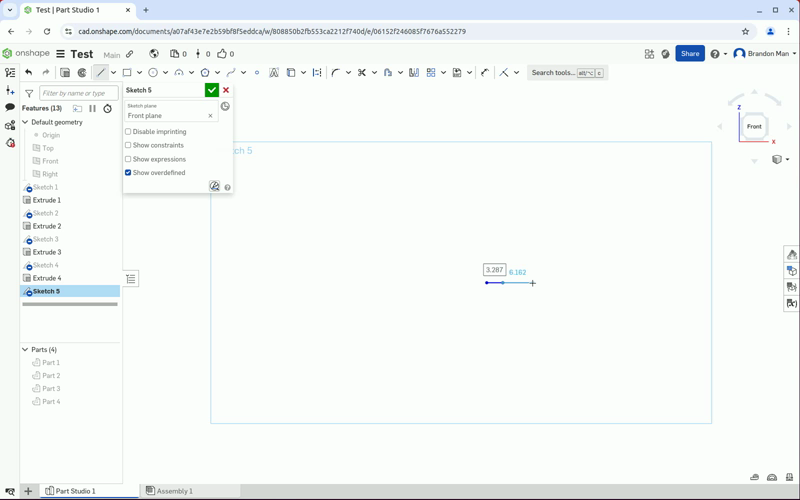
mouse_move(502, 246)
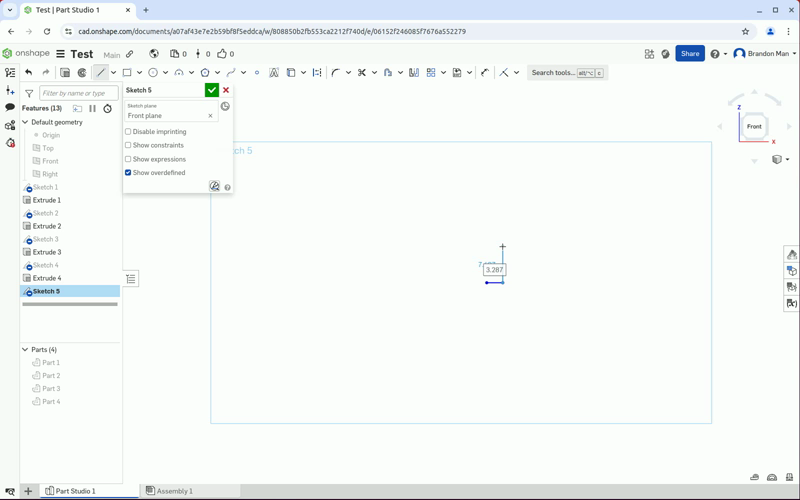
click(502, 246)
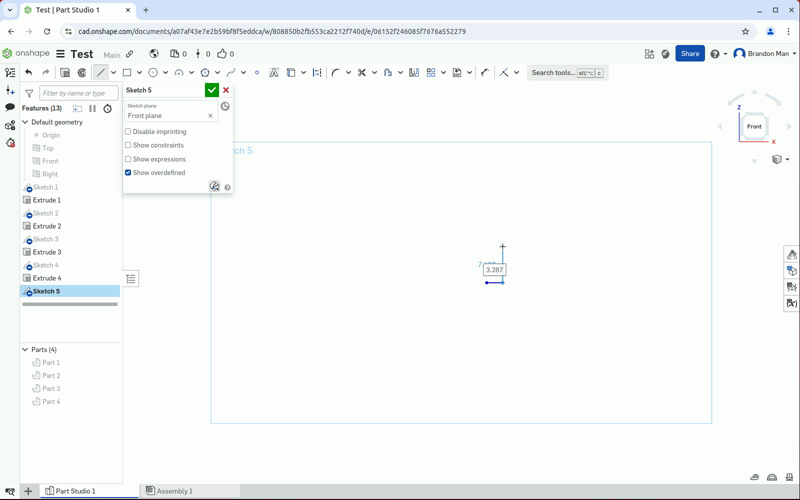
key_up(shift)
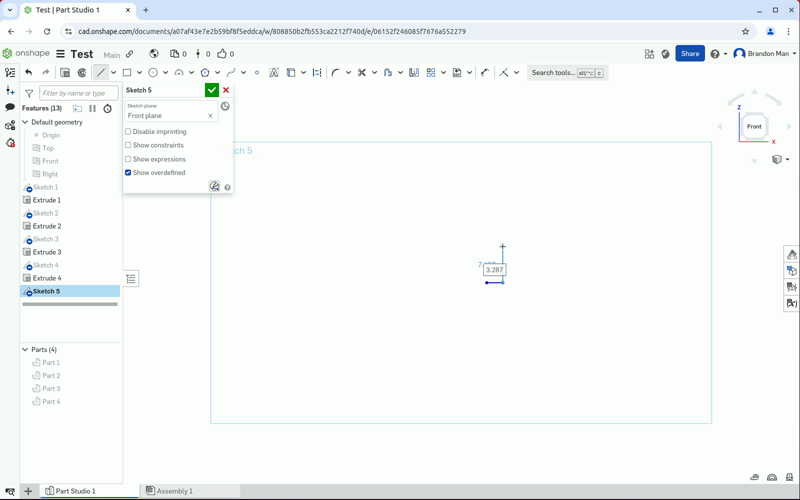
key_down(shift)
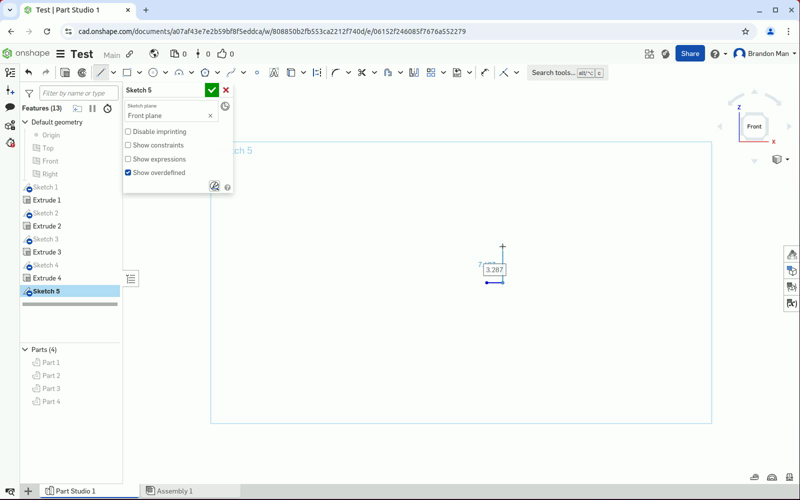
mouse_move(532, 246)
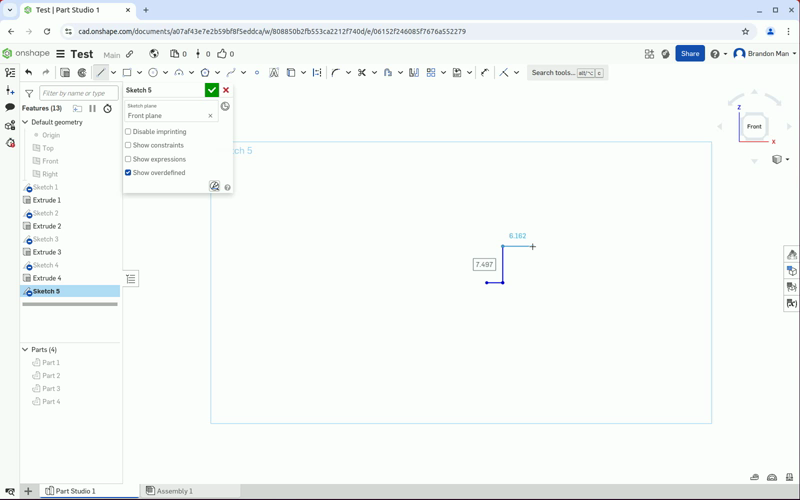
mouse_move(502, 222)
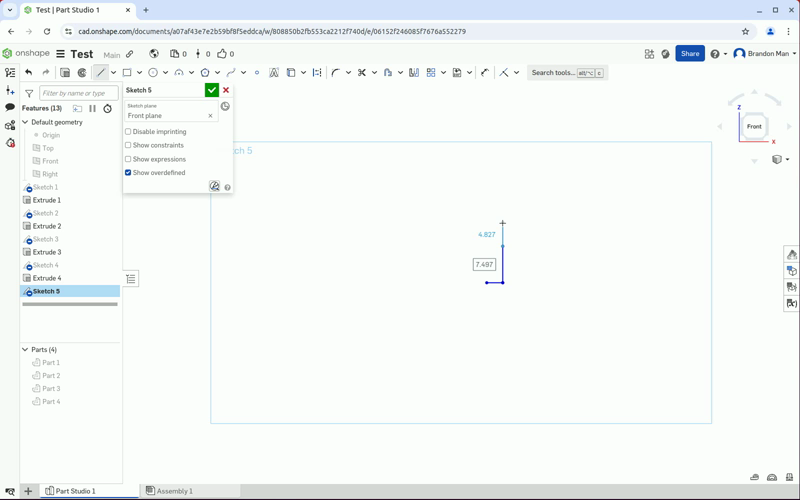
click(502, 222)
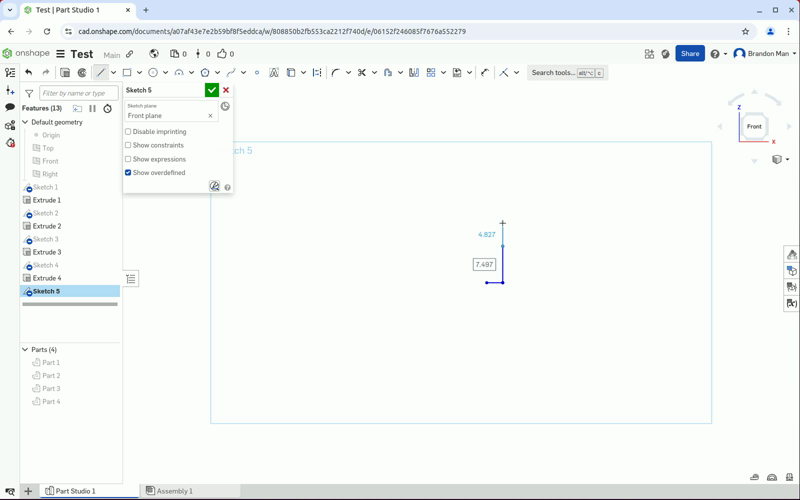
key_up(shift)
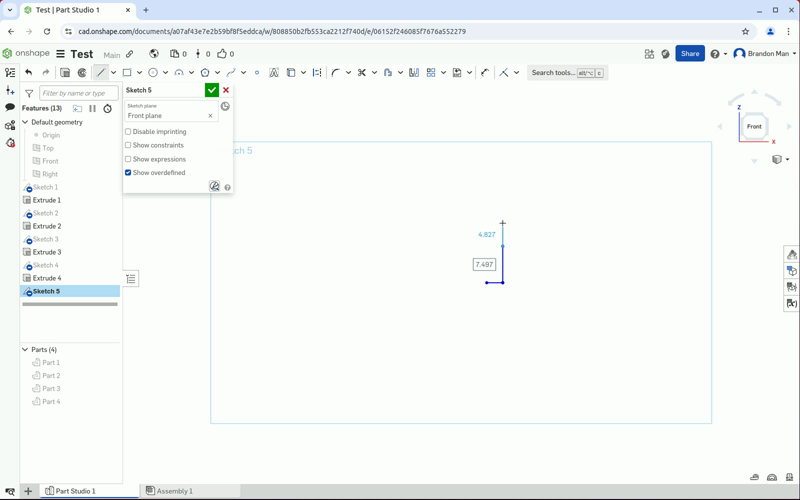
key_down(shift)
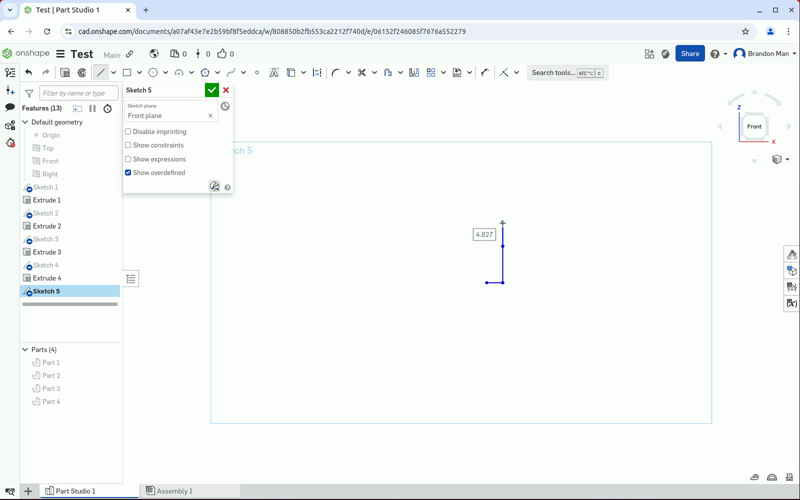
mouse_move(532, 222)
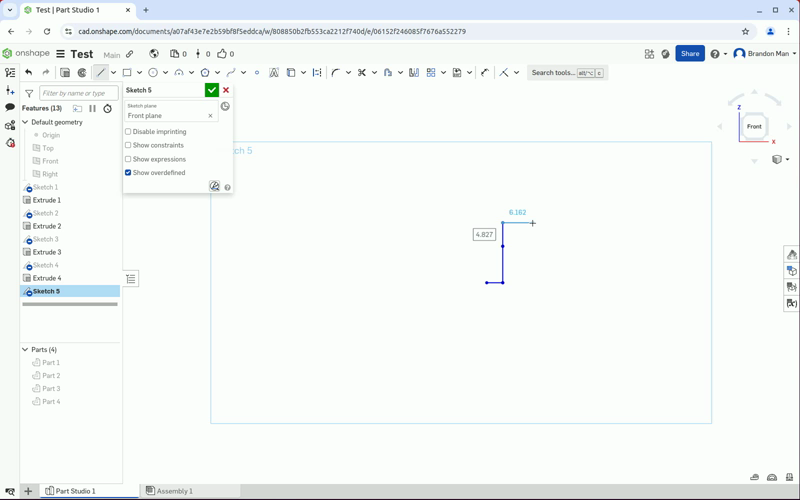
mouse_move(486, 222)
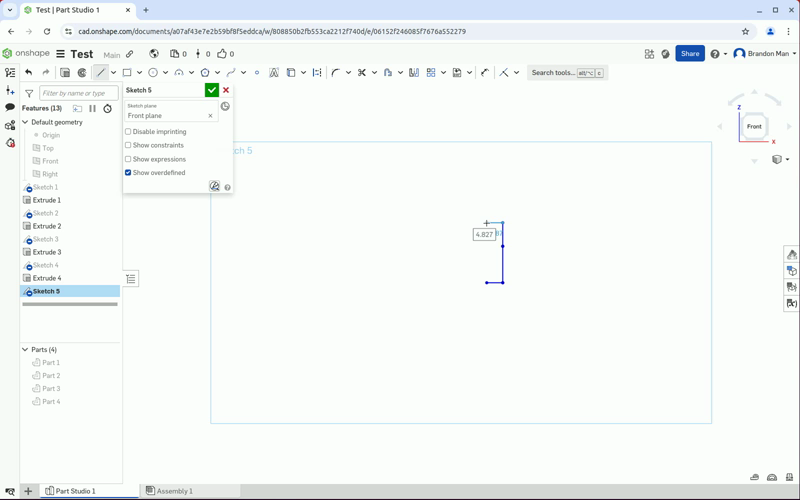
click(486, 222)
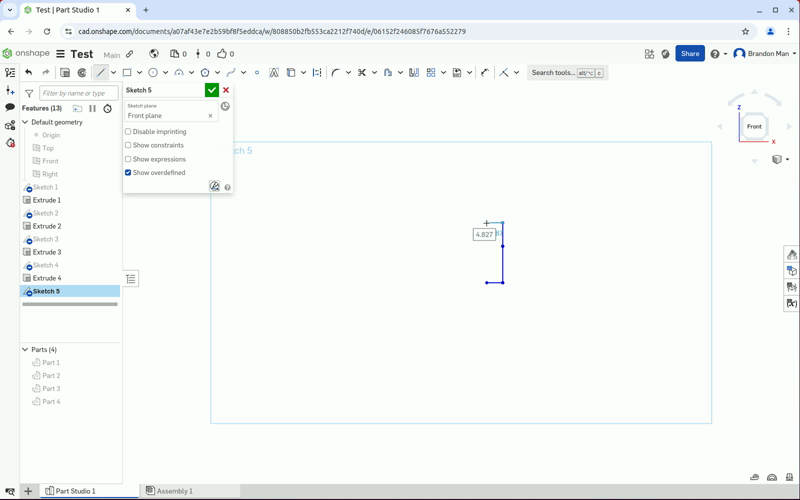
key_up(shift)
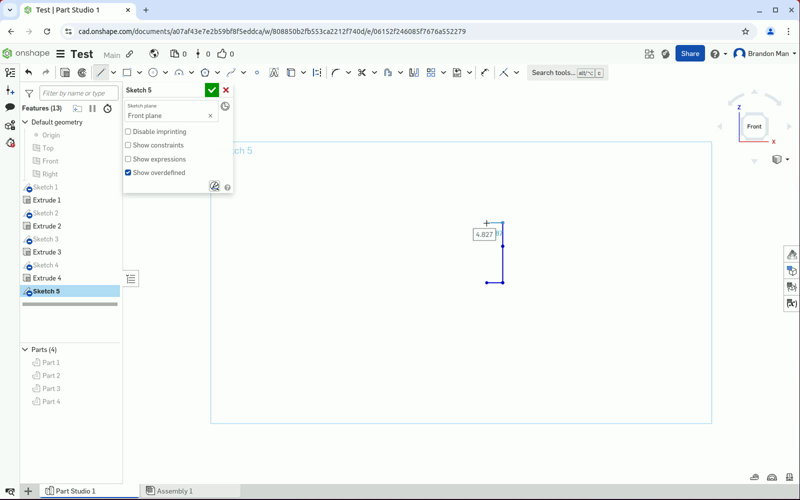
key_down(shift)
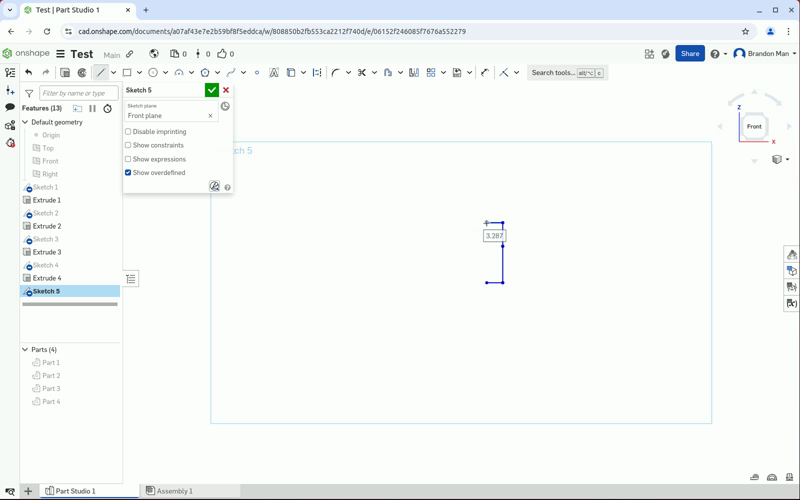
mouse_move(486, 282)
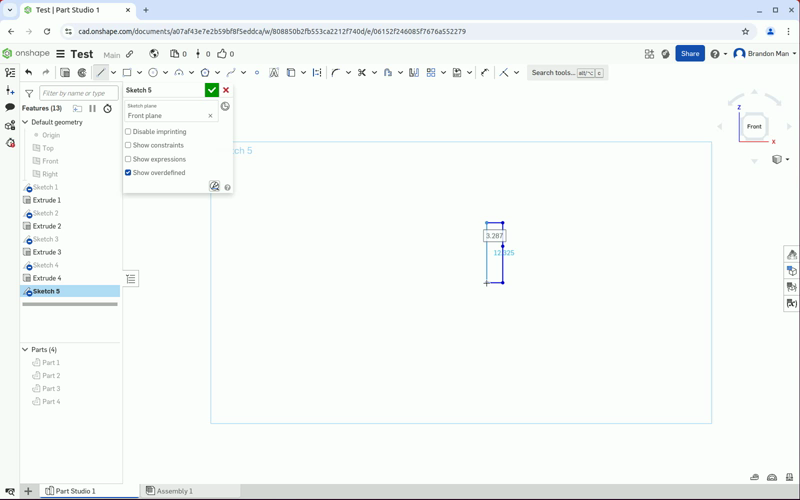
key_up(shift)
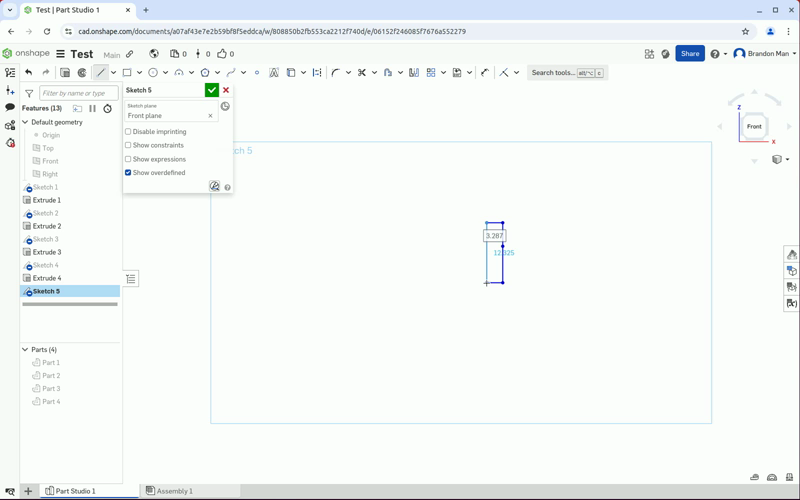
click(486, 282)
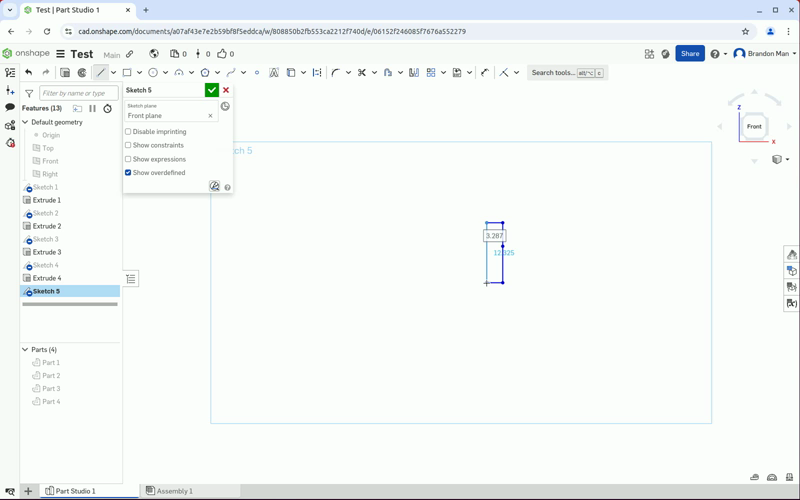
key(esc)
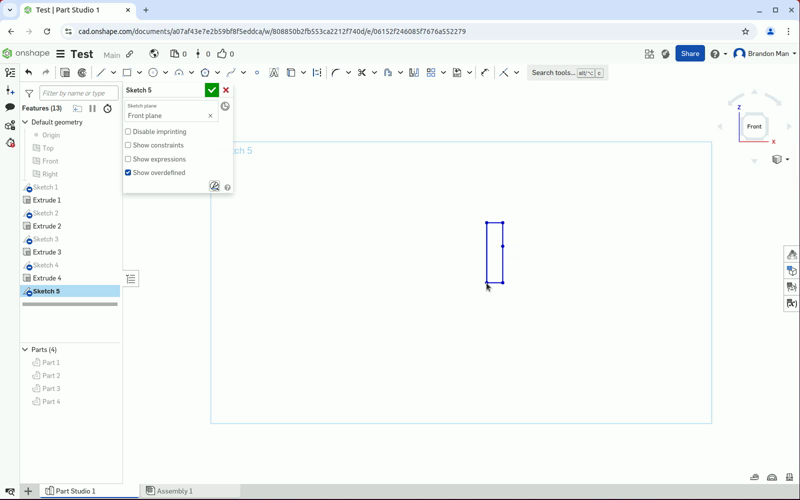
mouse_move(489, 275)
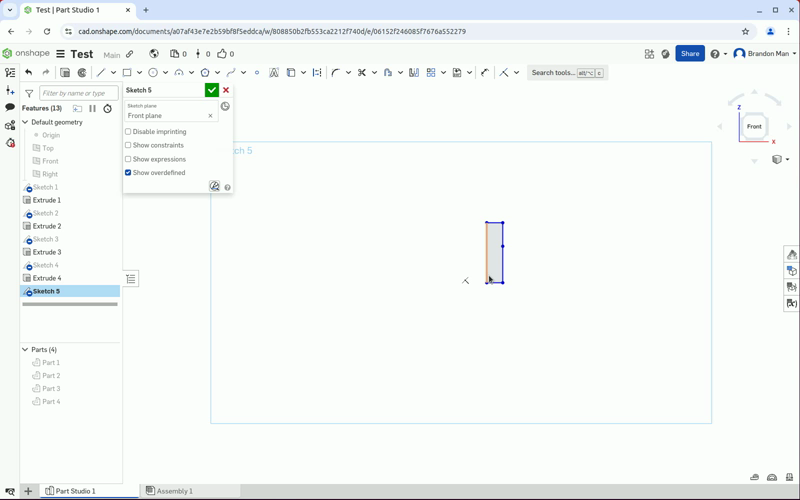
scroll(6)
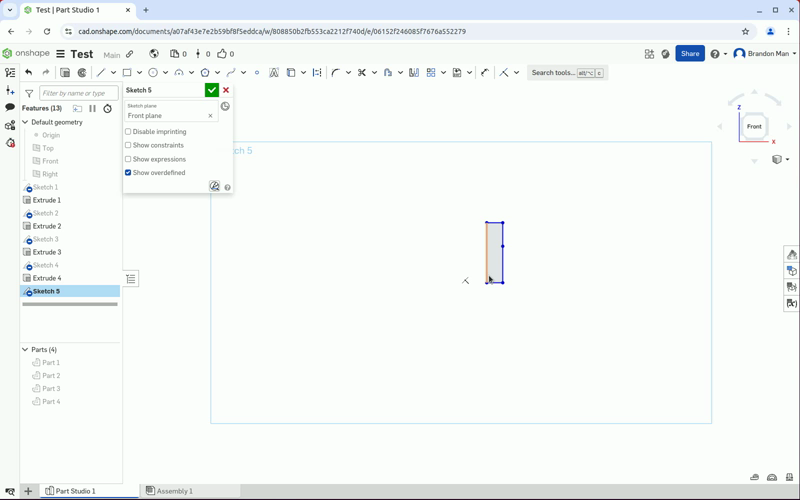
scroll(6)
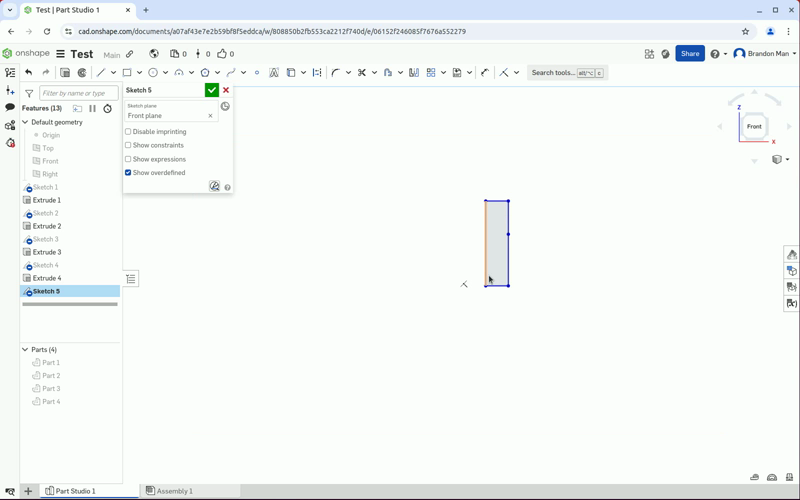
scroll(6)
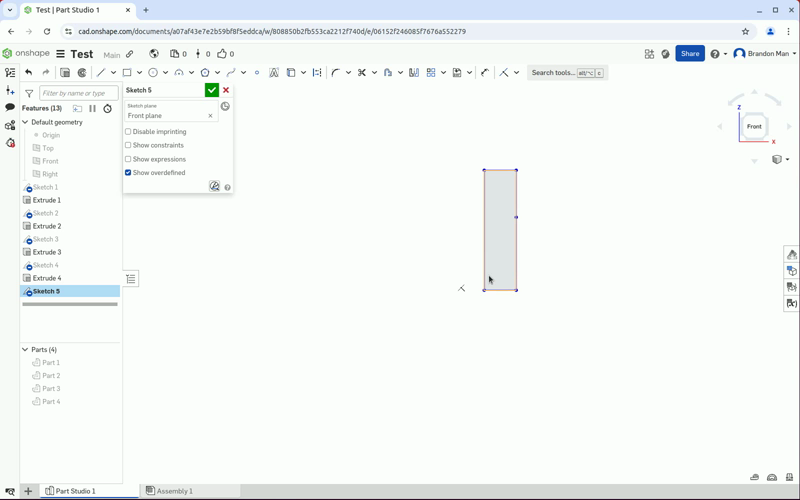
scroll(6)
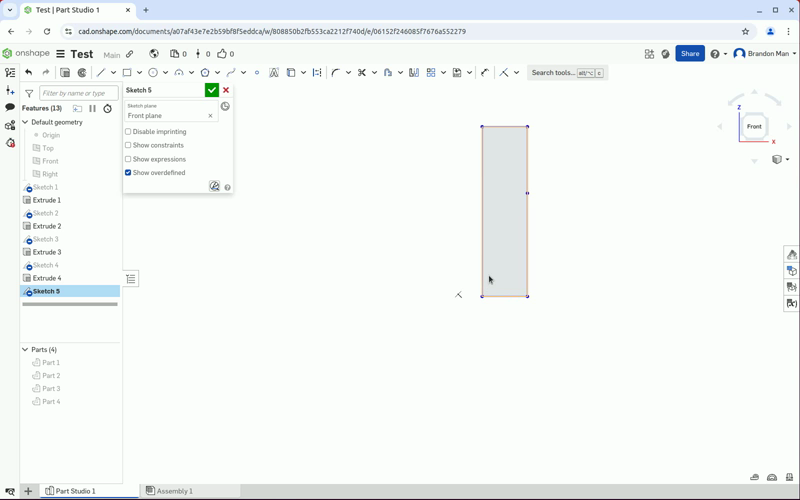
scroll(6)
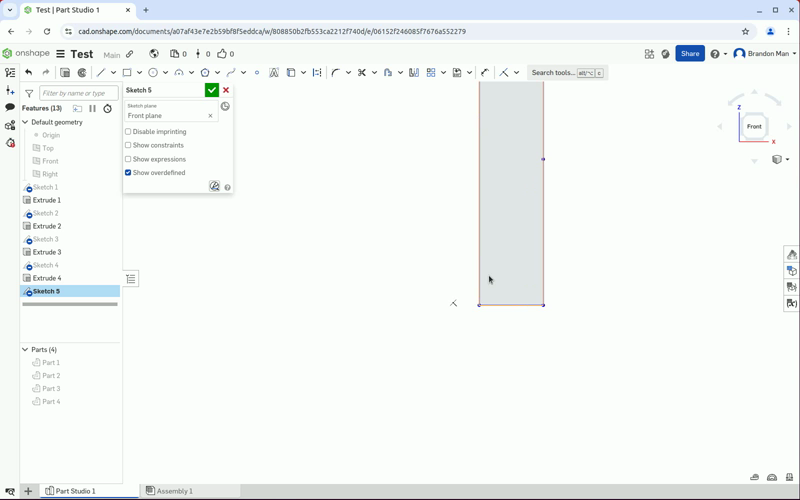
scroll(6)
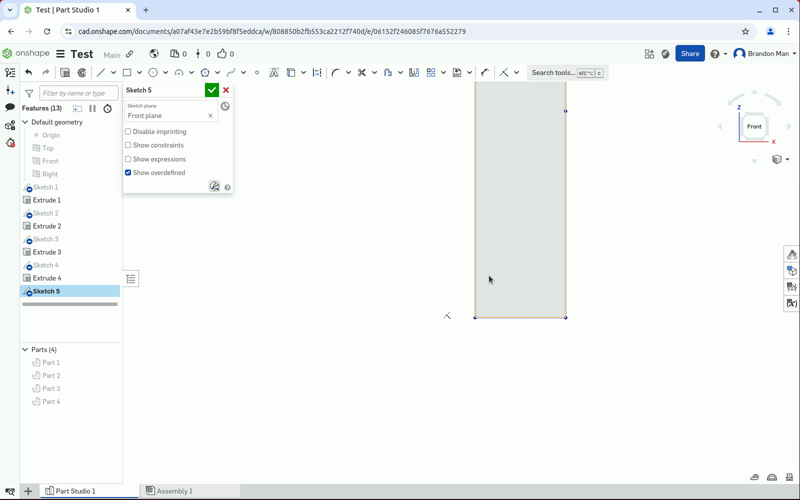
scroll(6)
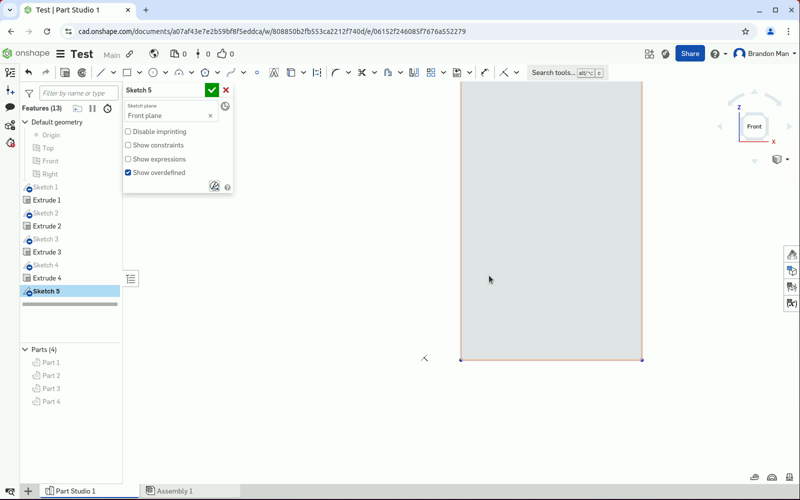
click(489, 275)
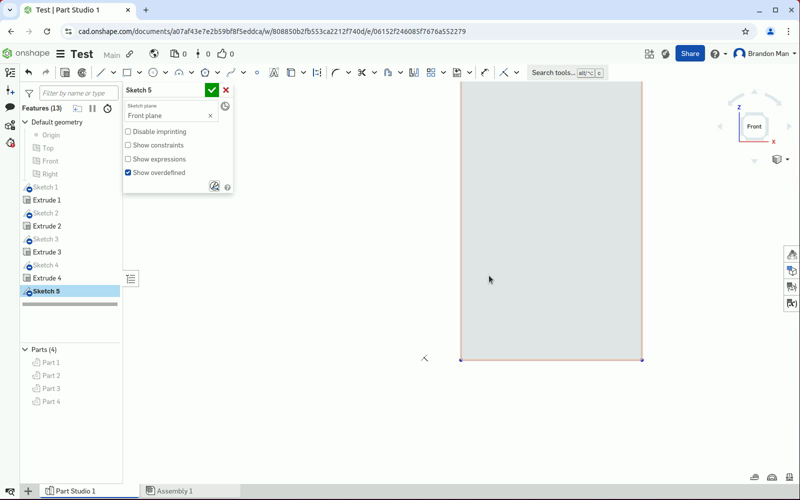
scroll(-6)
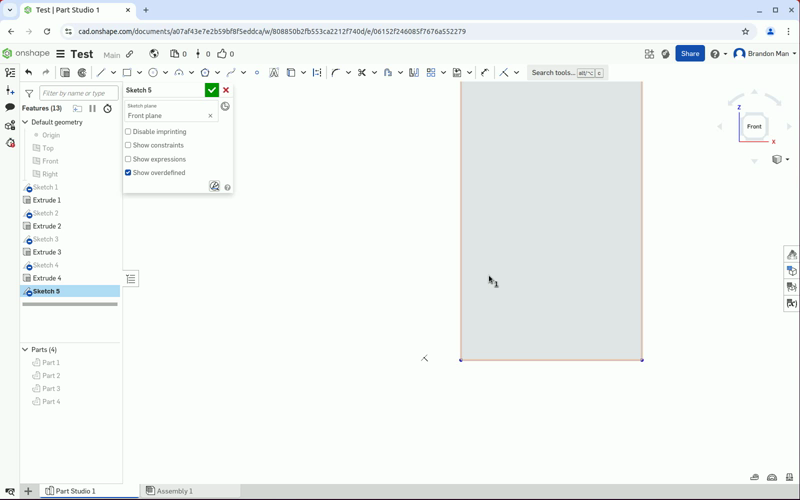
scroll(-6)
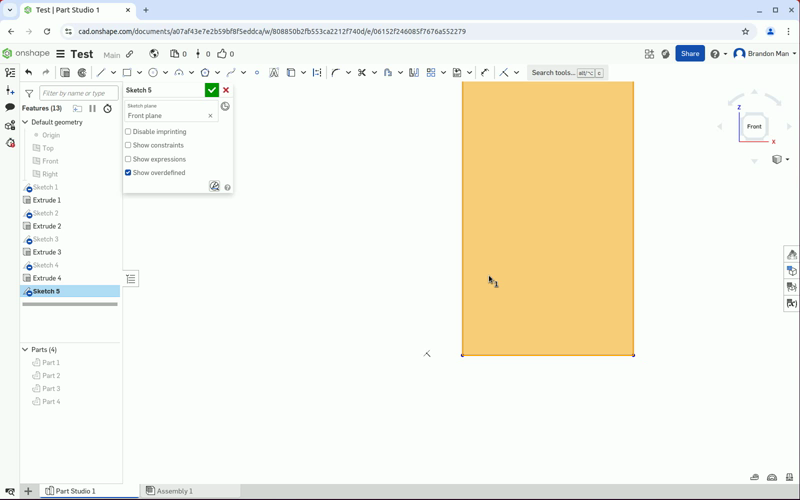
scroll(-6)
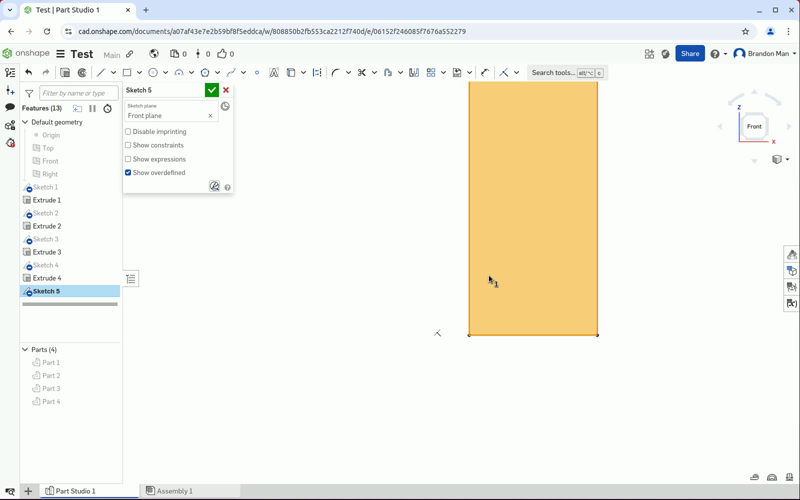
scroll(-6)
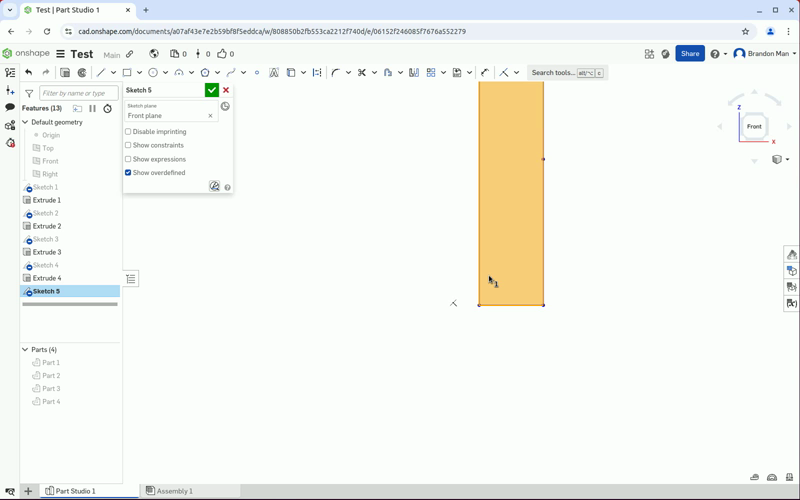
scroll(-6)
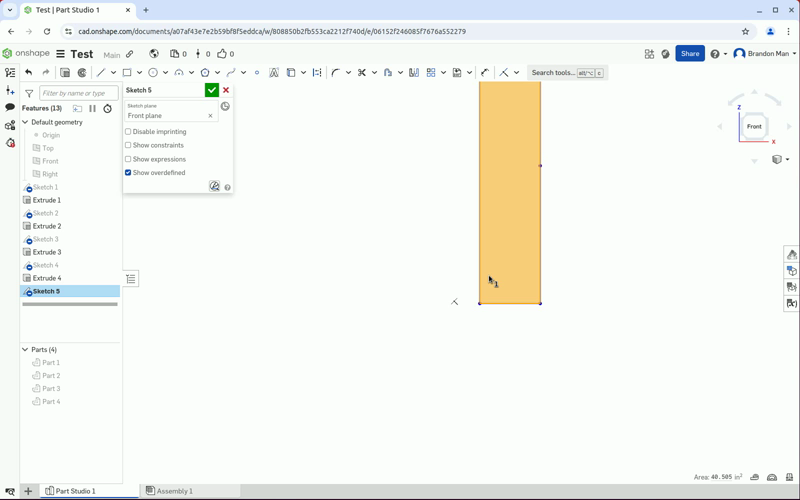
scroll(-6)
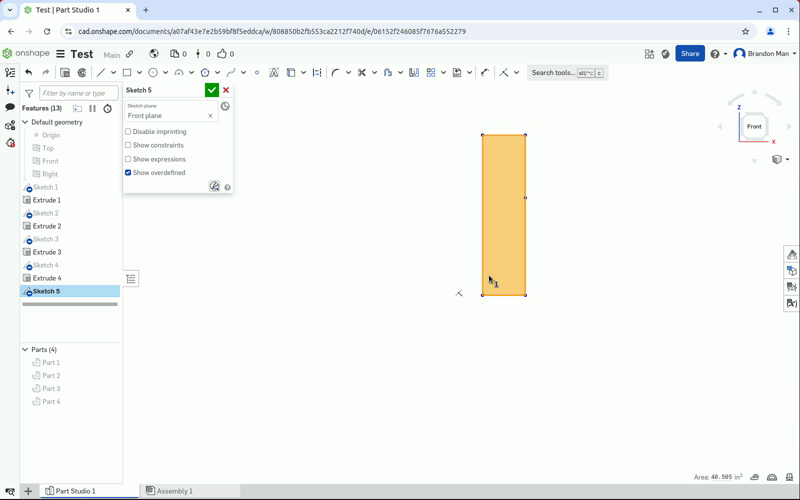
scroll(-6)
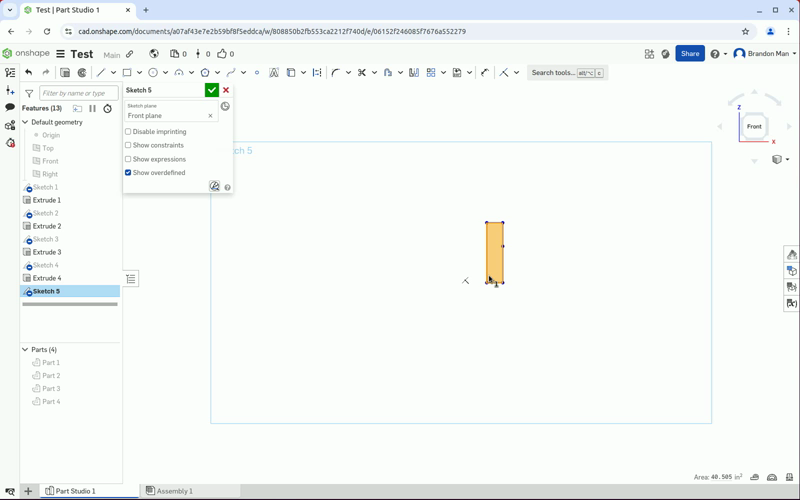
mouse_move(73, 352)
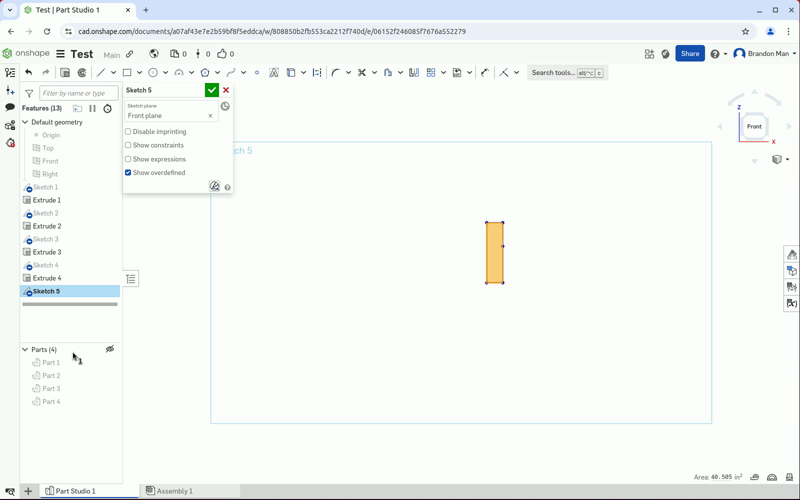
key(shift+y)
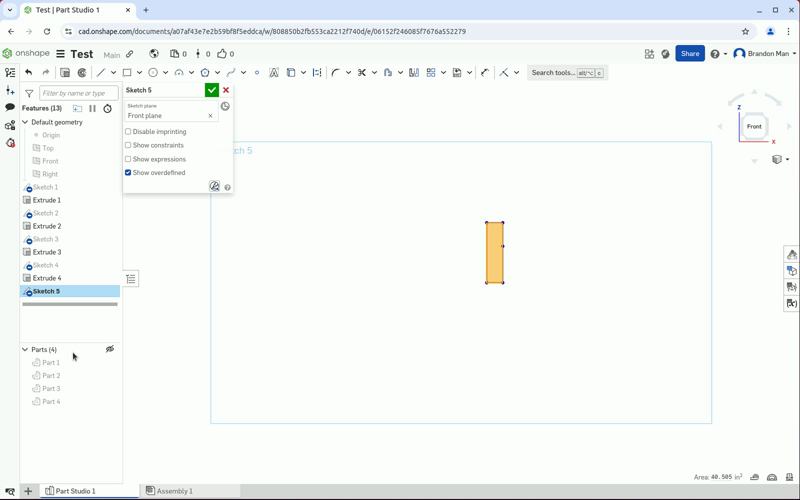
key(shift+e)
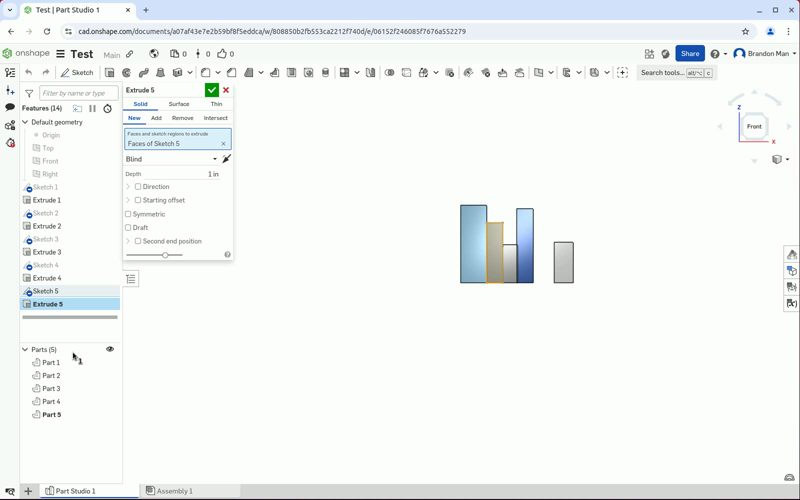
mouse_move(143, 106)
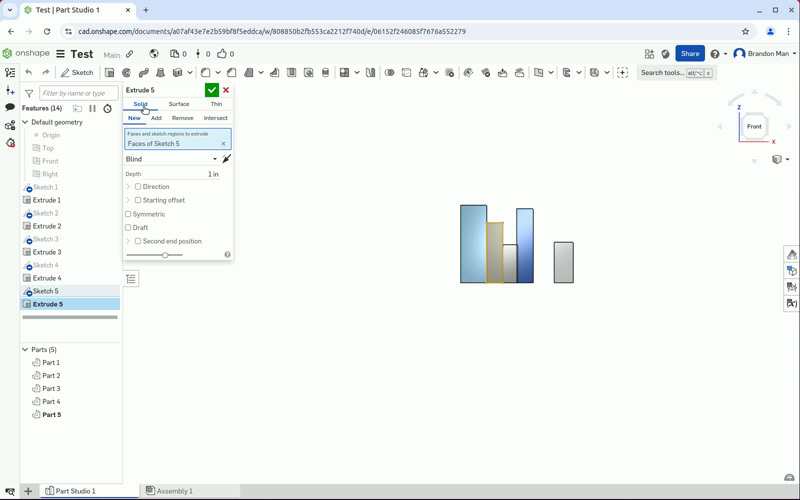
click(143, 106)
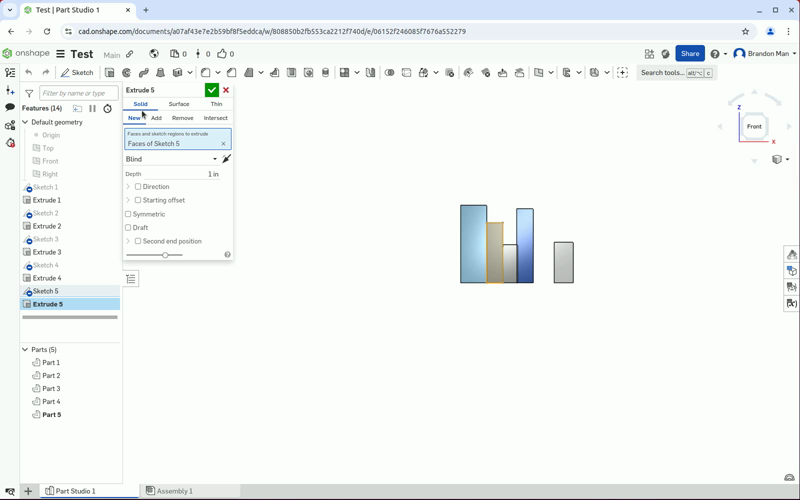
mouse_move(137, 120)
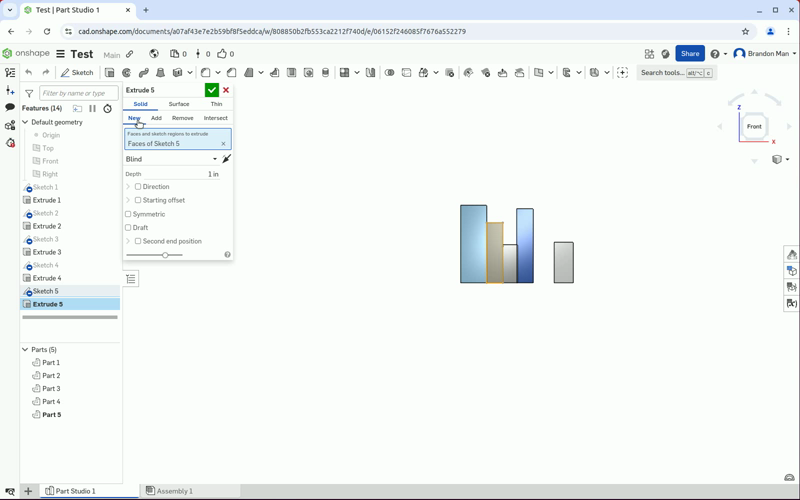
click(137, 120)
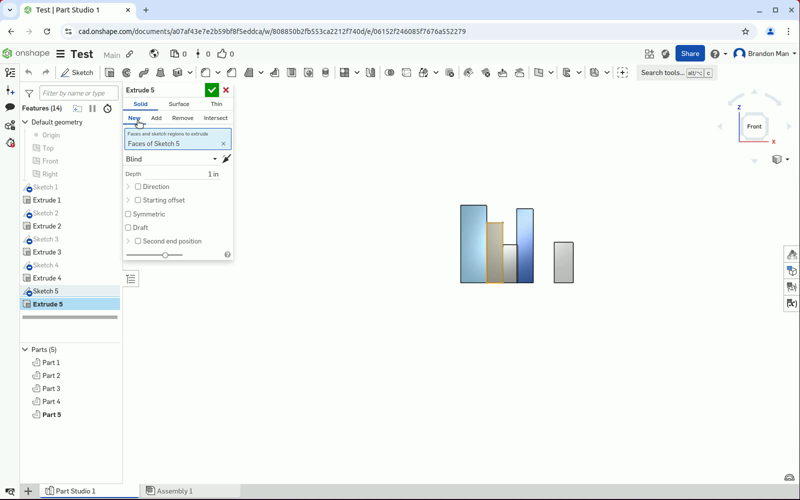
key(tab, 4)
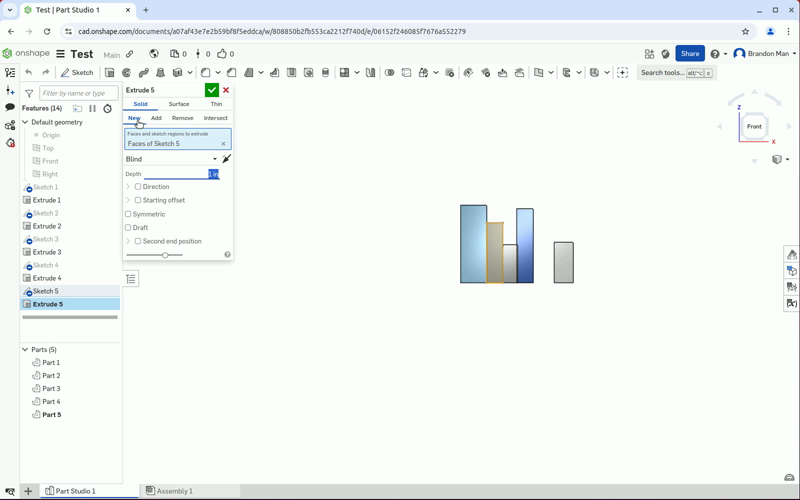
text(7.221)
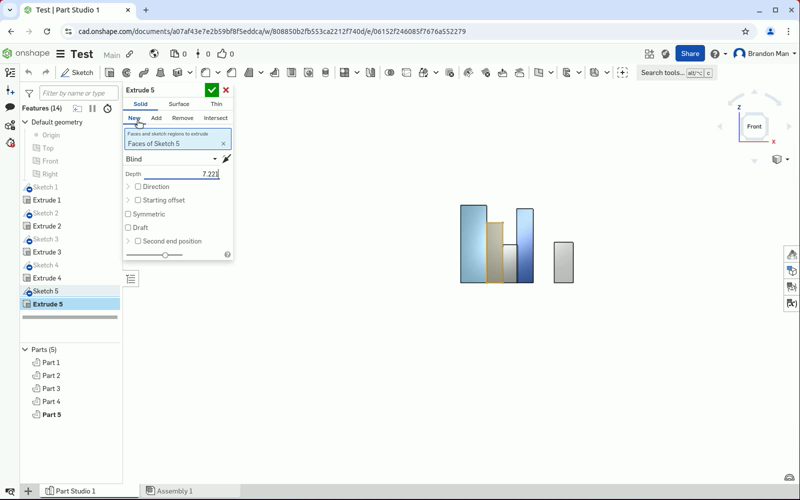
key(enter)
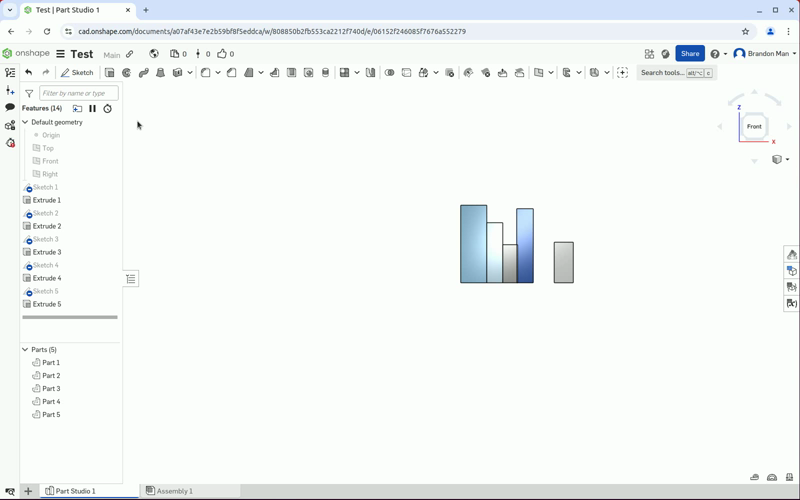
key(shift+h)
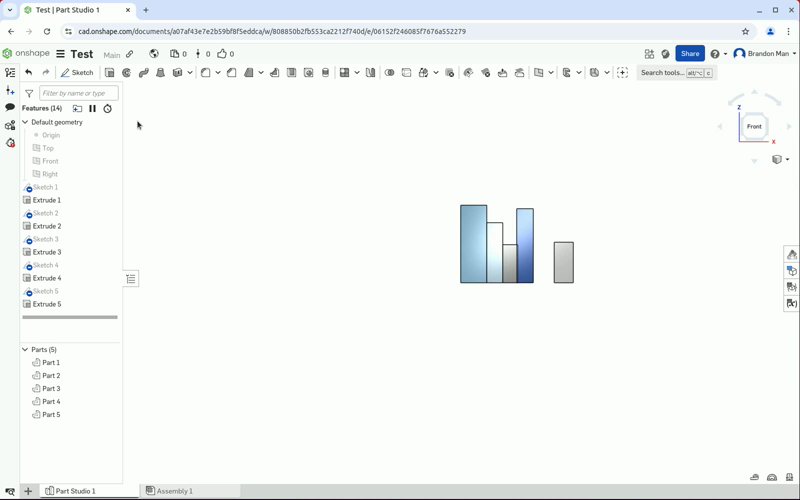
key(shift+h)
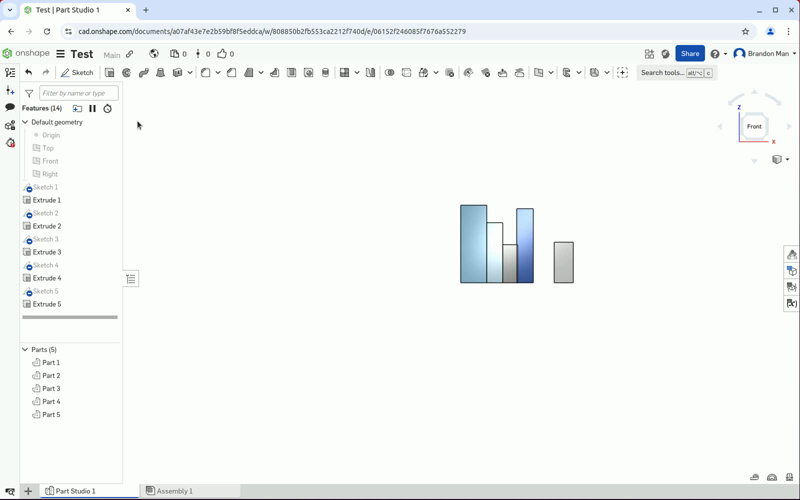
mouse_move(73, 189)
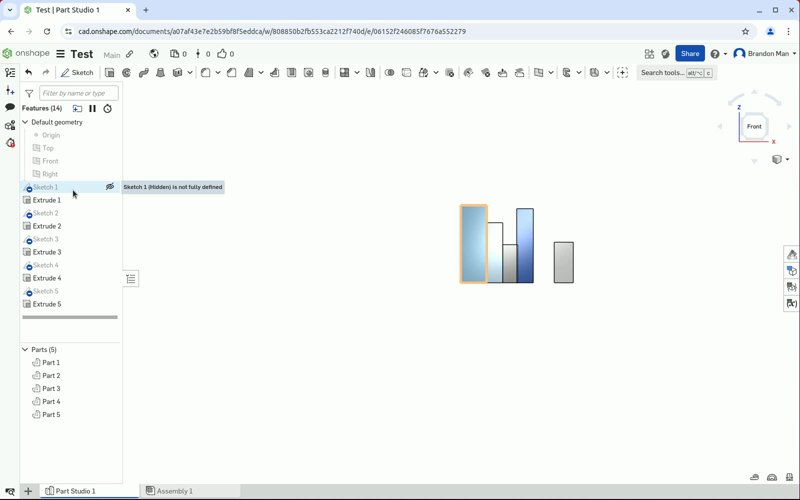
click(73, 189)
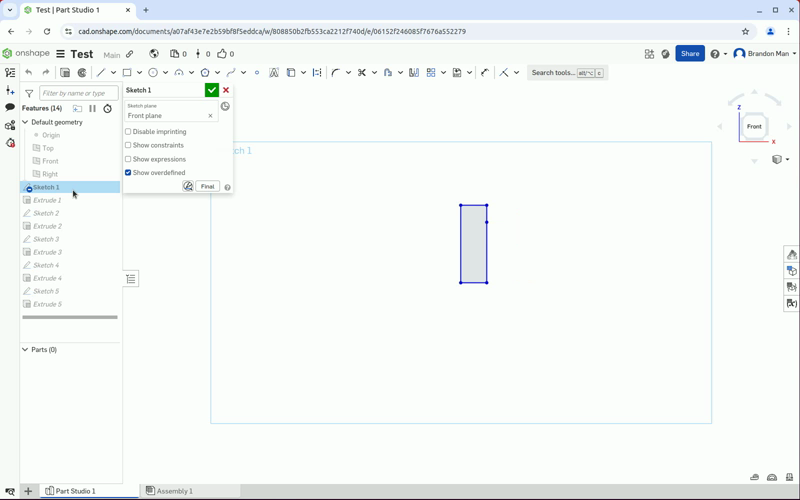
mouse_move(229, 92)
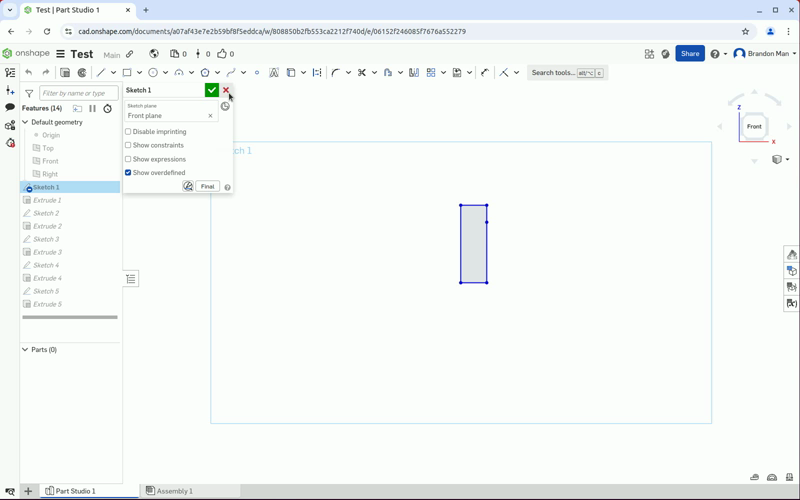
click(229, 92)
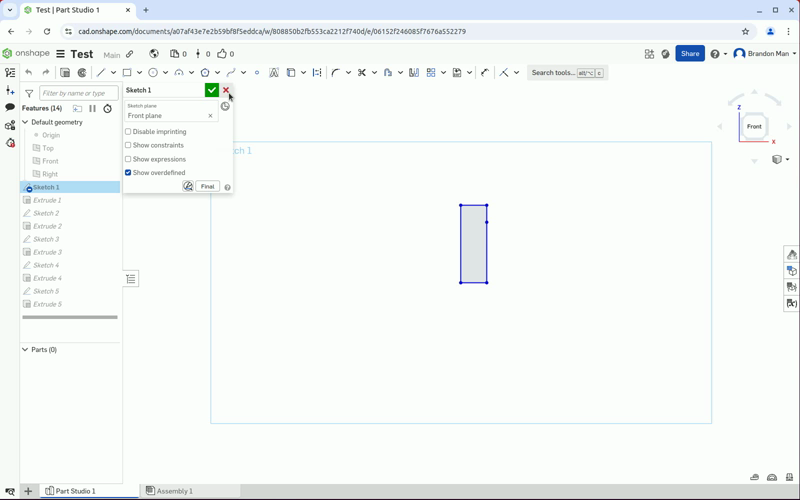
key(shift+s)
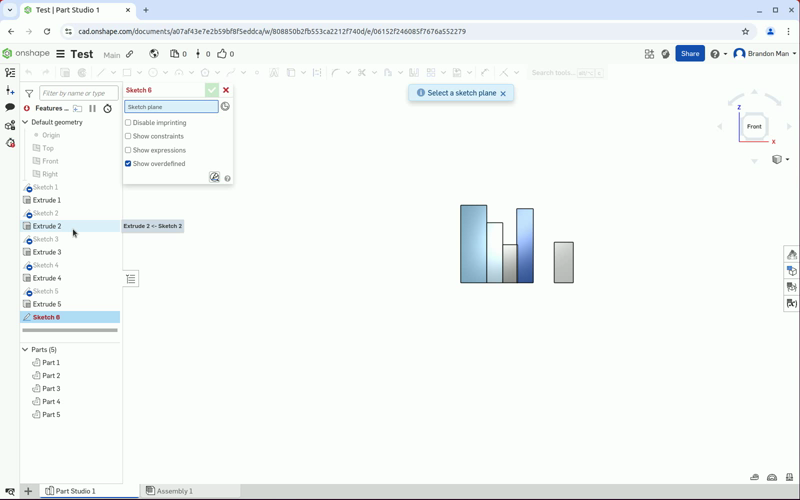
scroll(3)
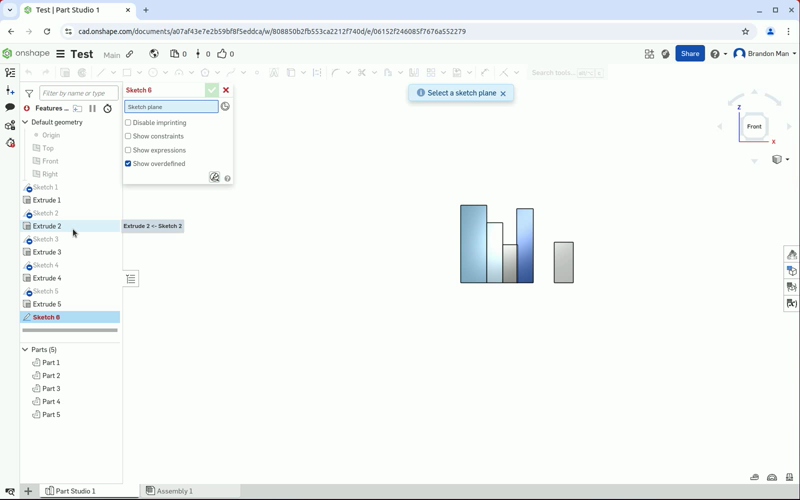
mouse_move(73, 163)
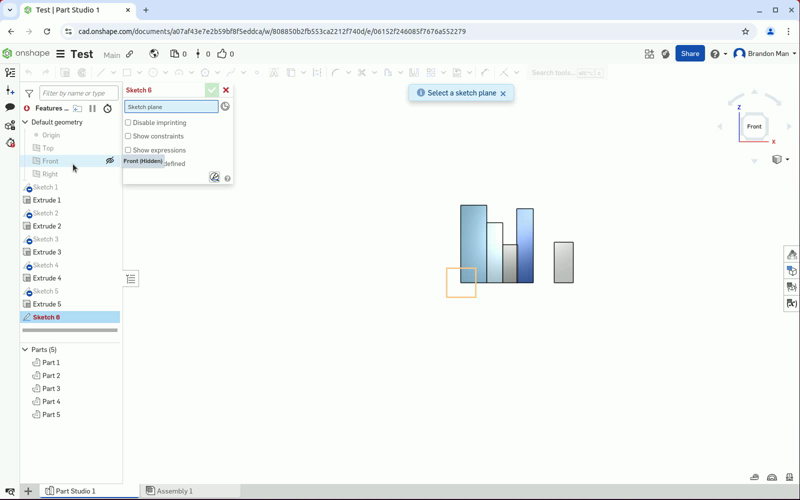
click(73, 163)
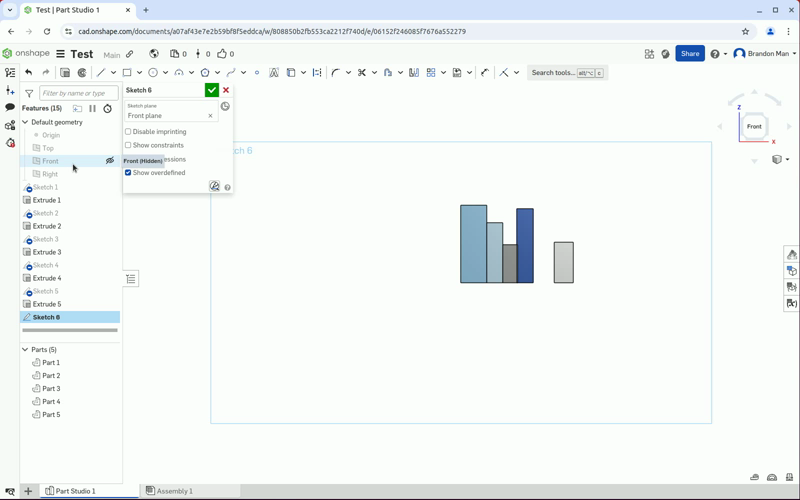
mouse_move(73, 352)
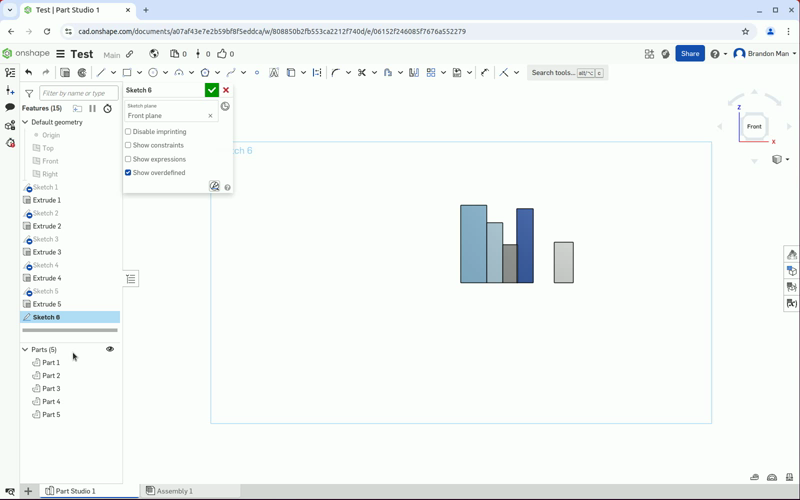
key(y)
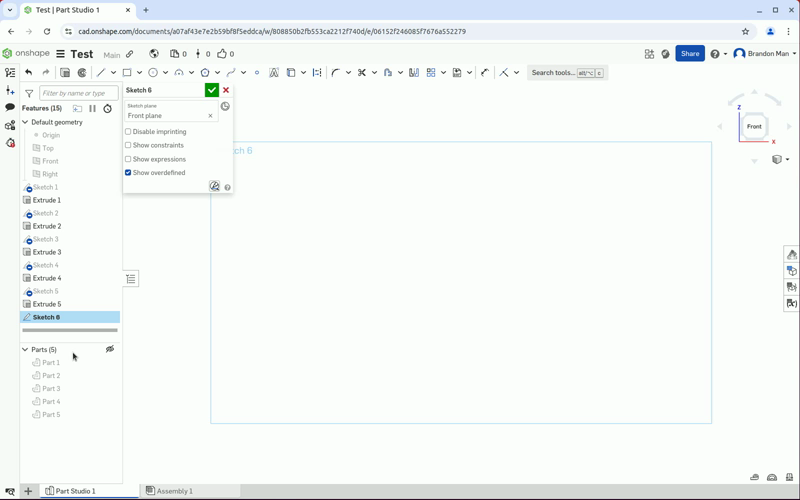
key(l)
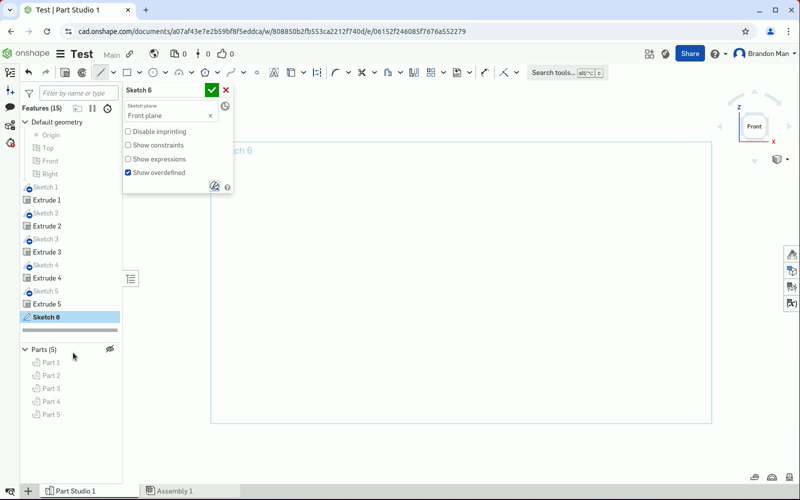
key_down(shift)
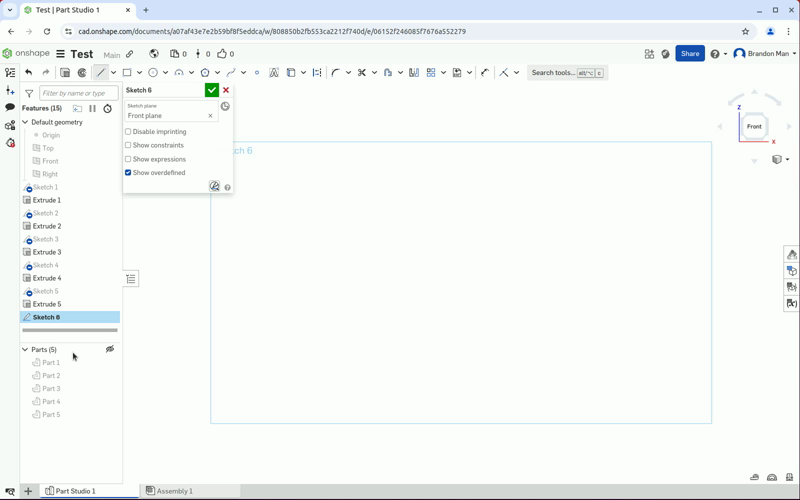
mouse_move(533, 282)
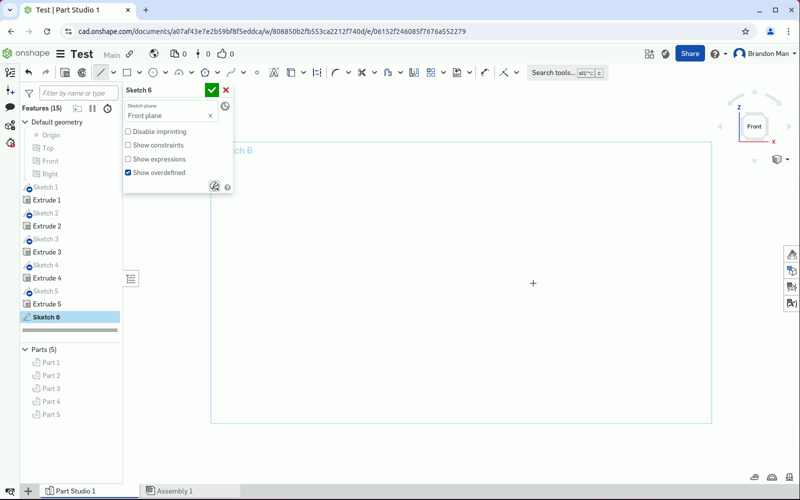
click(533, 282)
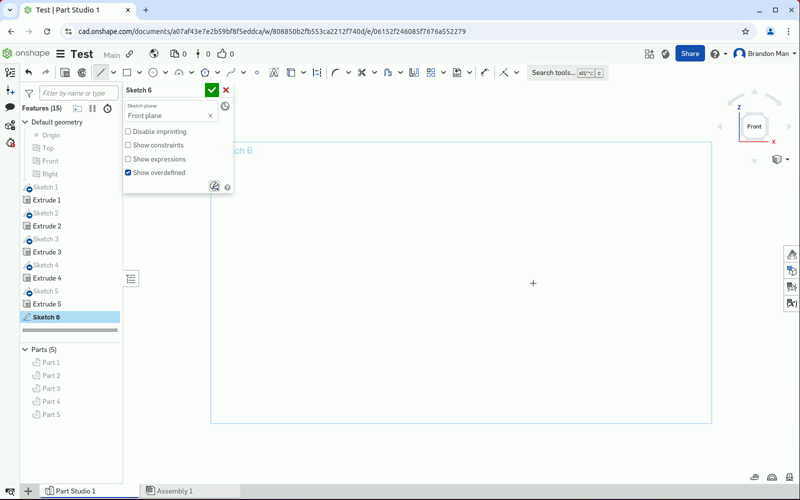
key_up(shift)
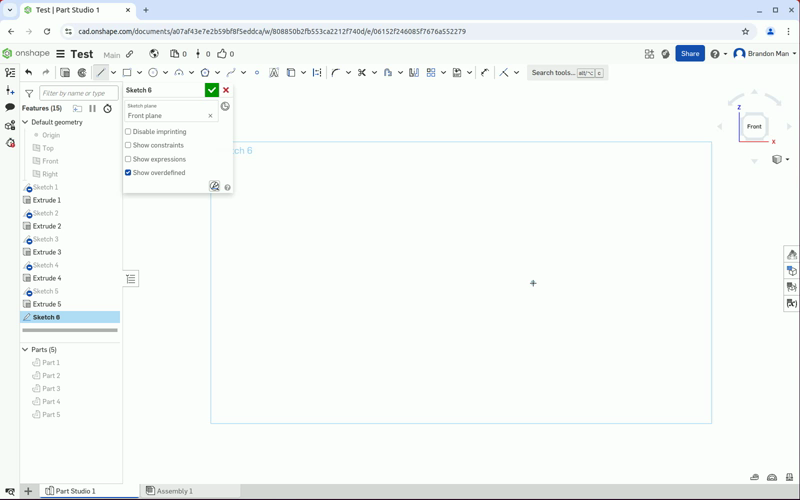
key_down(shift)
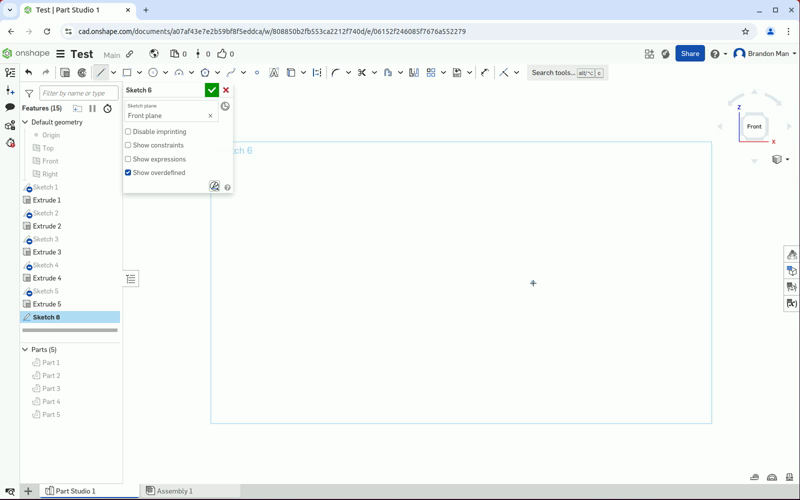
mouse_move(563, 282)
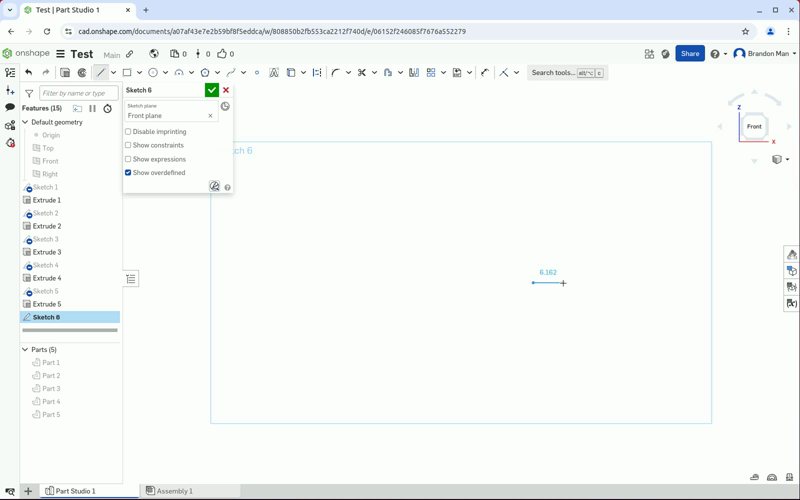
mouse_move(554, 282)
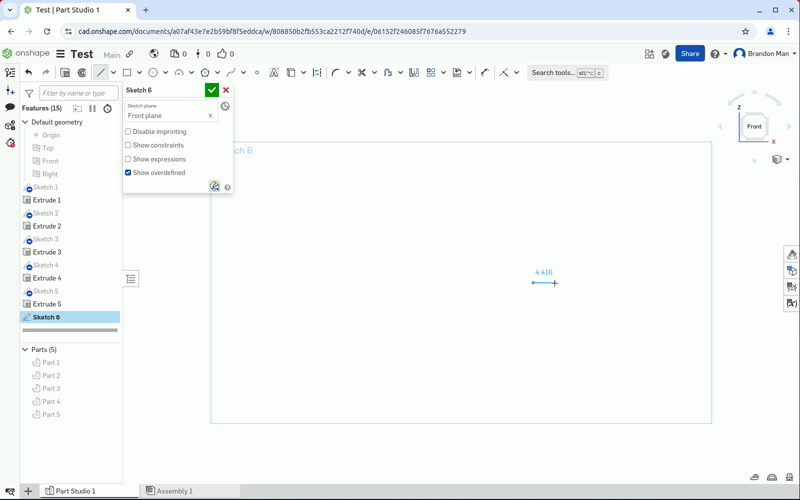
click(554, 282)
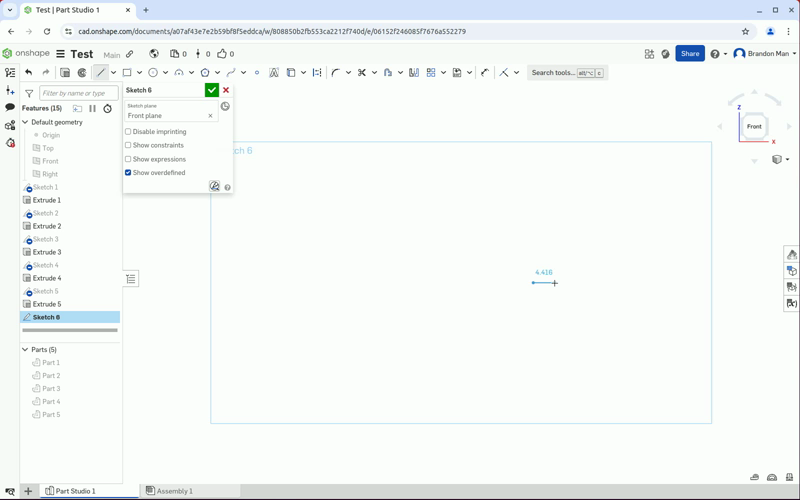
key_up(shift)
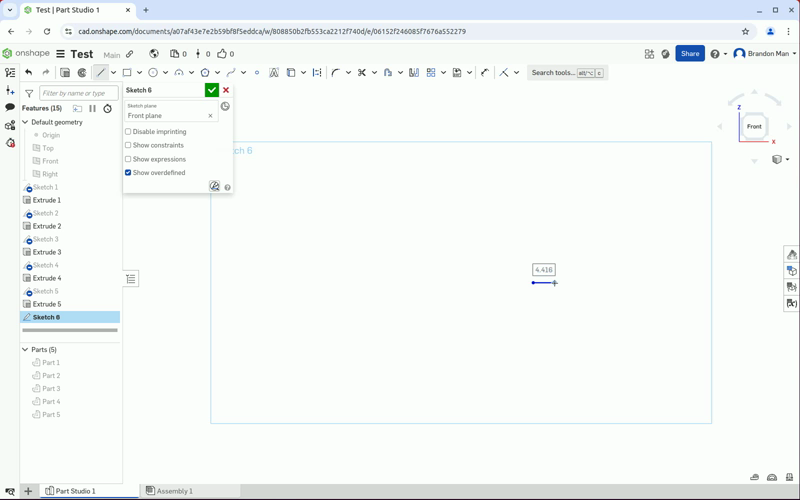
key_down(shift)
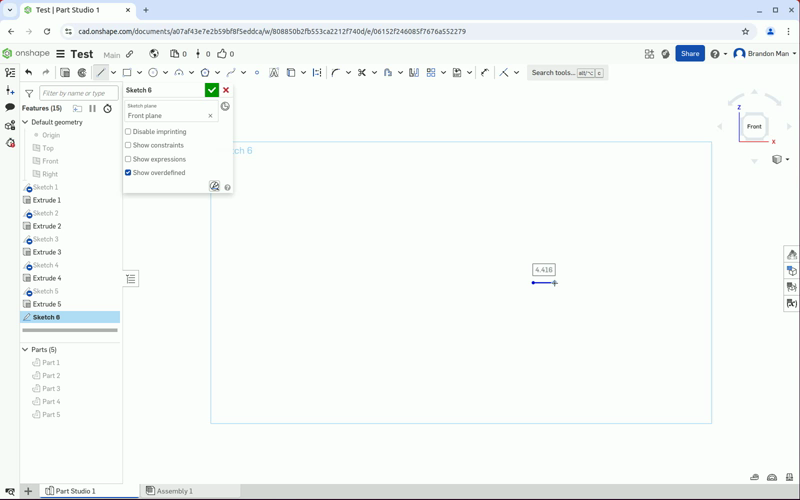
mouse_move(584, 282)
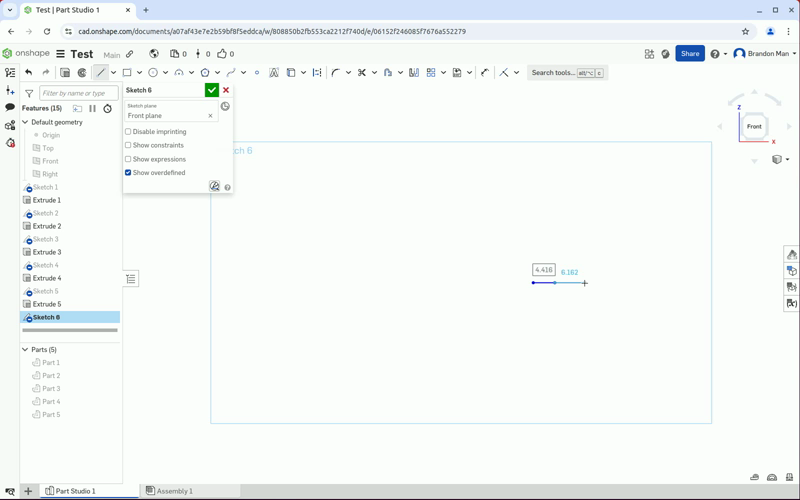
mouse_move(554, 243)
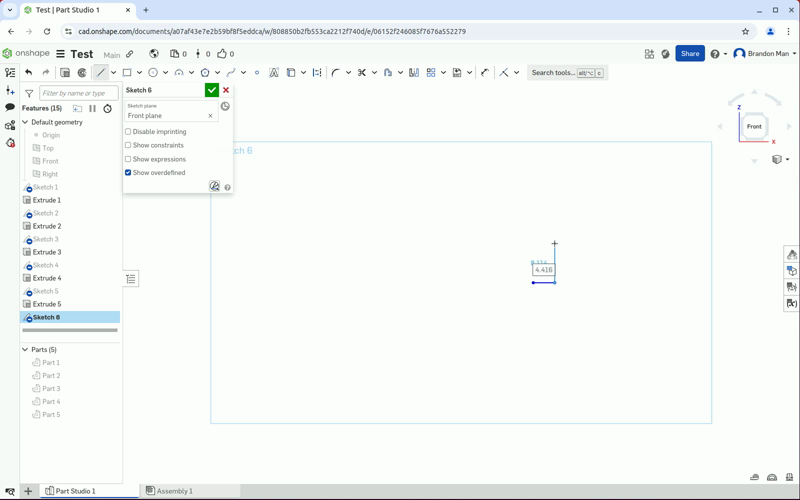
click(554, 243)
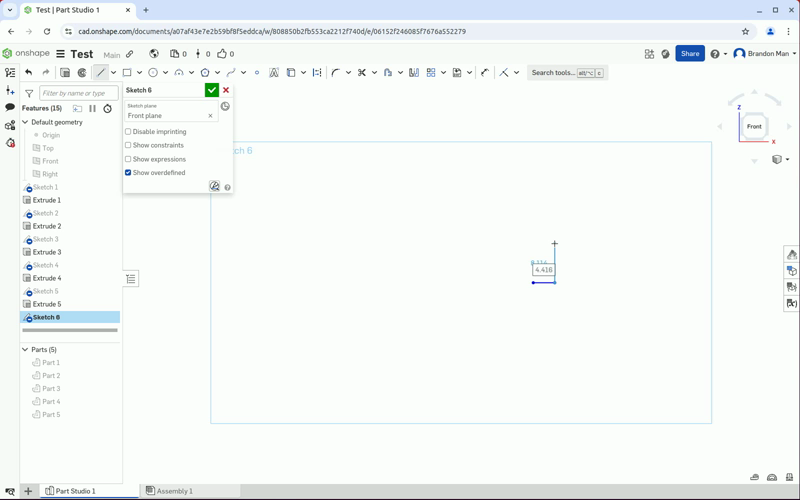
key_up(shift)
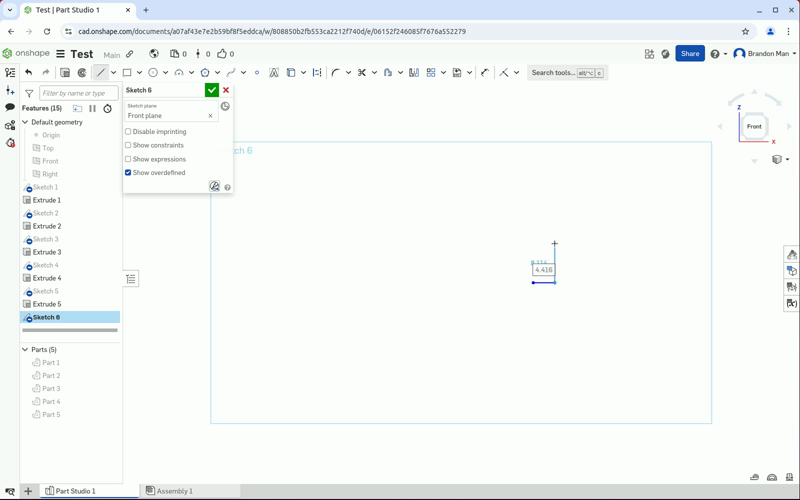
key_down(shift)
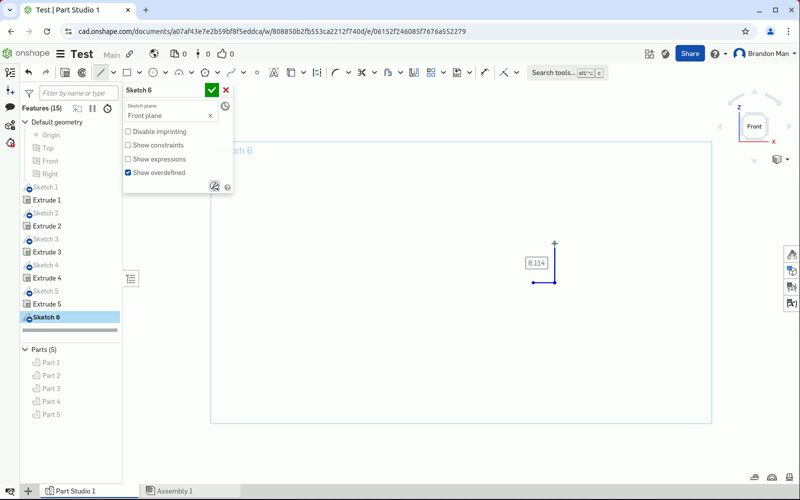
mouse_move(584, 243)
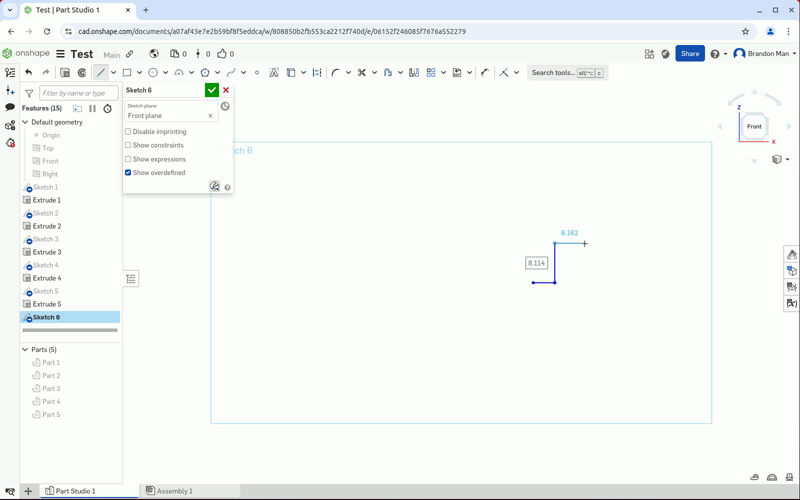
mouse_move(554, 225)
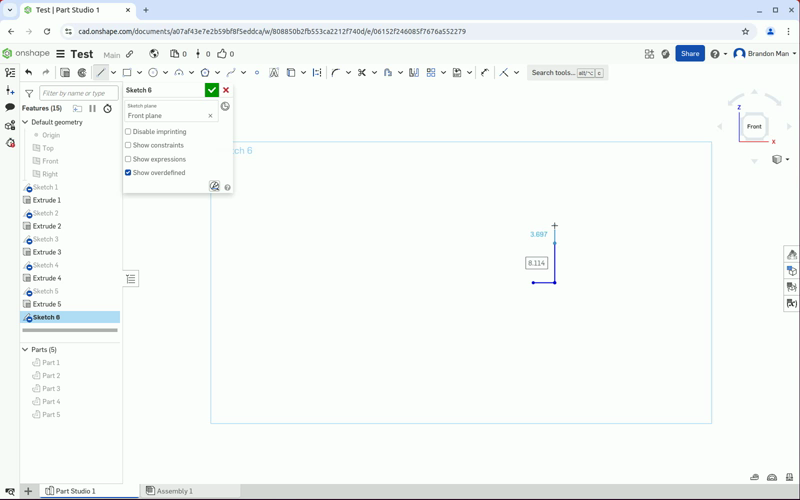
click(554, 225)
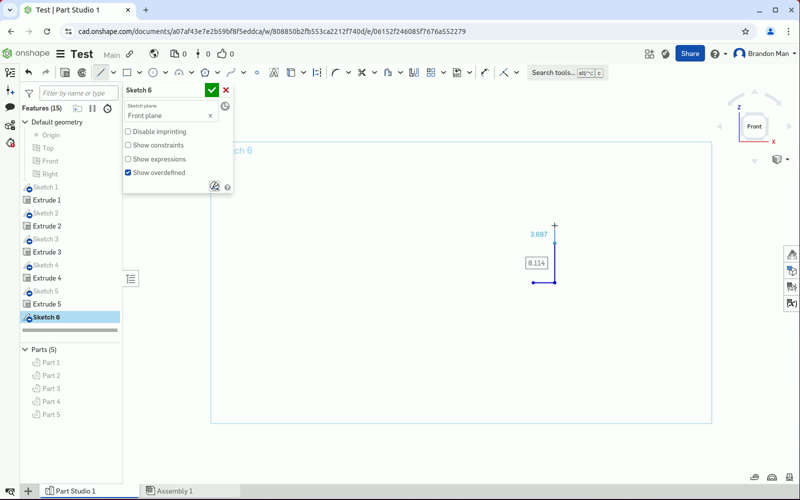
key_up(shift)
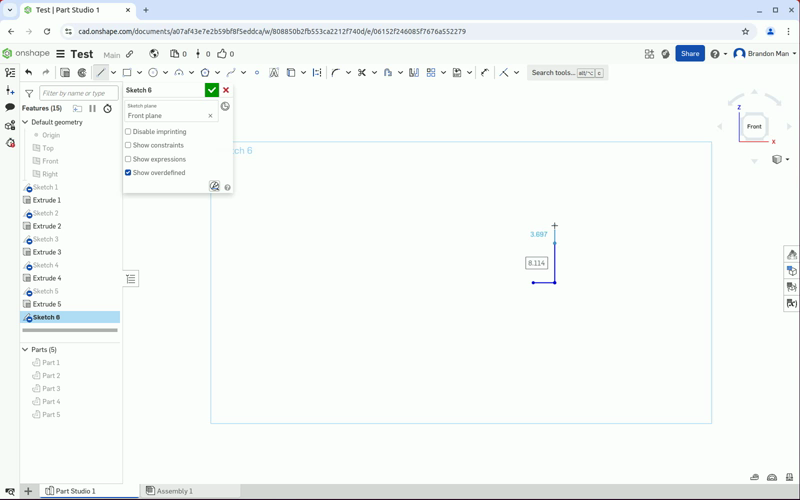
key_down(shift)
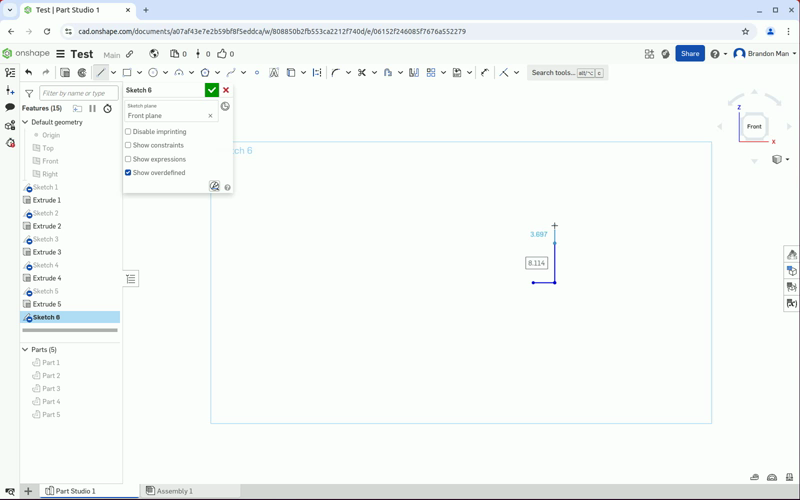
mouse_move(584, 225)
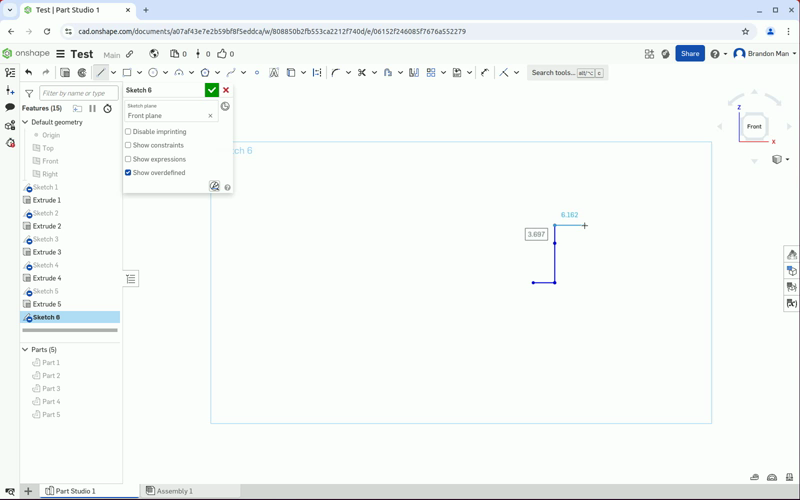
mouse_move(533, 225)
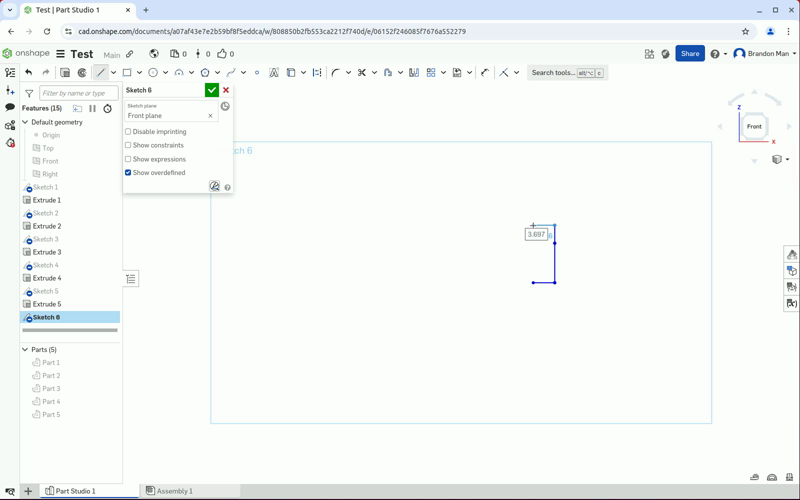
click(533, 225)
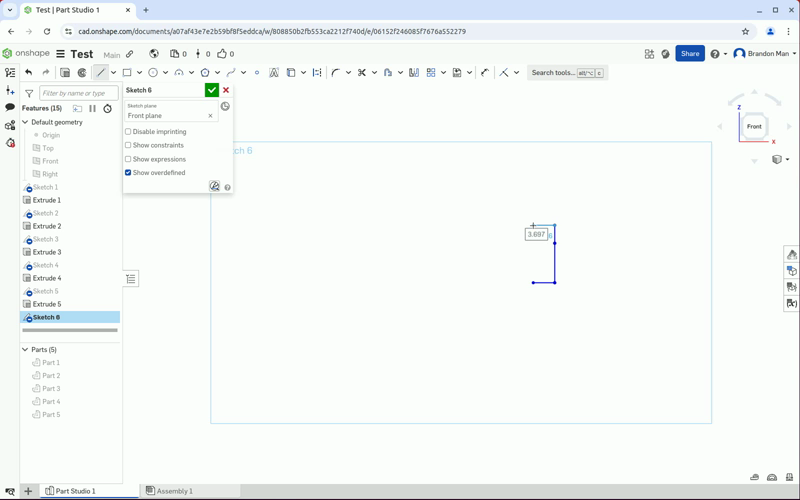
key_up(shift)
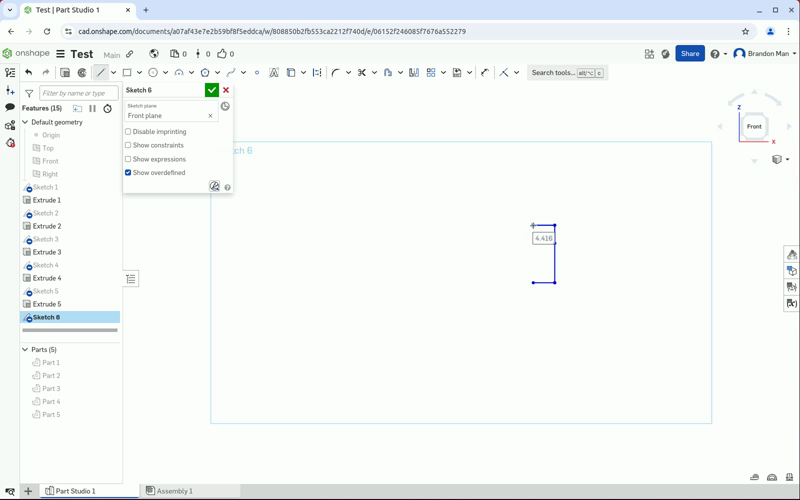
mouse_move(563, 225)
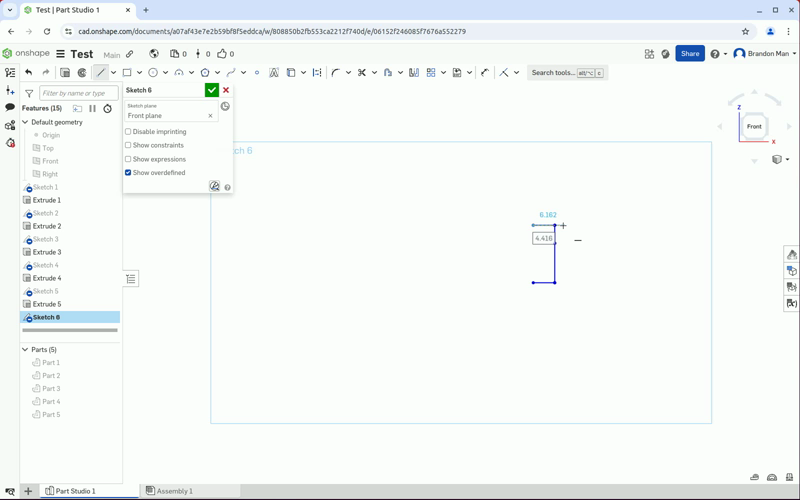
key_down(shift)
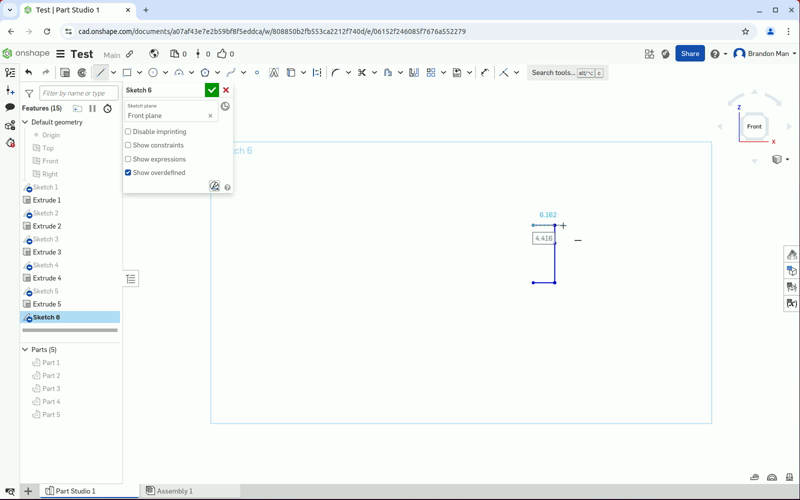
mouse_move(533, 282)
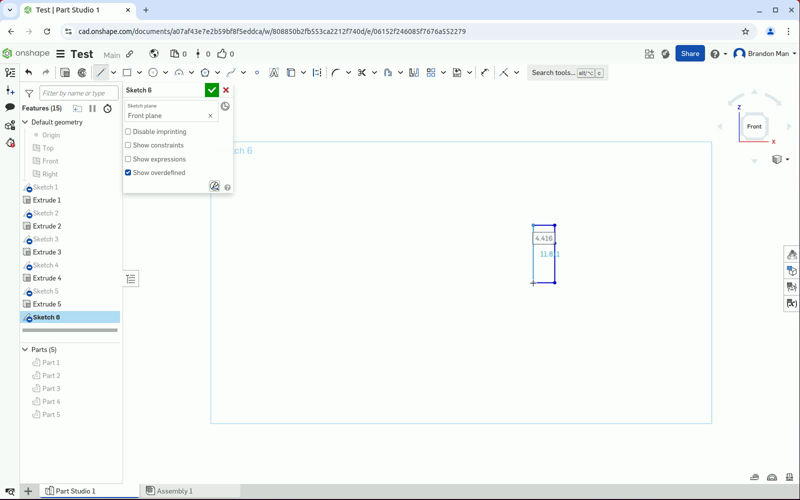
key_up(shift)
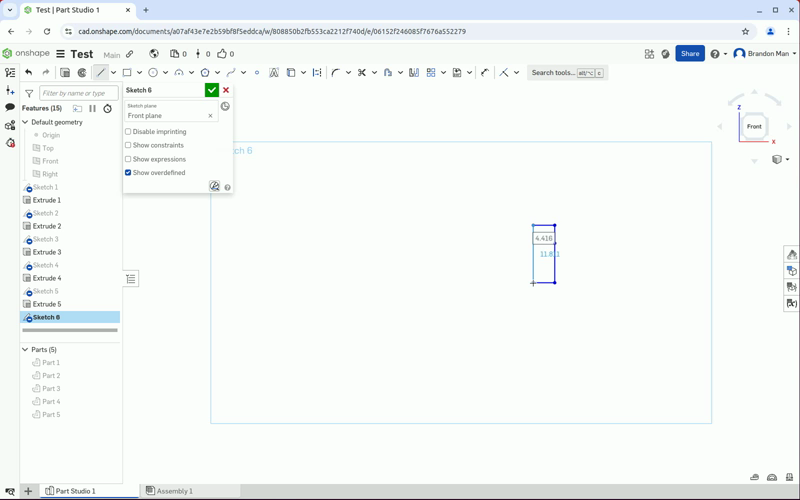
click(533, 282)
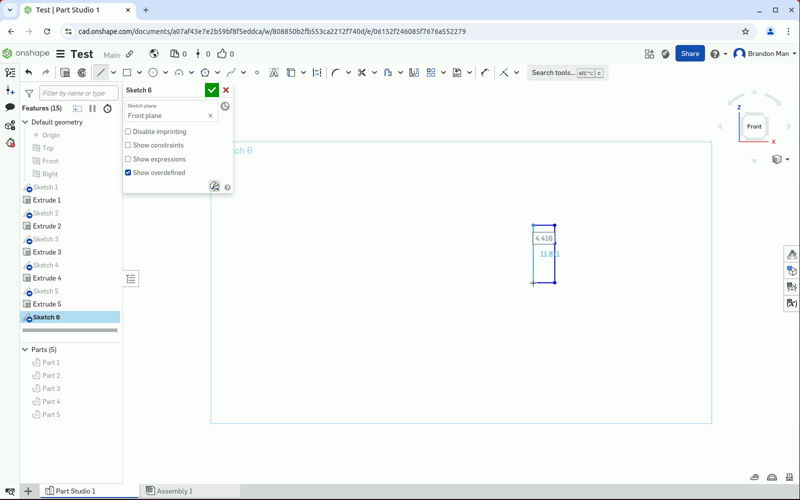
key(esc)
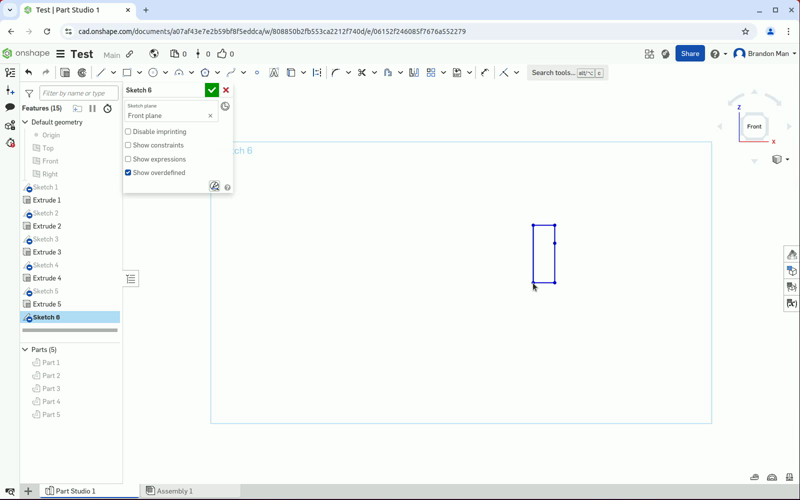
mouse_move(552, 238)
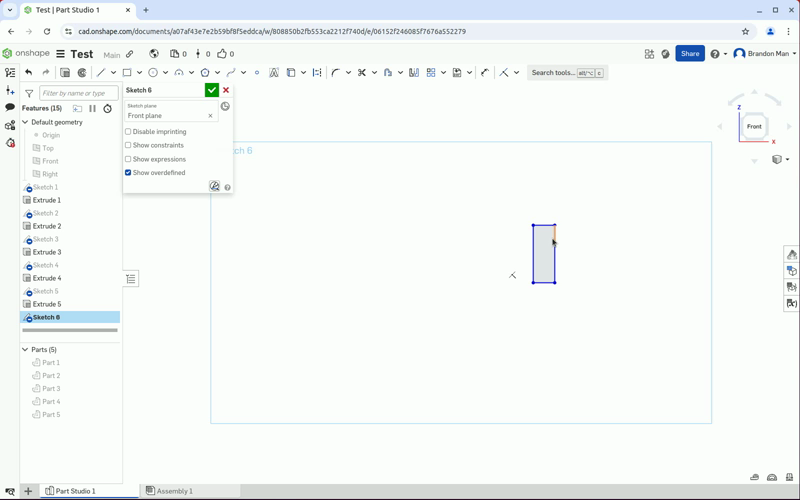
scroll(6)
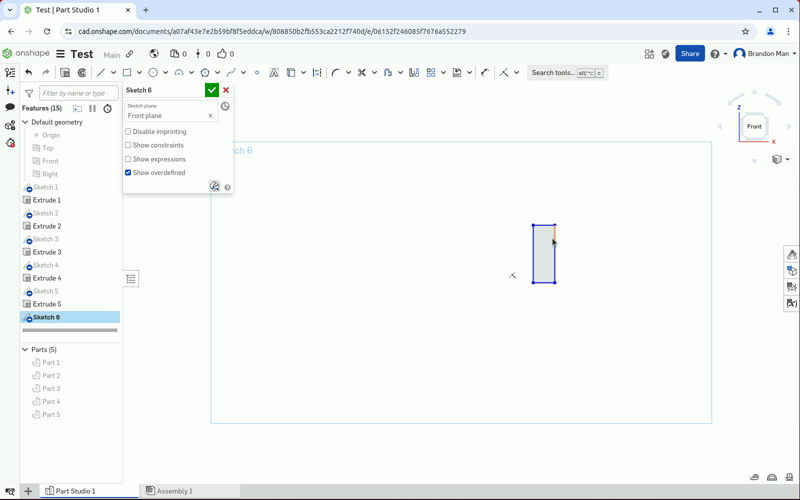
scroll(6)
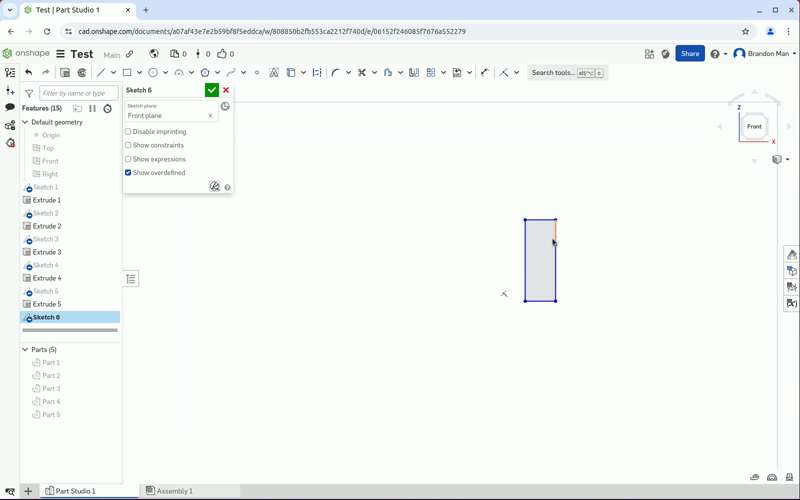
scroll(6)
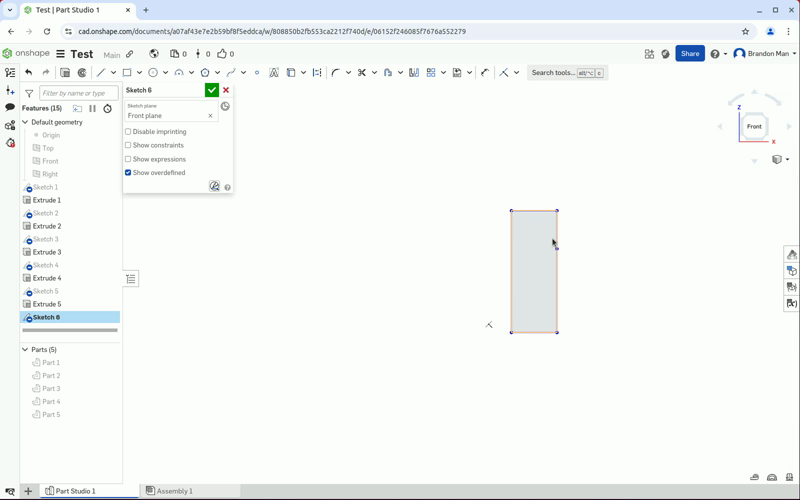
scroll(6)
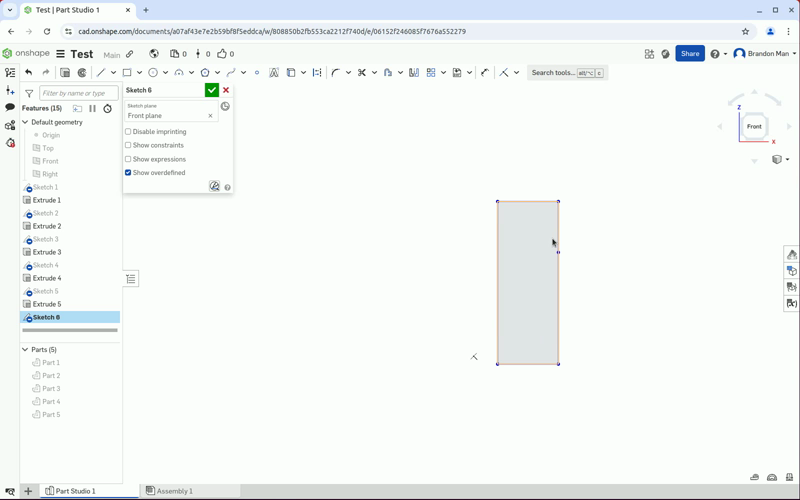
scroll(6)
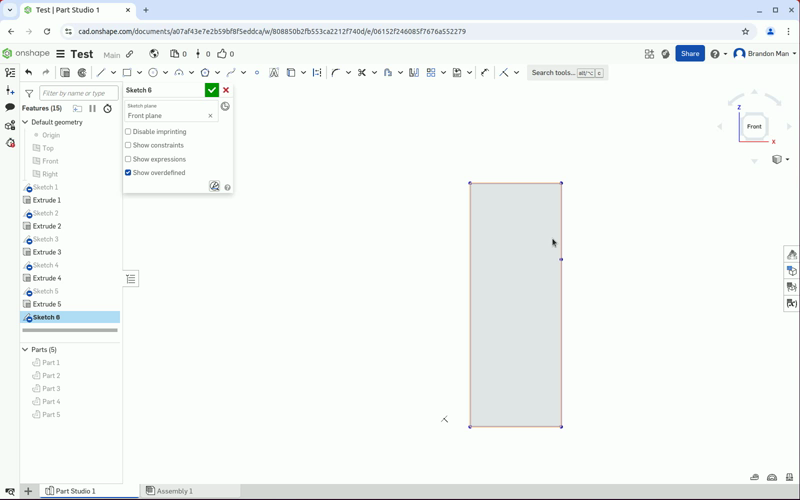
scroll(6)
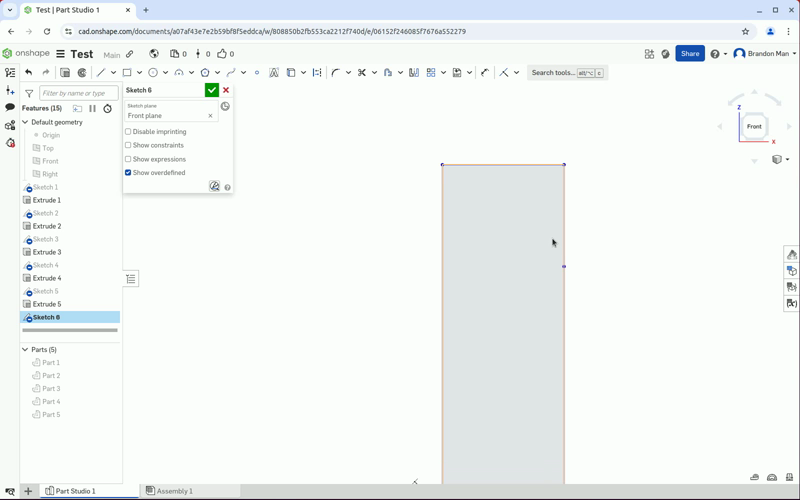
scroll(6)
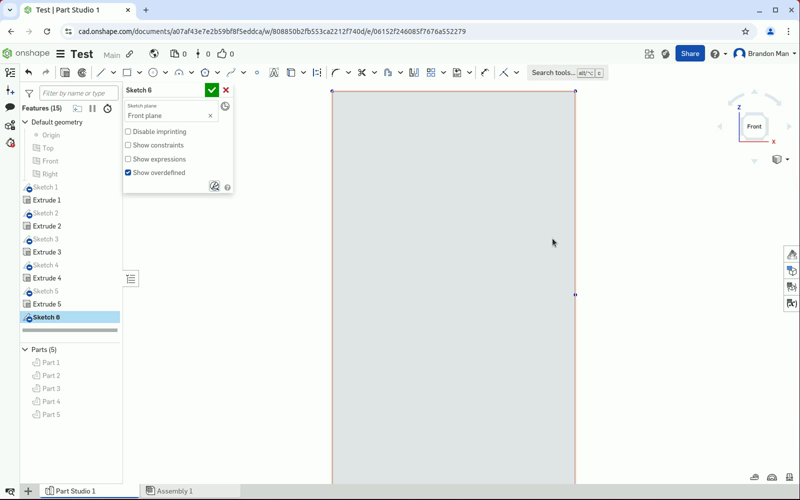
click(552, 238)
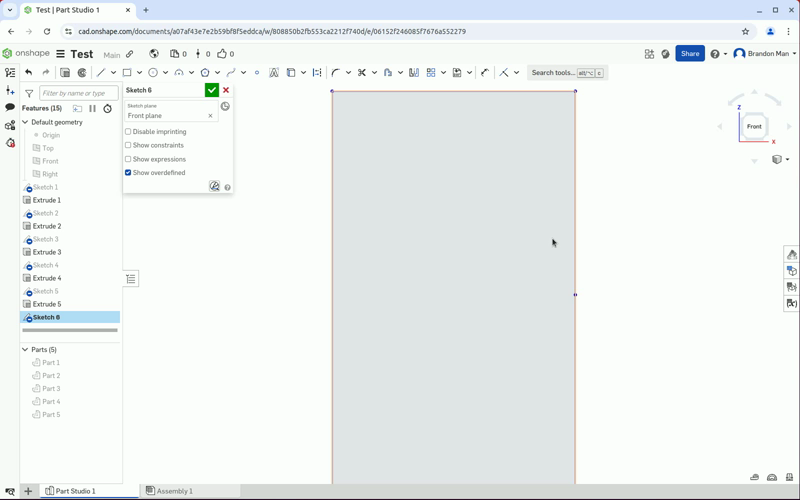
scroll(-6)
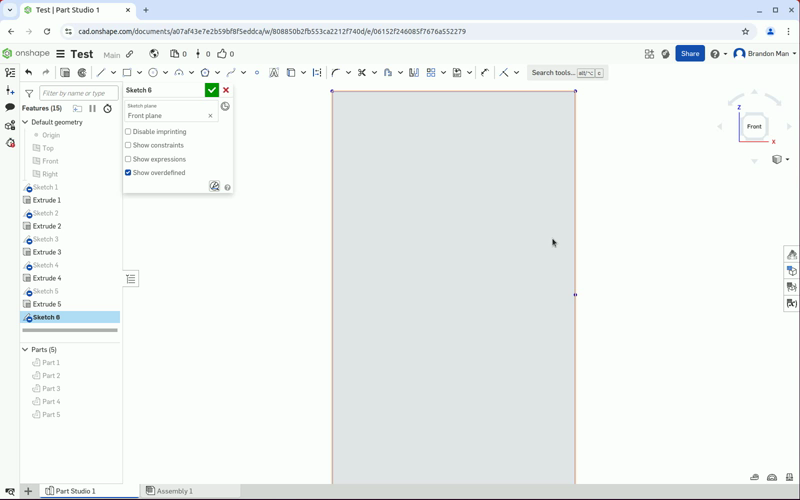
scroll(-6)
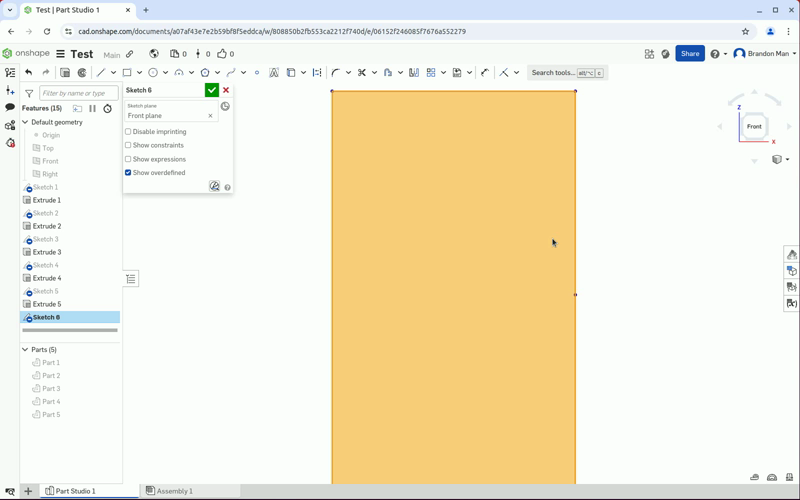
scroll(-6)
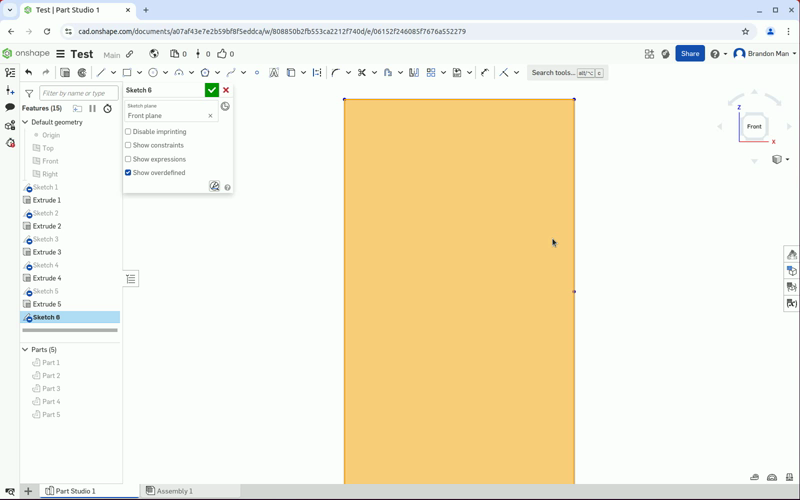
scroll(-6)
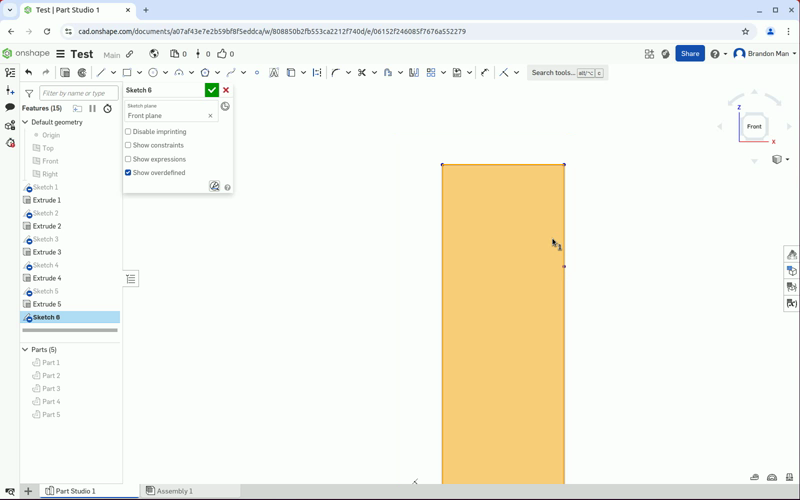
scroll(-6)
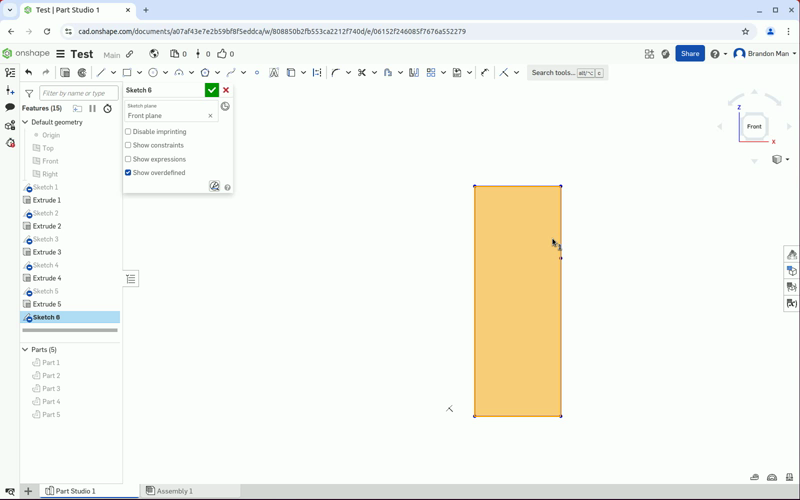
scroll(-6)
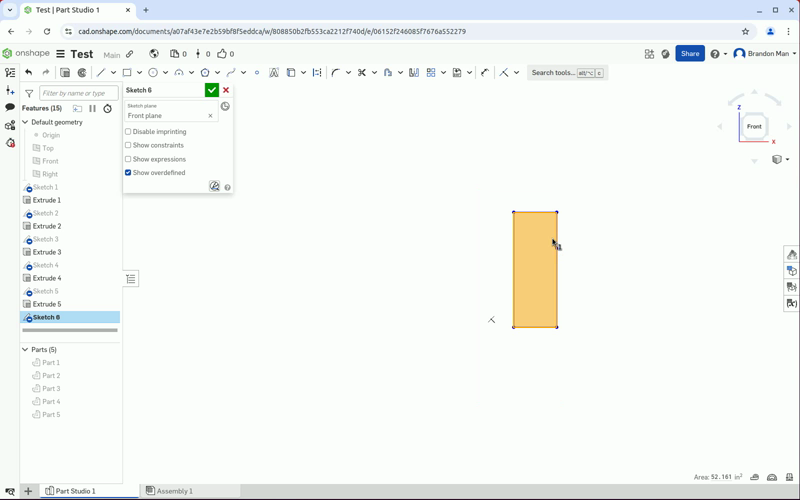
scroll(-6)
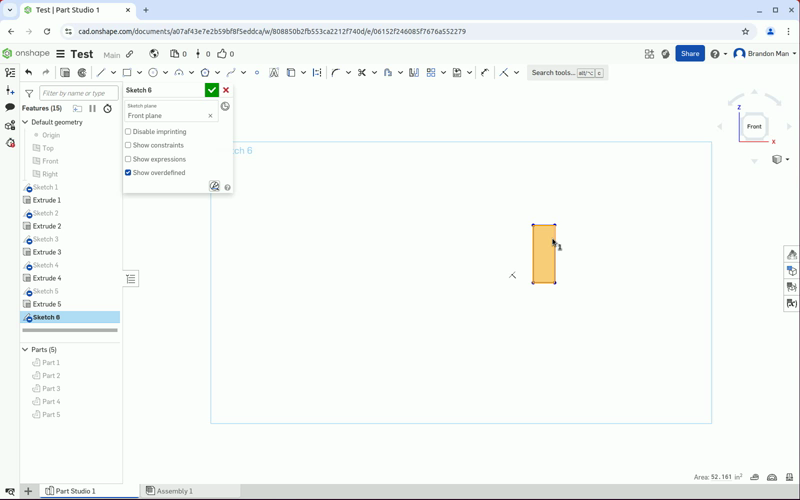
mouse_move(73, 352)
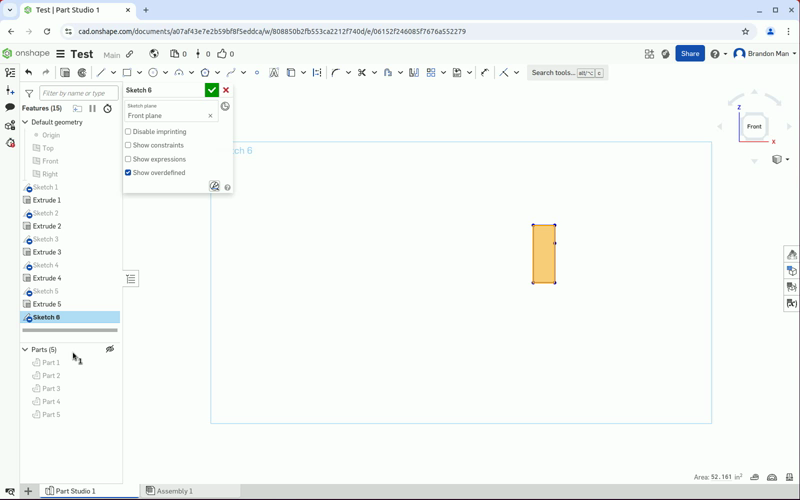
key(shift+y)
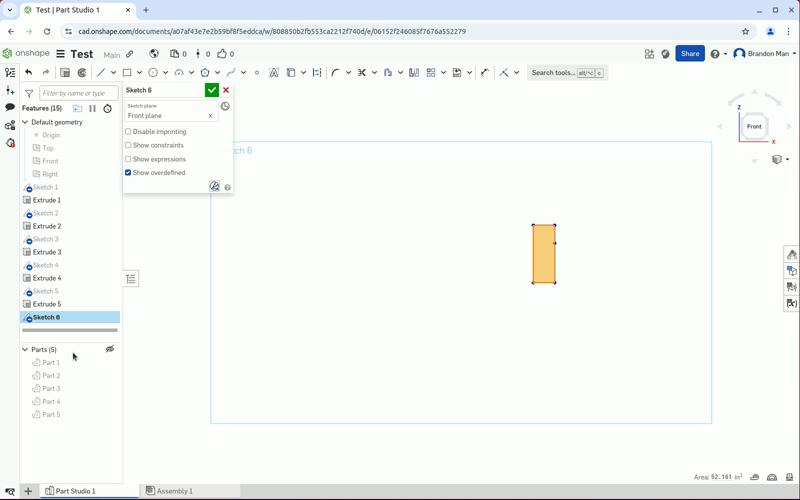
key(shift+e)
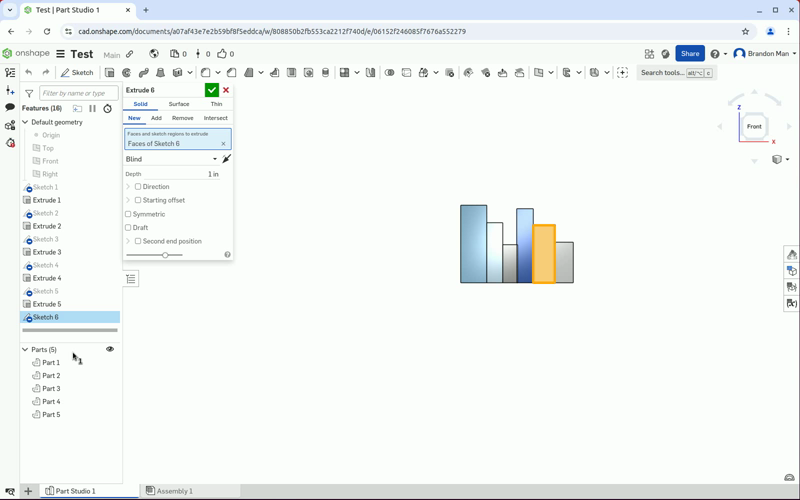
mouse_move(143, 106)
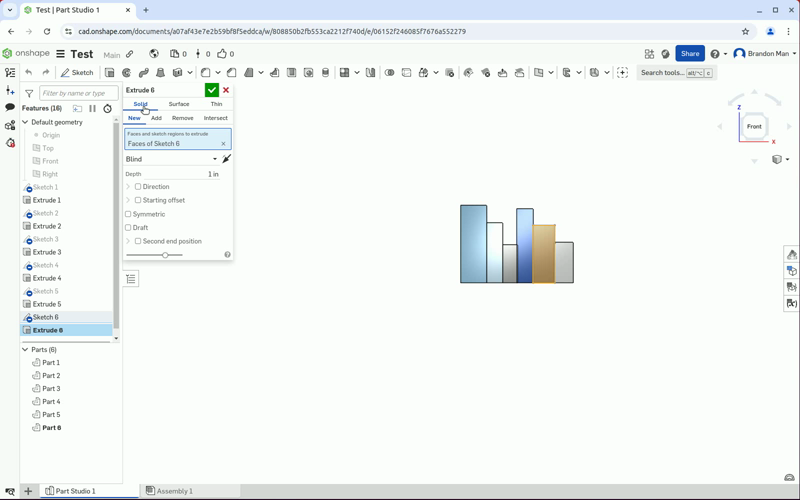
click(143, 106)
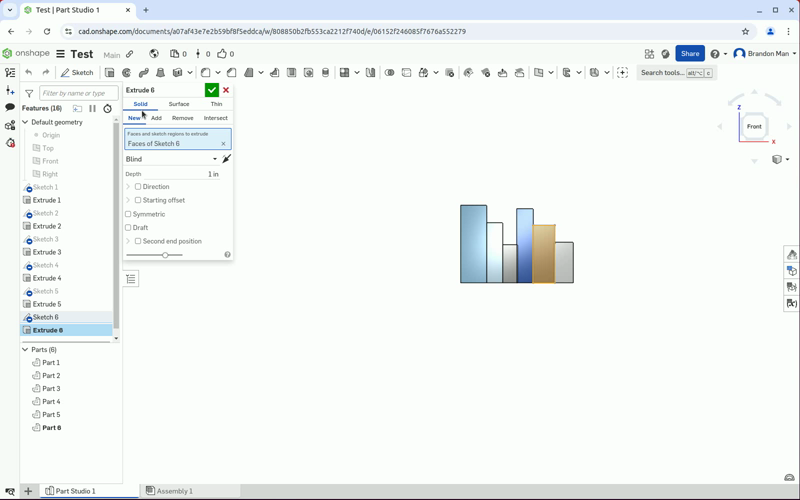
mouse_move(137, 120)
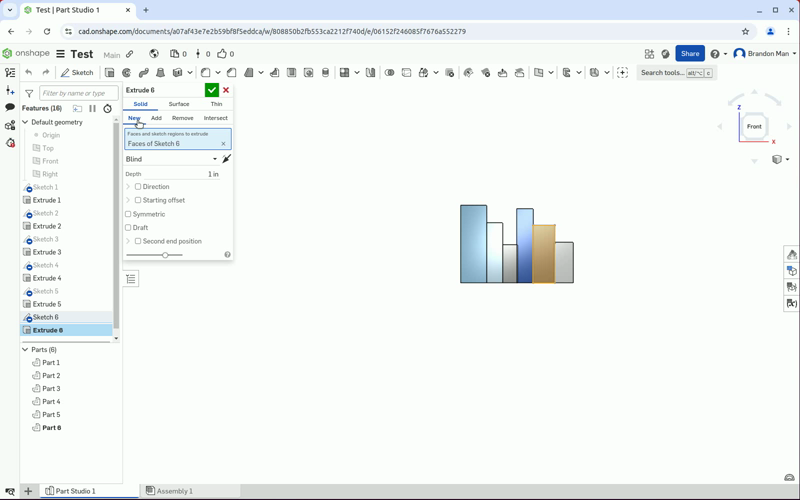
click(137, 120)
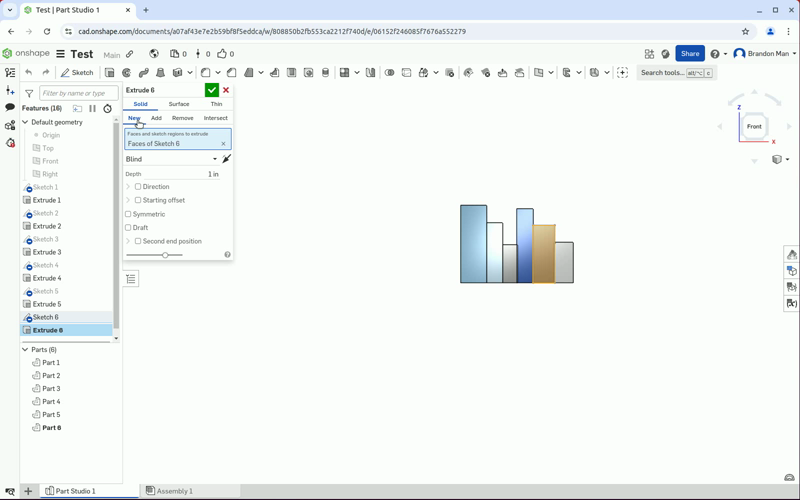
key(tab, 4)
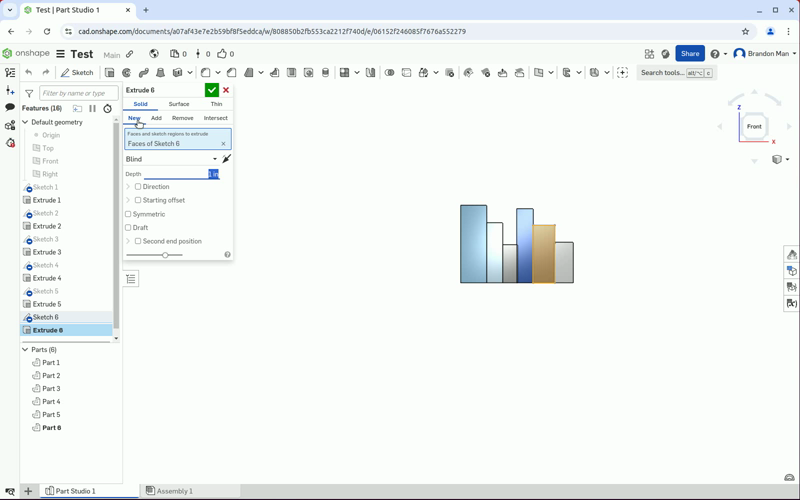
text(7.221)
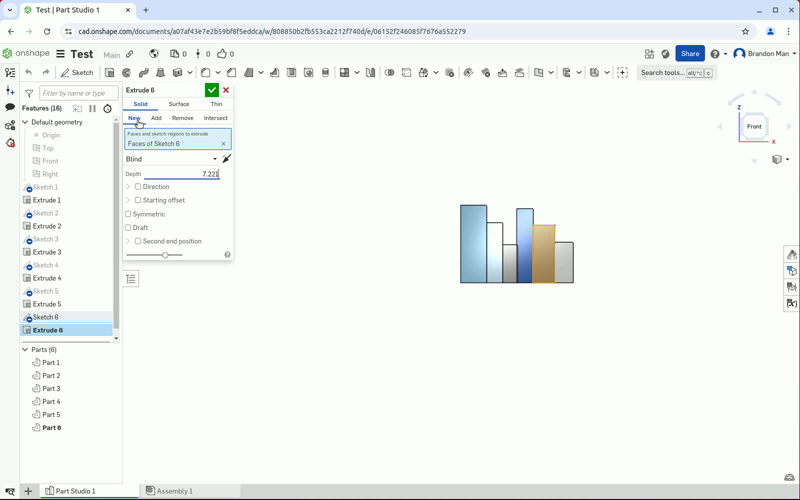
key(enter)
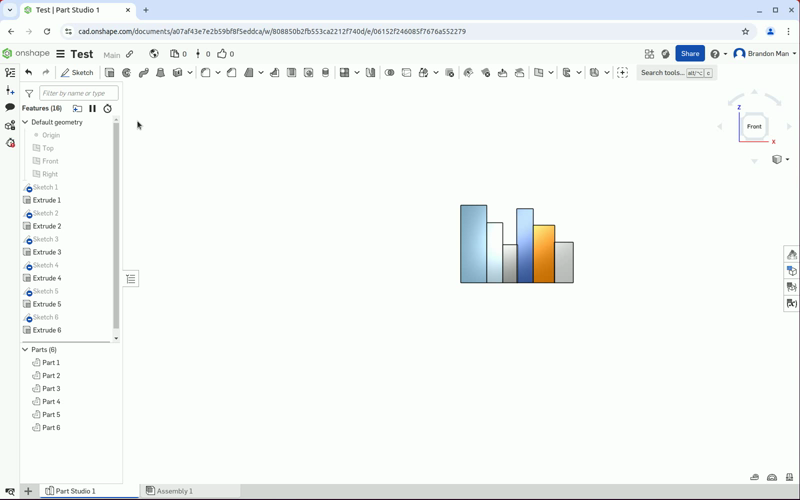
key(shift+h)
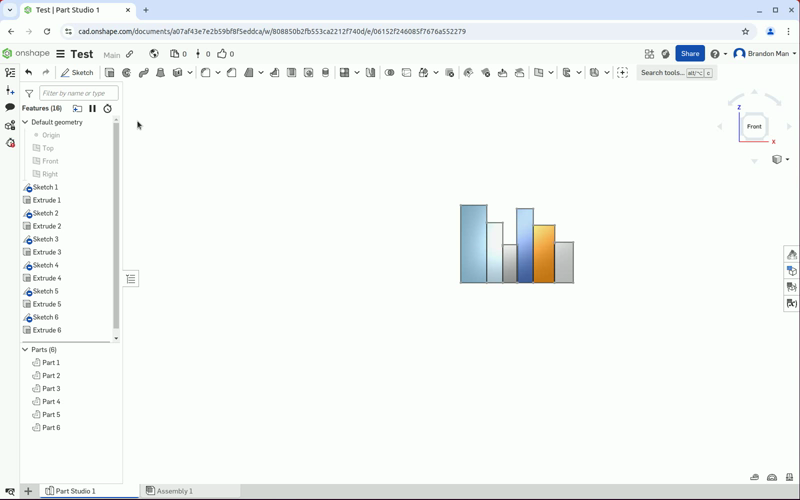
key(shift+h)
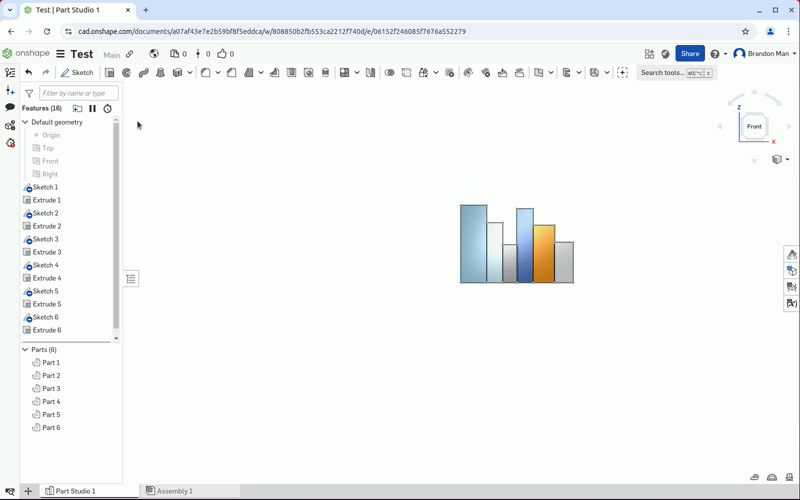
key(shift+7)
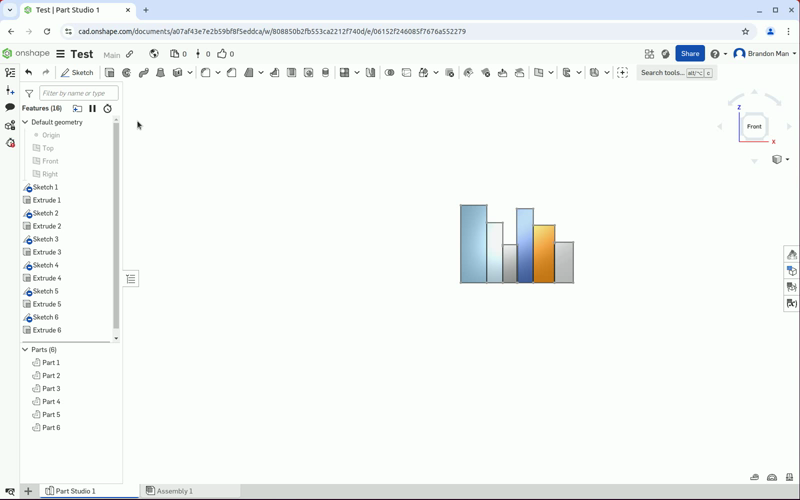
key(left, 2)
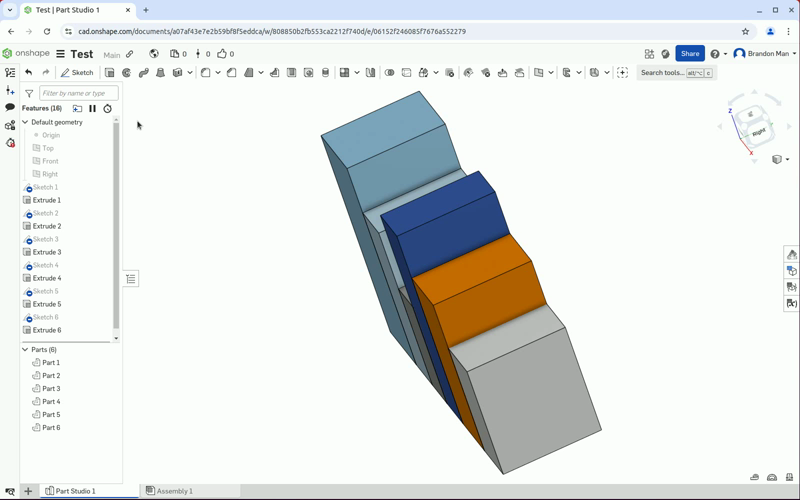
key(down, 2)
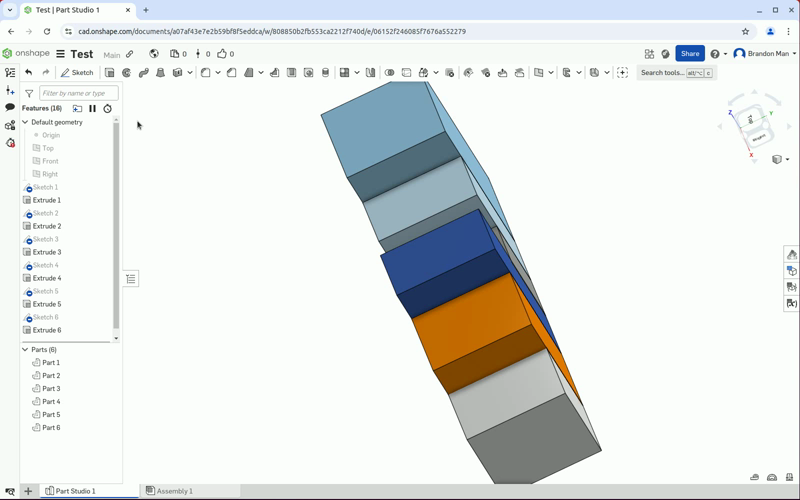
key(up, 2)
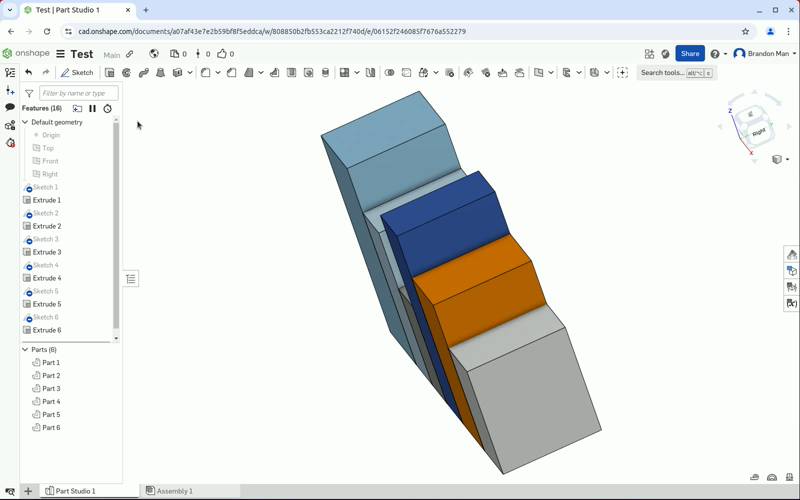
key(right, 2)
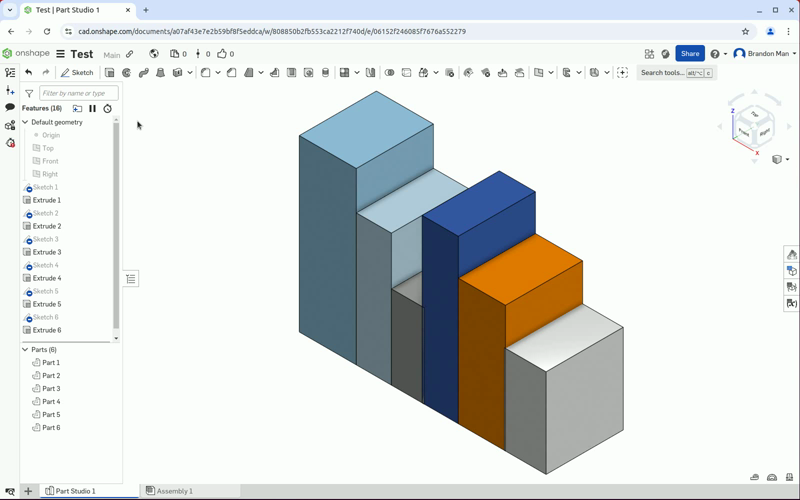
mouse_move(69, 189)
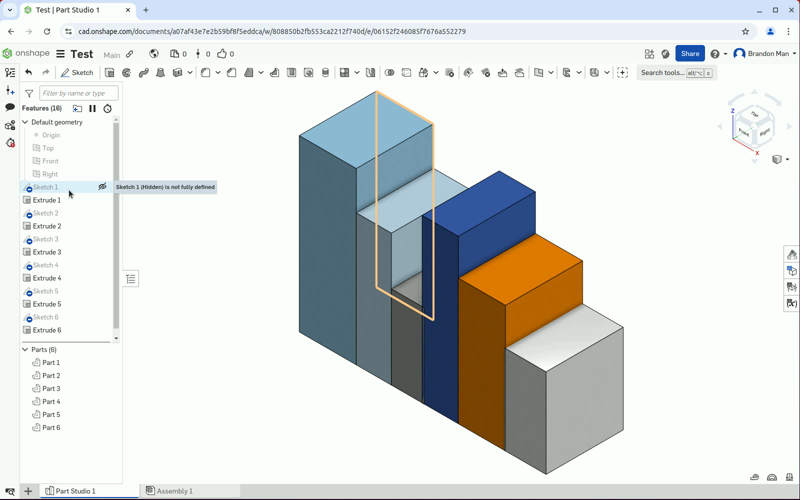
click(69, 189)